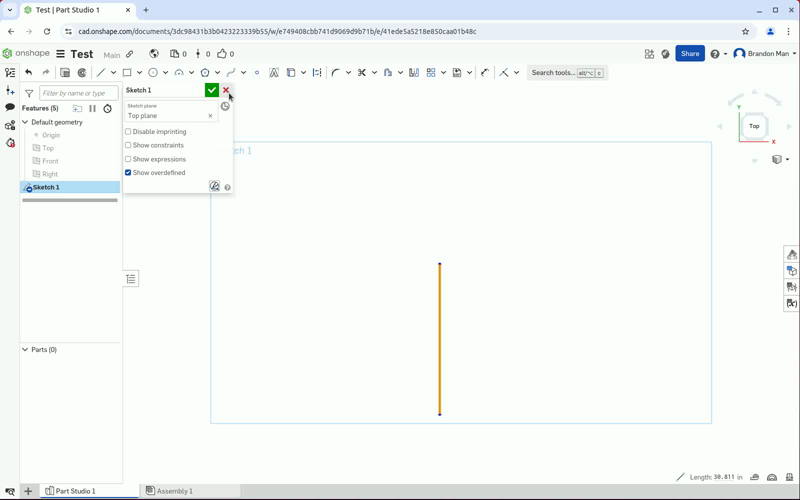
key(shift+h)
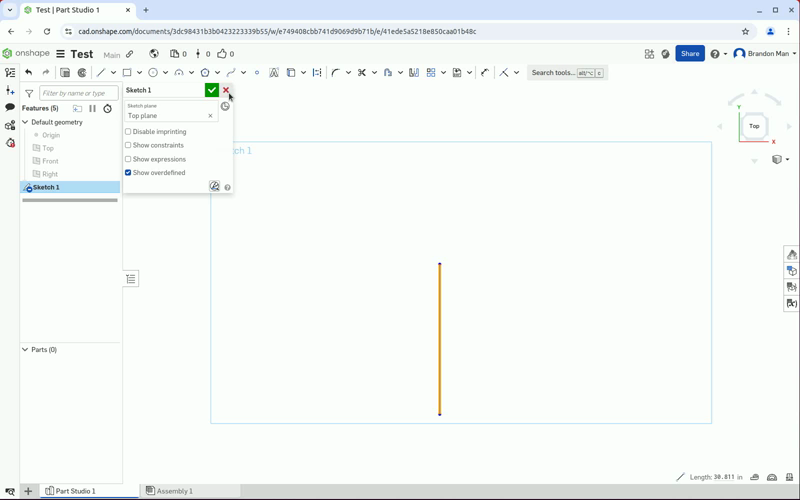
key(shift+s)
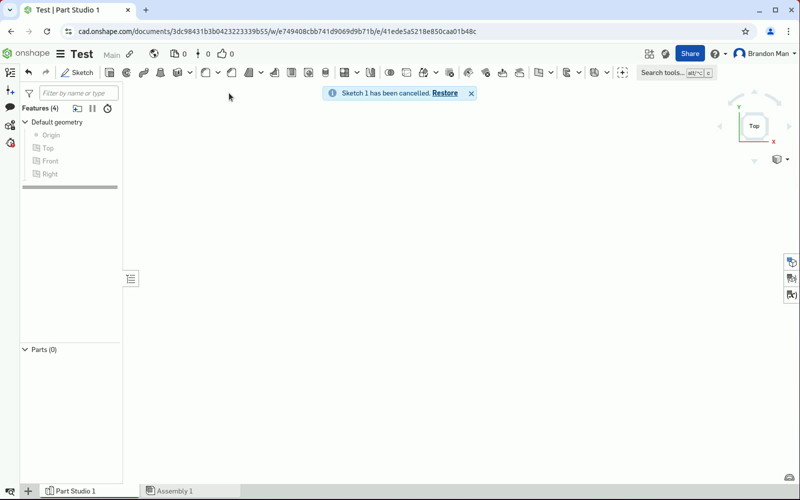
mouse_move(73, 150)
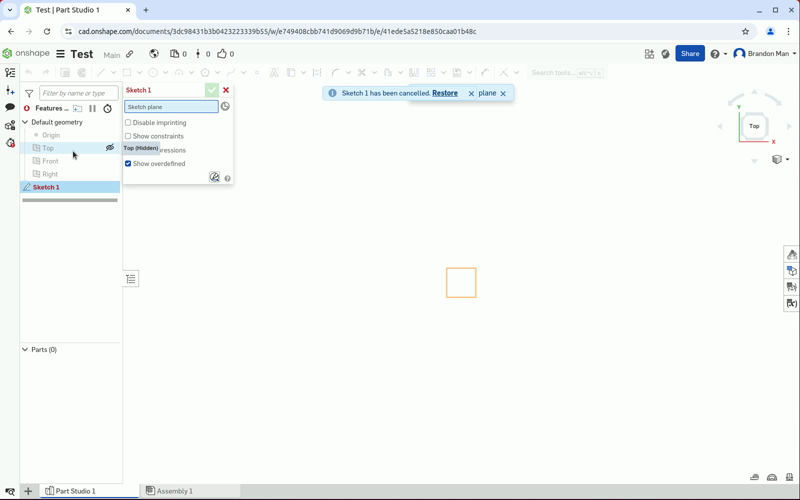
click(73, 150)
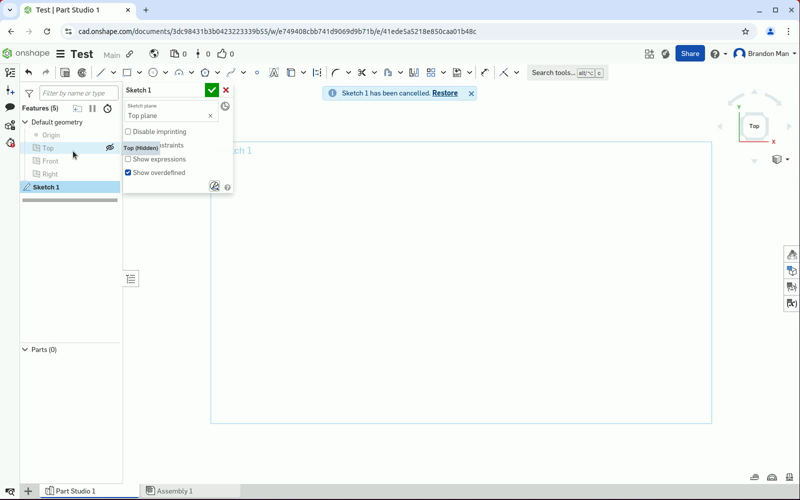
mouse_move(73, 352)
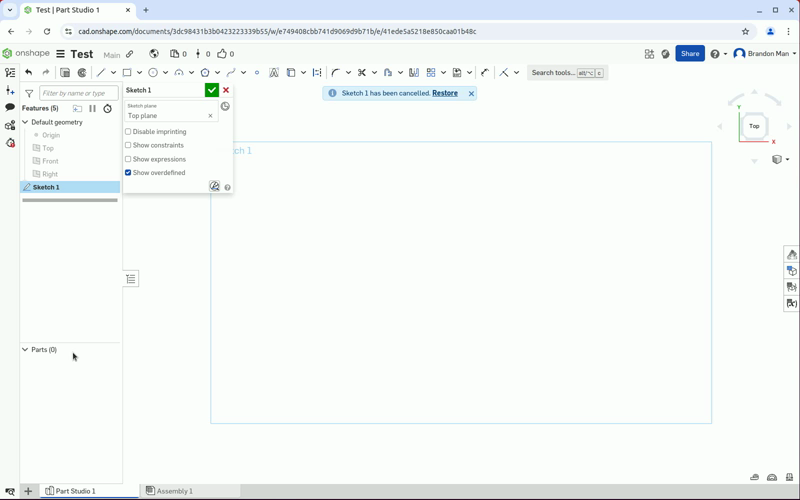
key(y)
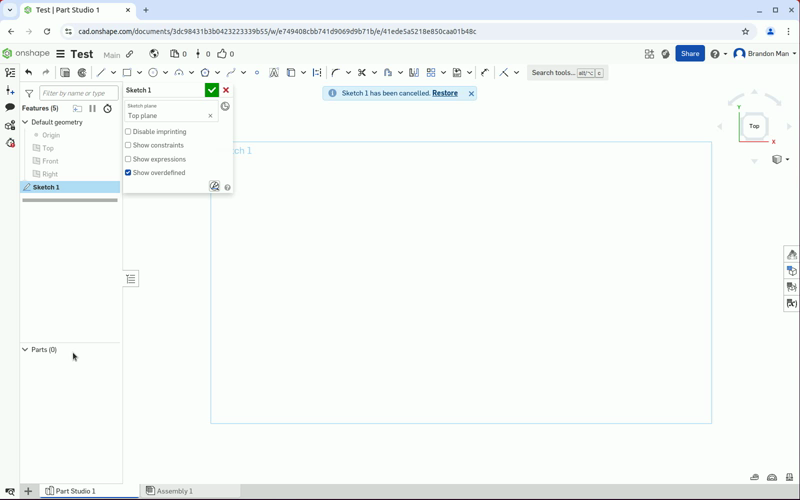
key(l)
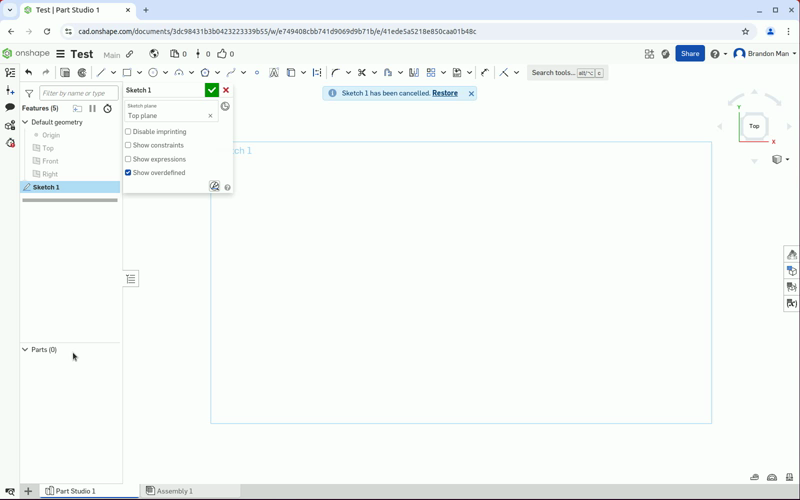
key_down(shift)
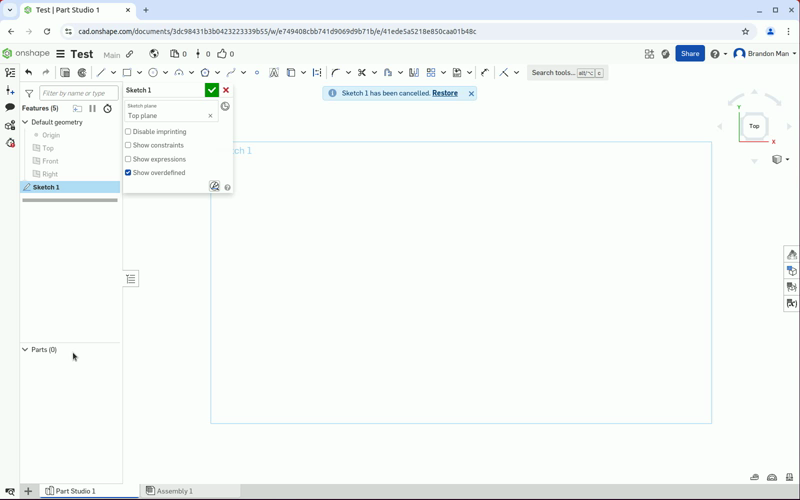
mouse_move(460, 288)
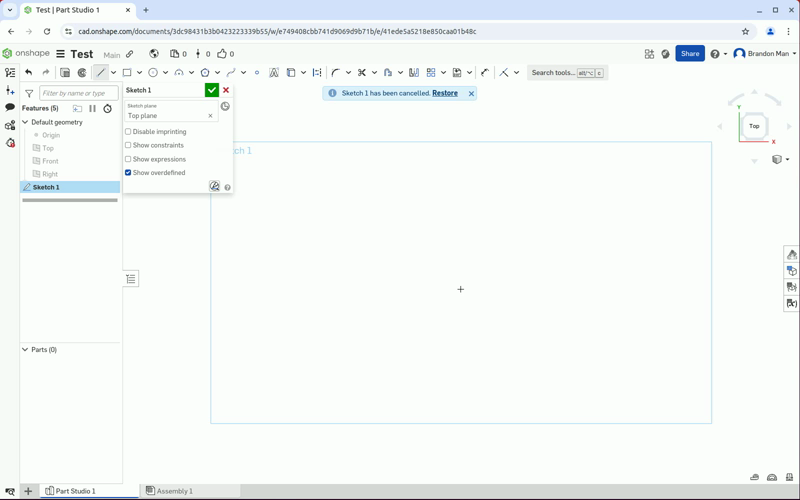
click(460, 288)
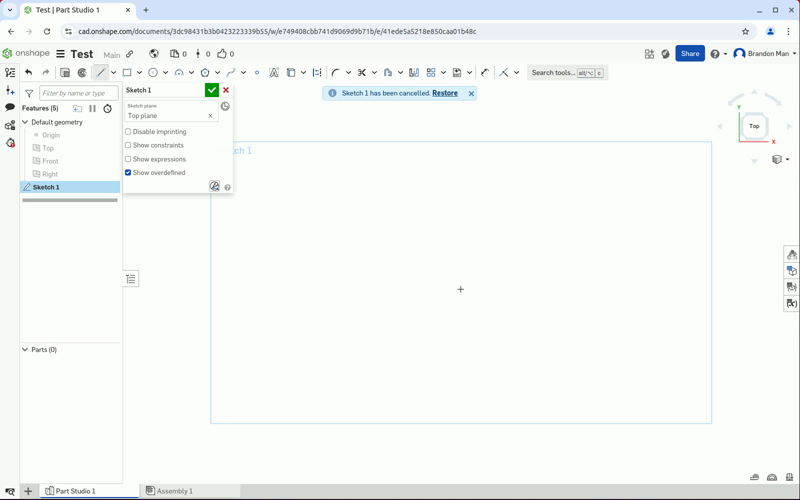
key_up(shift)
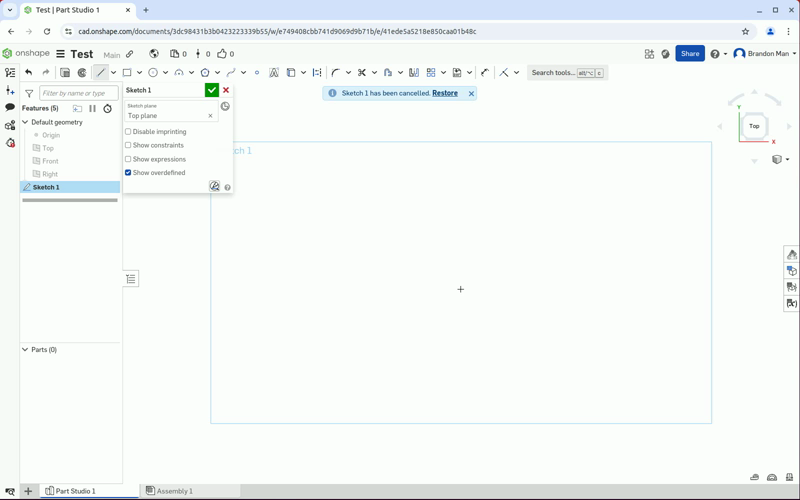
key_down(shift)
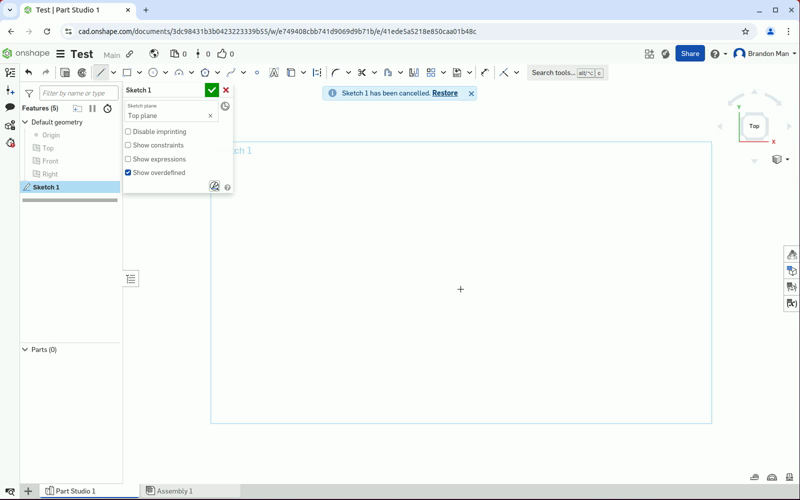
mouse_move(490, 288)
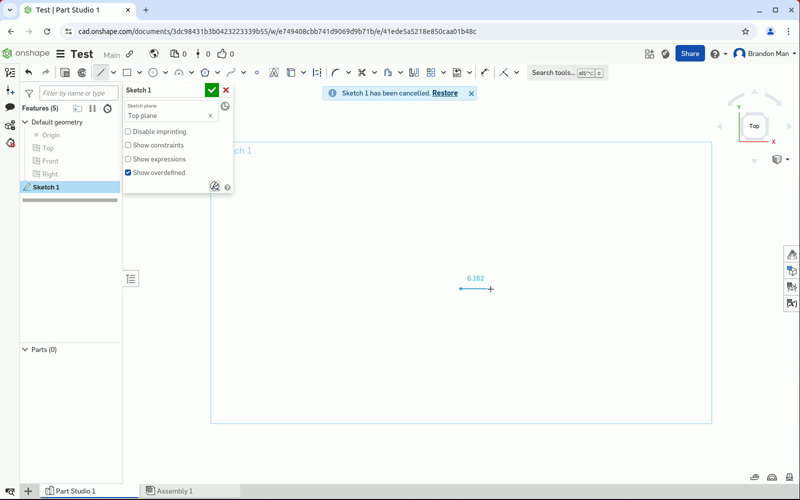
mouse_move(500, 288)
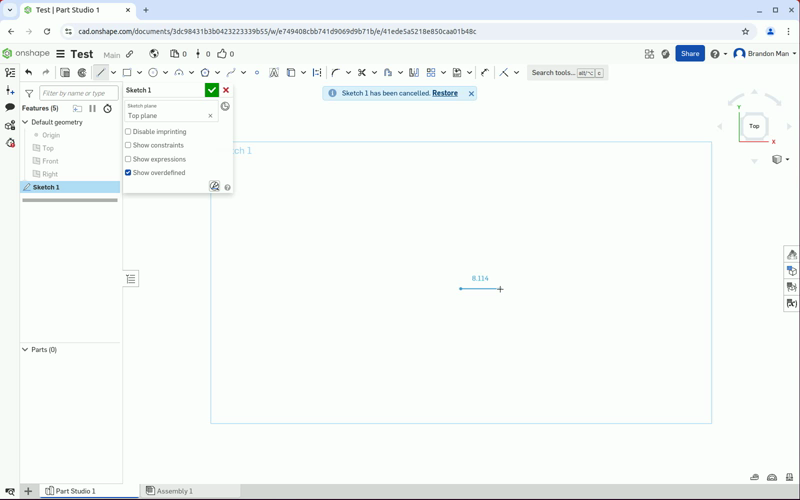
click(500, 288)
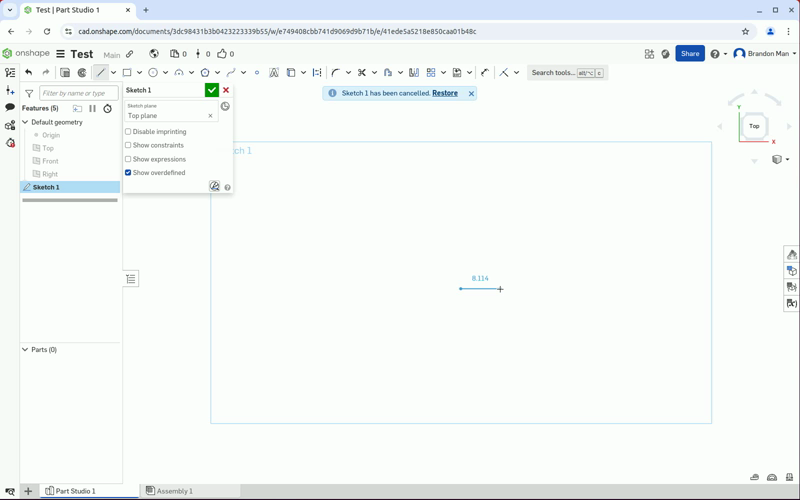
key_up(shift)
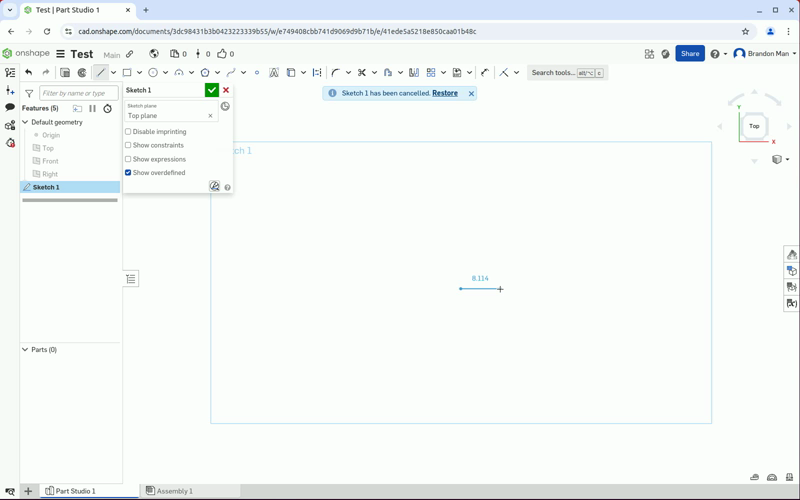
key(esc)
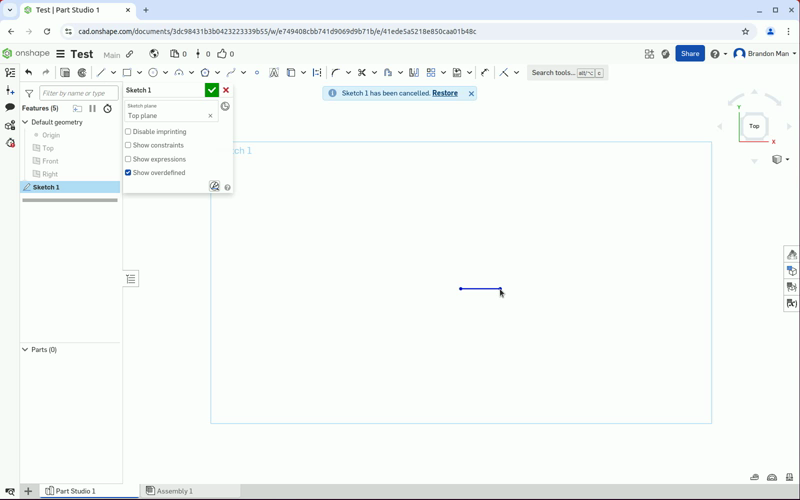
key(a)
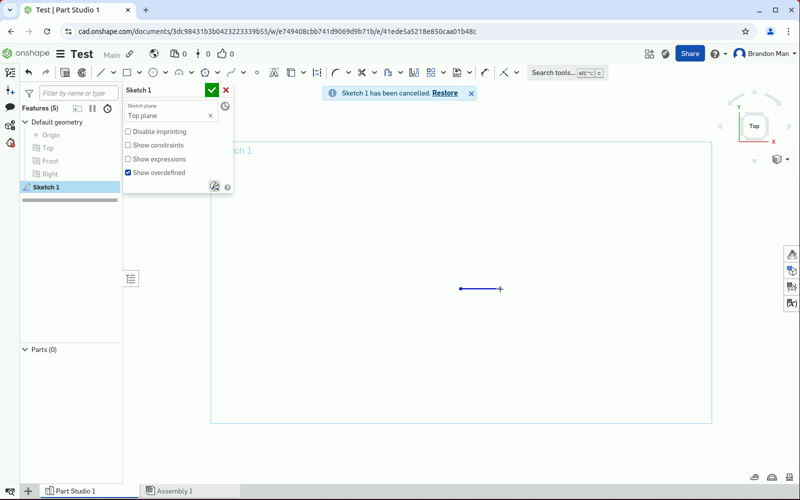
mouse_move(500, 288)
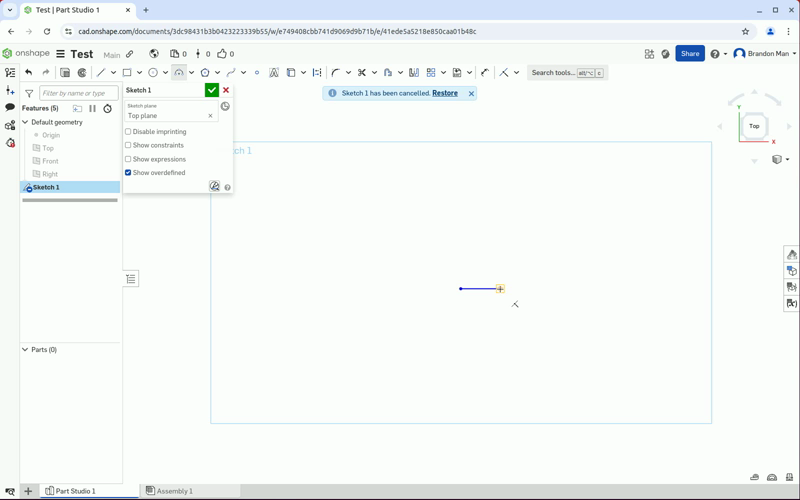
click(500, 288)
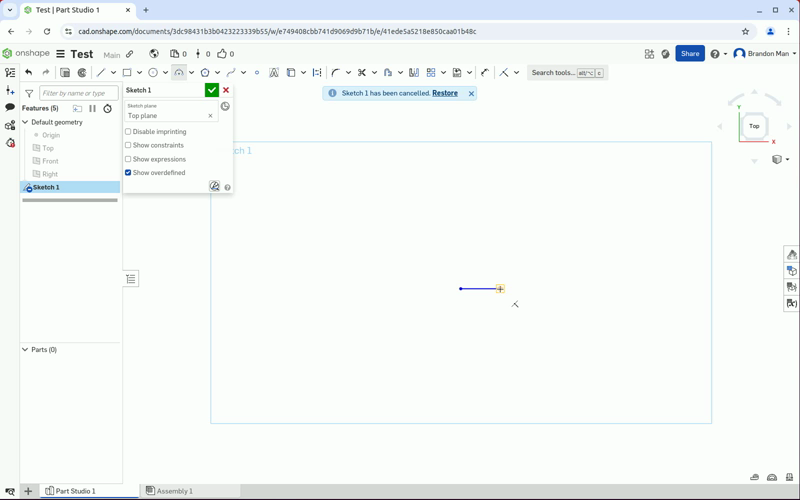
key_down(shift)
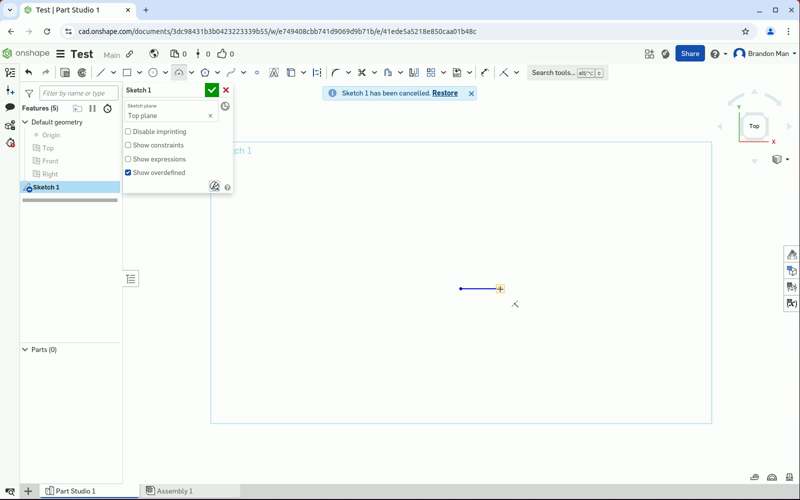
mouse_move(500, 276)
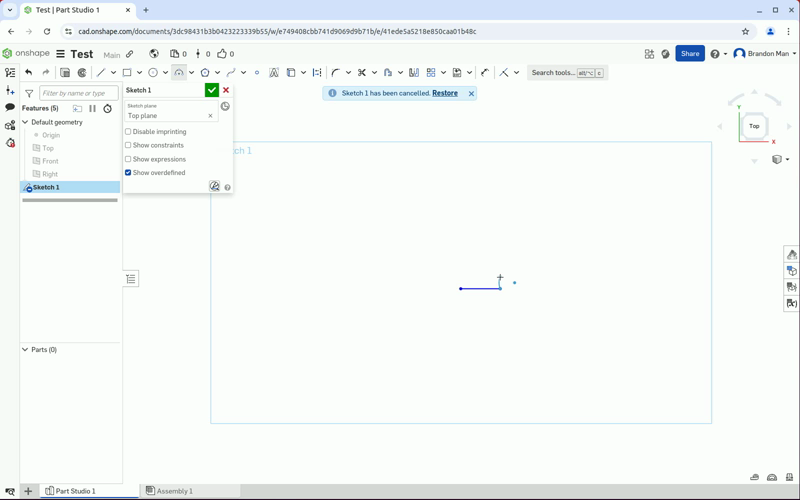
click(500, 276)
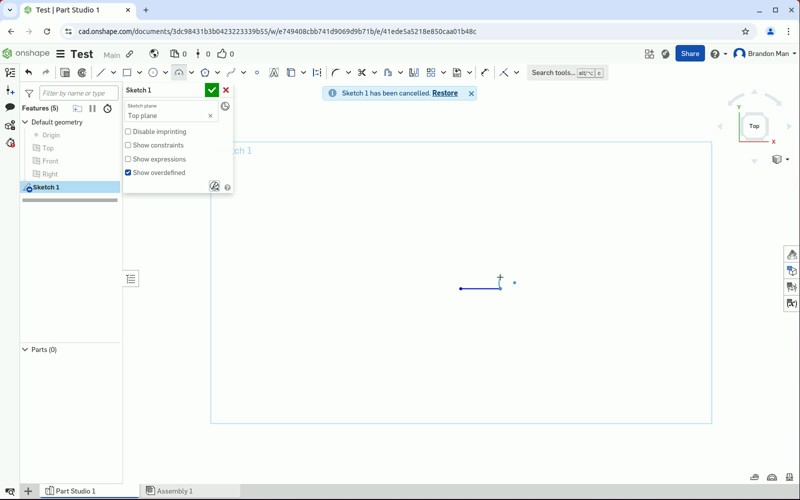
mouse_move(506, 282)
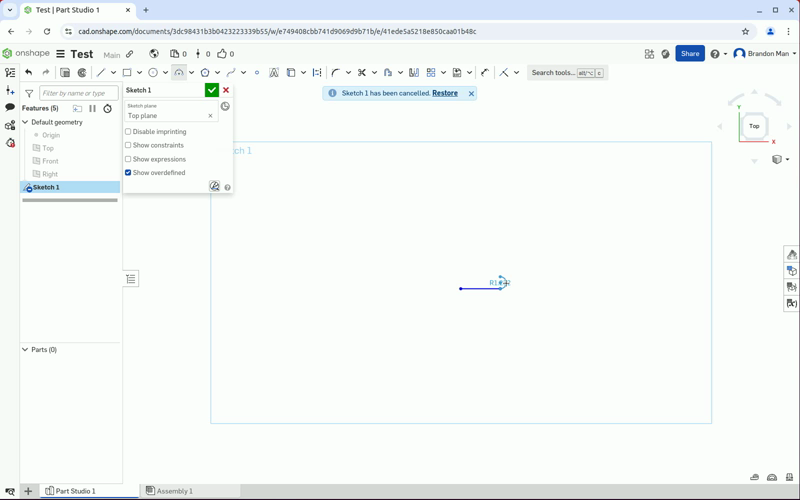
click(506, 282)
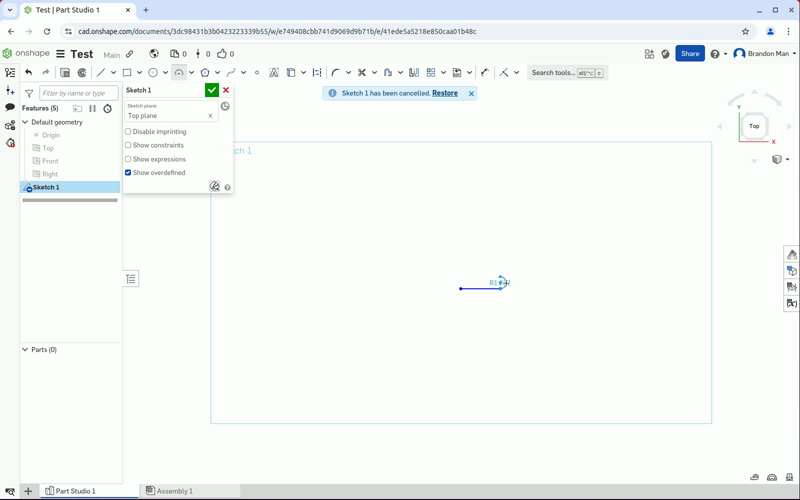
key_up(shift)
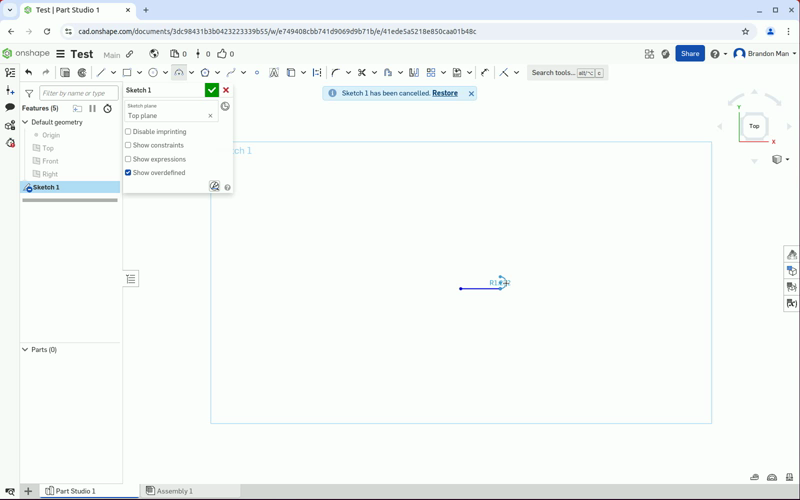
key(esc)
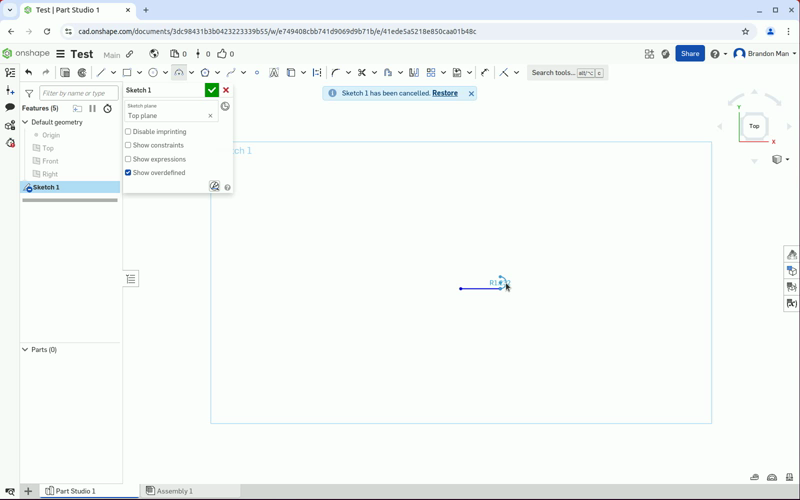
key(l)
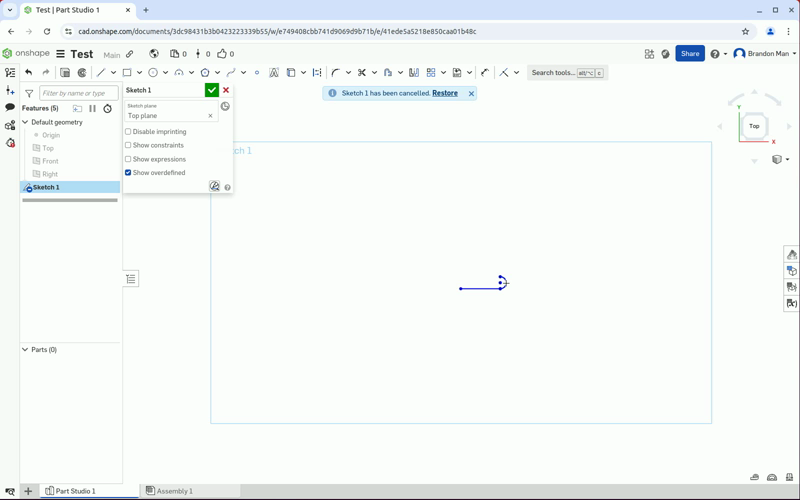
mouse_move(500, 276)
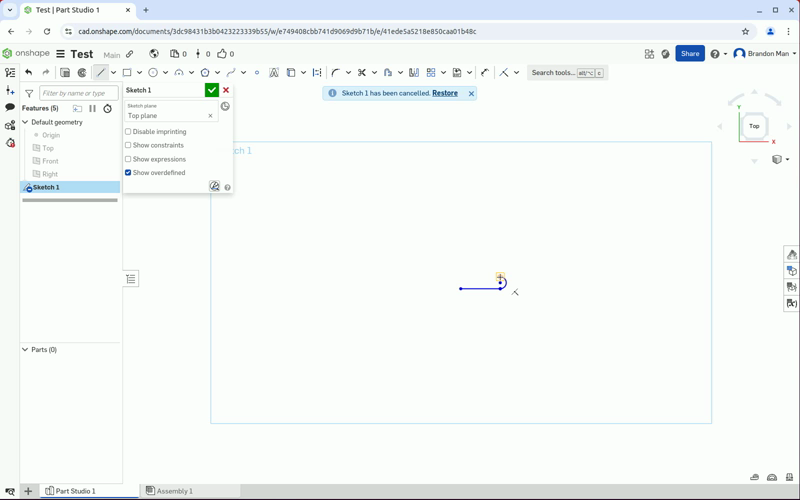
click(500, 276)
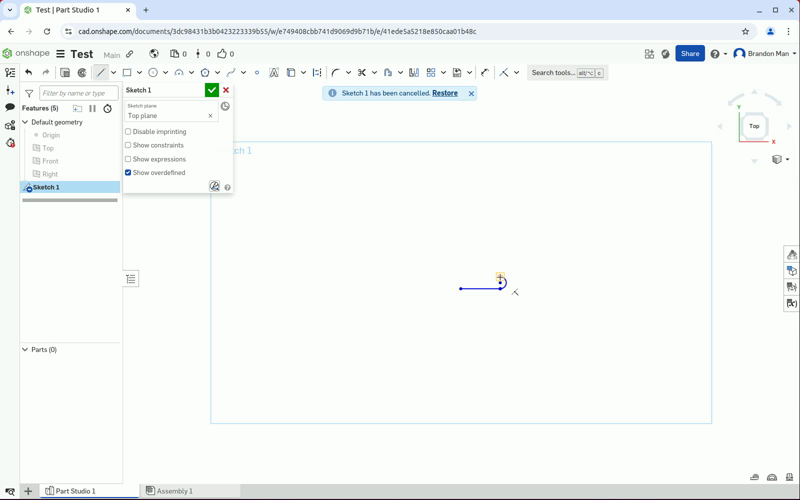
key_down(shift)
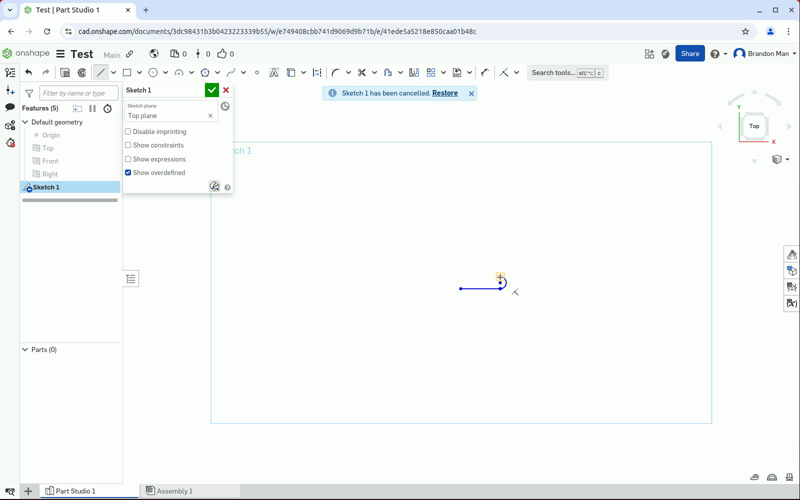
mouse_move(530, 276)
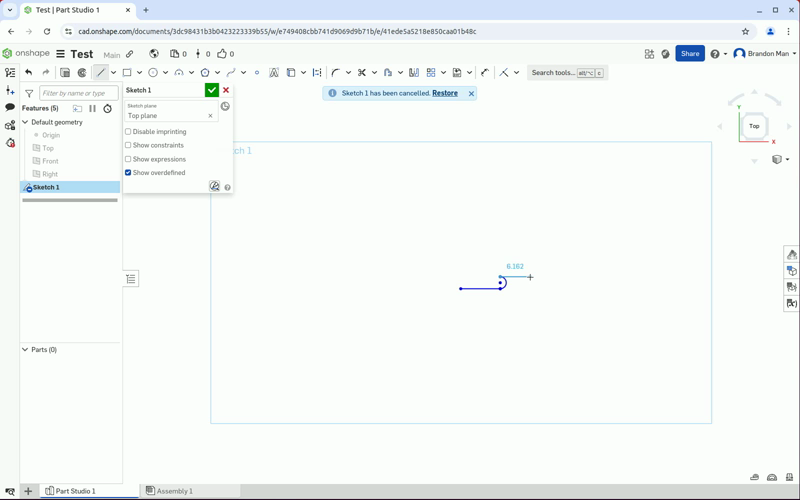
mouse_move(460, 276)
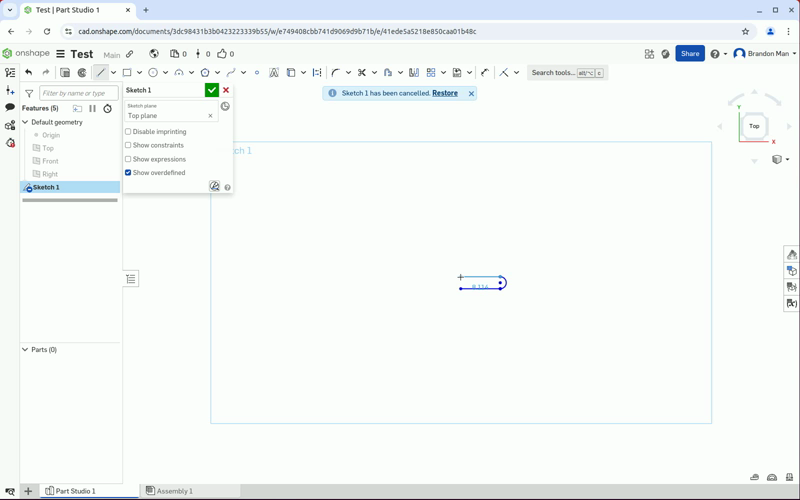
click(460, 276)
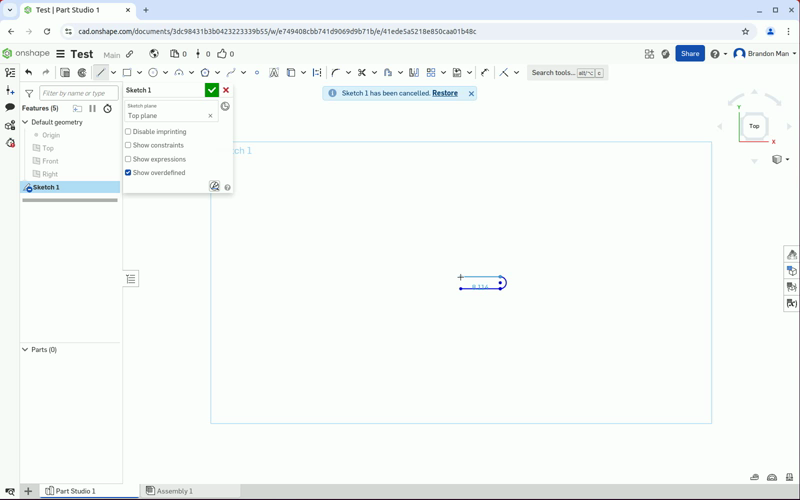
key_up(shift)
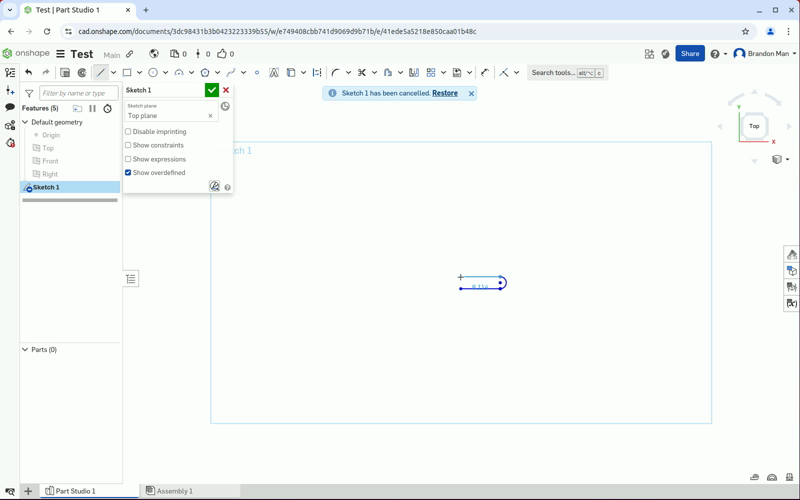
key(esc)
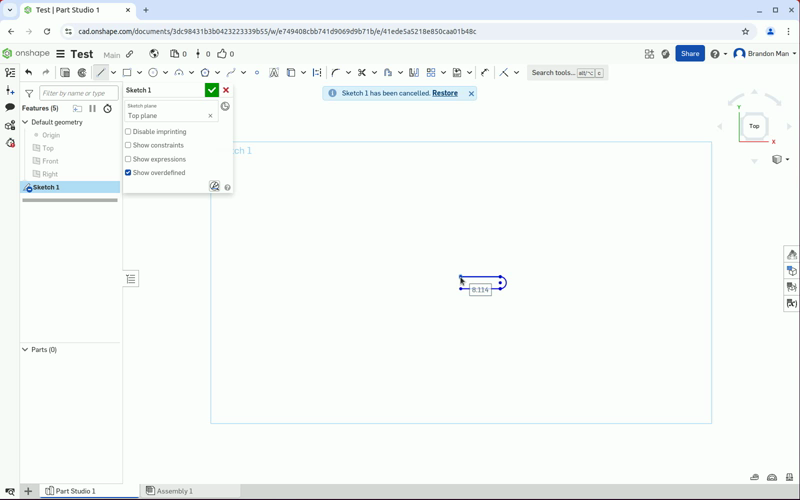
key(a)
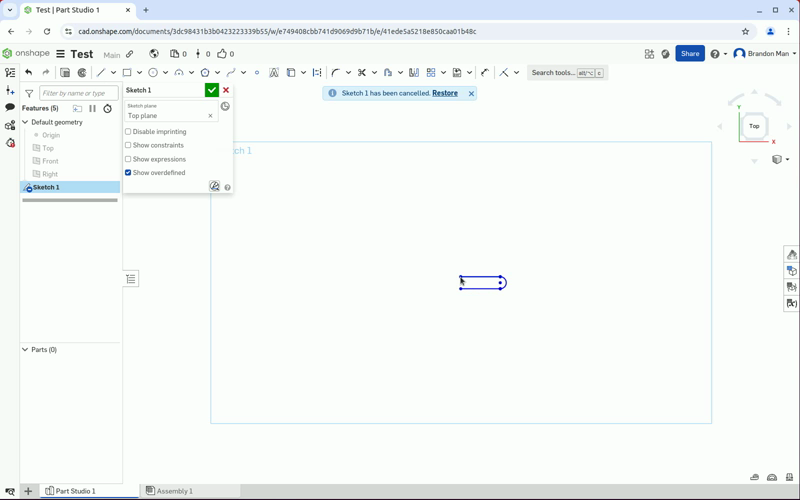
mouse_move(460, 276)
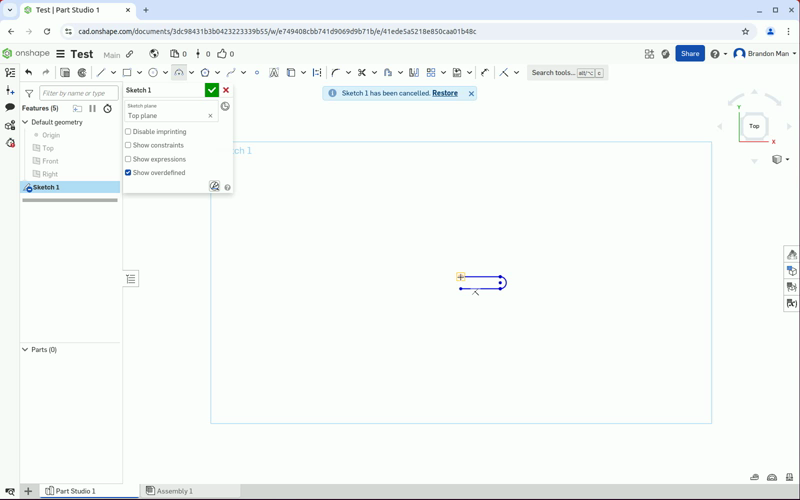
click(460, 276)
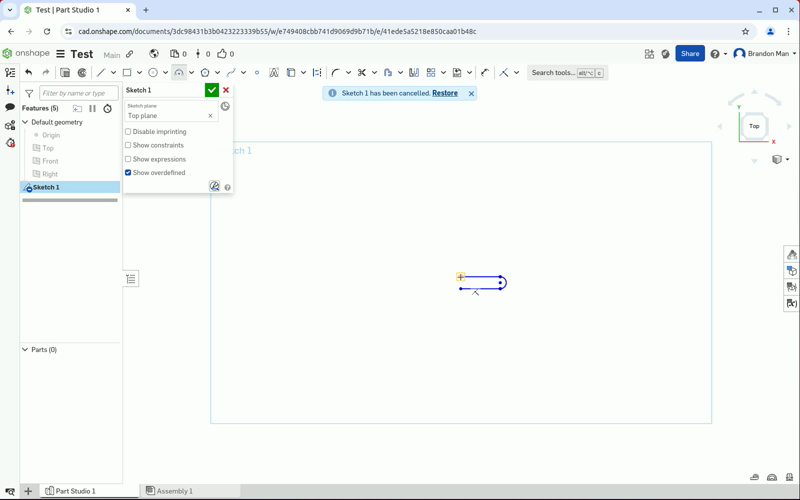
mouse_move(460, 288)
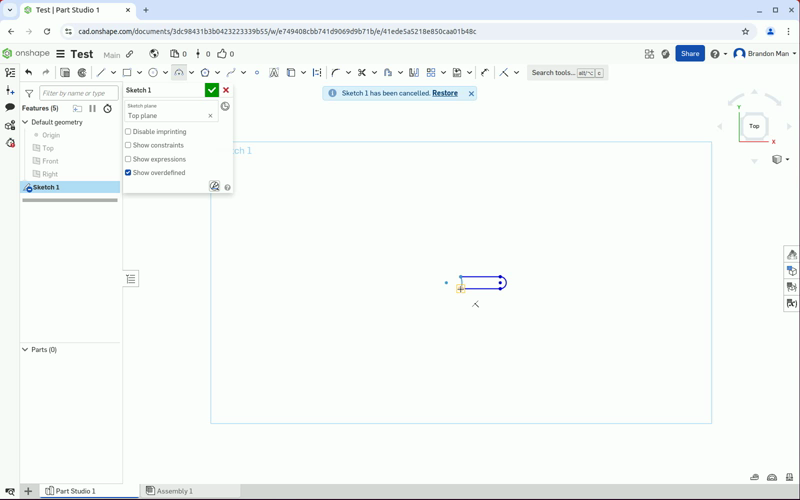
click(460, 288)
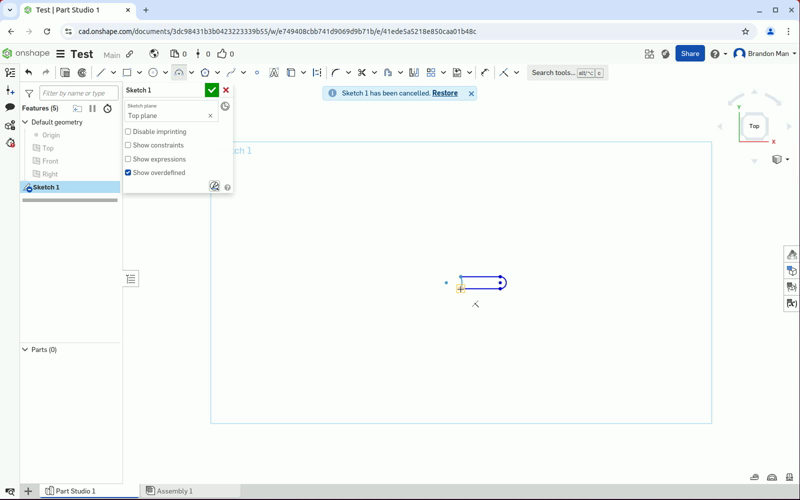
key_down(shift)
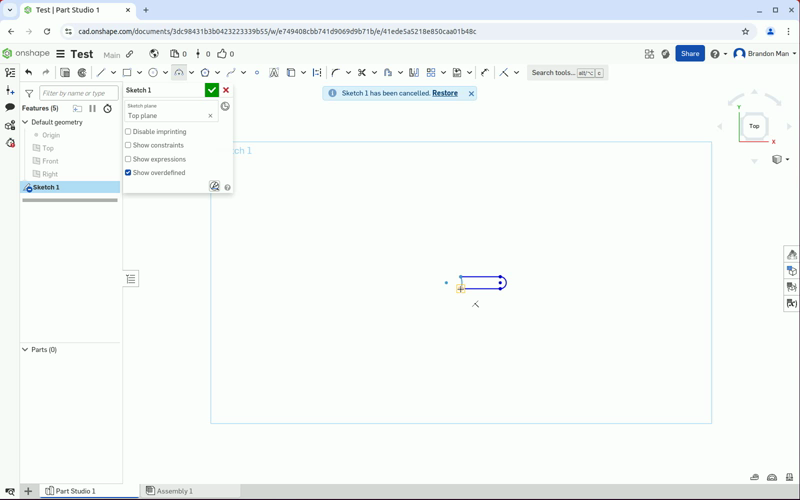
mouse_move(454, 282)
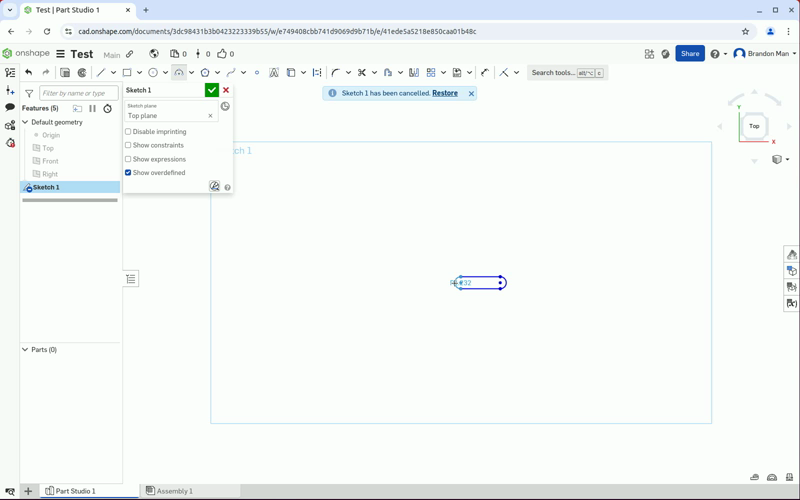
click(454, 282)
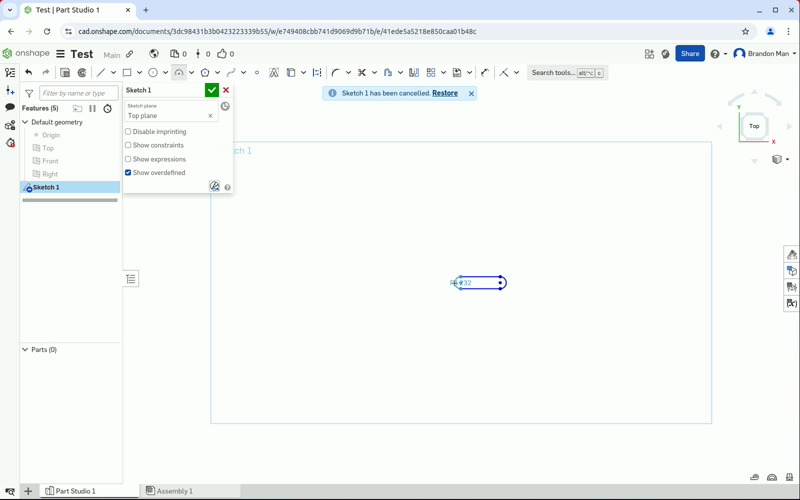
key_up(shift)
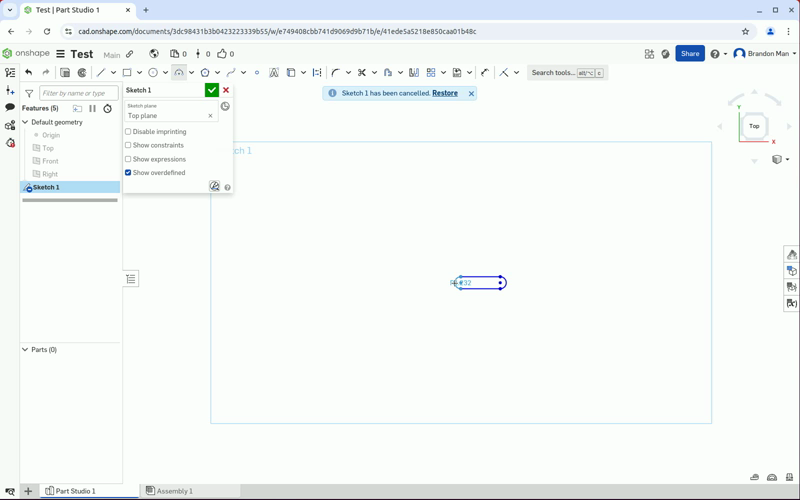
key(esc)
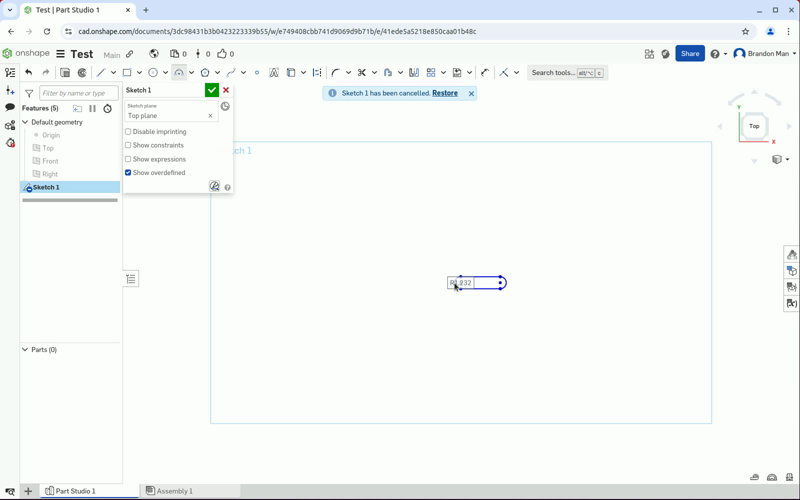
key(c)
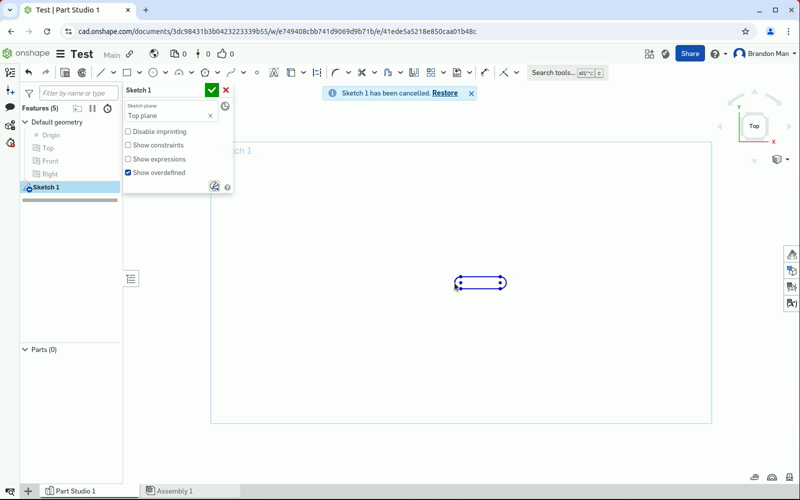
key_down(shift)
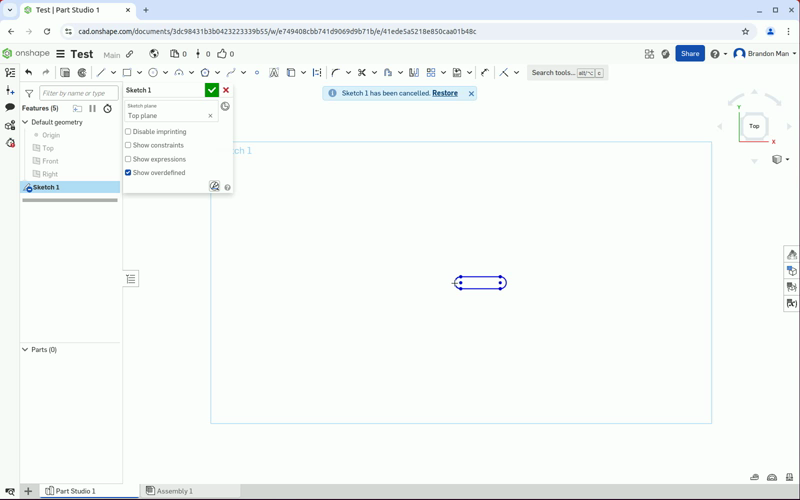
mouse_move(460, 282)
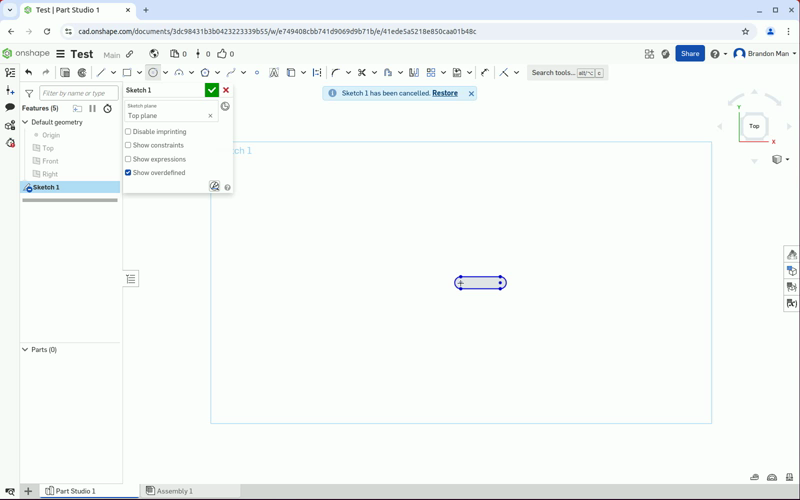
click(460, 282)
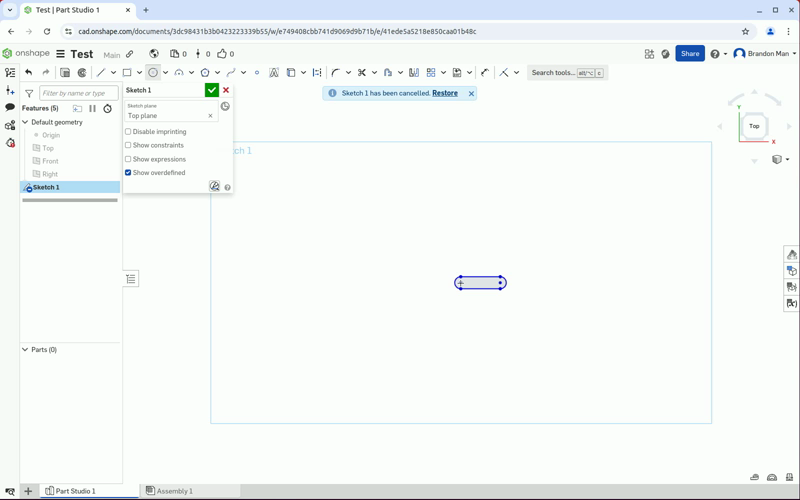
key_up(shift)
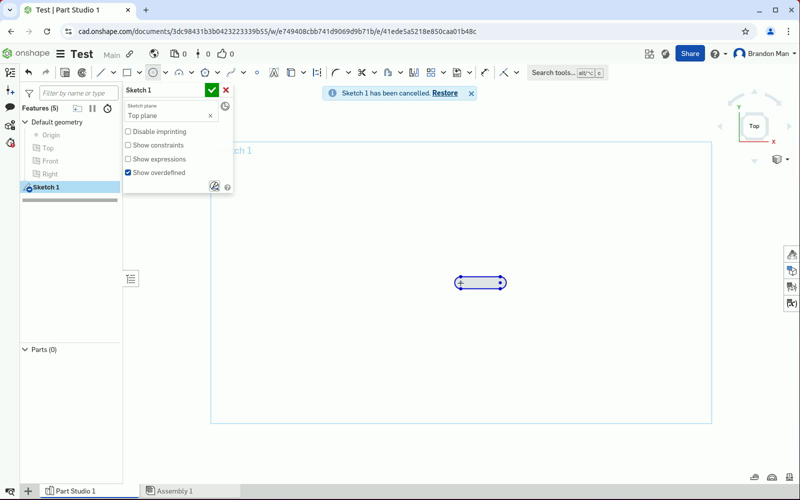
mouse_move(463, 282)
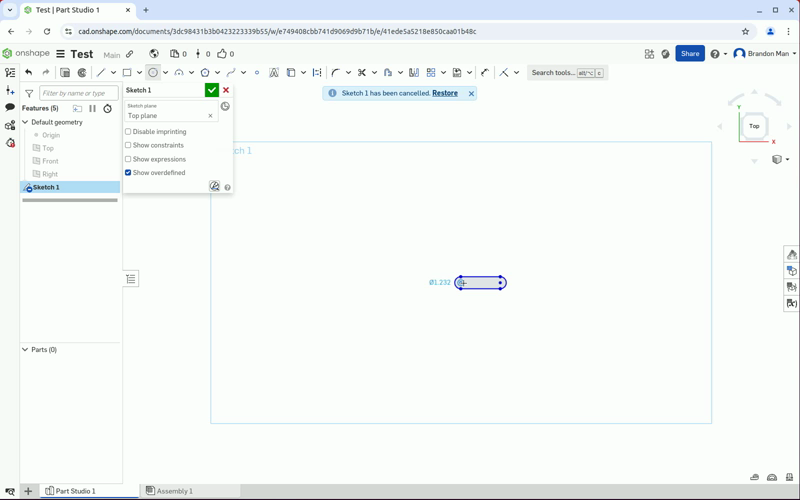
scroll(6)
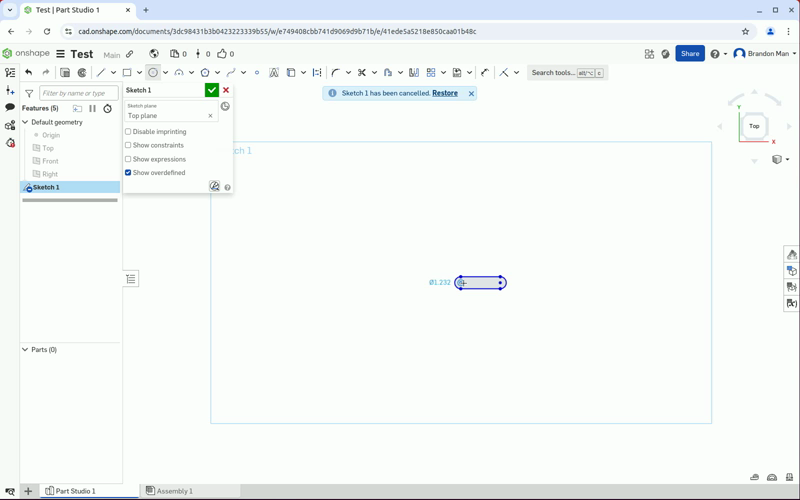
scroll(6)
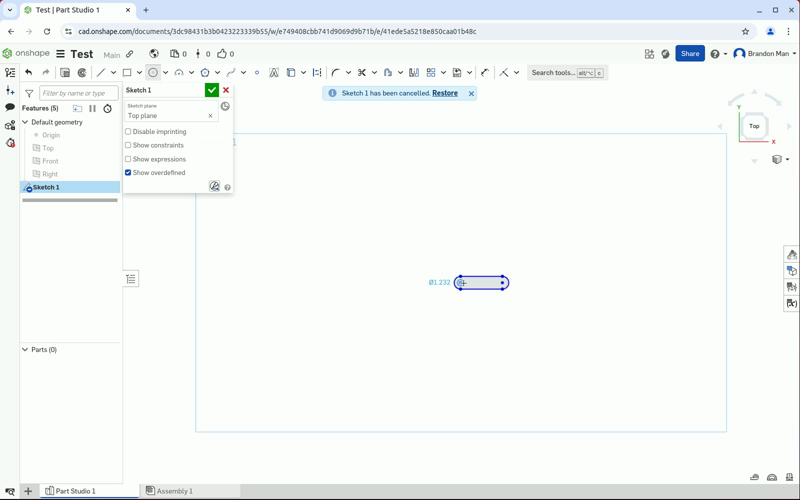
scroll(6)
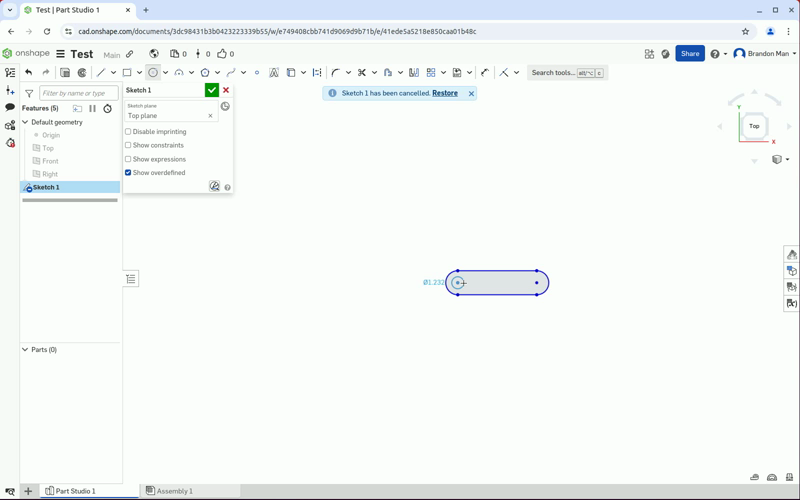
scroll(6)
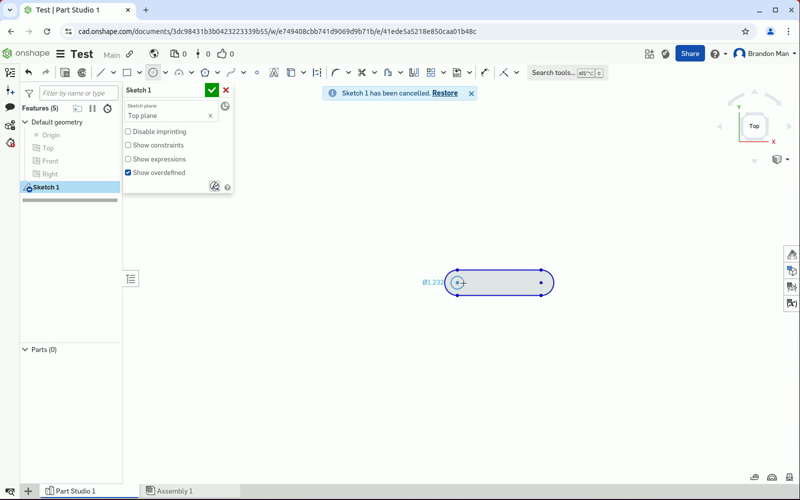
scroll(6)
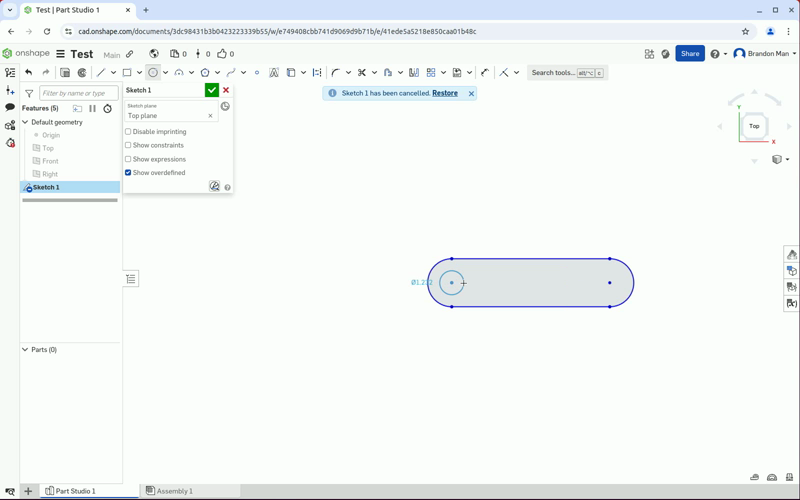
scroll(6)
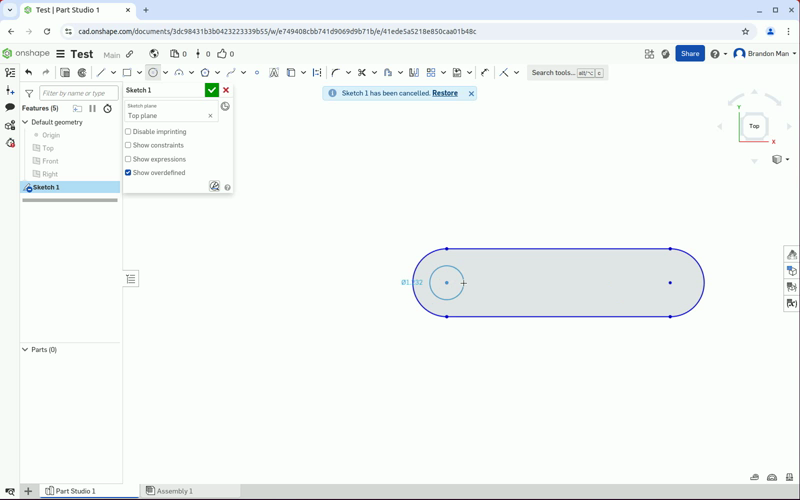
scroll(6)
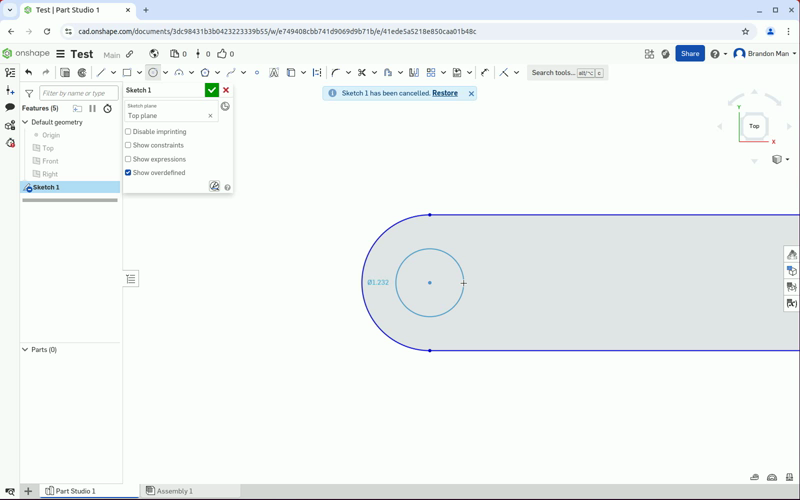
click(463, 282)
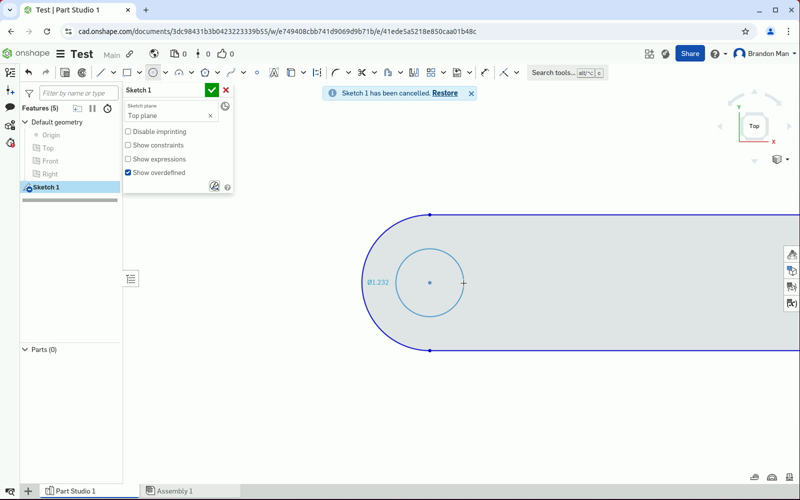
scroll(-6)
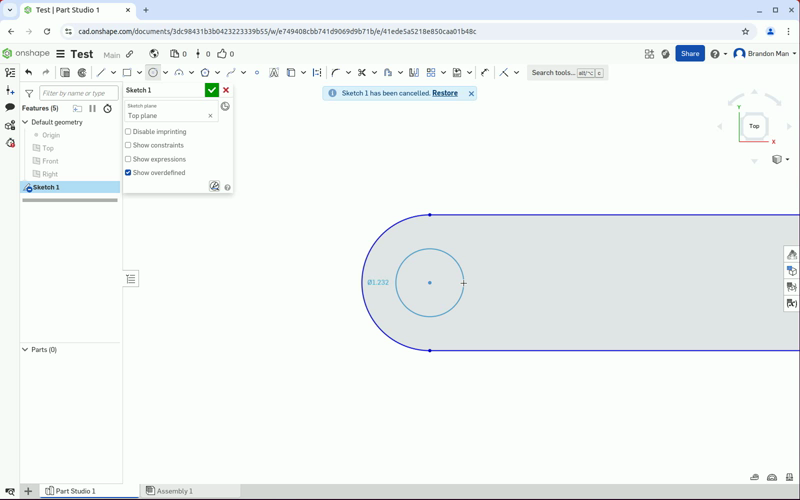
scroll(-6)
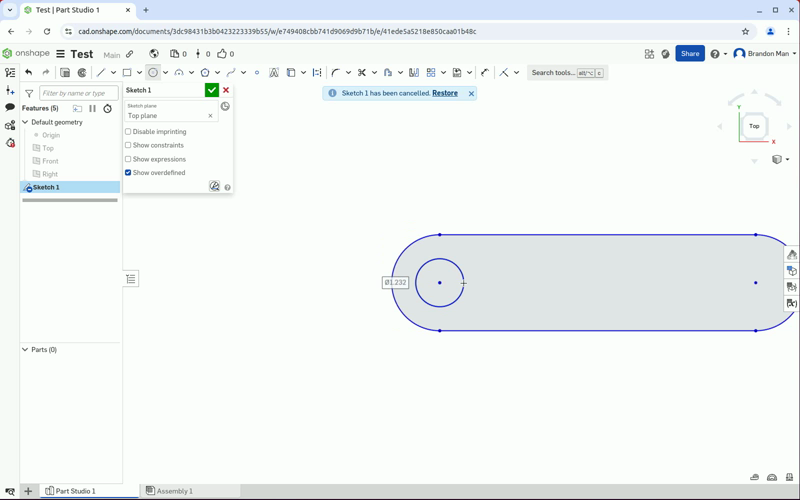
scroll(-6)
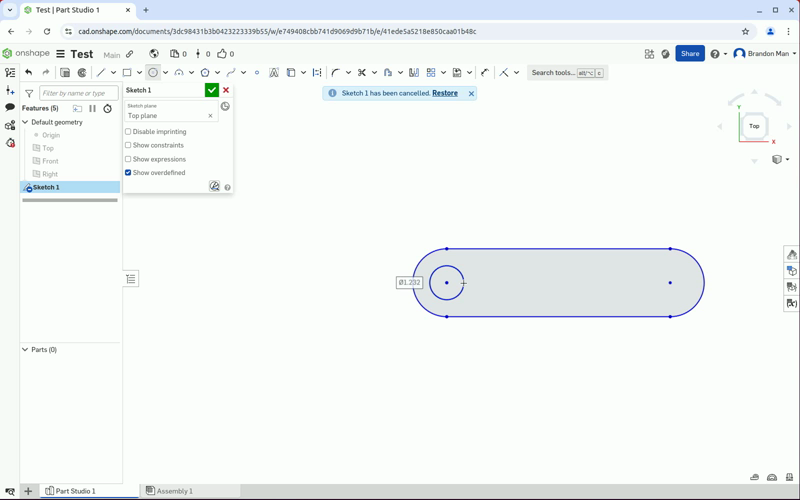
scroll(-6)
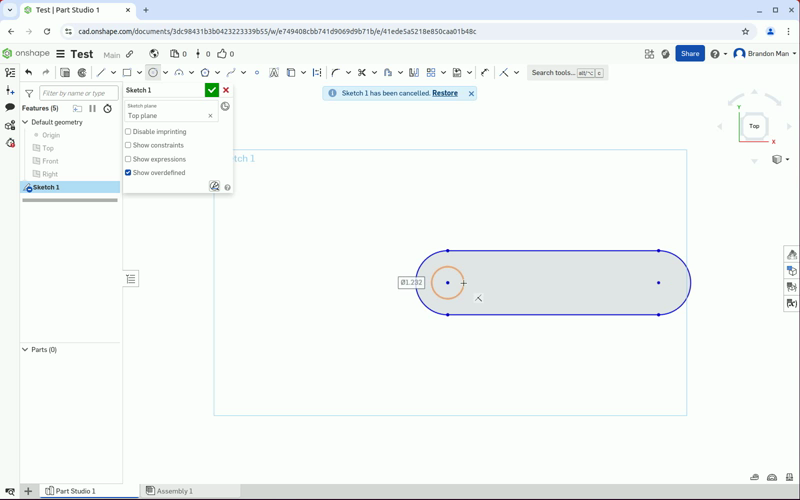
scroll(-6)
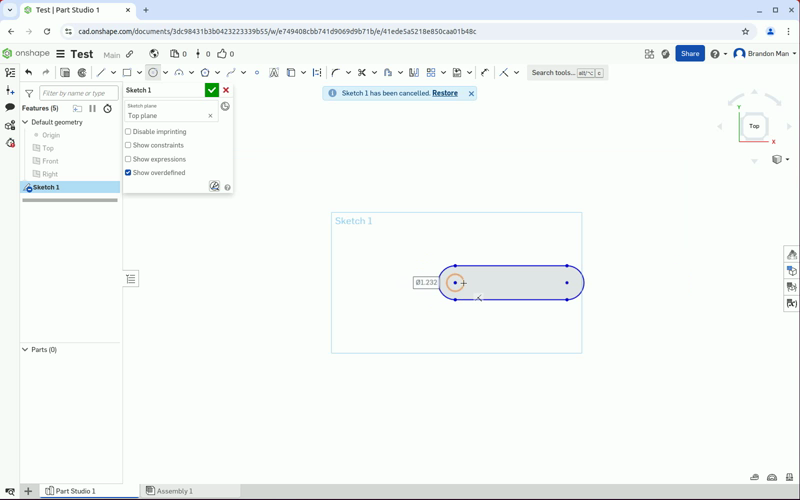
scroll(-6)
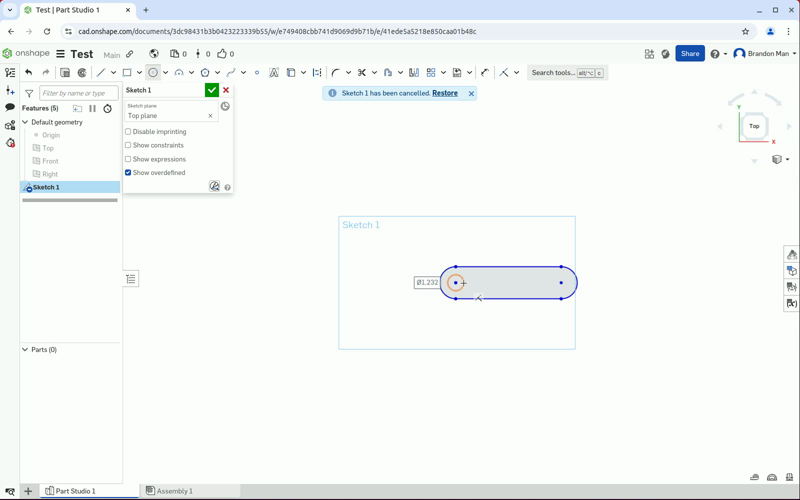
scroll(-6)
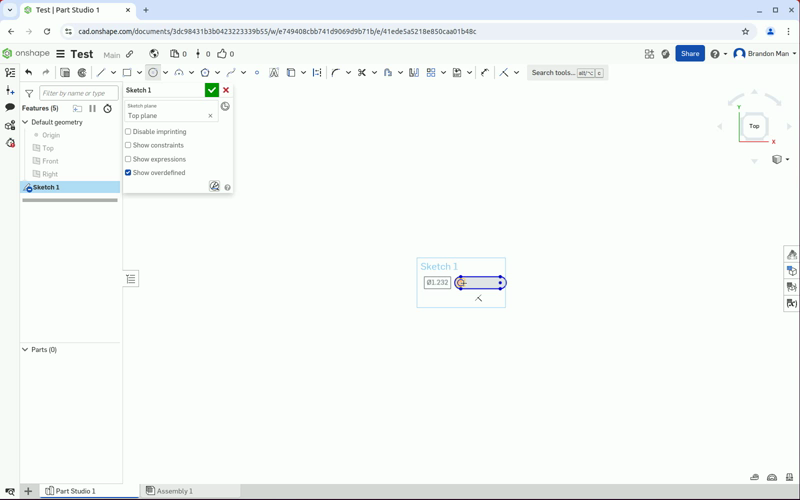
key(esc)
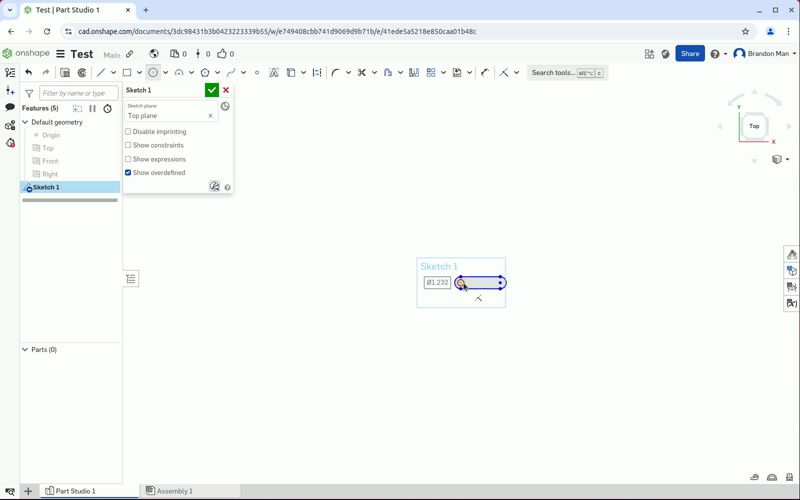
key(c)
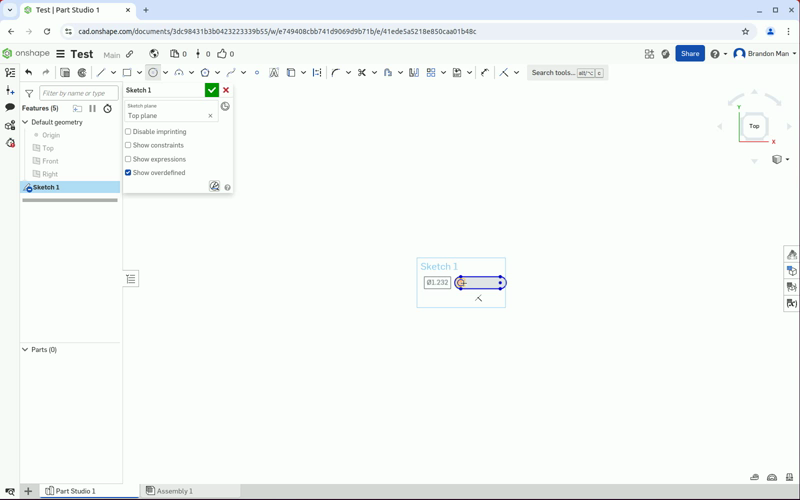
key_down(shift)
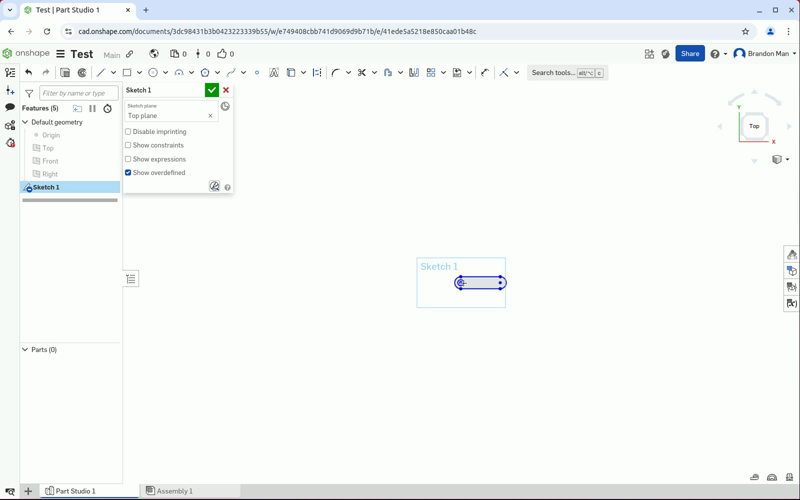
mouse_move(500, 282)
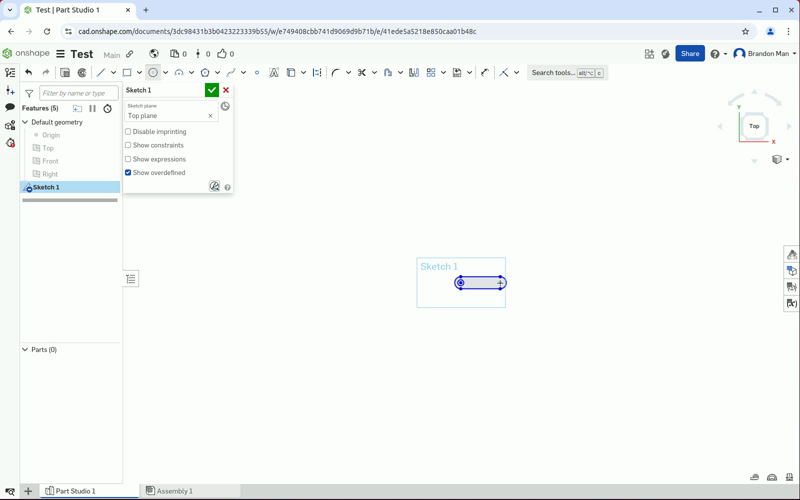
click(500, 282)
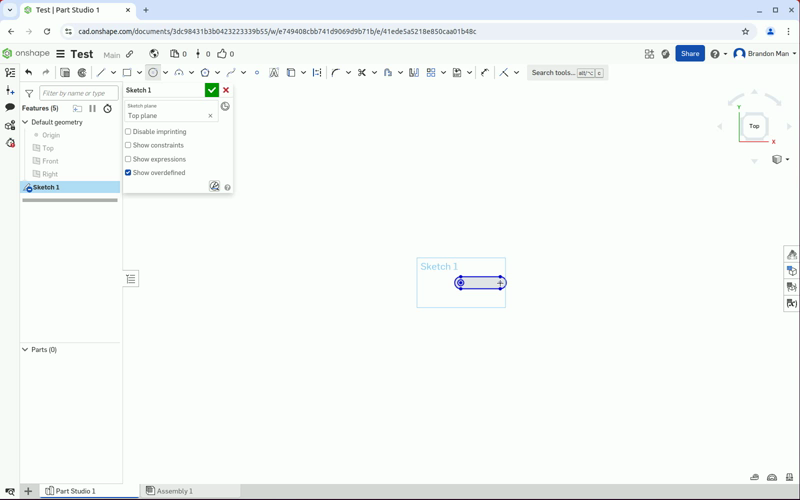
key_up(shift)
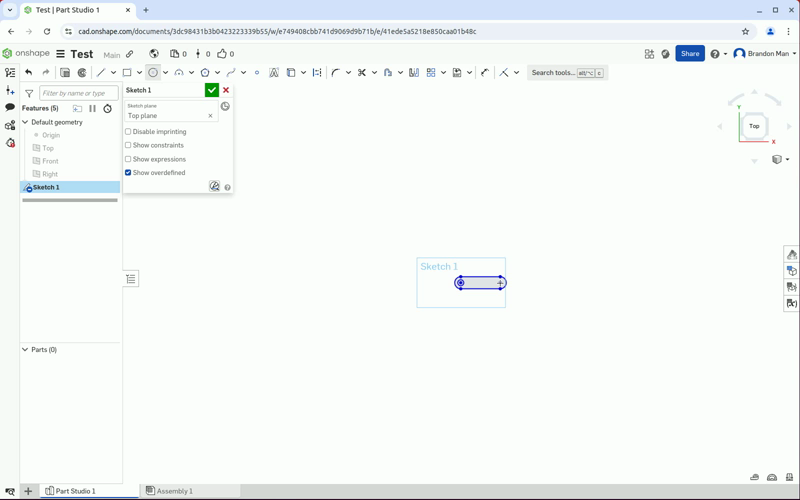
mouse_move(503, 282)
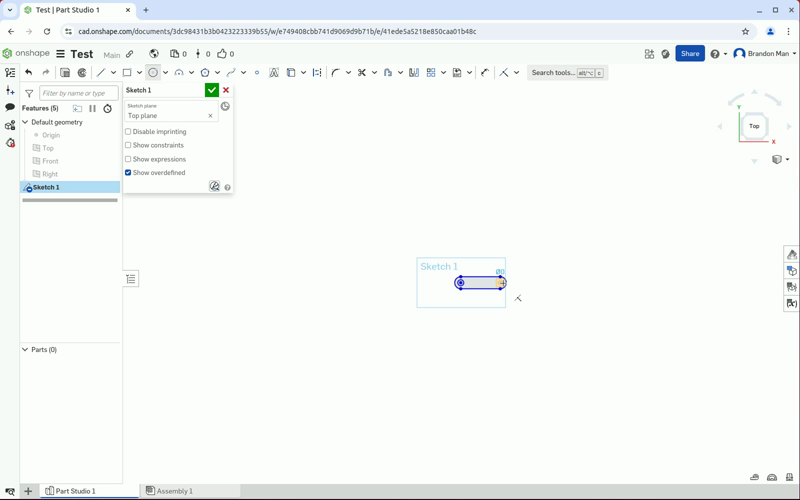
scroll(6)
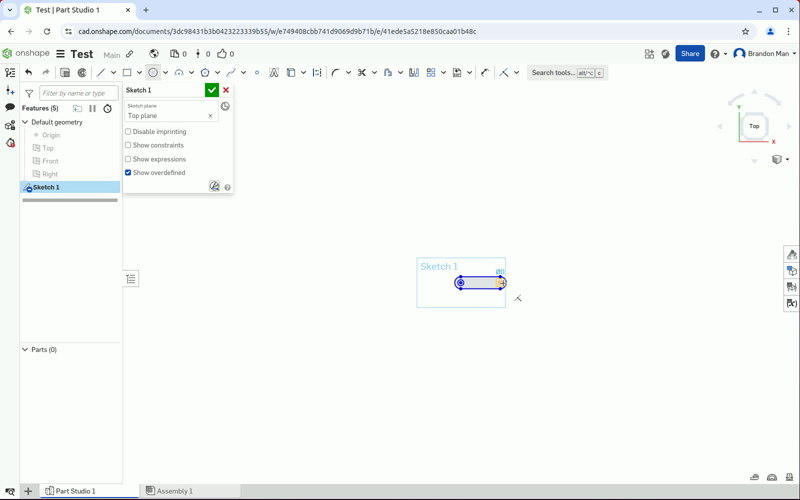
scroll(6)
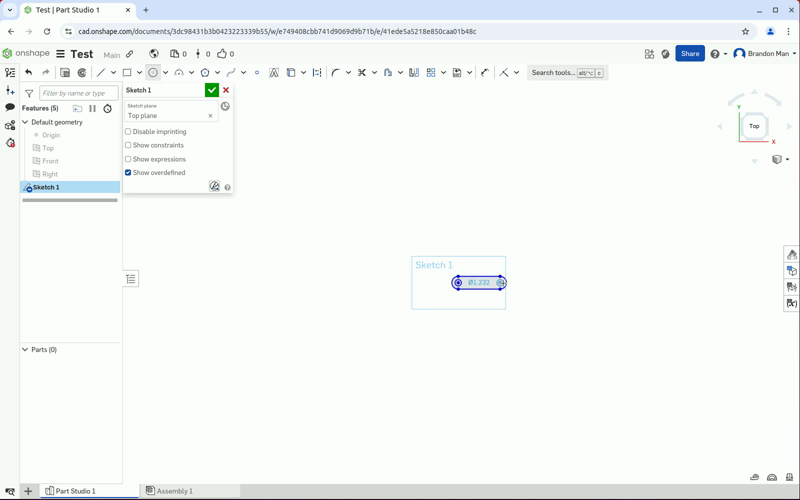
scroll(6)
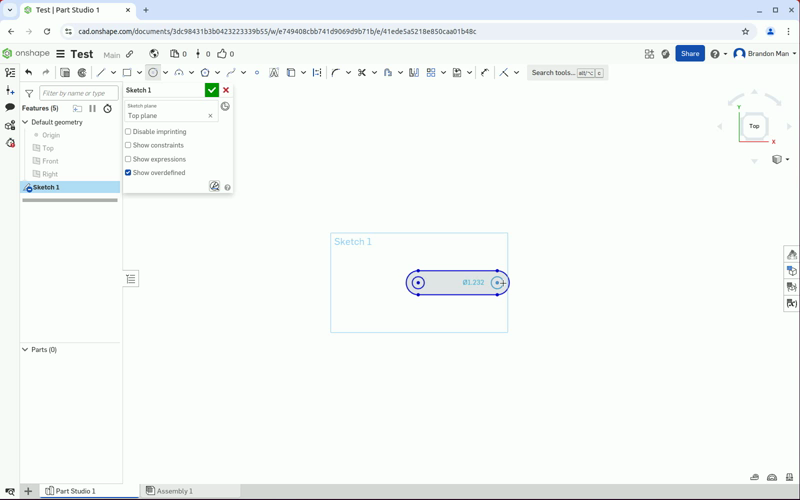
scroll(6)
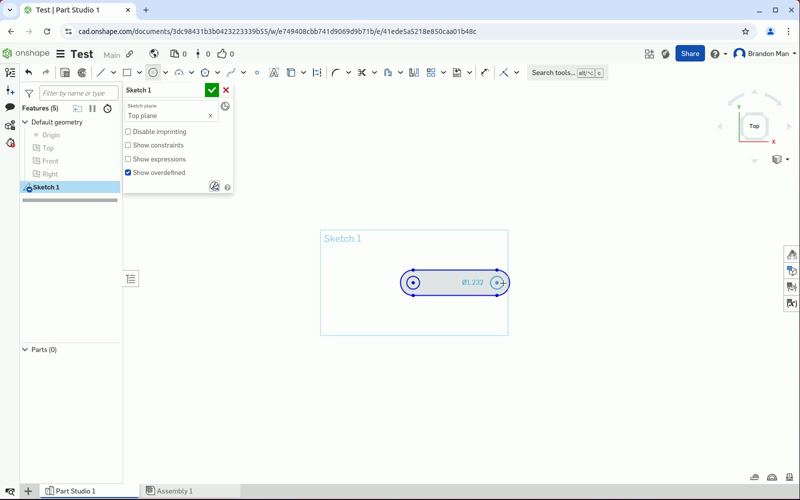
scroll(6)
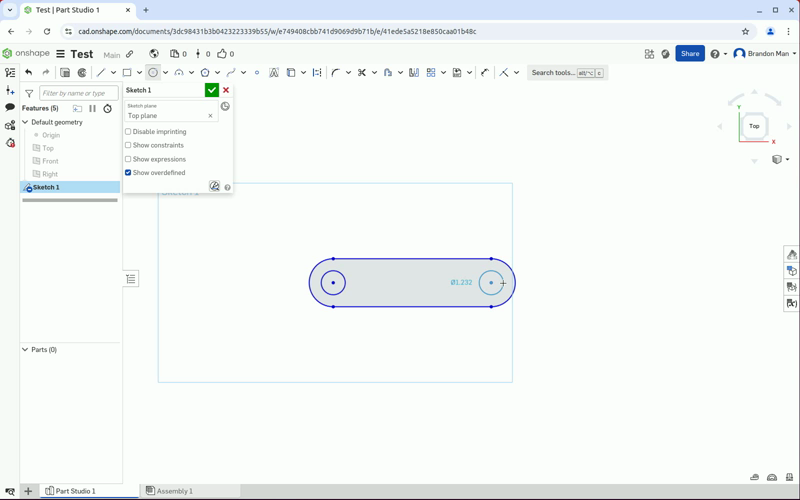
scroll(6)
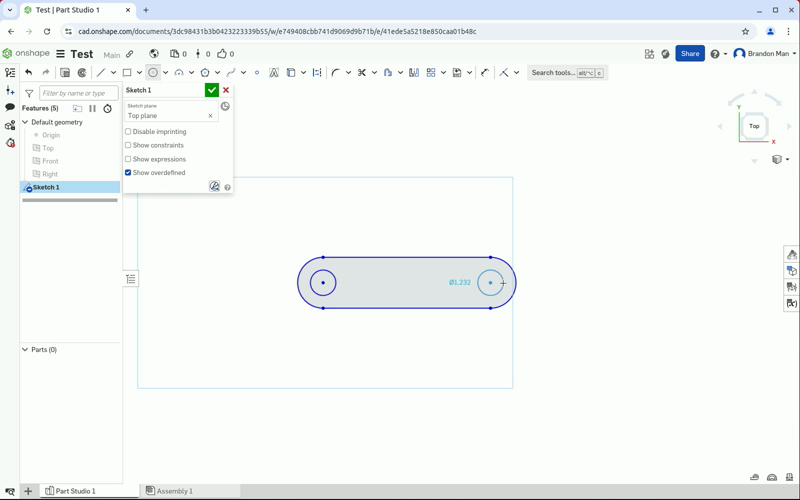
scroll(6)
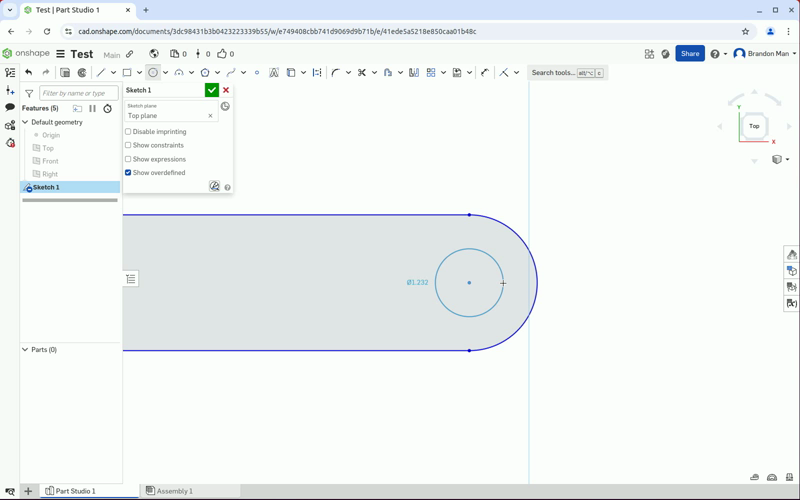
click(503, 282)
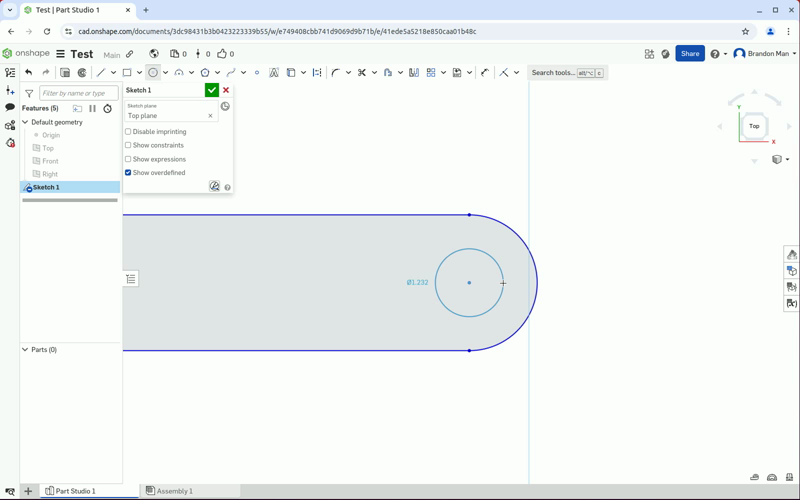
scroll(-6)
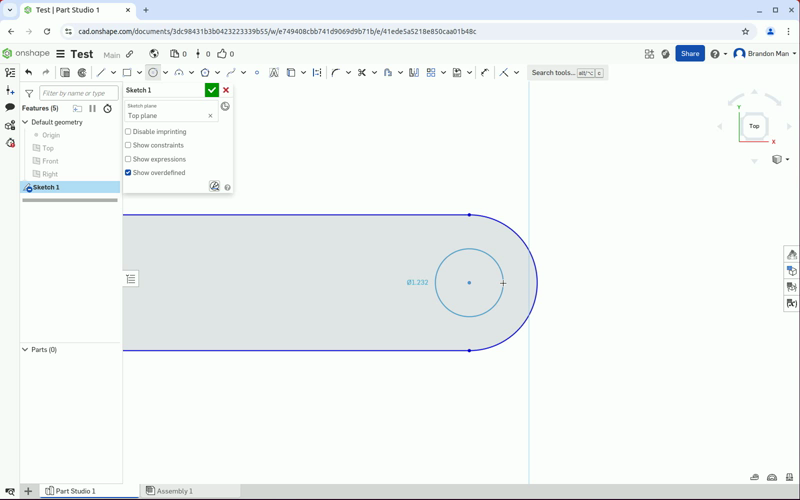
scroll(-6)
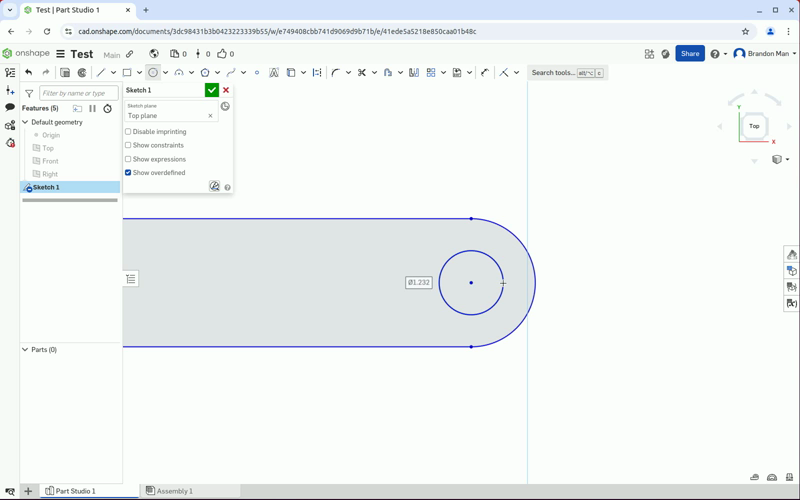
scroll(-6)
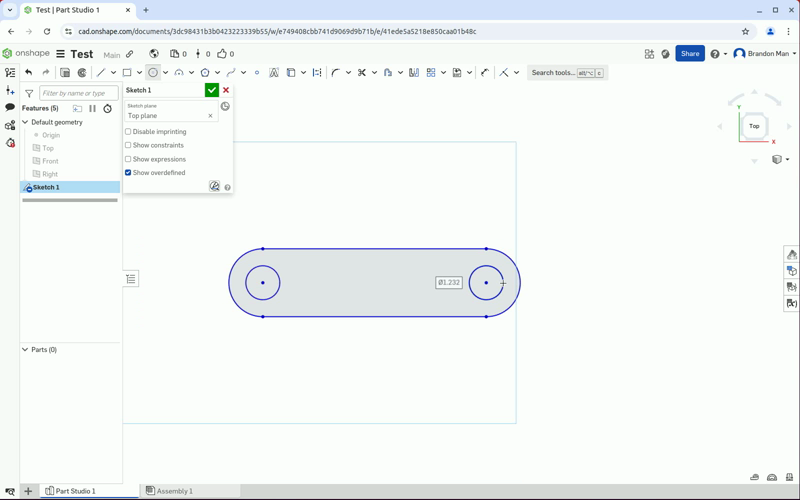
scroll(-6)
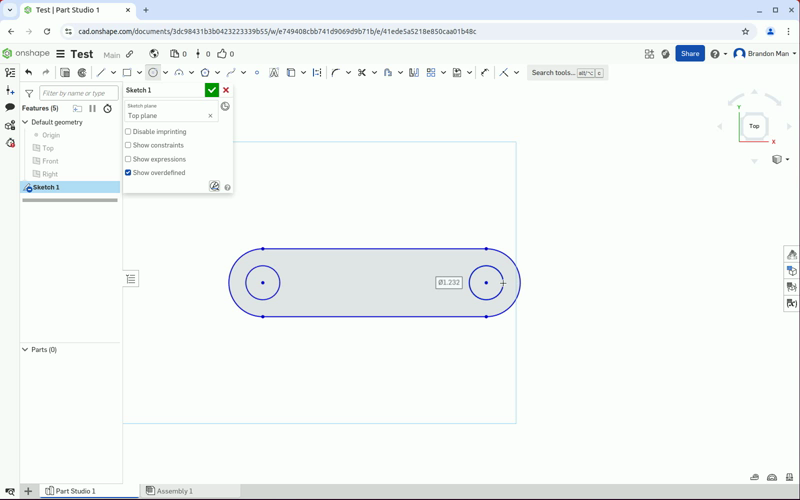
scroll(-6)
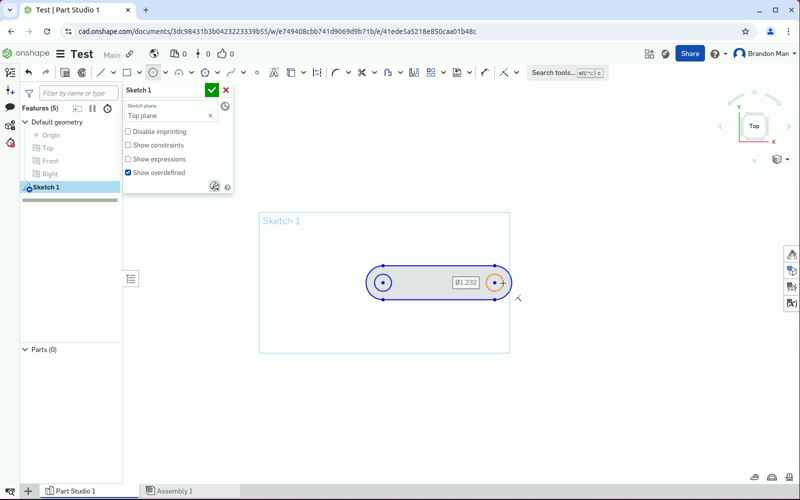
scroll(-6)
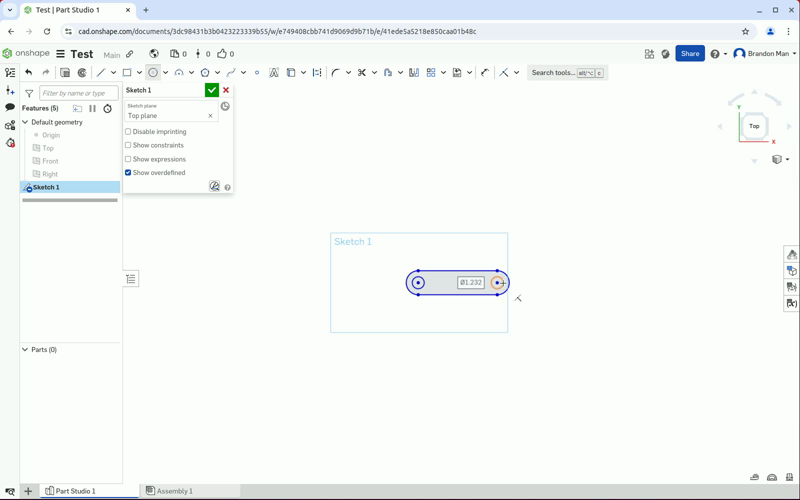
scroll(-6)
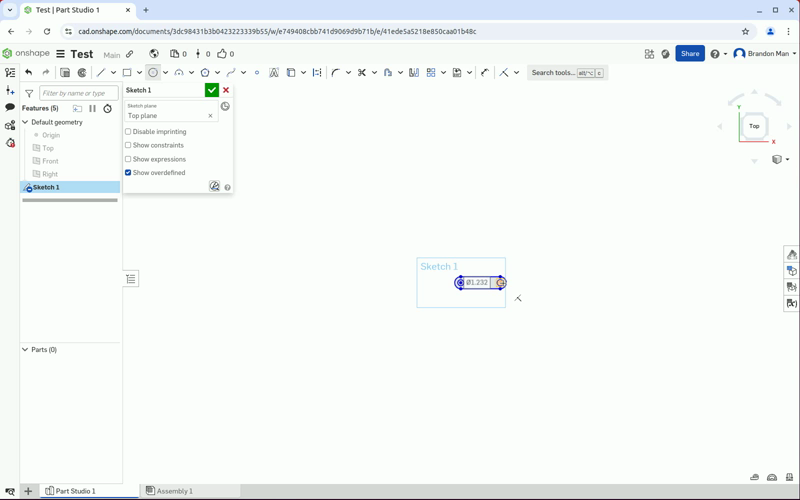
key(esc)
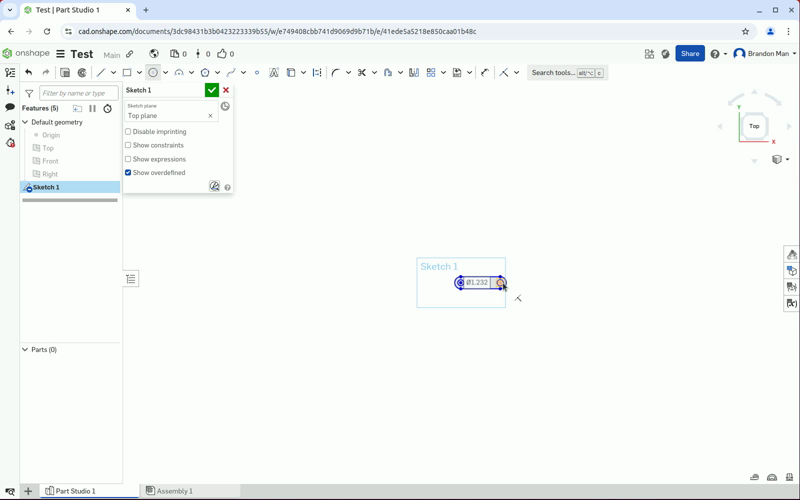
mouse_move(488, 286)
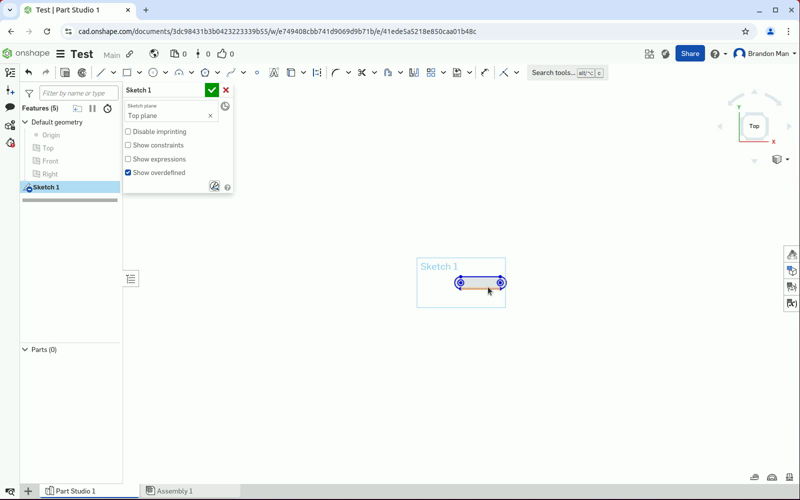
scroll(6)
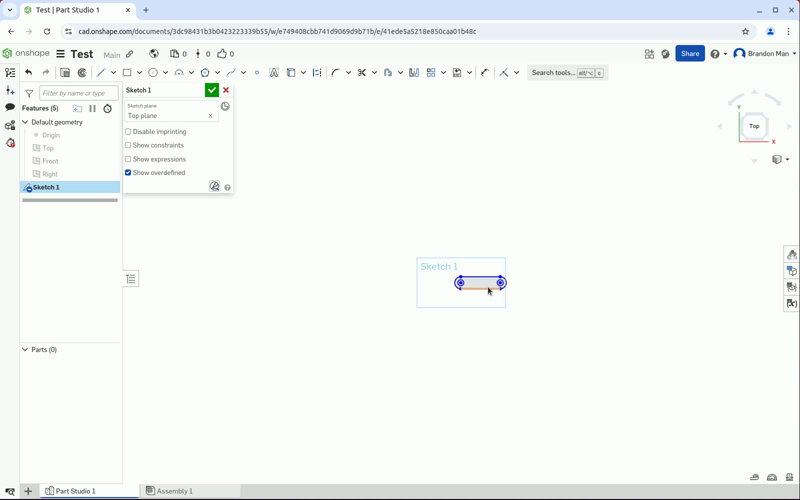
scroll(6)
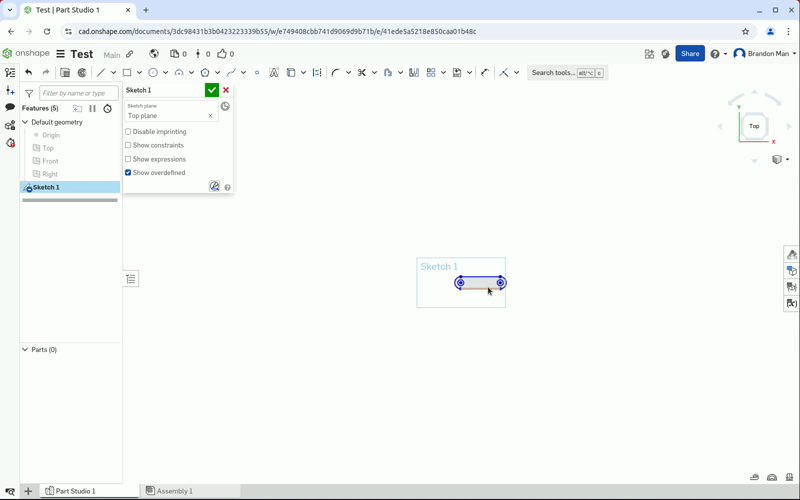
scroll(6)
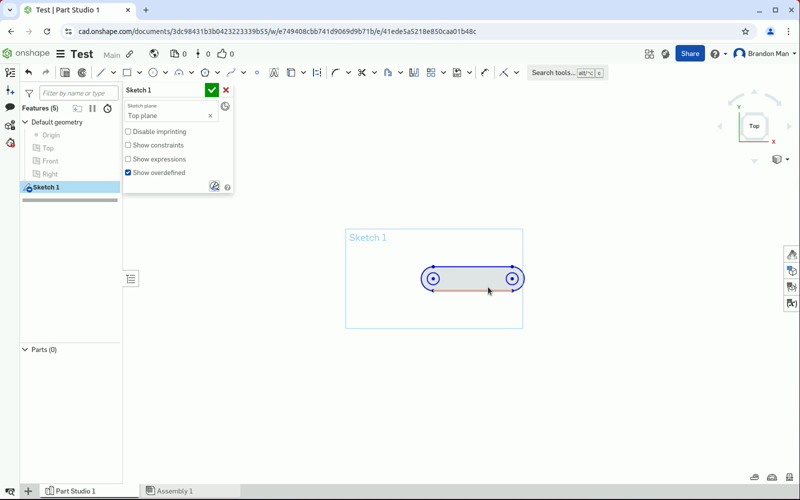
scroll(6)
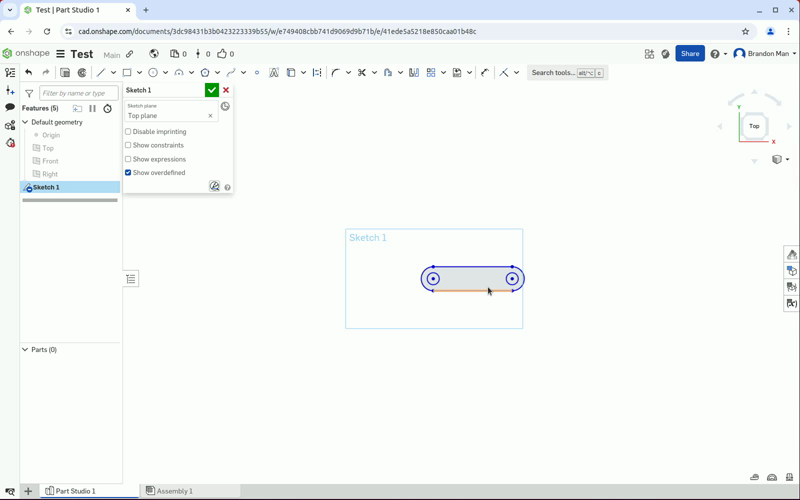
scroll(6)
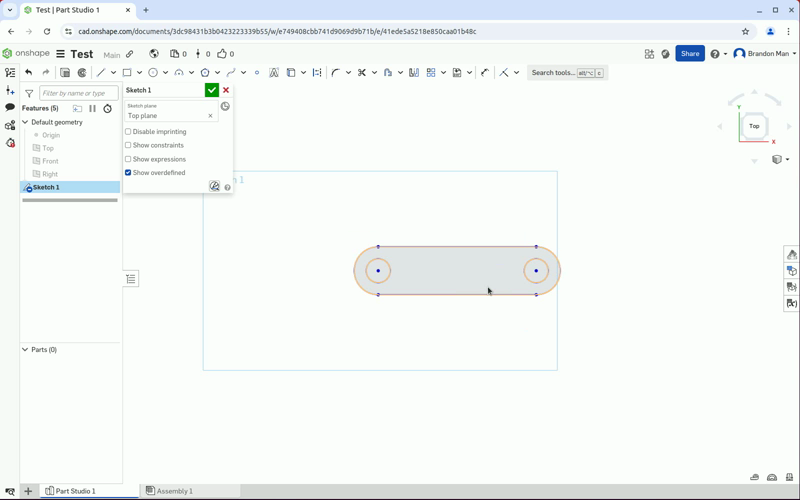
scroll(6)
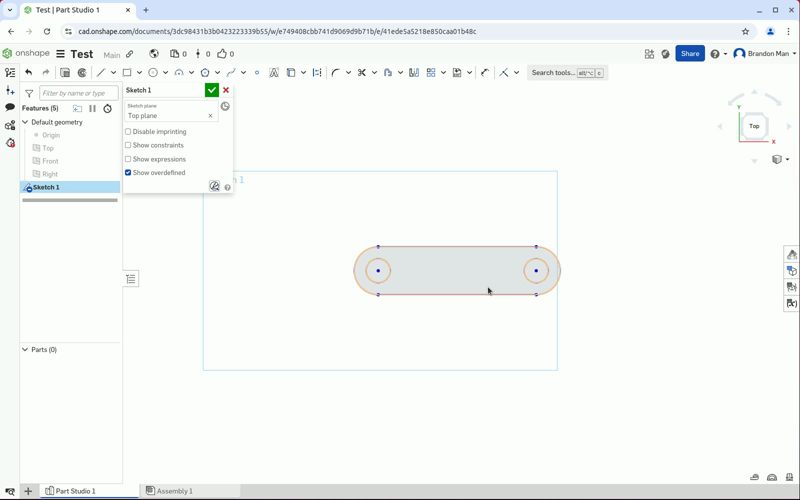
scroll(6)
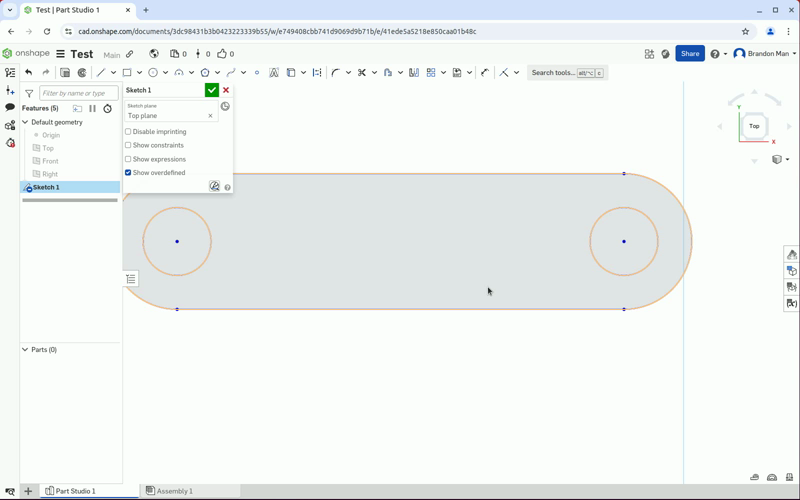
click(488, 286)
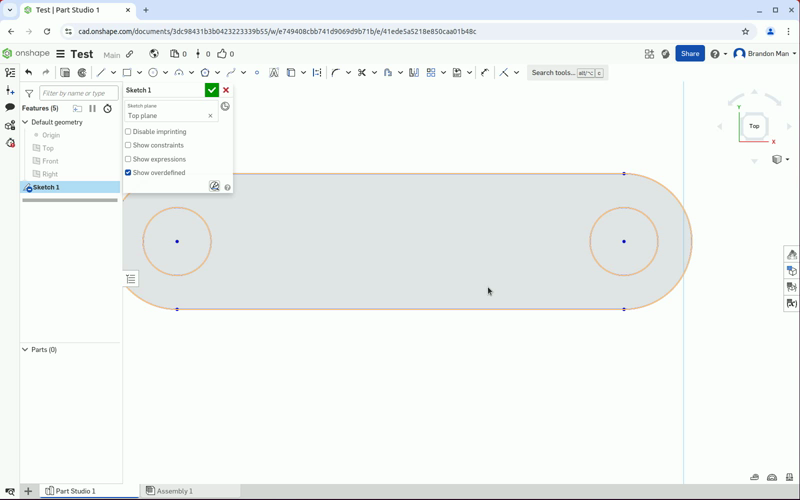
scroll(-6)
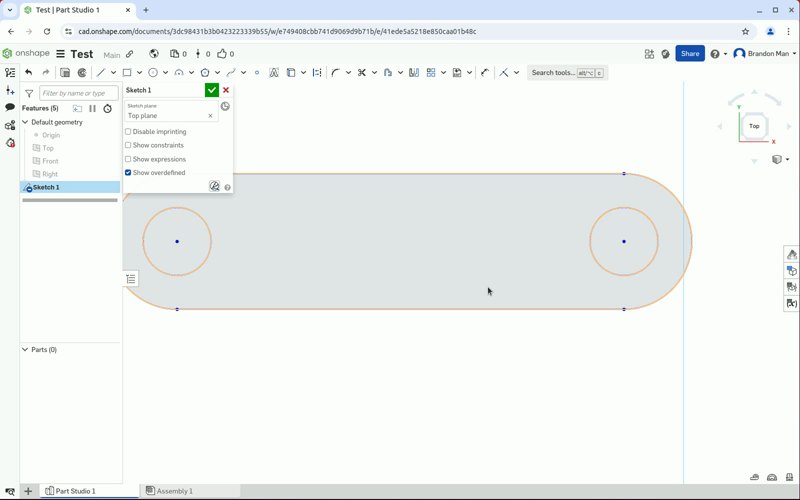
scroll(-6)
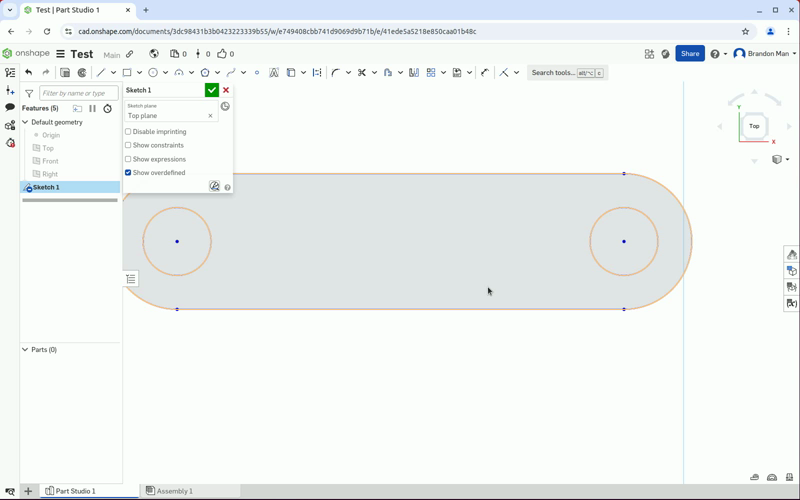
scroll(-6)
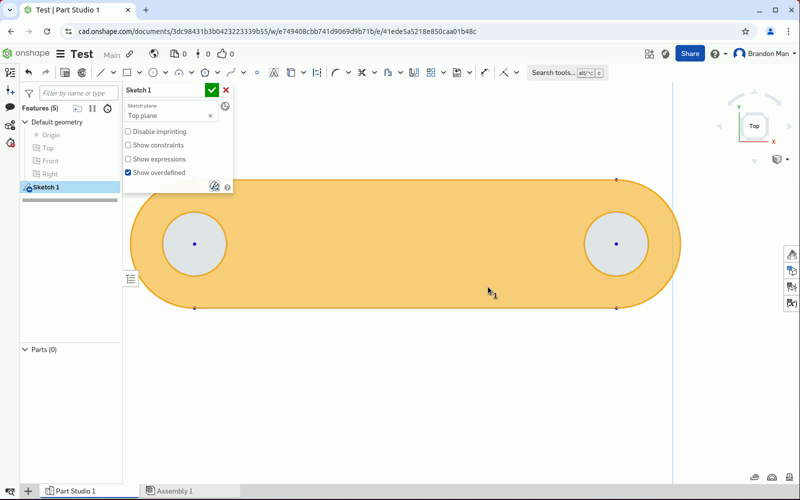
scroll(-6)
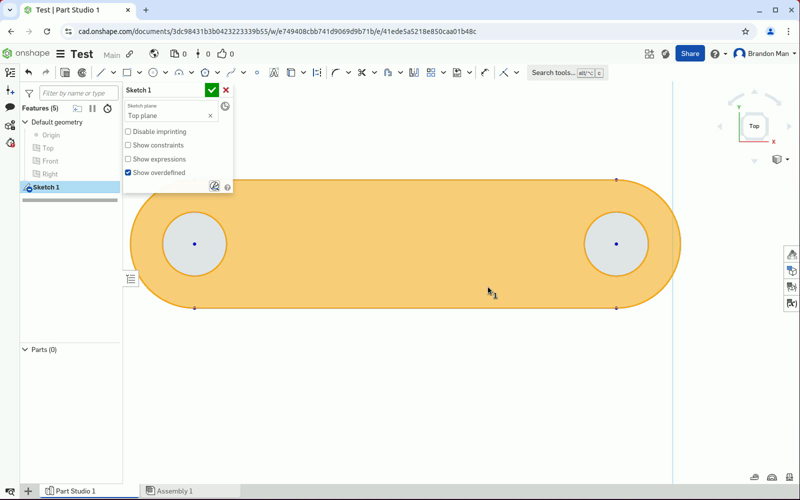
scroll(-6)
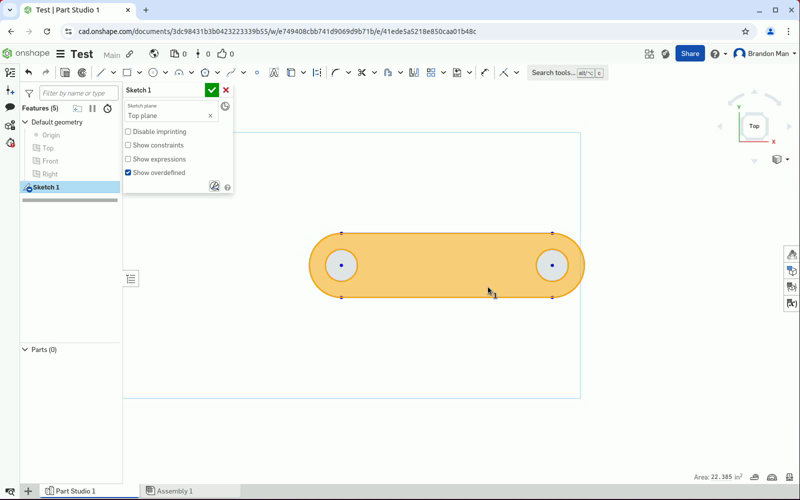
scroll(-6)
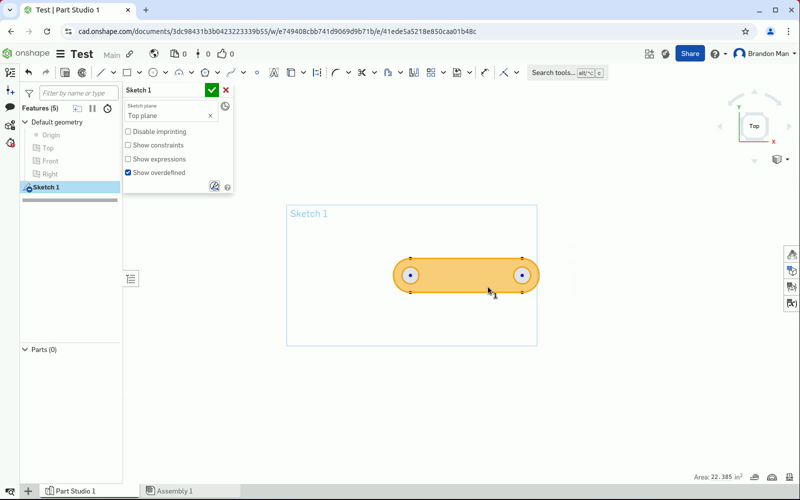
scroll(-6)
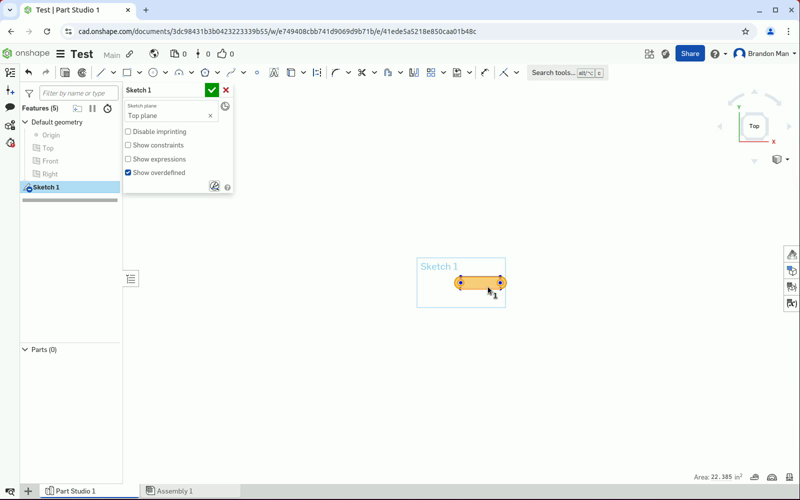
mouse_move(73, 352)
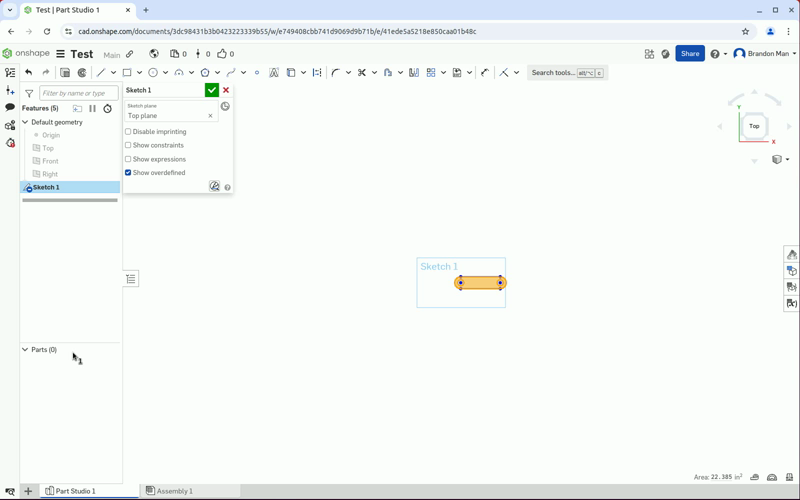
key(shift+y)
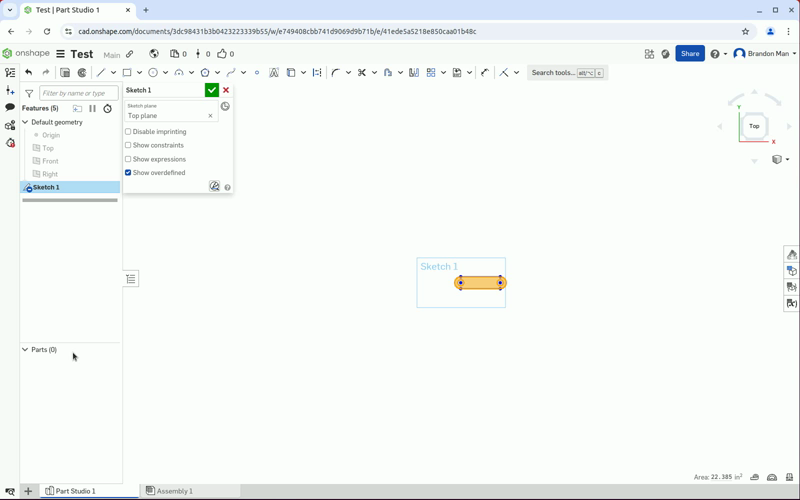
key(shift+e)
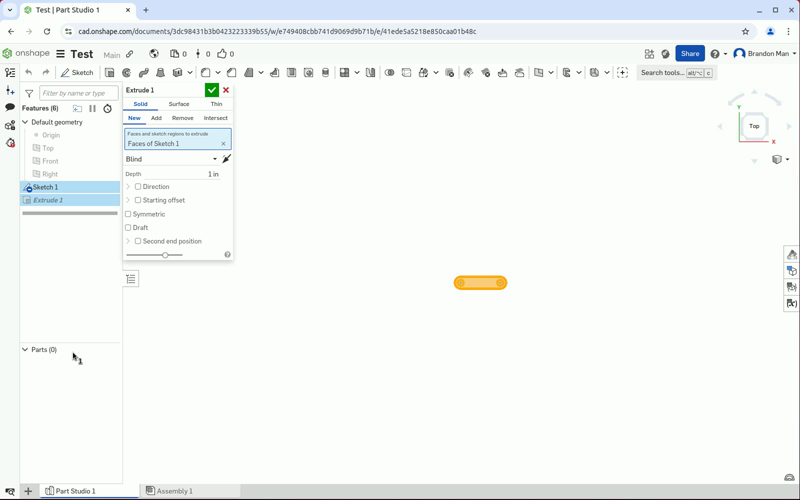
mouse_move(143, 106)
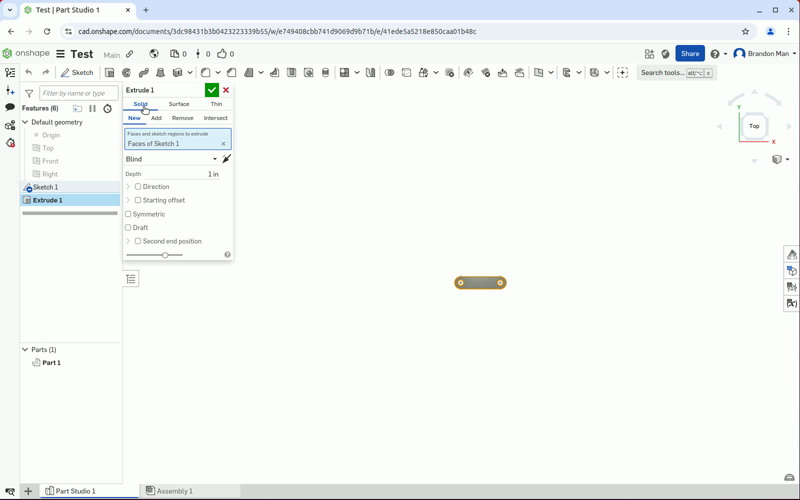
click(143, 106)
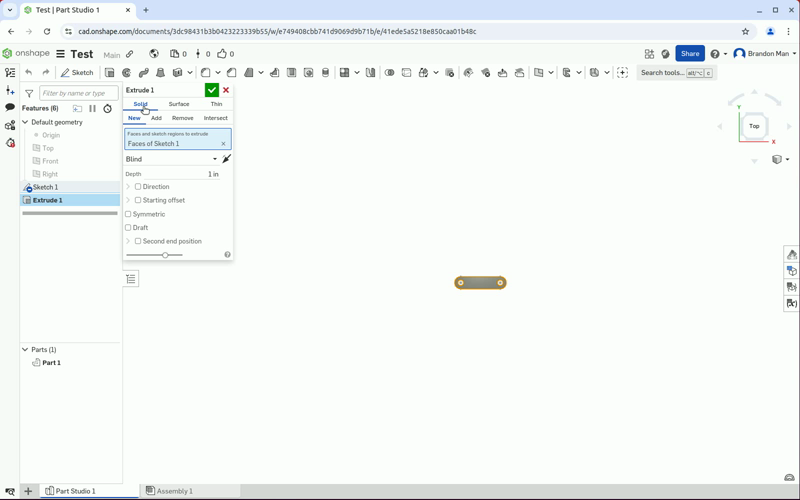
mouse_move(137, 120)
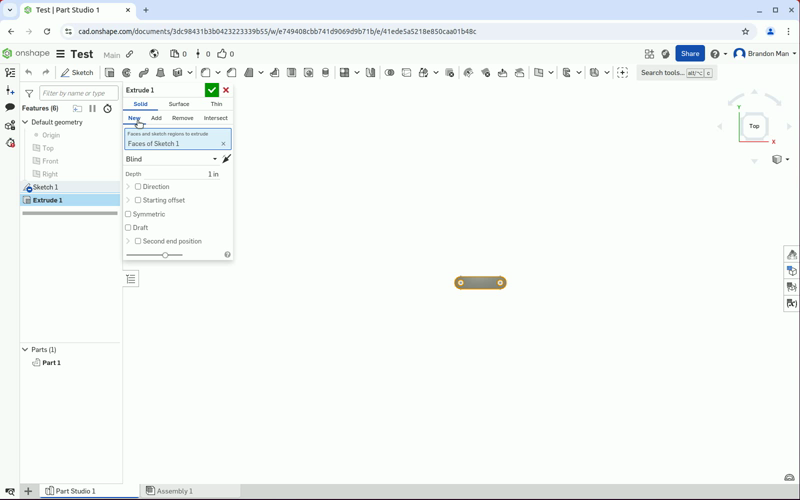
click(137, 120)
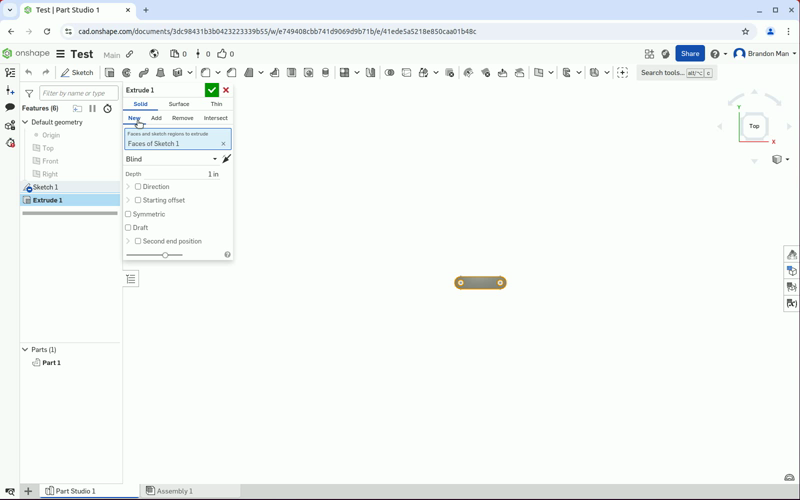
key(tab, 4)
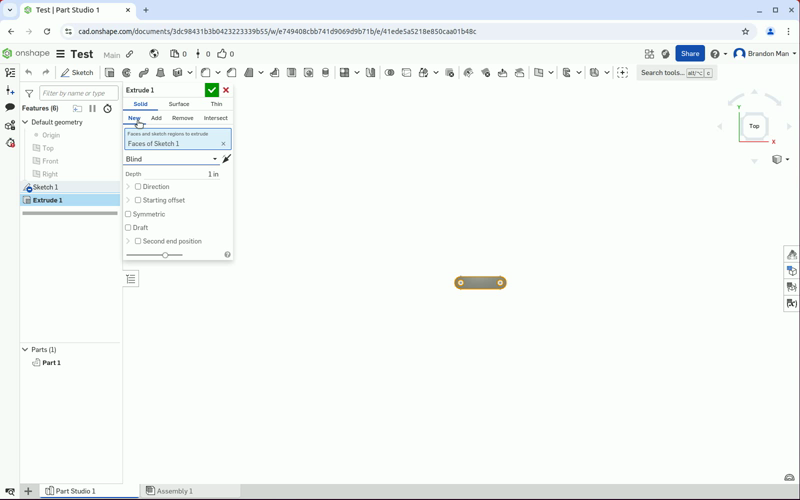
text(0.722)
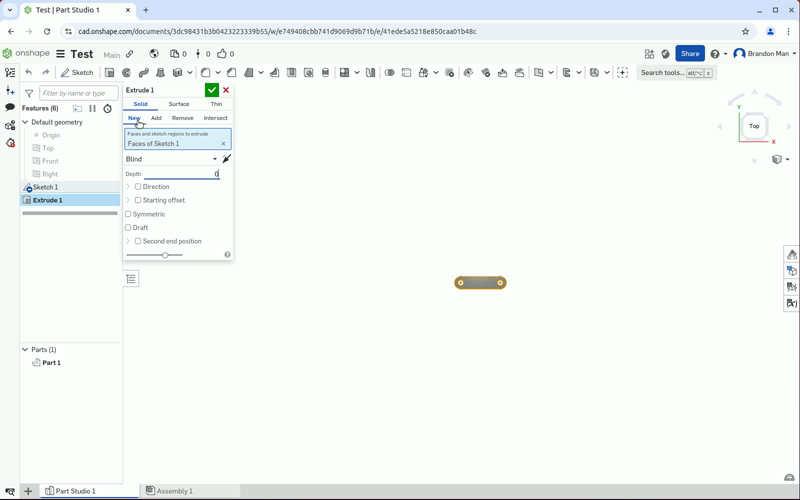
key(enter)
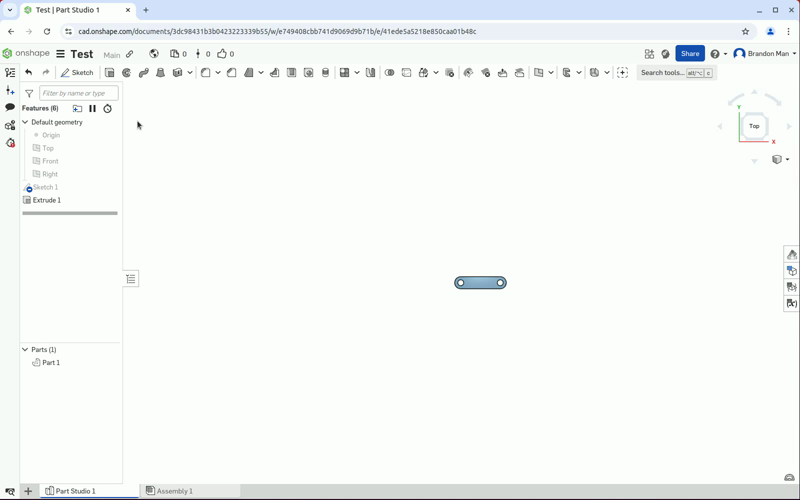
key(shift+h)
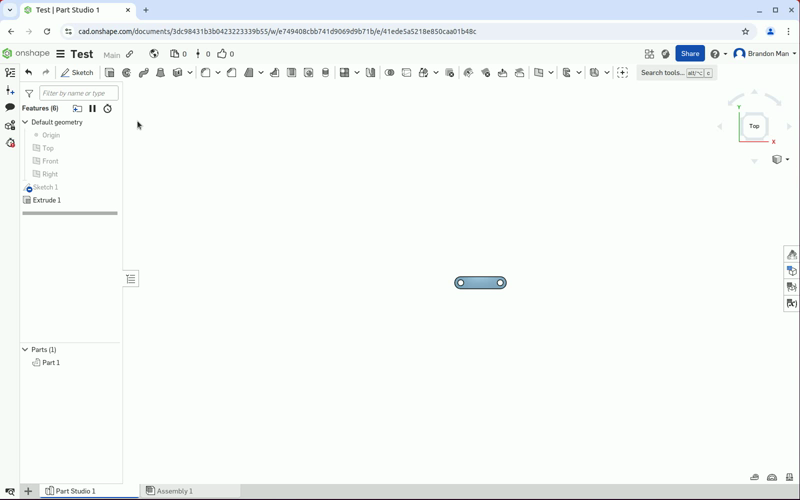
key(shift+h)
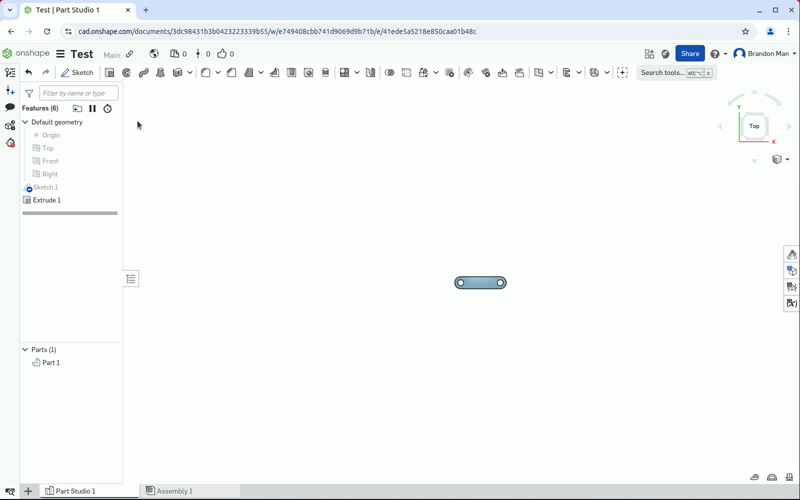
mouse_move(73, 189)
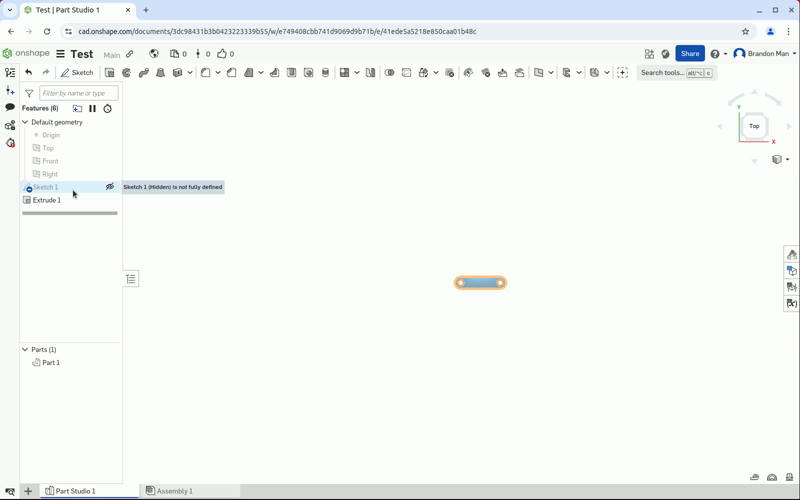
click(73, 189)
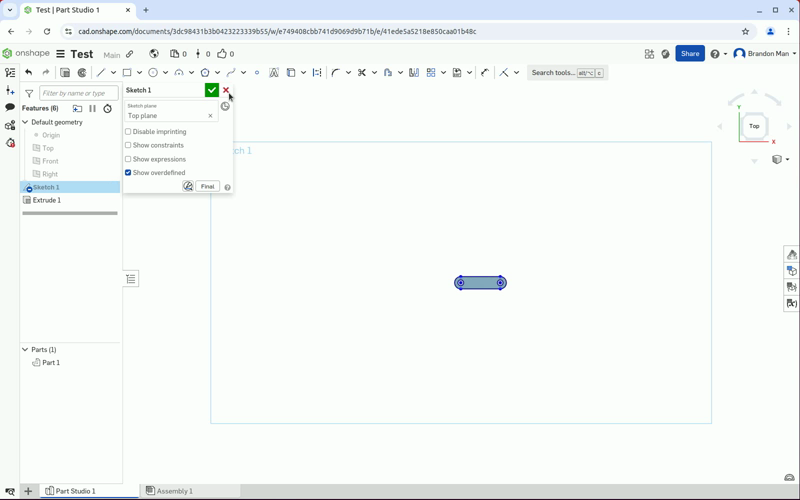
mouse_move(229, 92)
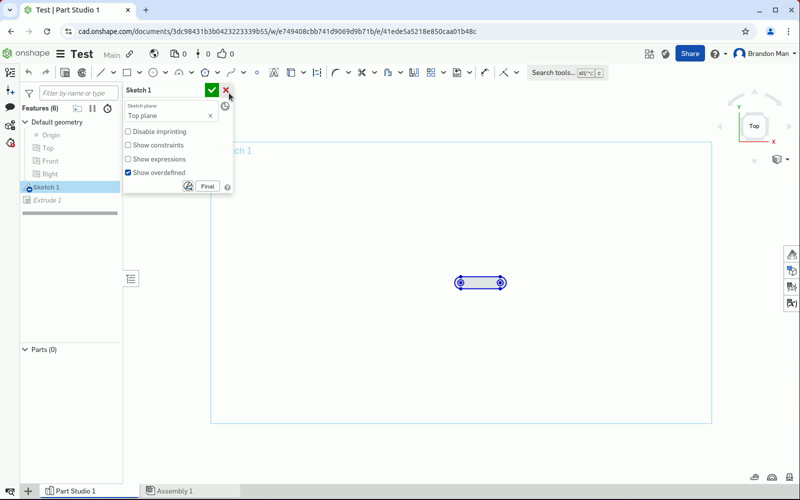
click(229, 92)
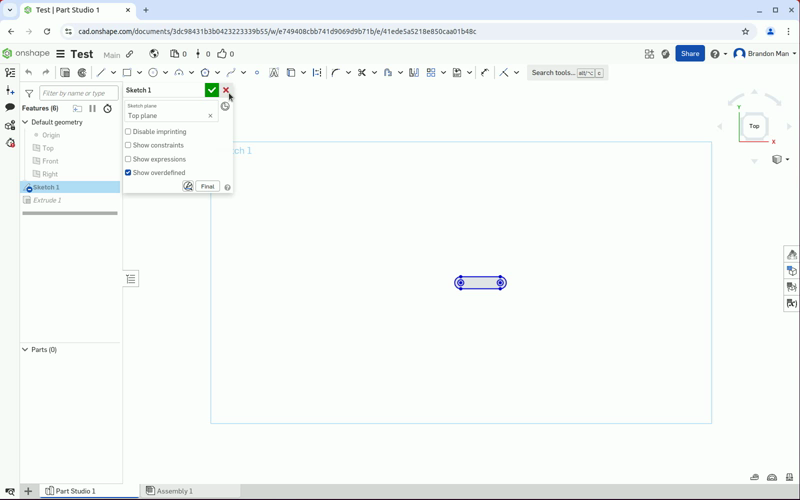
key(shift+s)
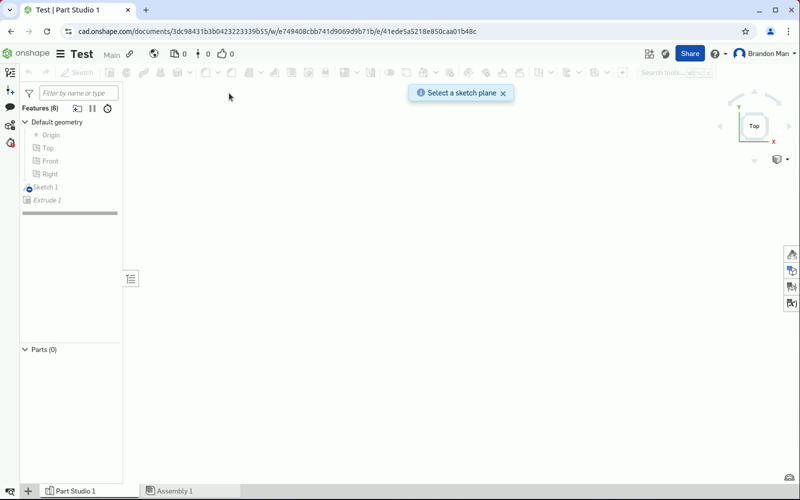
mouse_move(73, 150)
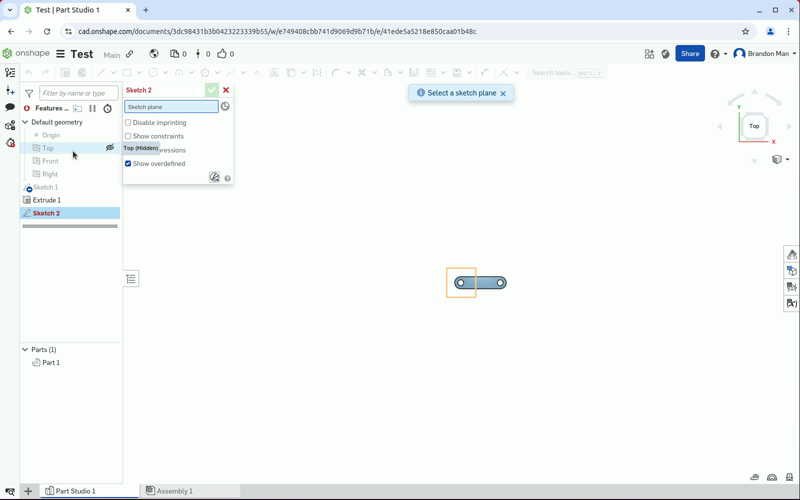
click(73, 150)
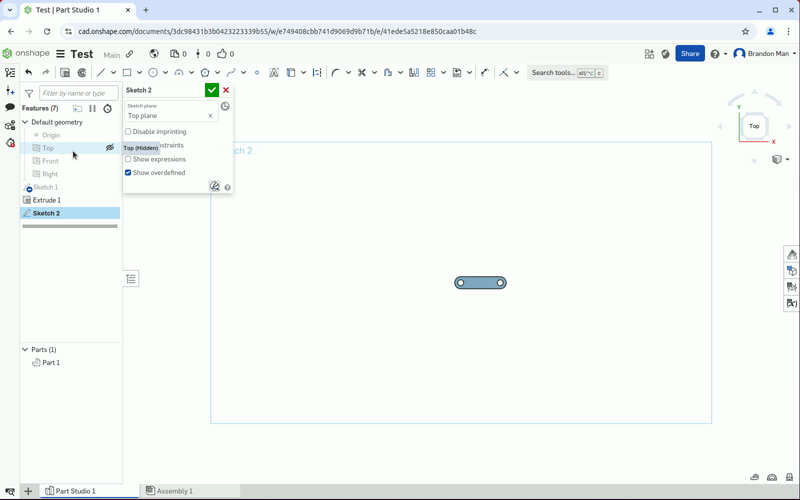
mouse_move(73, 352)
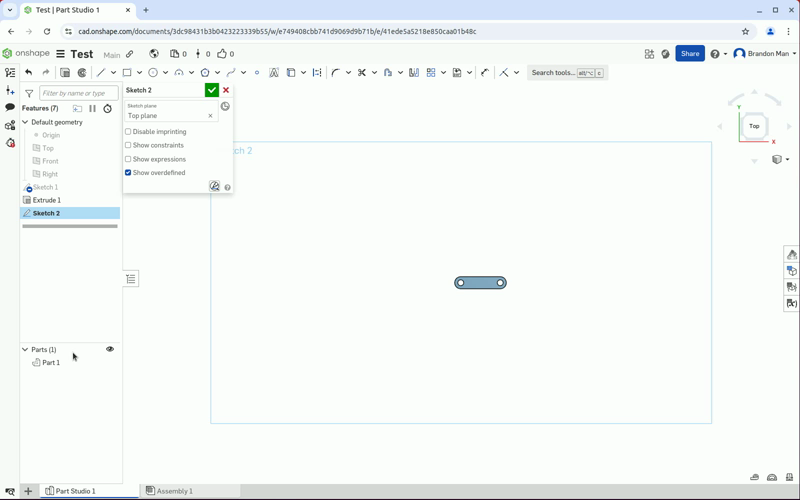
key(y)
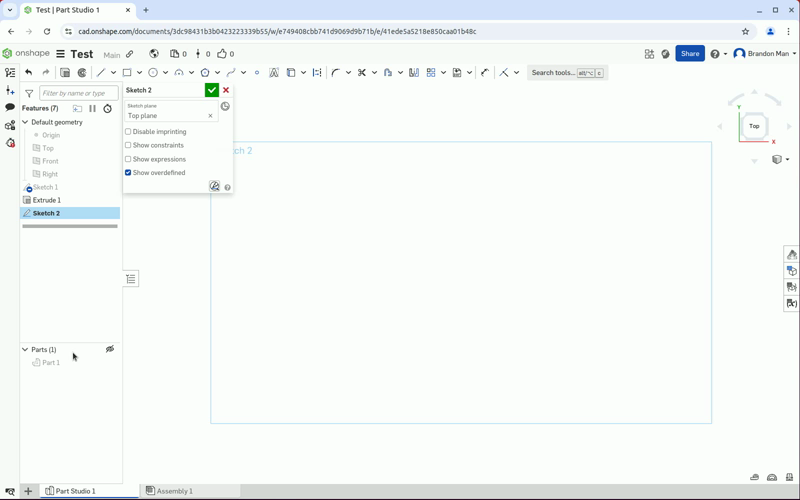
key(c)
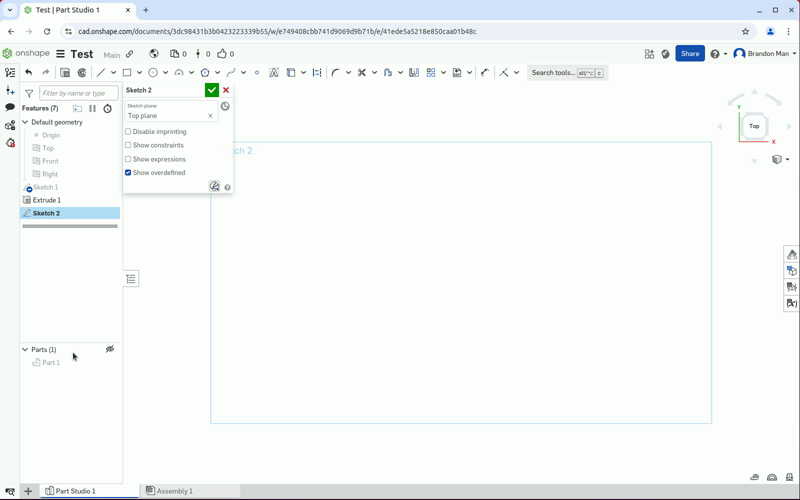
key_down(shift)
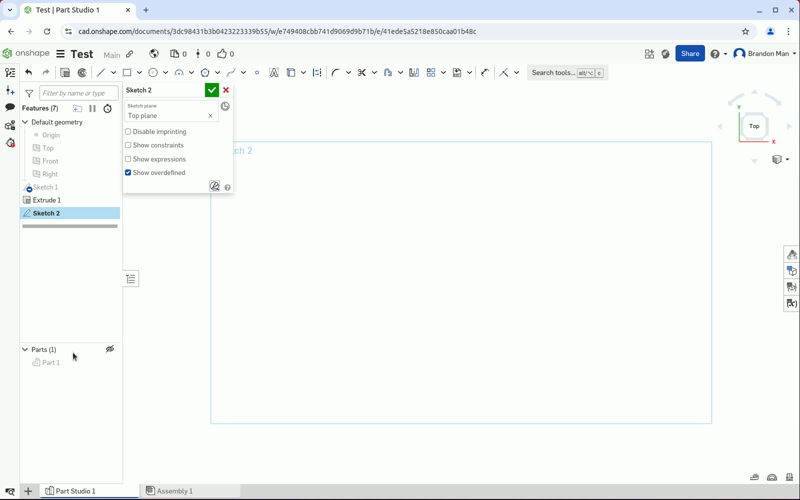
mouse_move(411, 246)
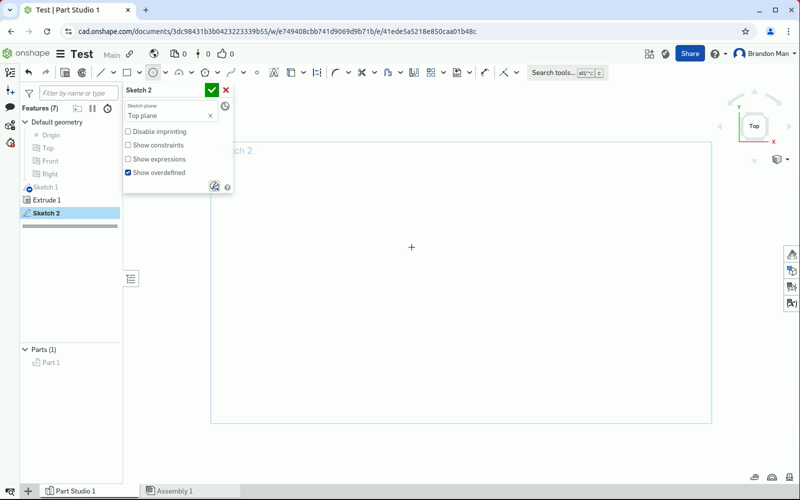
click(411, 246)
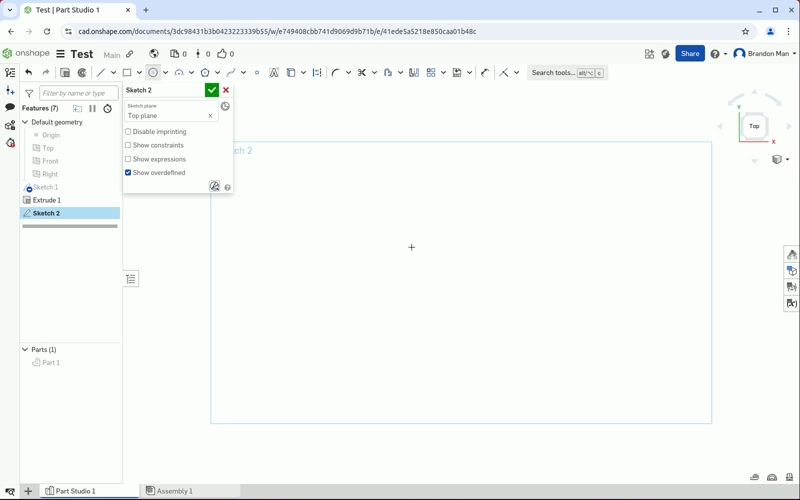
key_up(shift)
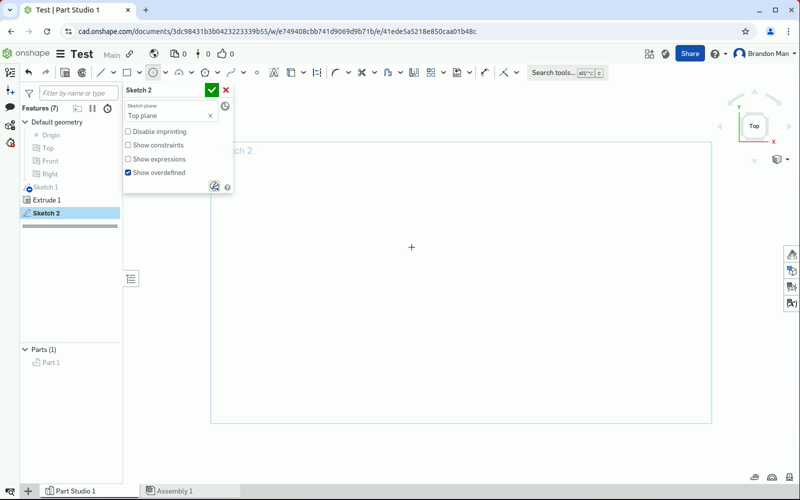
mouse_move(414, 246)
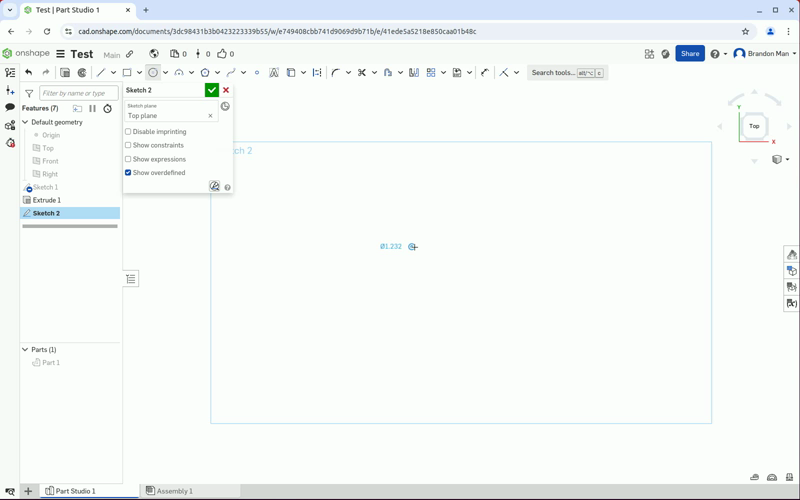
scroll(6)
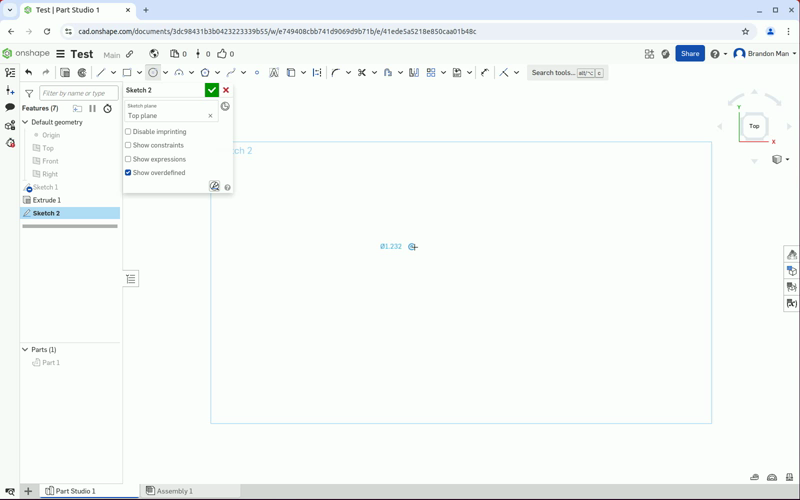
scroll(6)
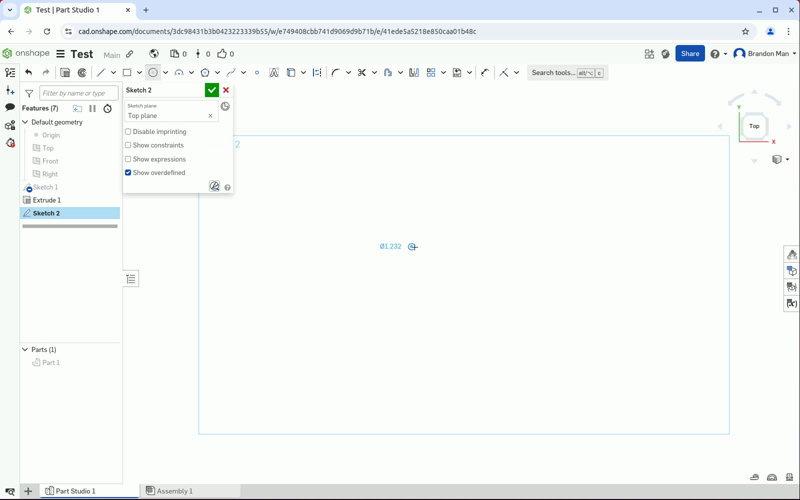
scroll(6)
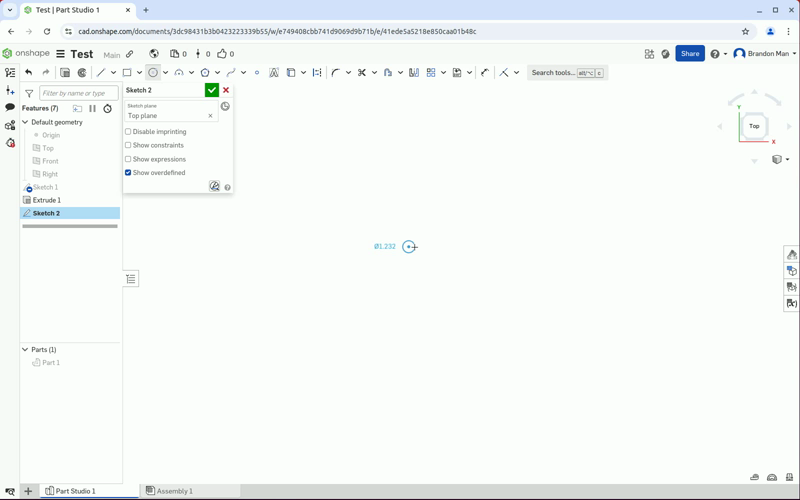
scroll(6)
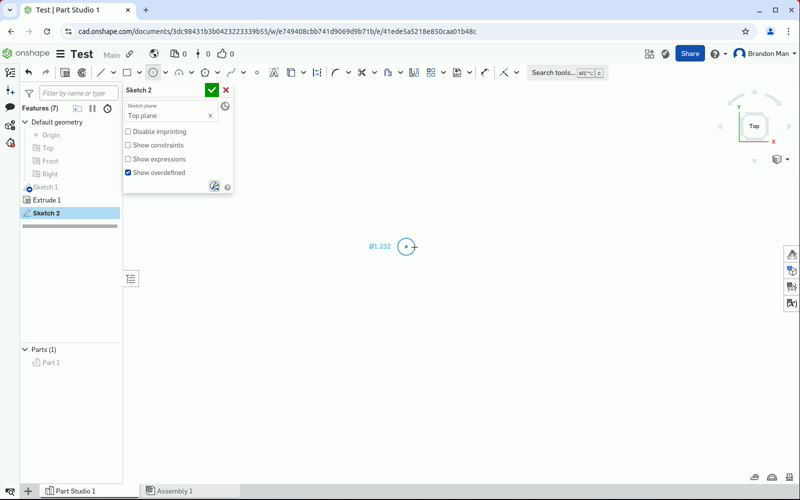
scroll(6)
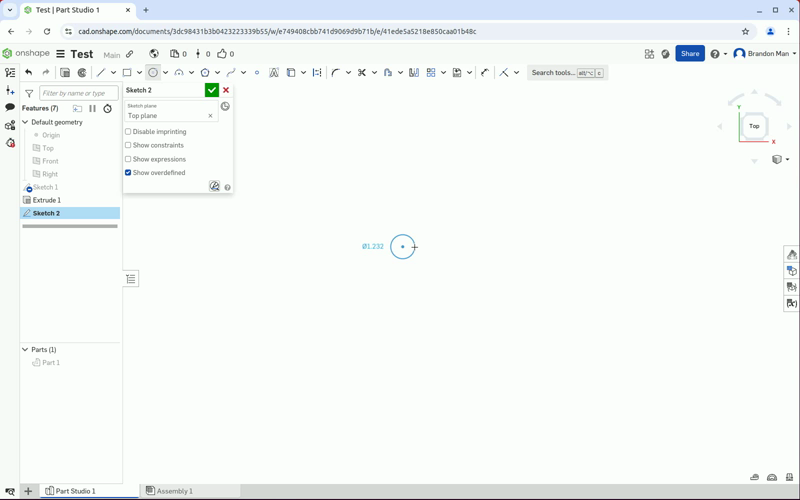
scroll(6)
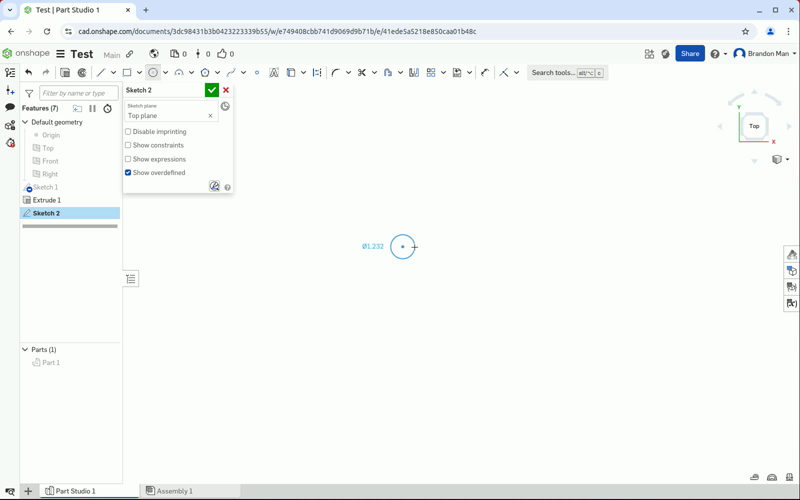
scroll(6)
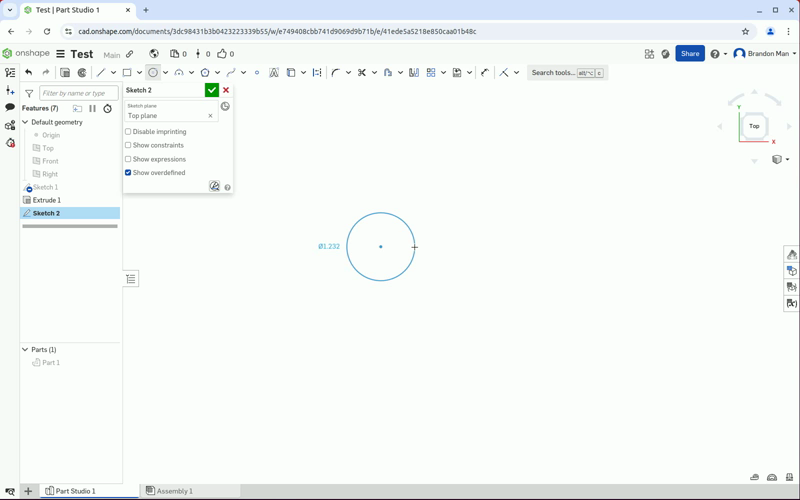
click(414, 246)
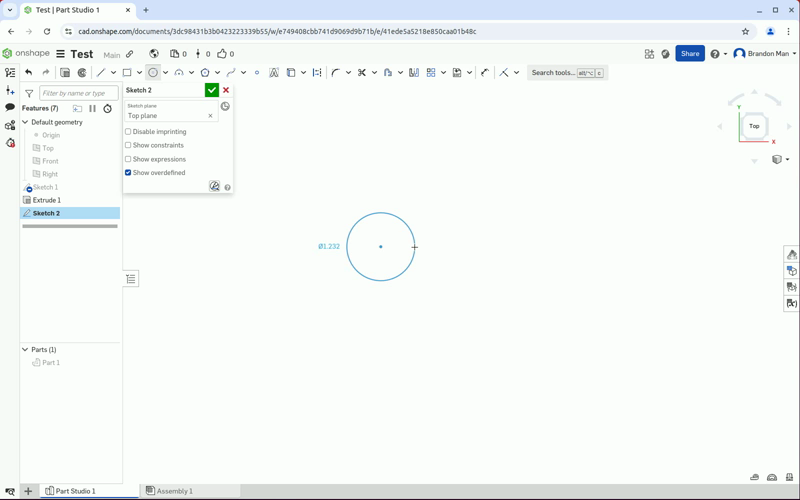
scroll(-6)
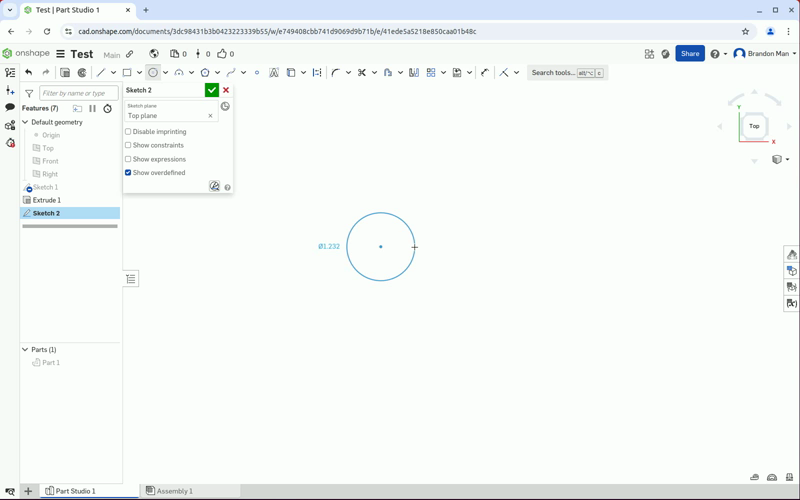
scroll(-6)
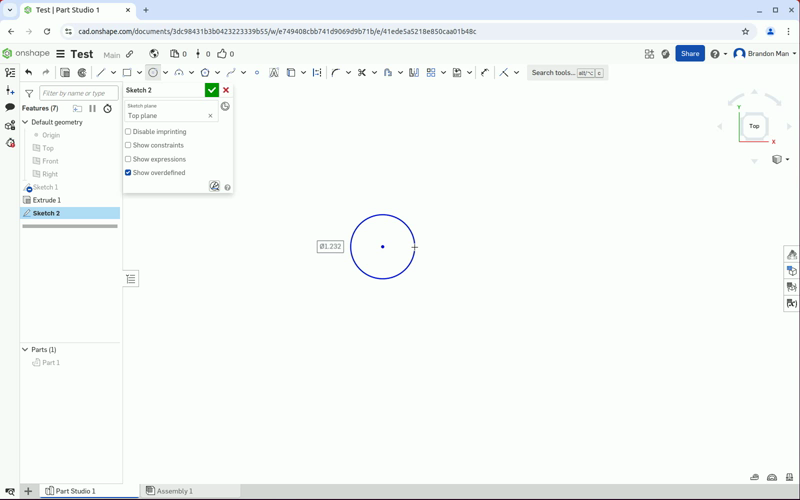
scroll(-6)
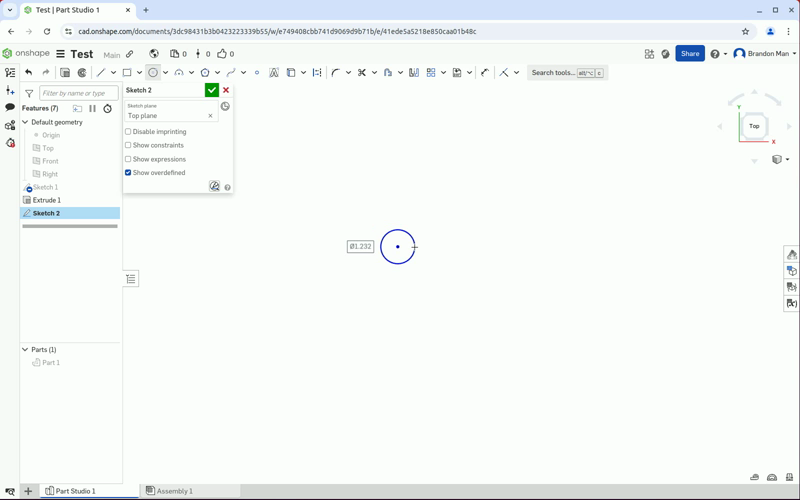
scroll(-6)
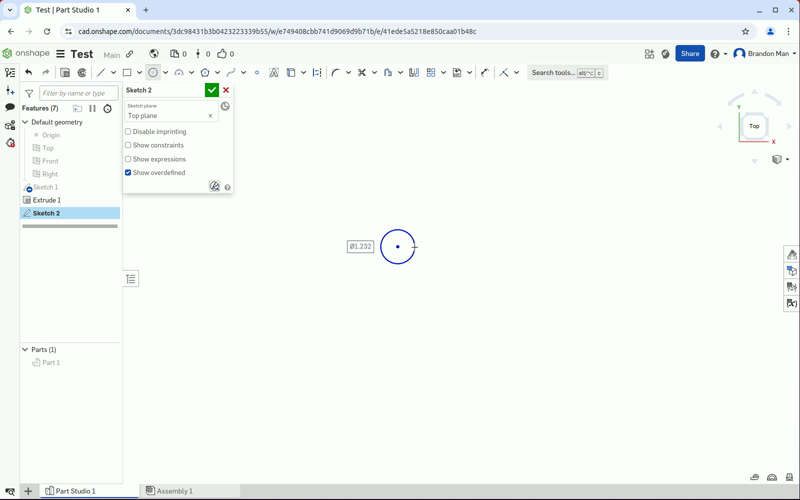
scroll(-6)
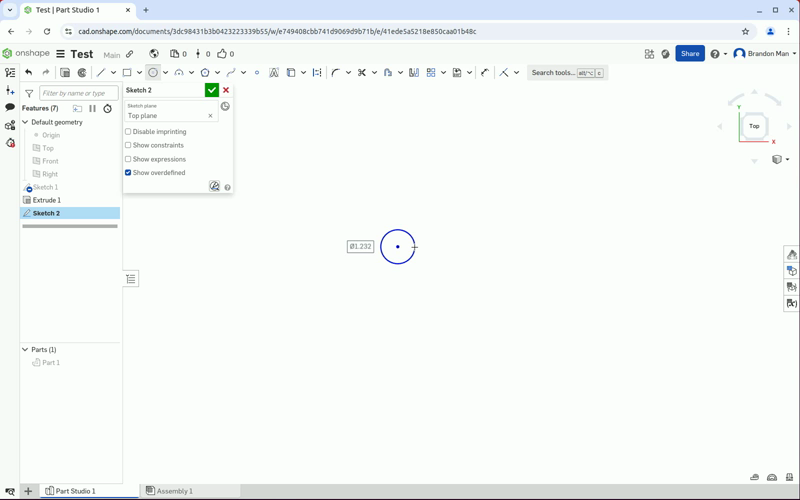
scroll(-6)
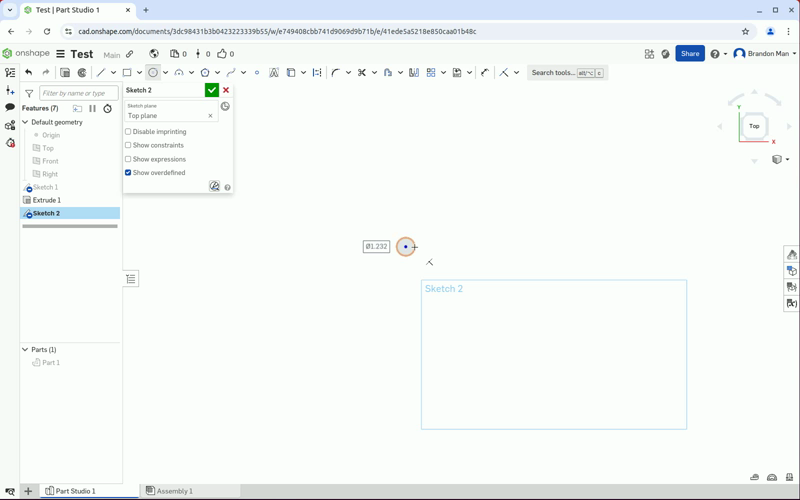
scroll(-6)
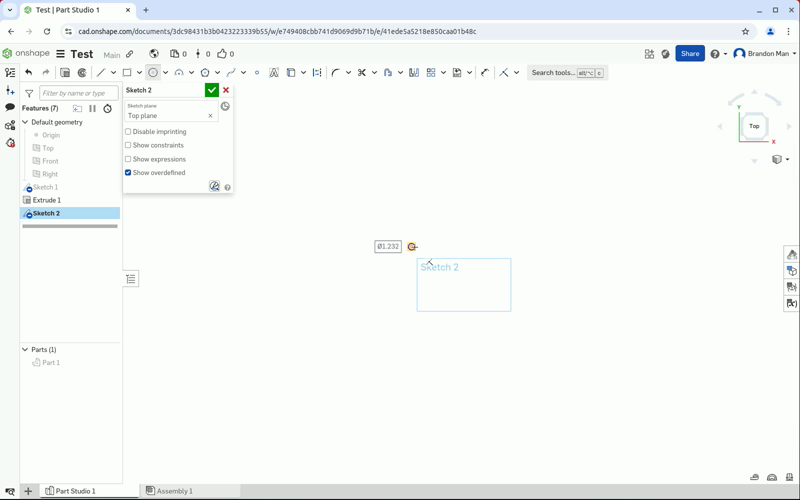
key(esc)
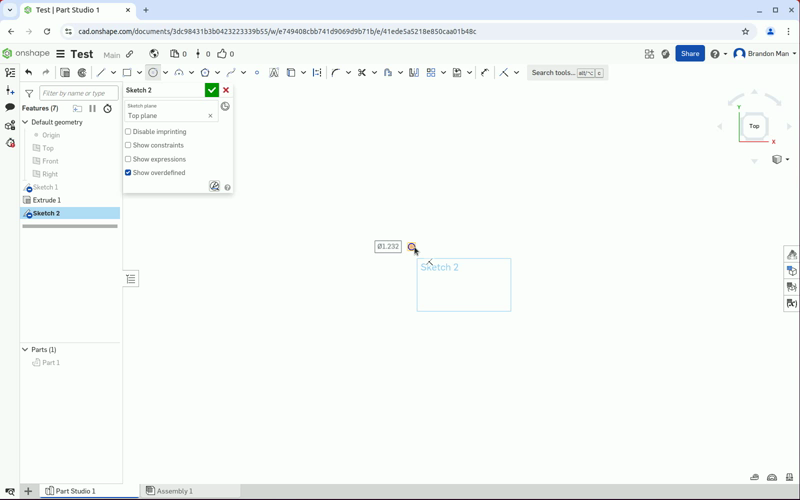
key(l)
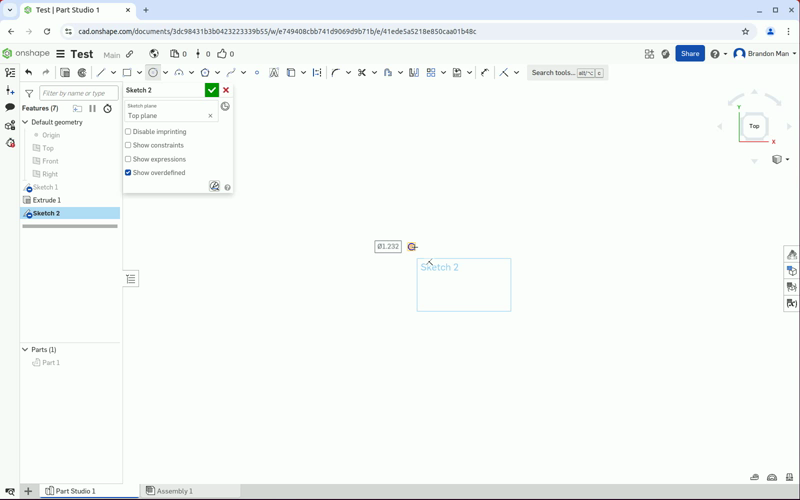
key_down(shift)
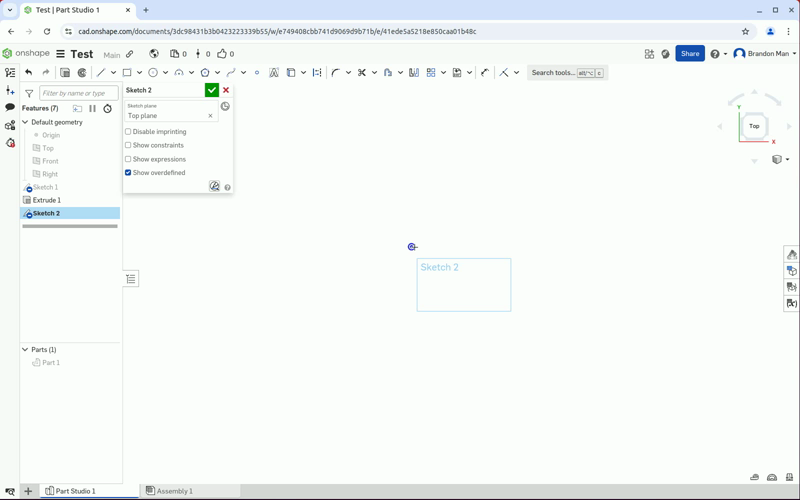
mouse_move(411, 252)
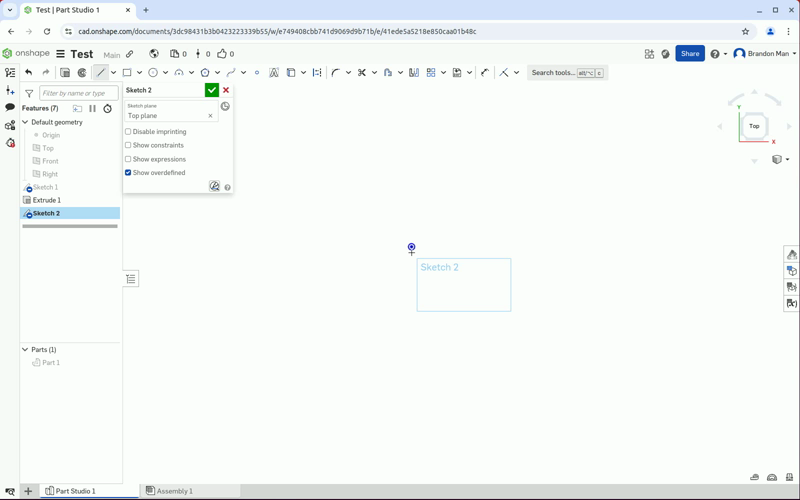
click(411, 252)
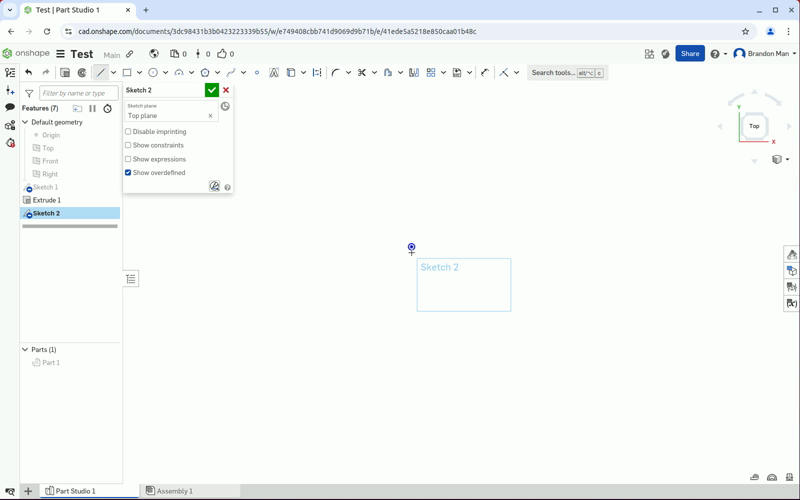
key_up(shift)
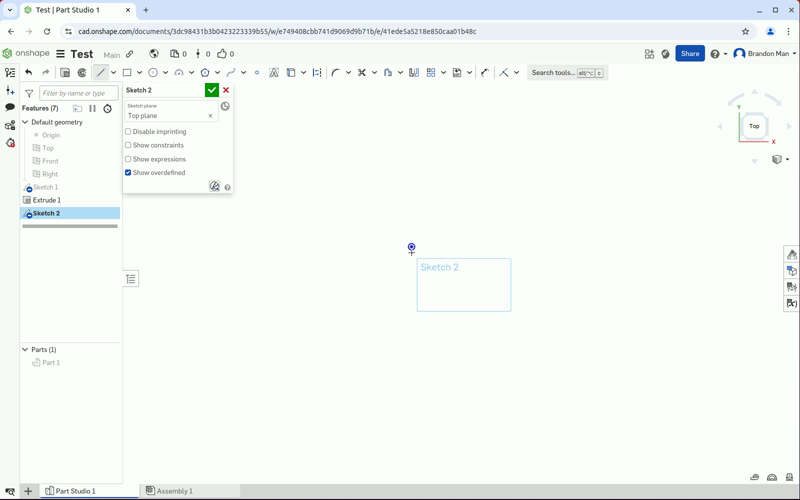
key_down(shift)
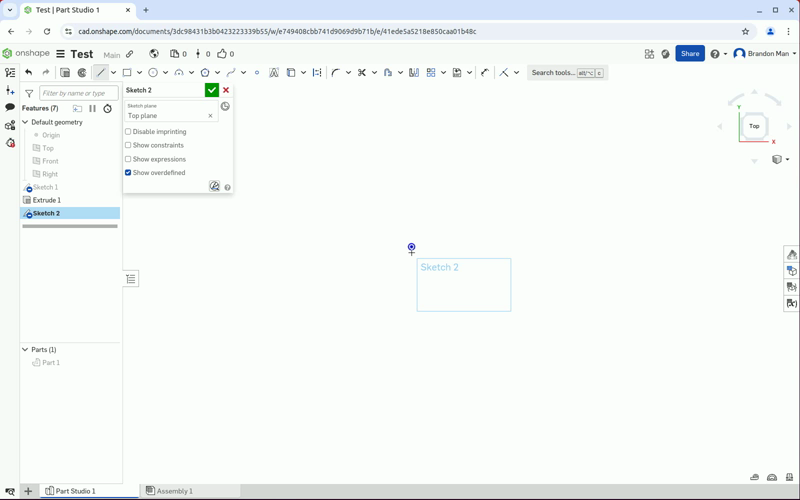
mouse_move(490, 252)
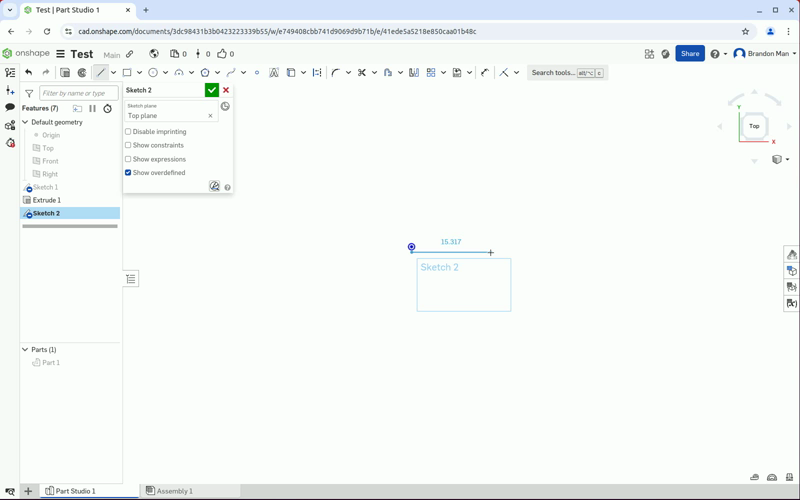
click(490, 252)
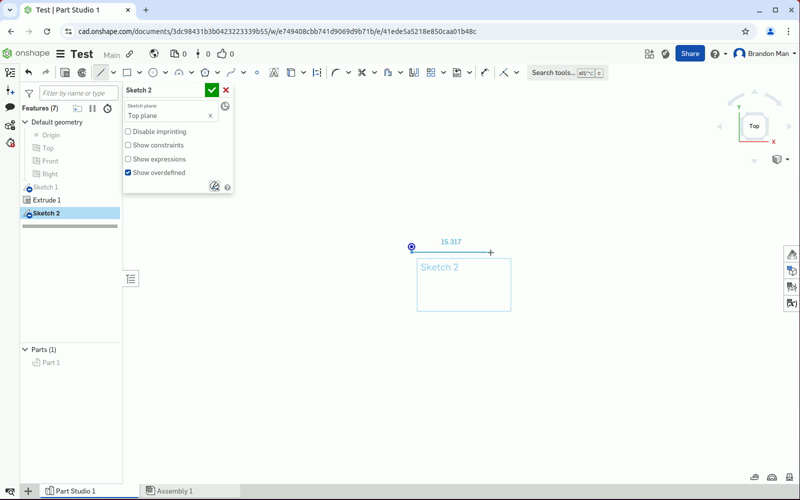
key_up(shift)
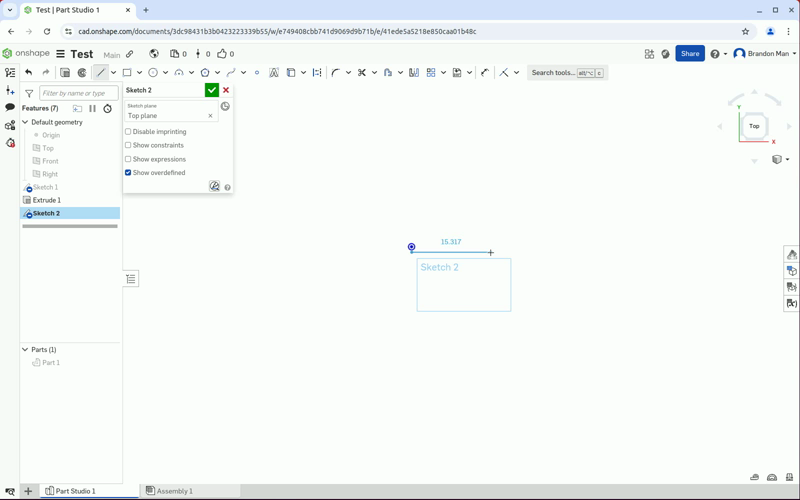
key(esc)
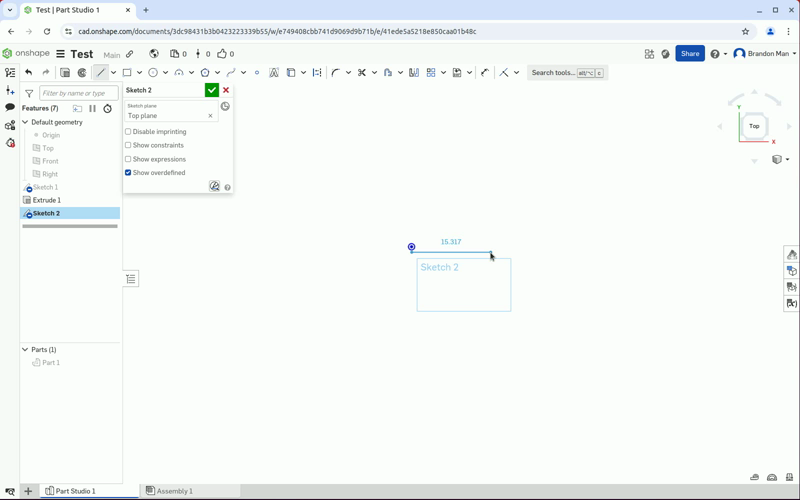
key(a)
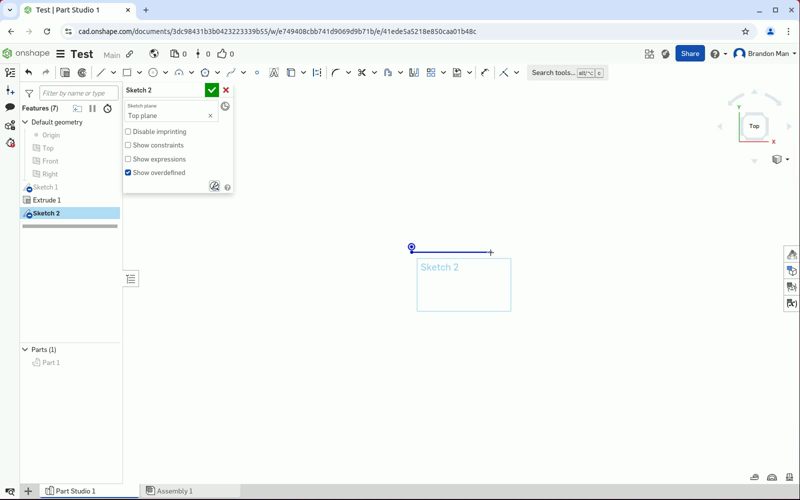
mouse_move(490, 252)
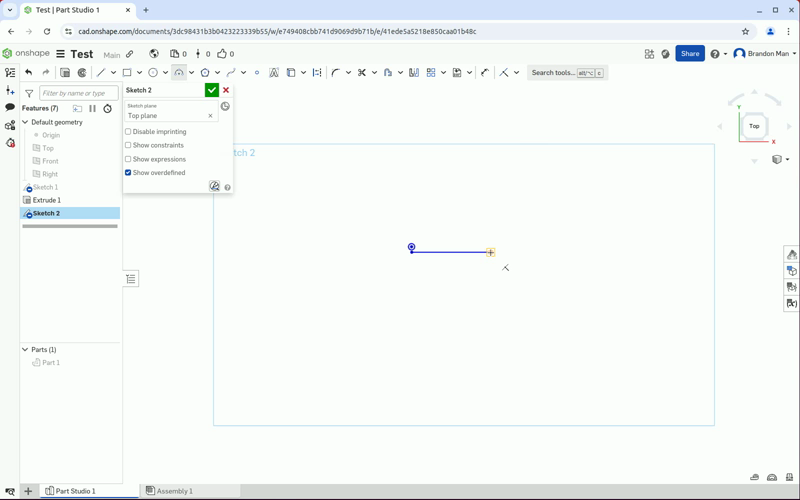
click(490, 252)
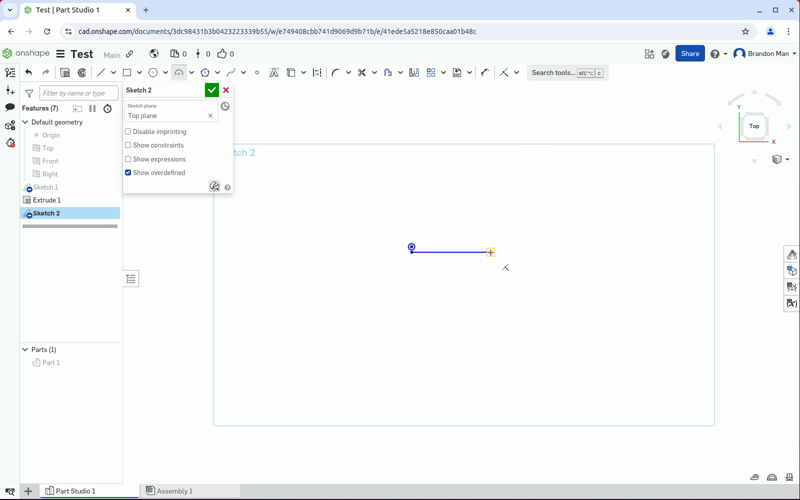
key_down(shift)
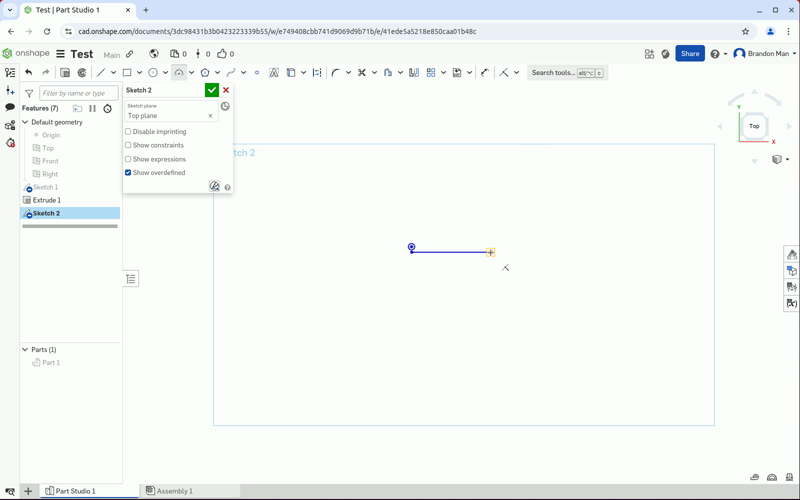
mouse_move(490, 241)
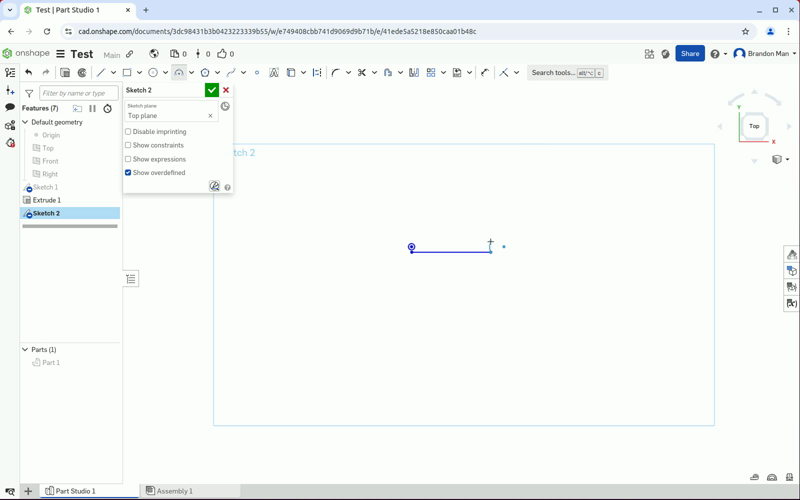
click(490, 241)
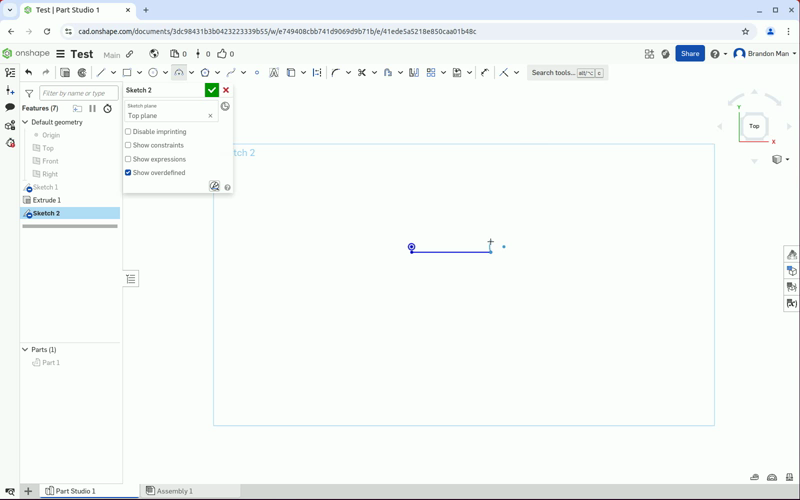
mouse_move(496, 246)
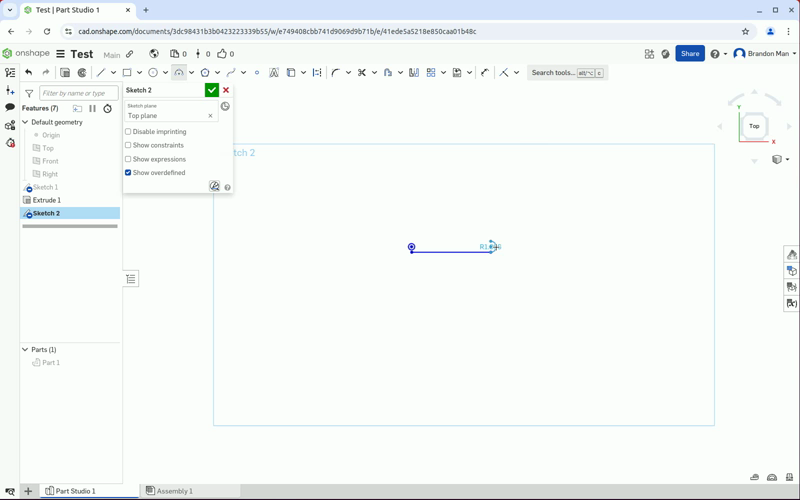
click(496, 246)
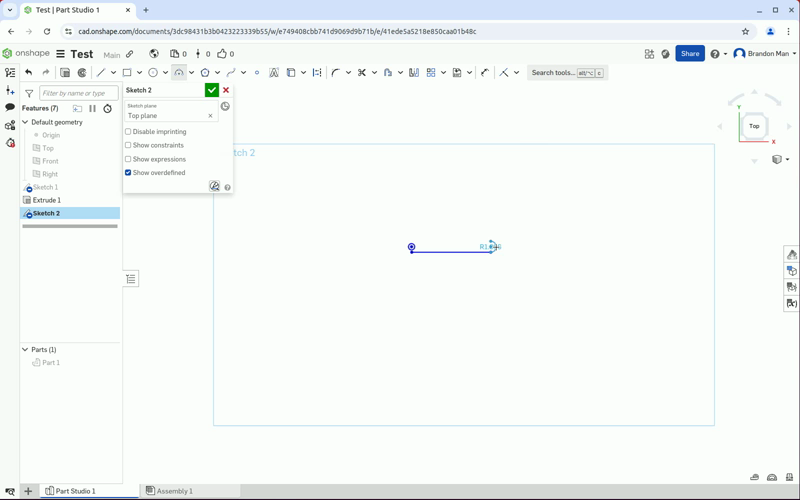
key_up(shift)
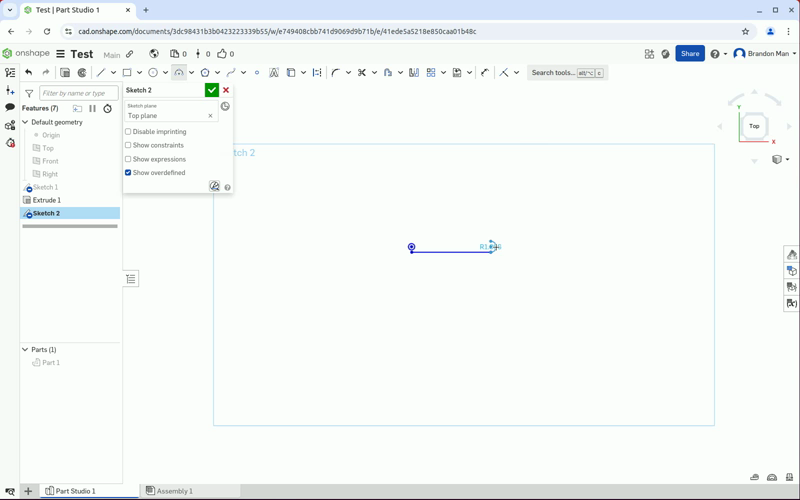
key(esc)
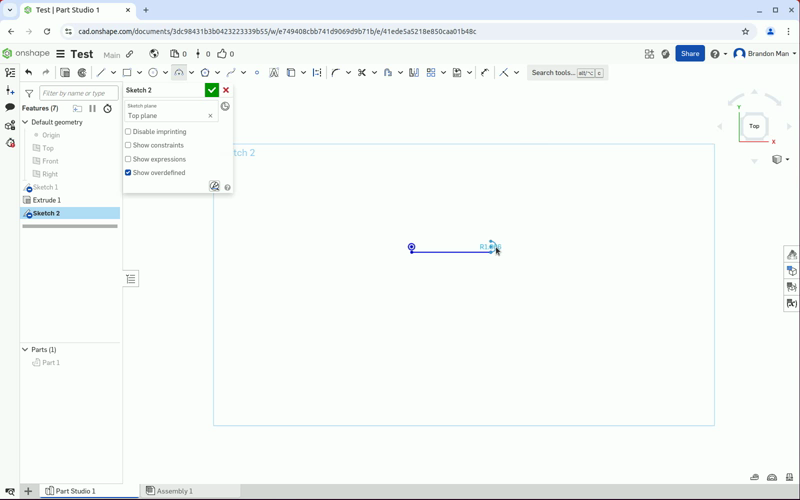
key(l)
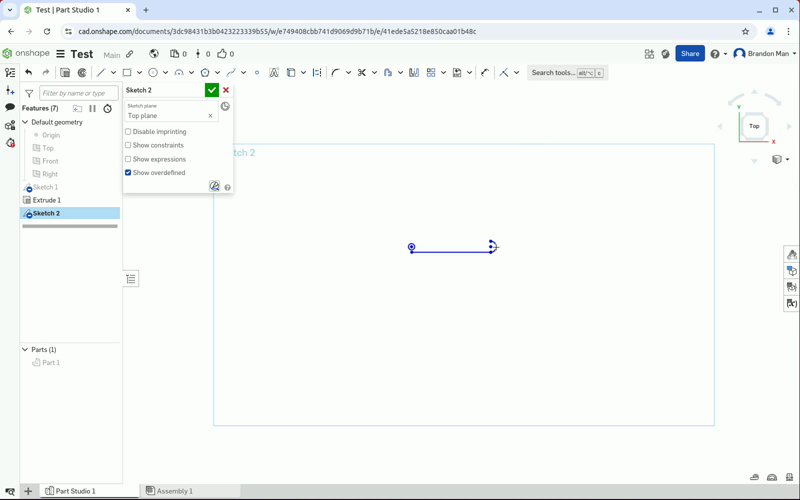
mouse_move(490, 241)
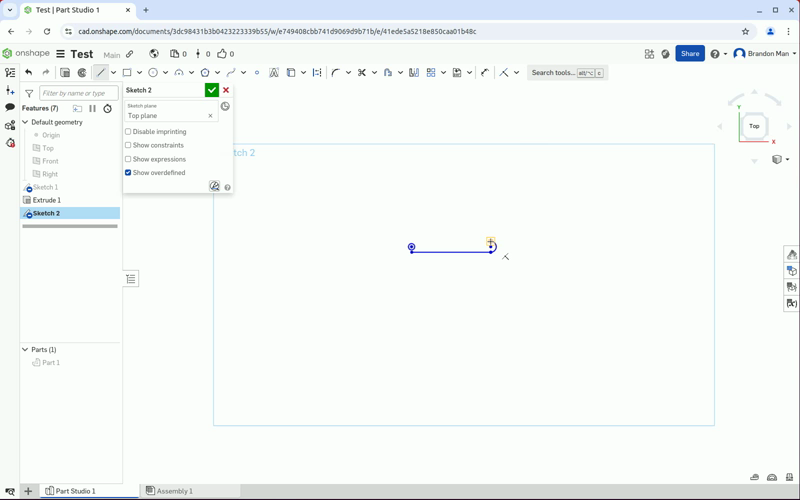
click(490, 241)
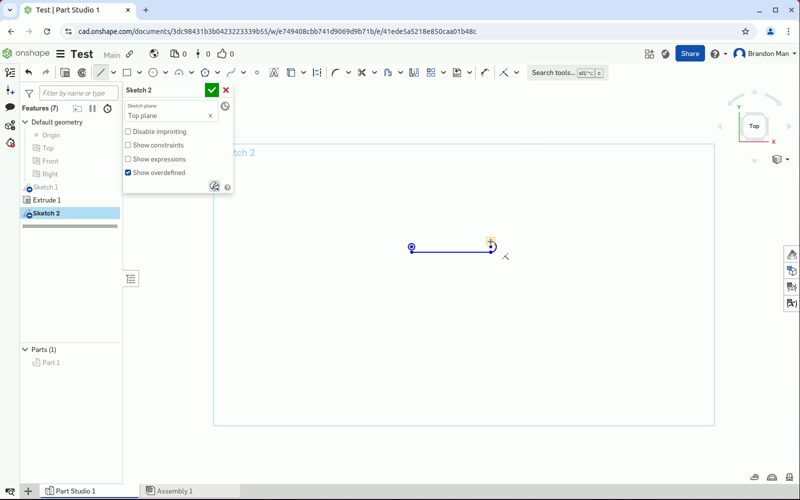
key_down(shift)
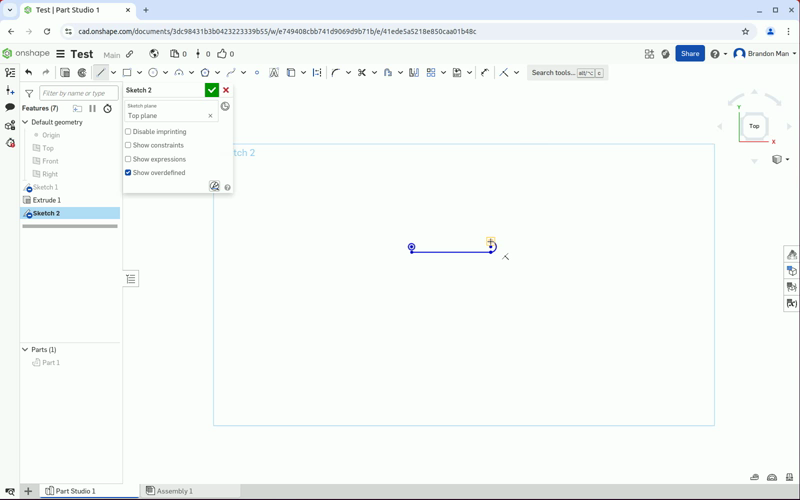
mouse_move(411, 241)
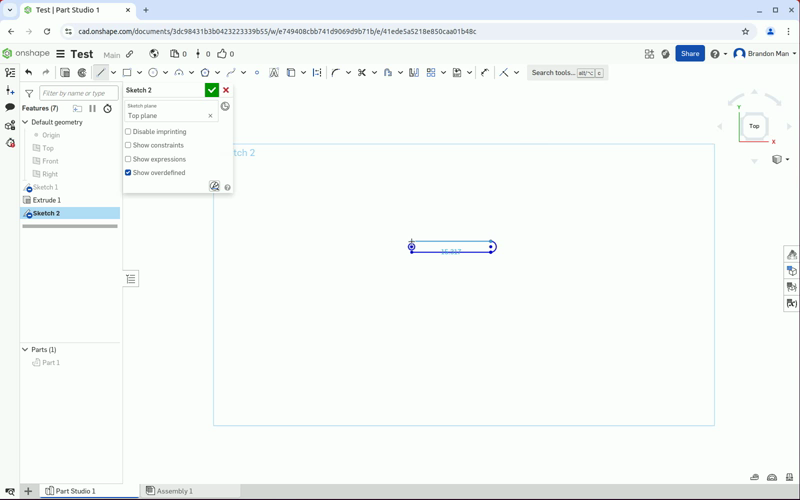
click(411, 241)
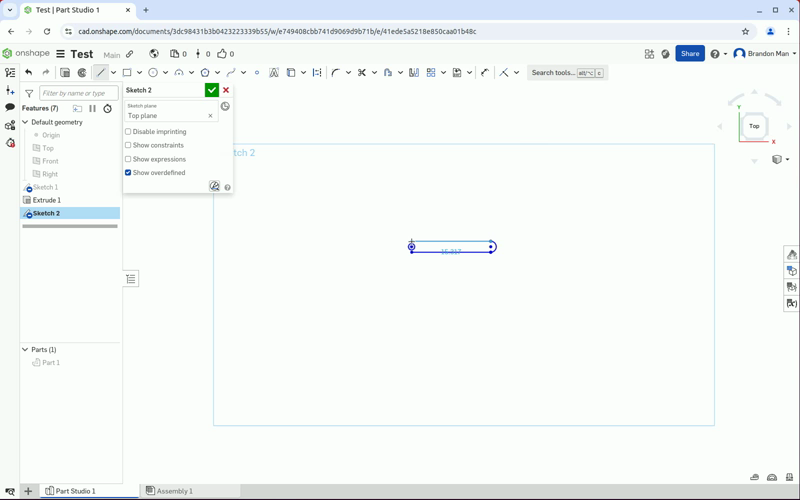
key_up(shift)
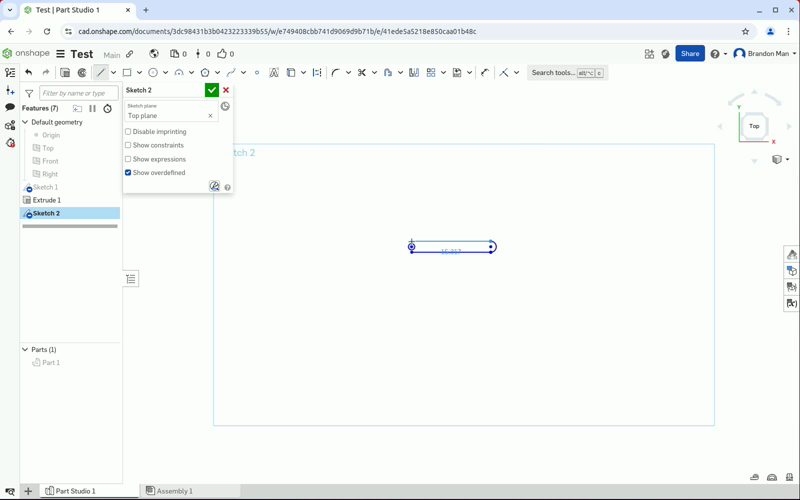
key(esc)
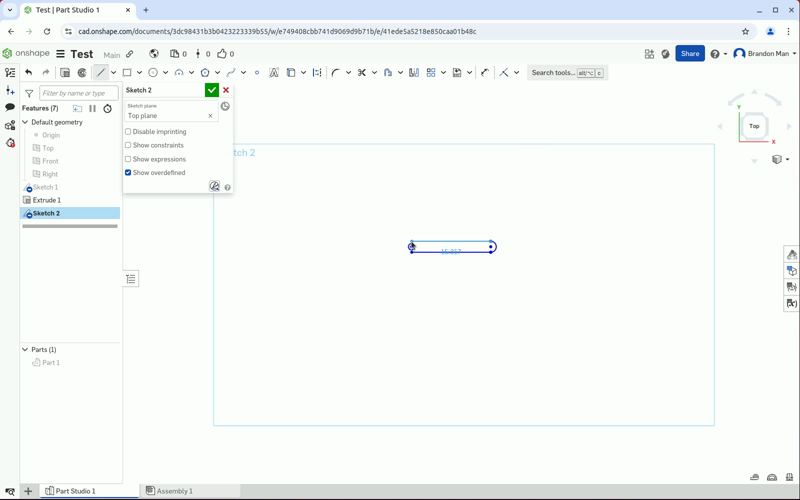
key(a)
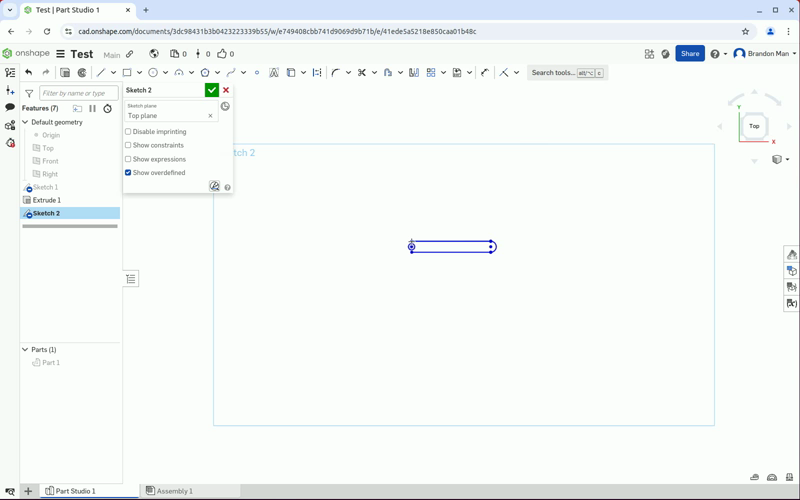
mouse_move(411, 241)
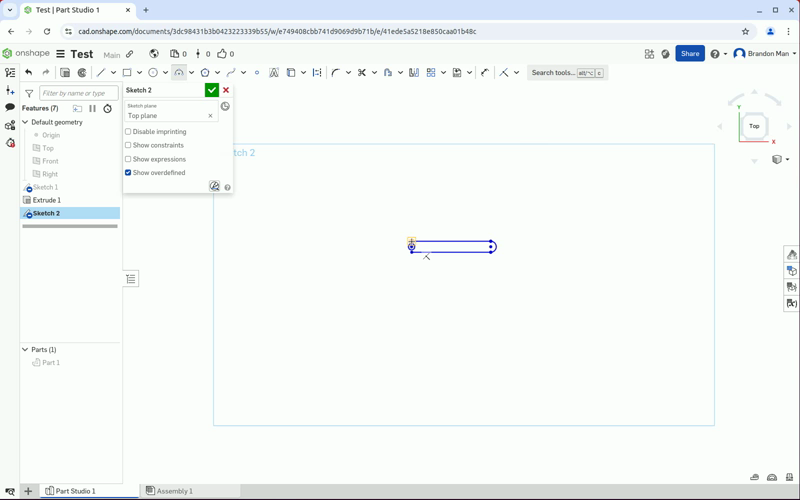
click(411, 241)
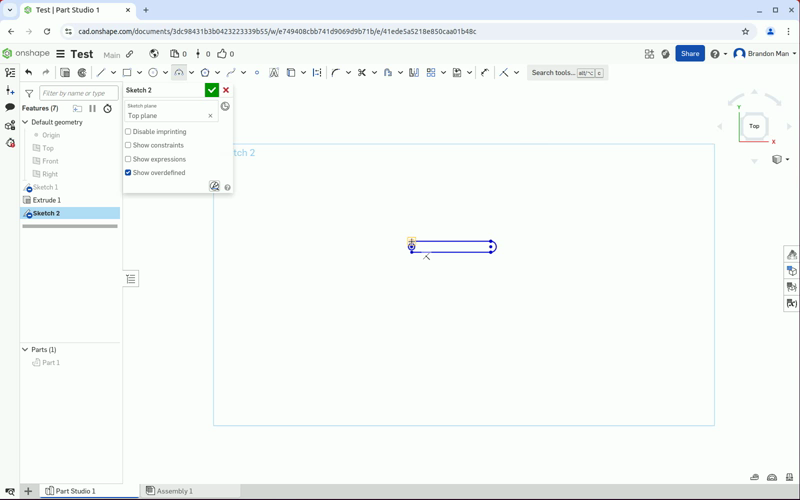
mouse_move(411, 252)
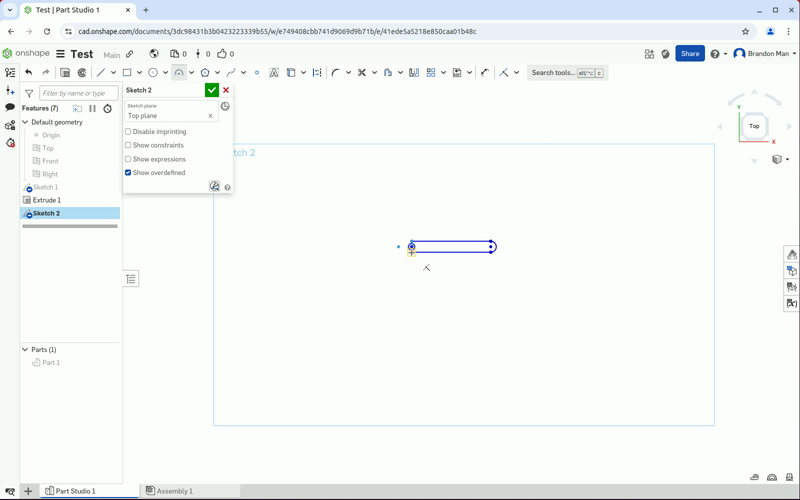
click(411, 252)
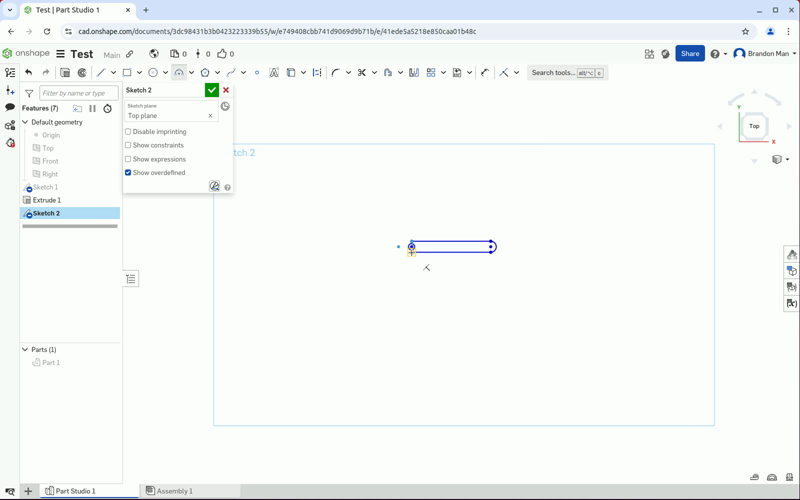
key_down(shift)
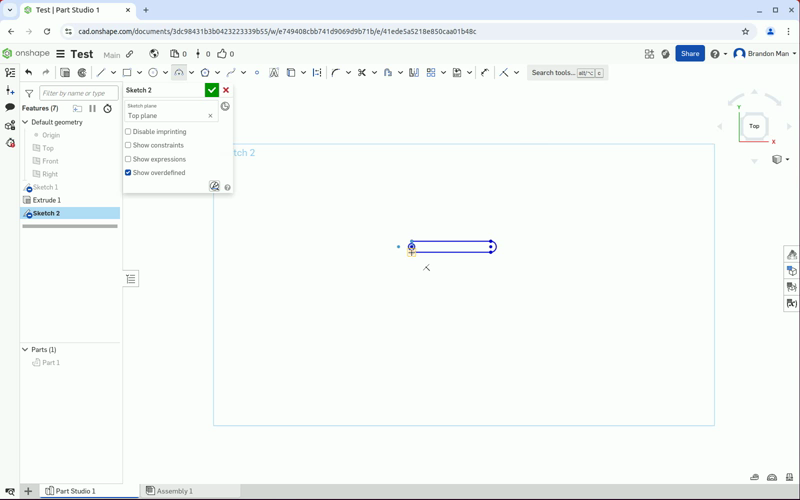
mouse_move(417, 246)
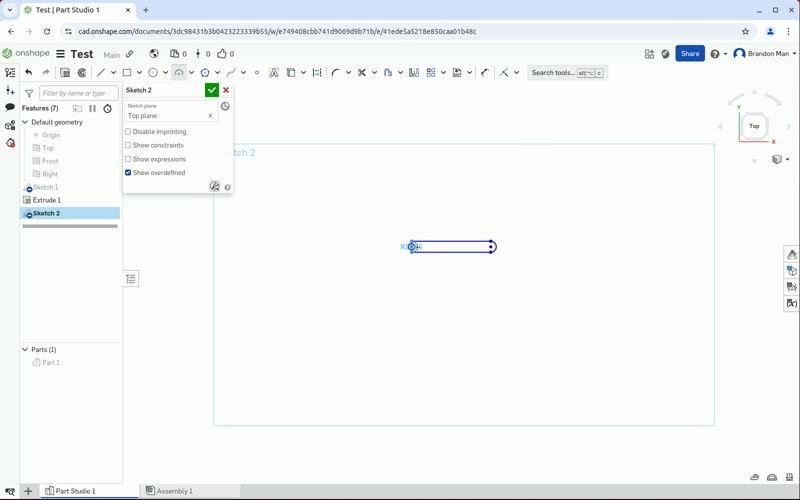
scroll(6)
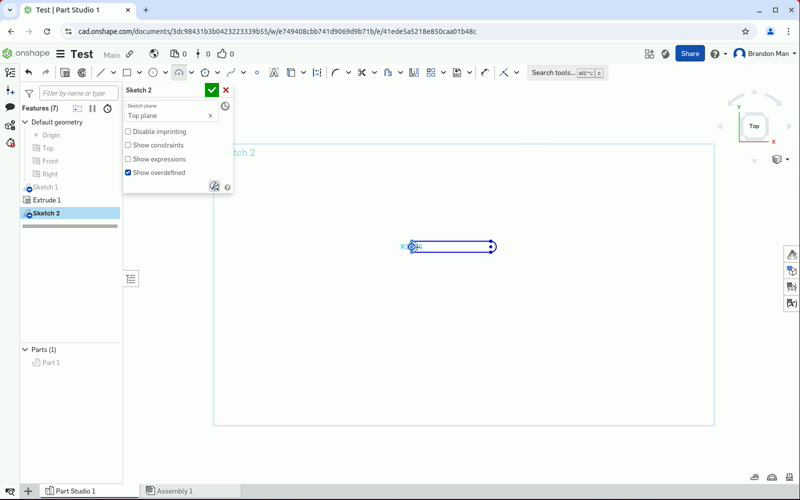
scroll(6)
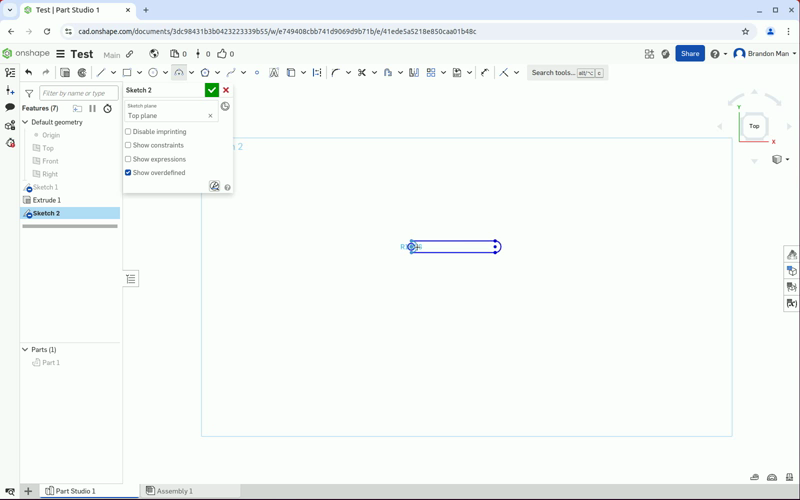
scroll(6)
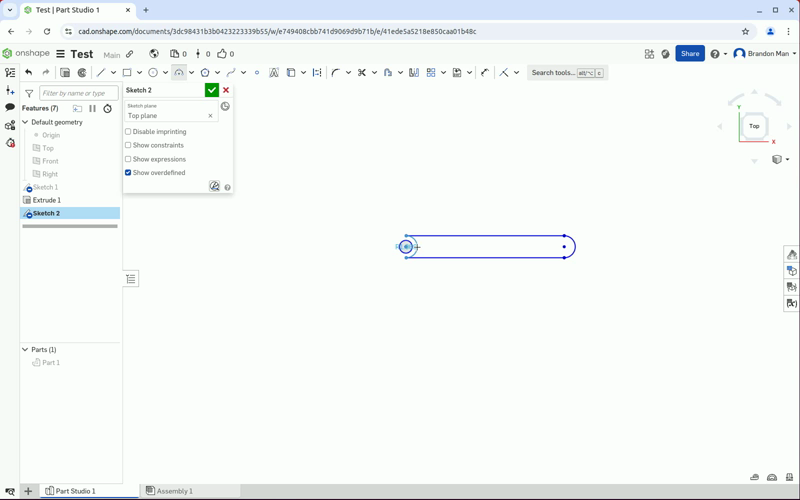
scroll(6)
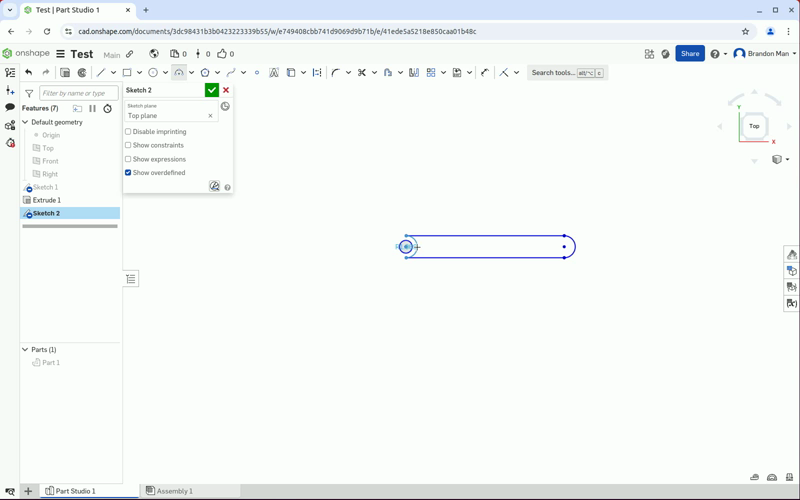
scroll(6)
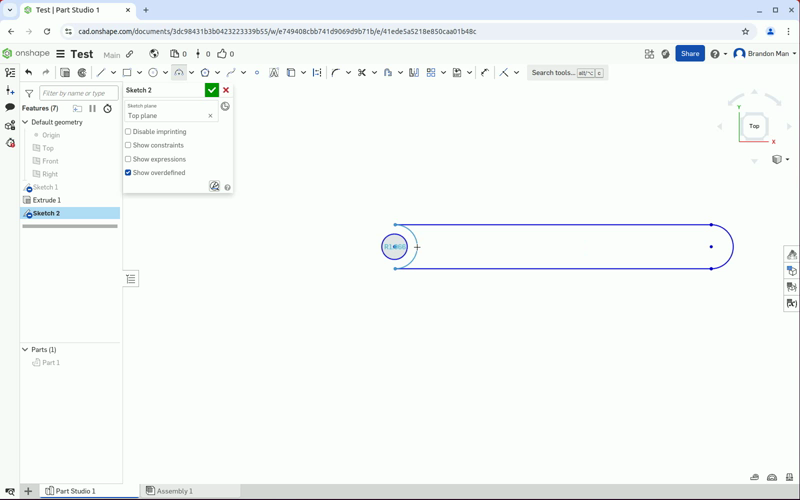
scroll(6)
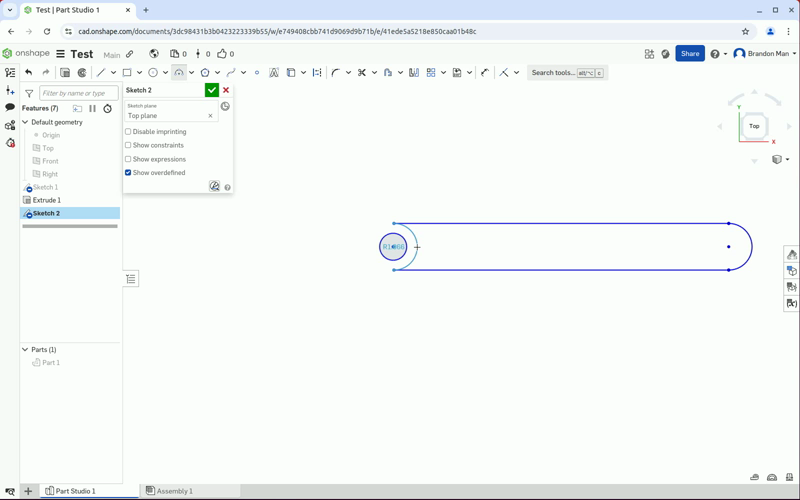
scroll(6)
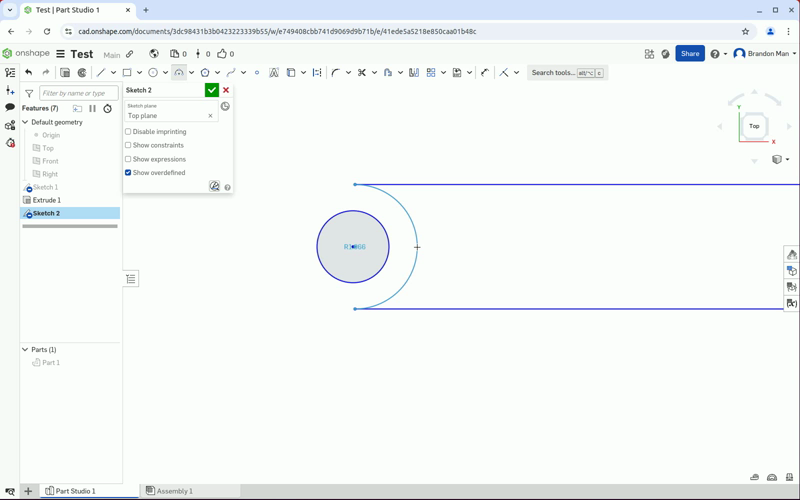
click(417, 246)
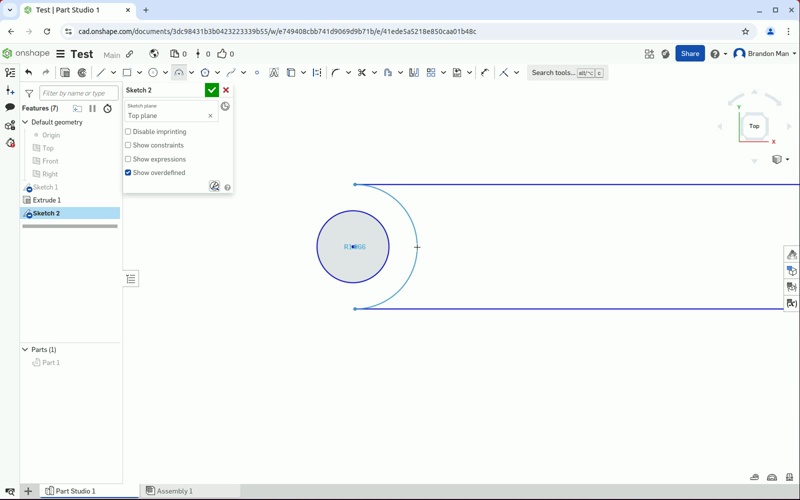
scroll(-6)
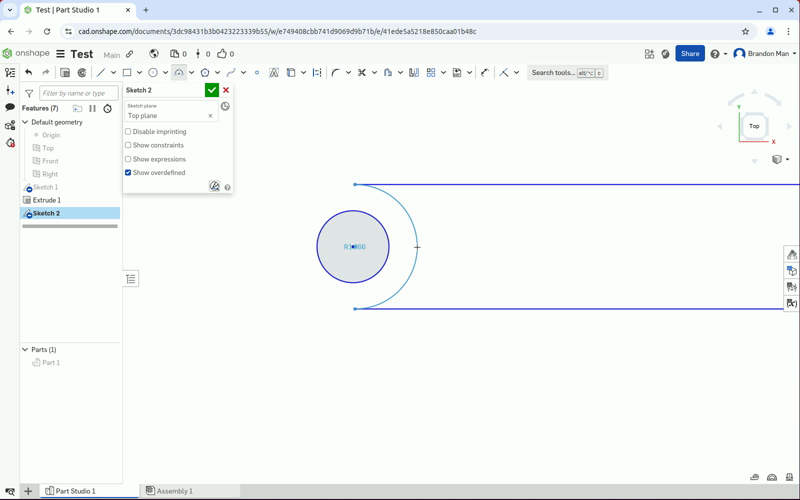
scroll(-6)
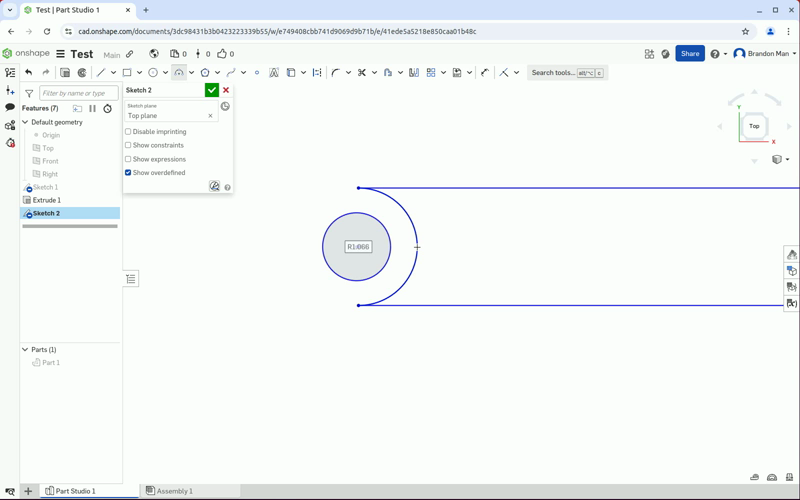
scroll(-6)
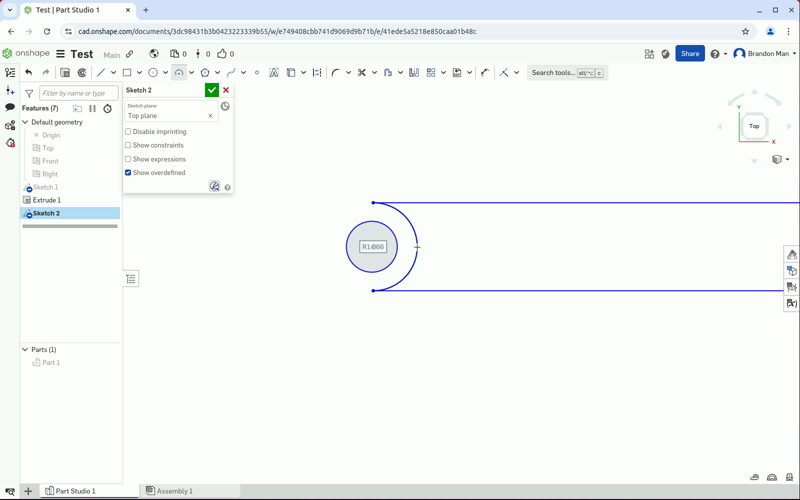
scroll(-6)
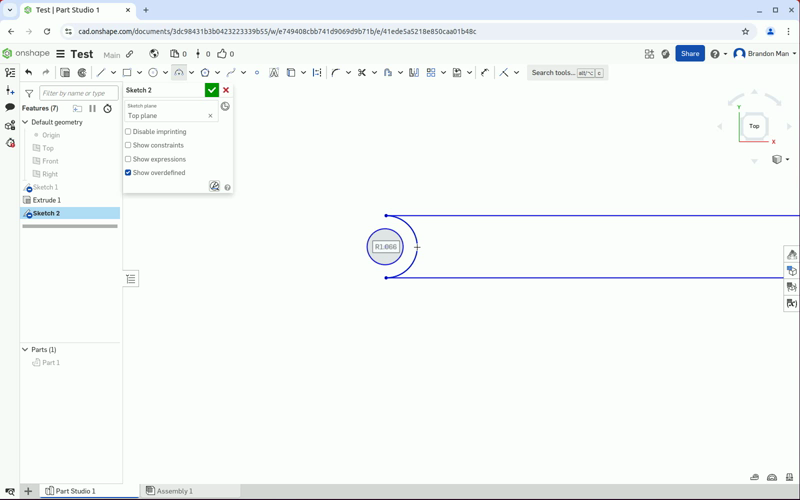
scroll(-6)
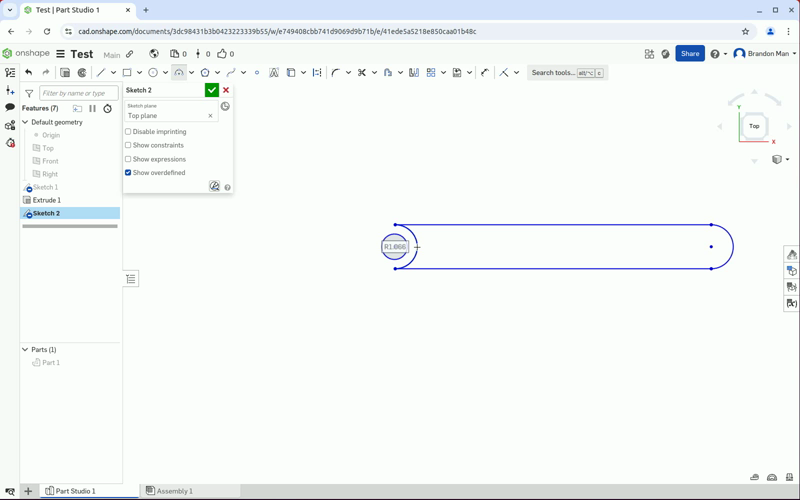
scroll(-6)
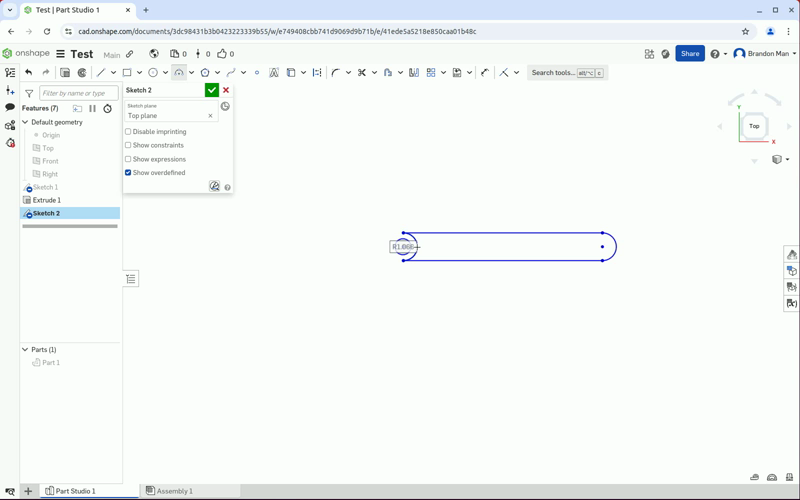
scroll(-6)
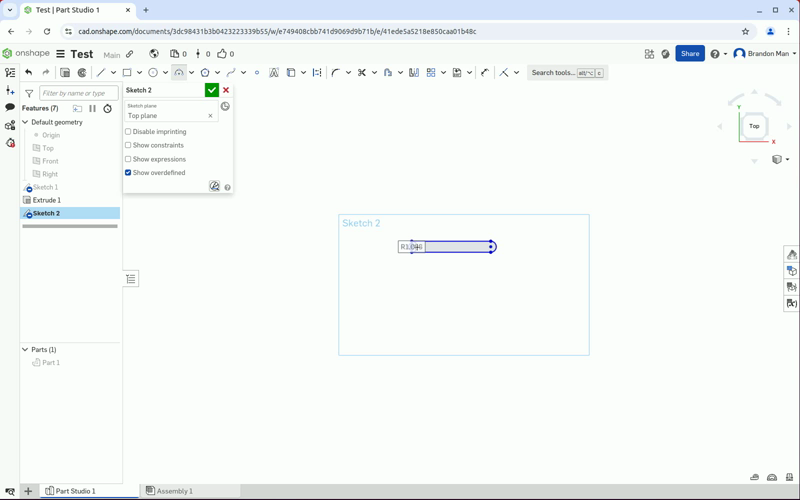
key_up(shift)
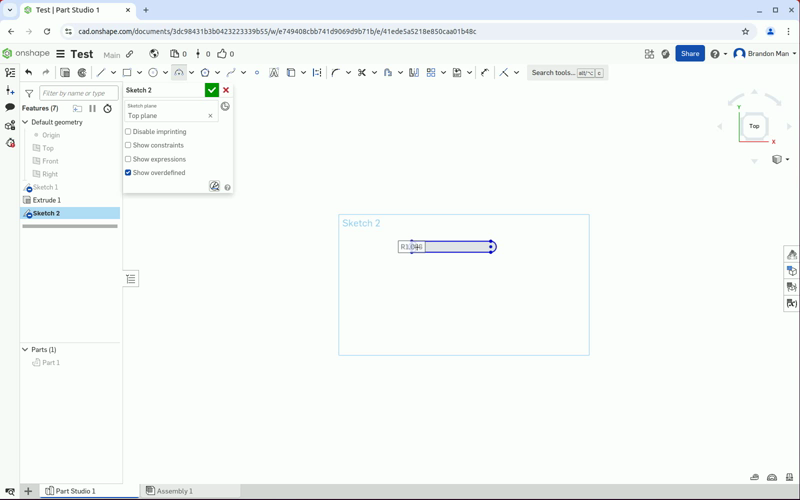
key(esc)
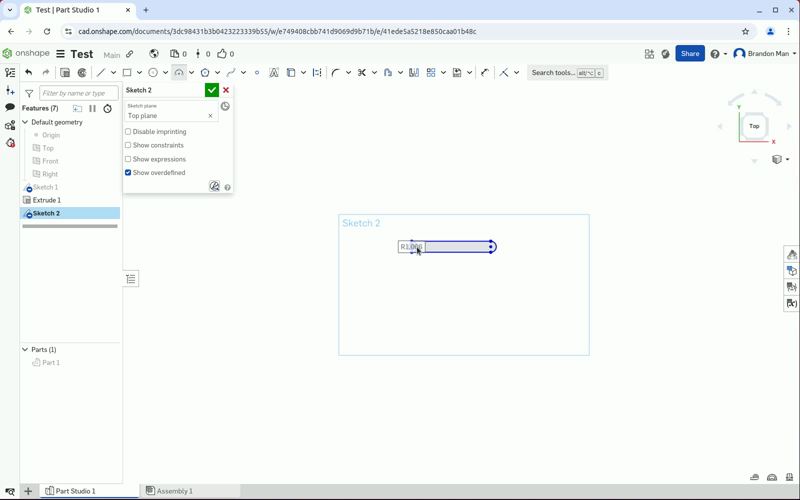
key(c)
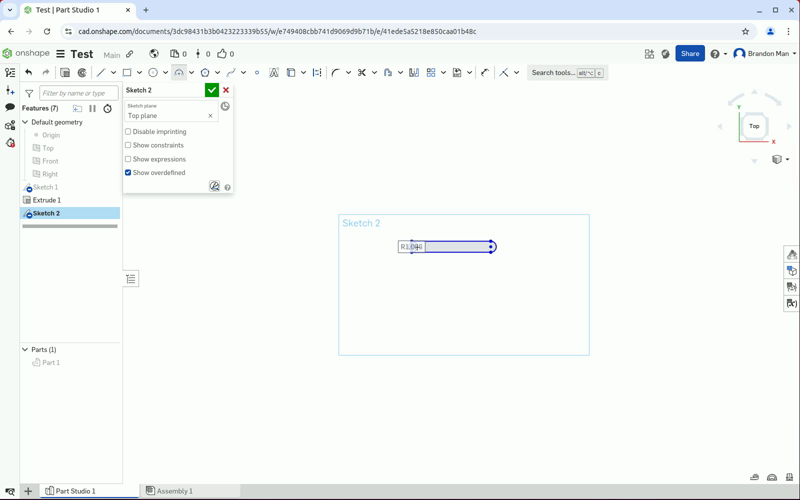
key_down(shift)
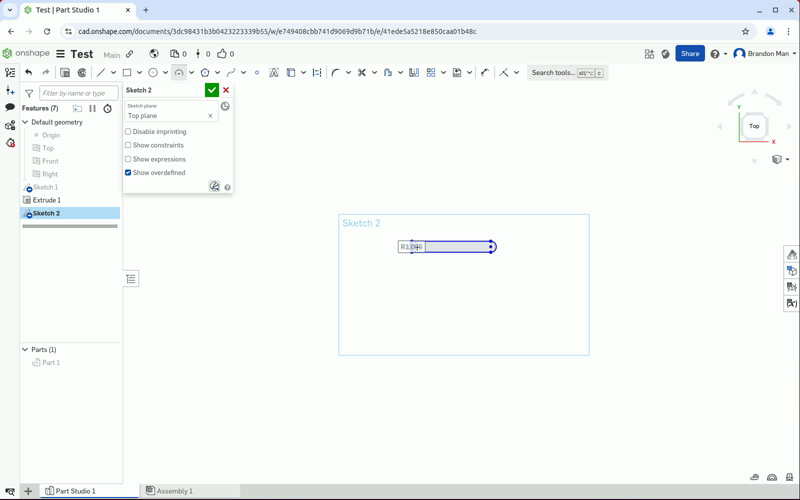
mouse_move(490, 246)
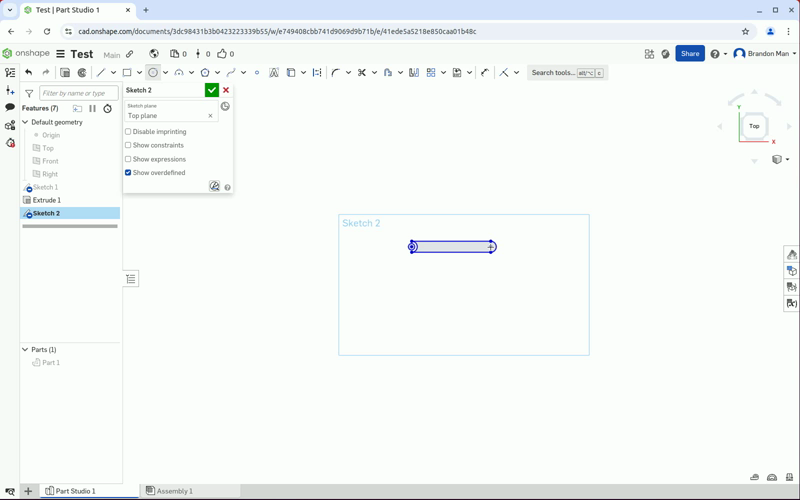
click(490, 246)
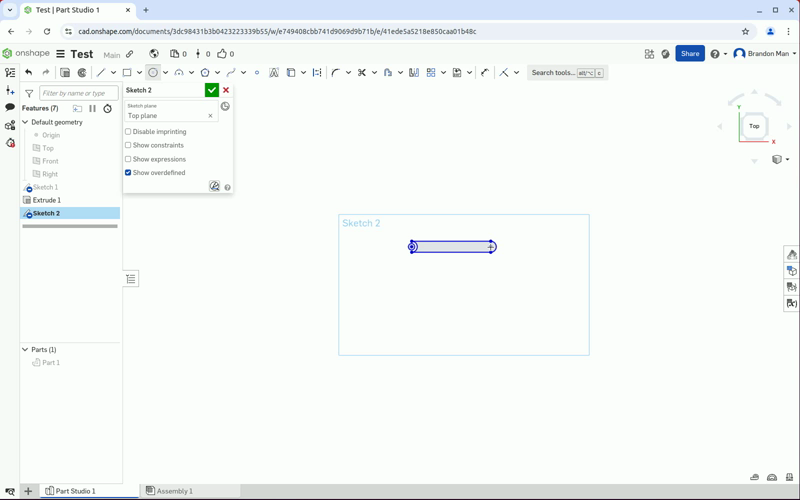
key_up(shift)
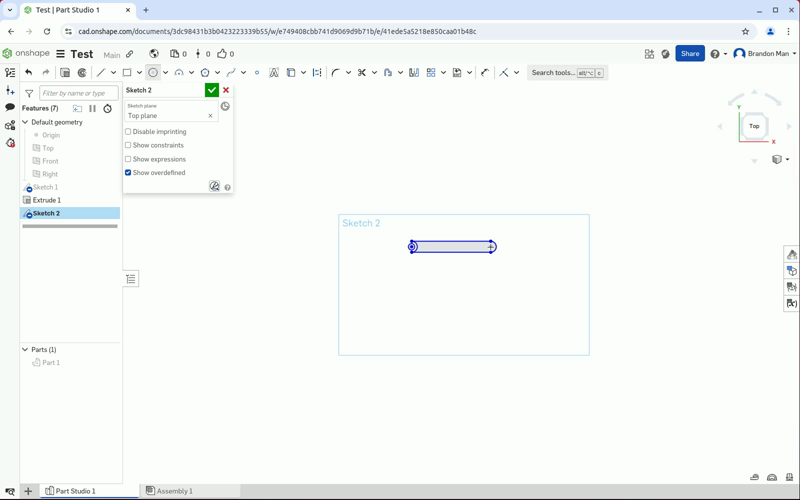
mouse_move(493, 246)
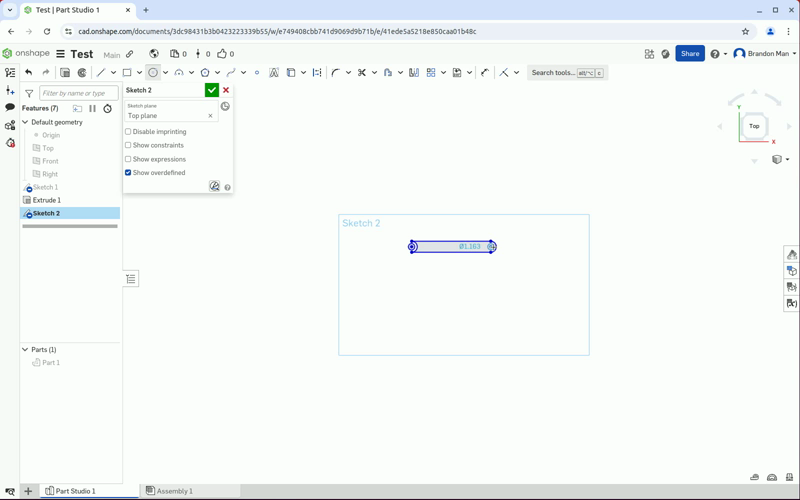
scroll(6)
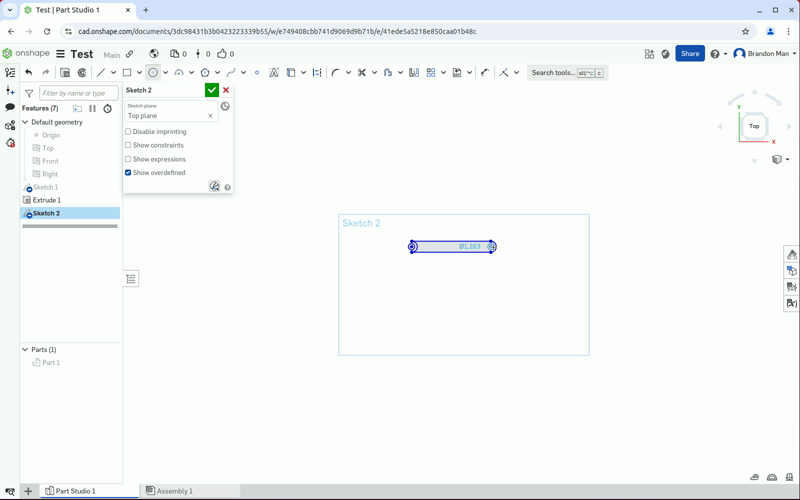
scroll(6)
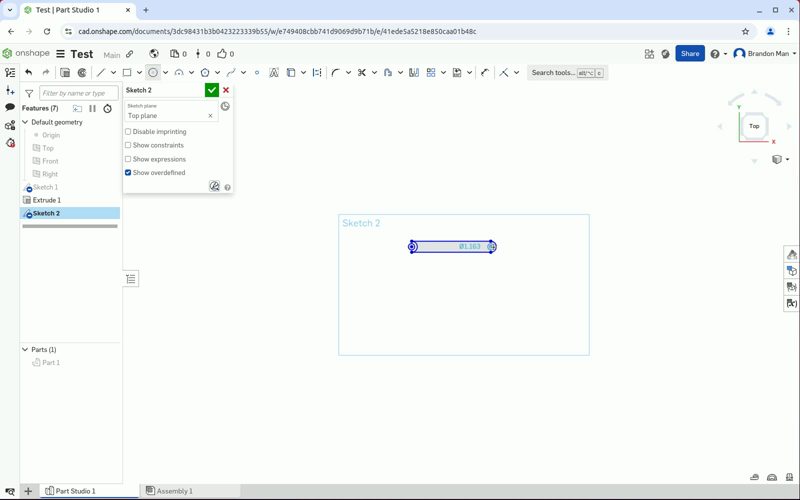
scroll(6)
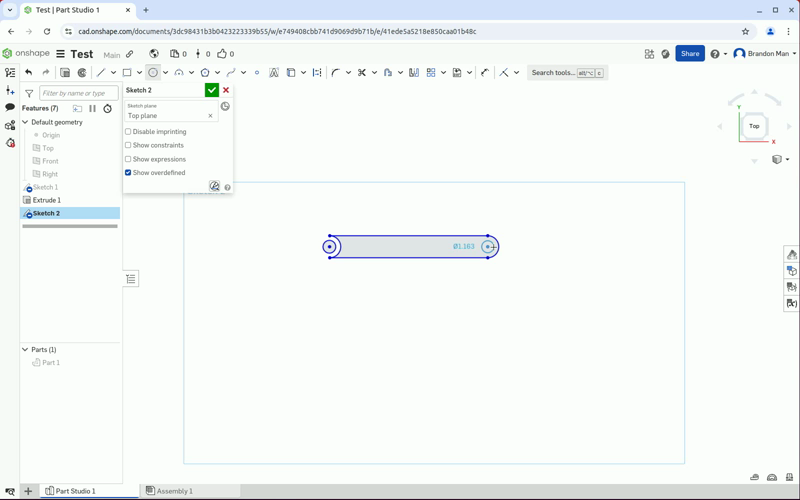
scroll(6)
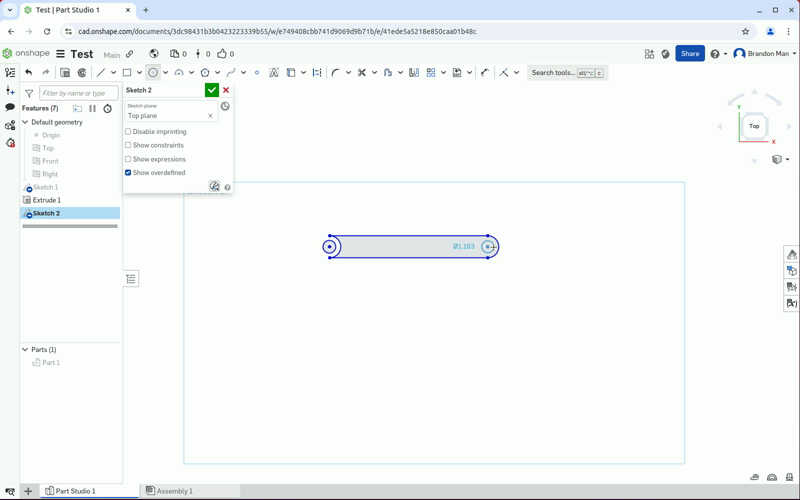
scroll(6)
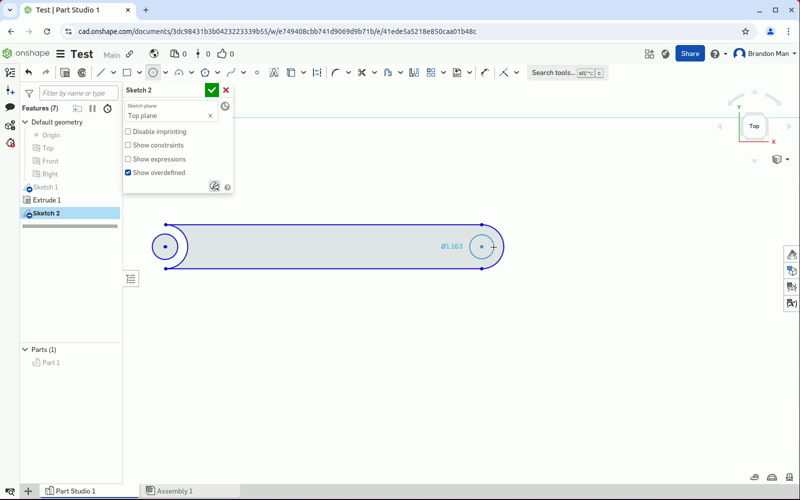
scroll(6)
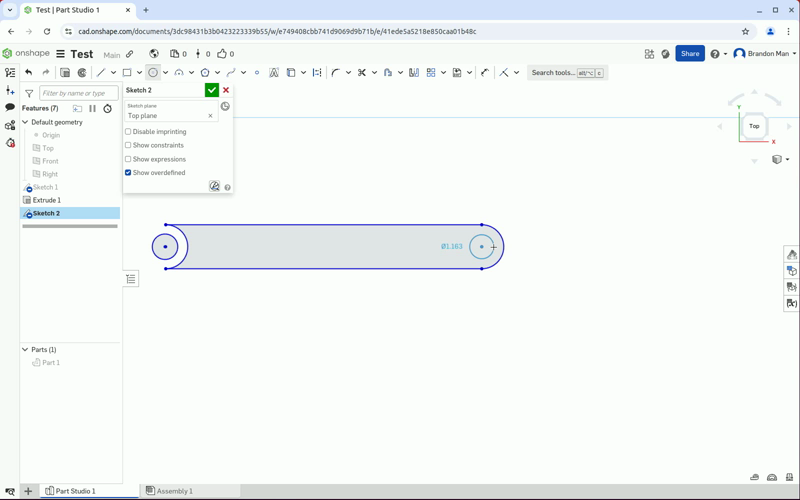
scroll(6)
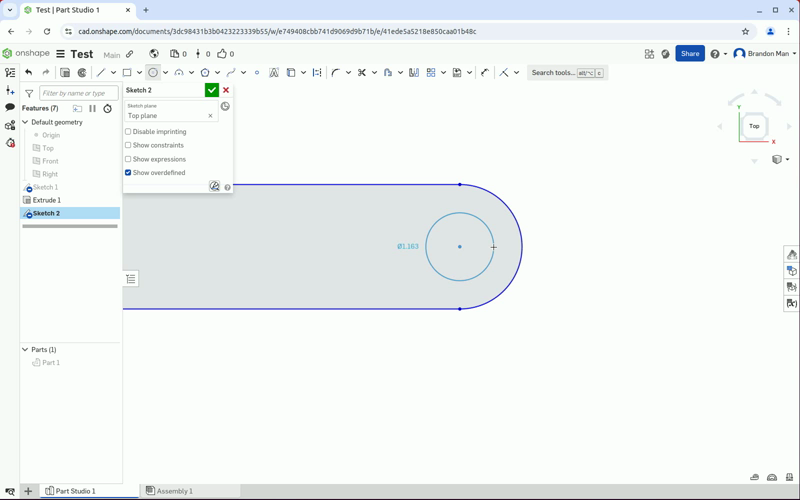
click(493, 246)
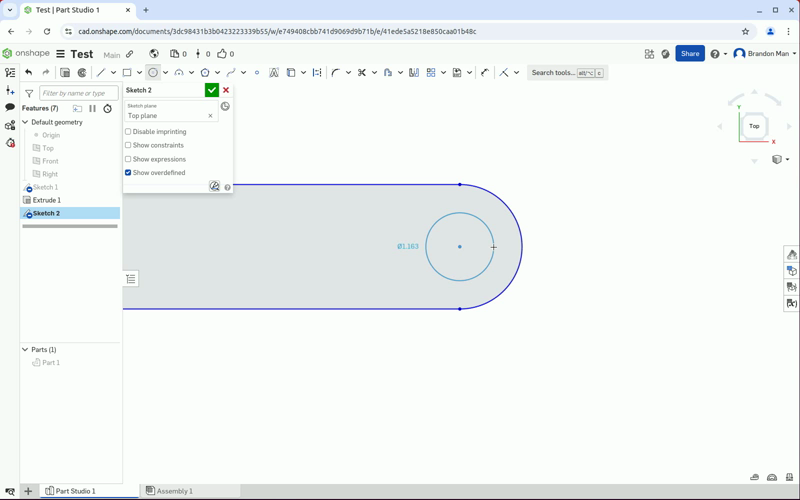
scroll(-6)
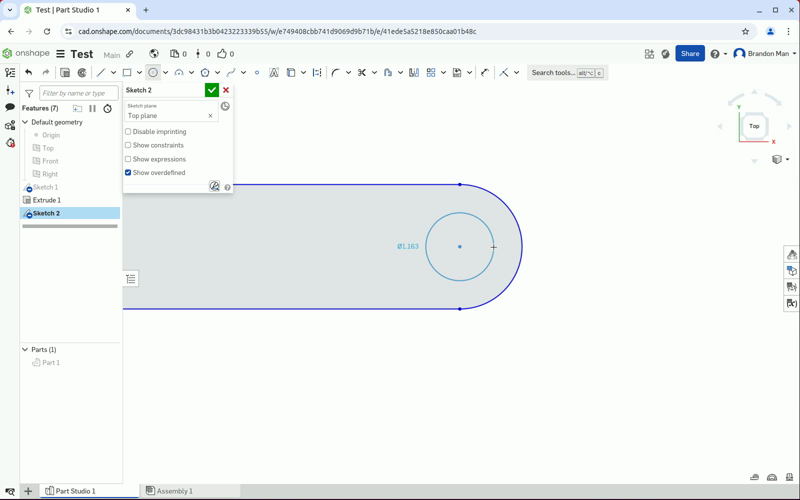
scroll(-6)
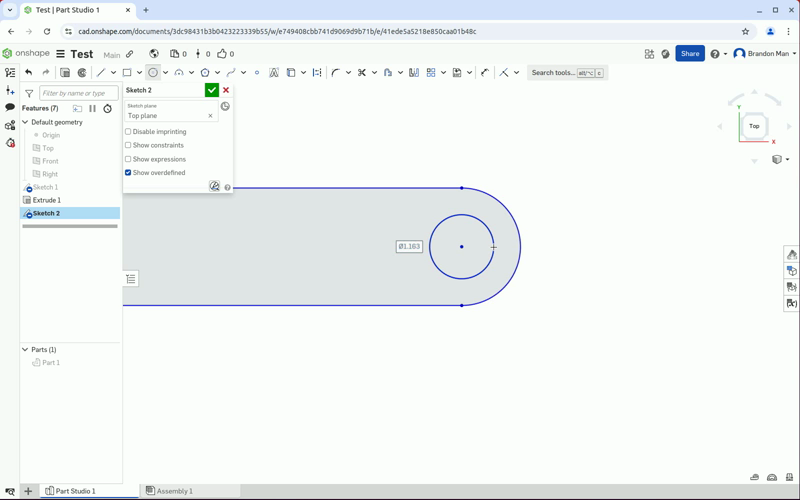
scroll(-6)
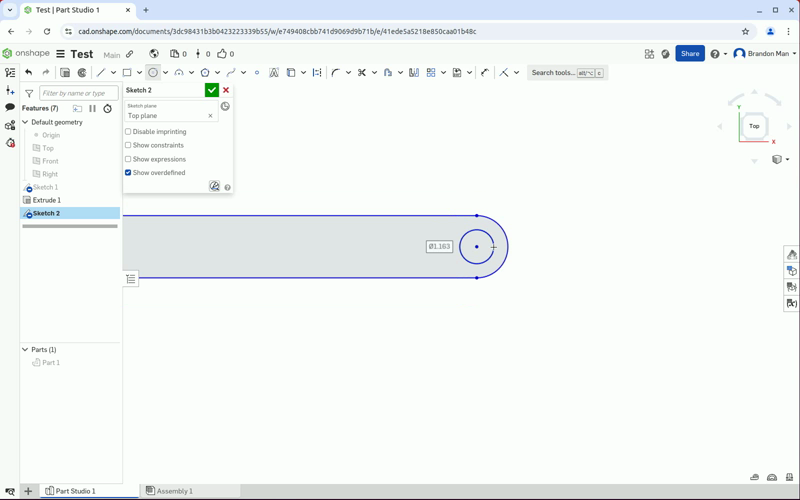
scroll(-6)
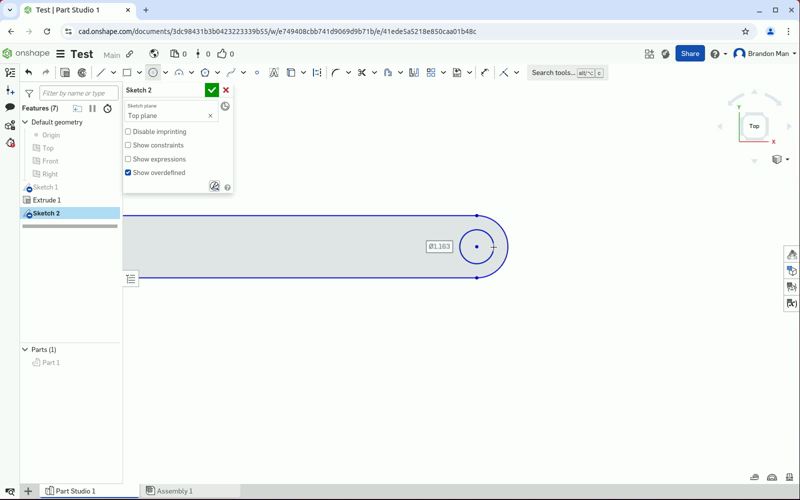
scroll(-6)
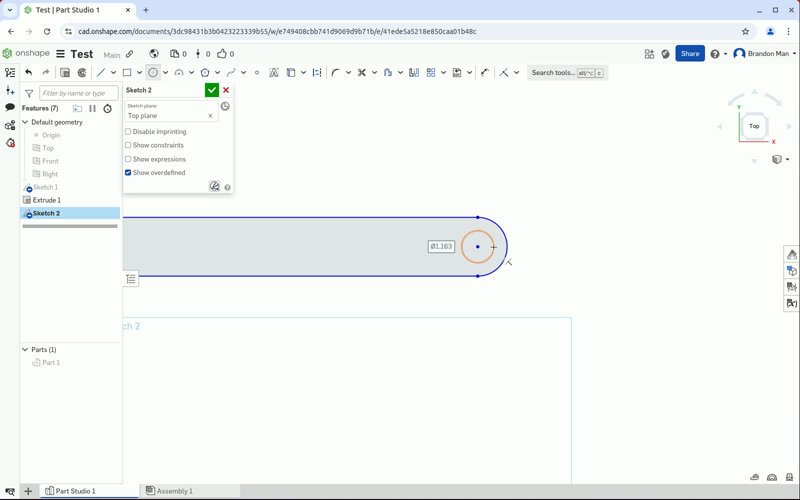
scroll(-6)
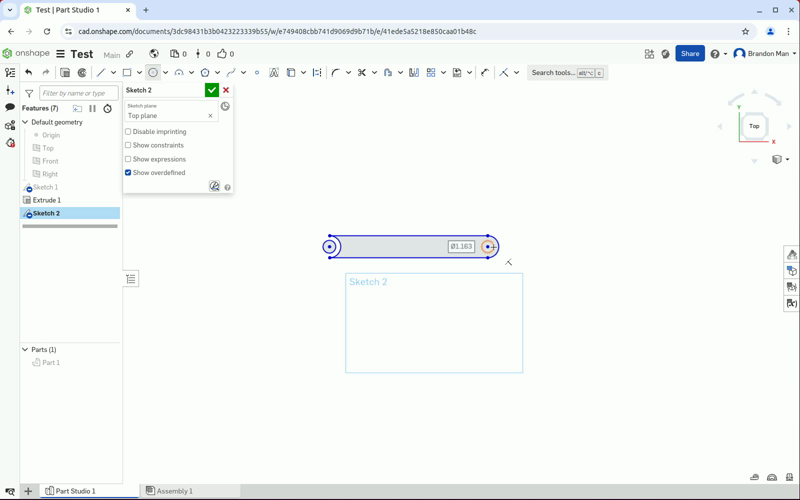
scroll(-6)
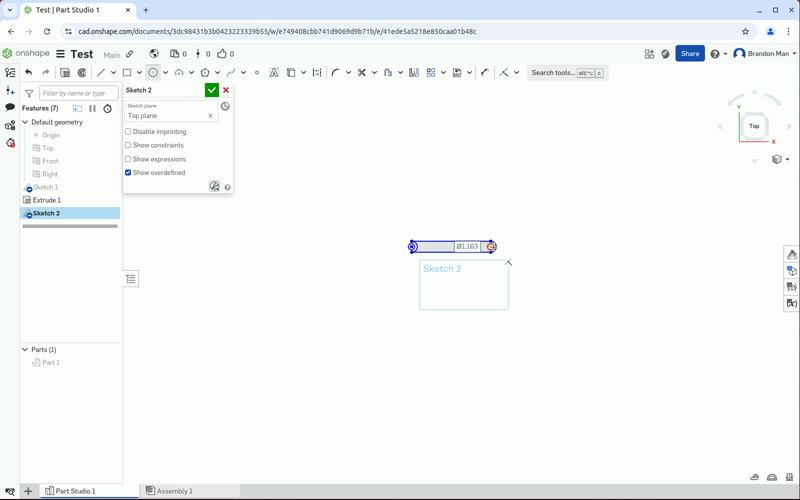
key(esc)
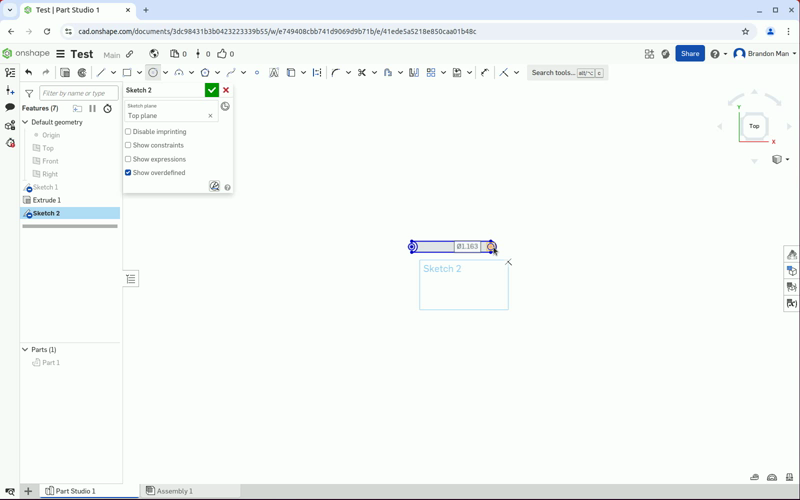
mouse_move(485, 244)
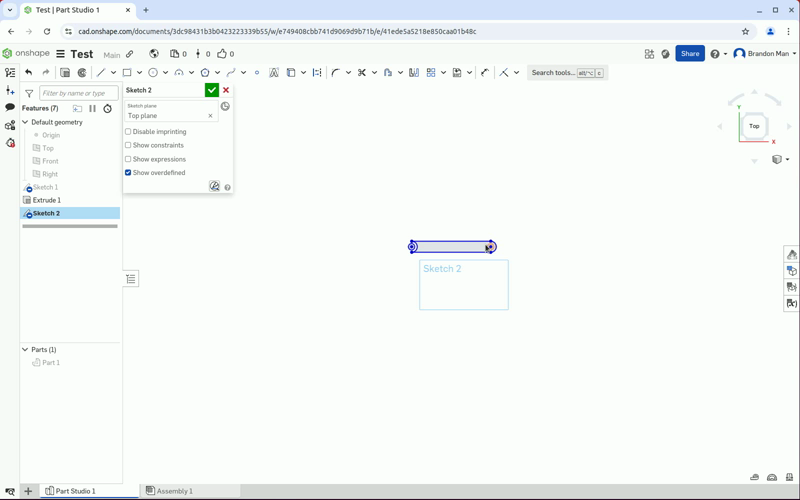
scroll(6)
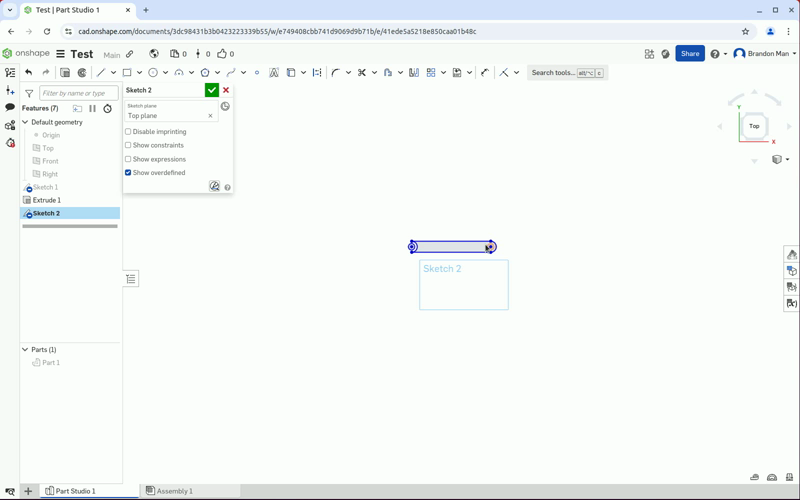
scroll(6)
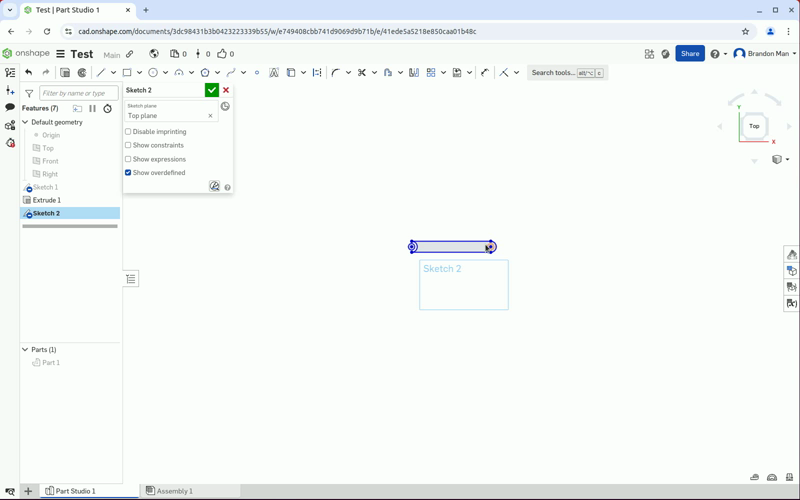
scroll(6)
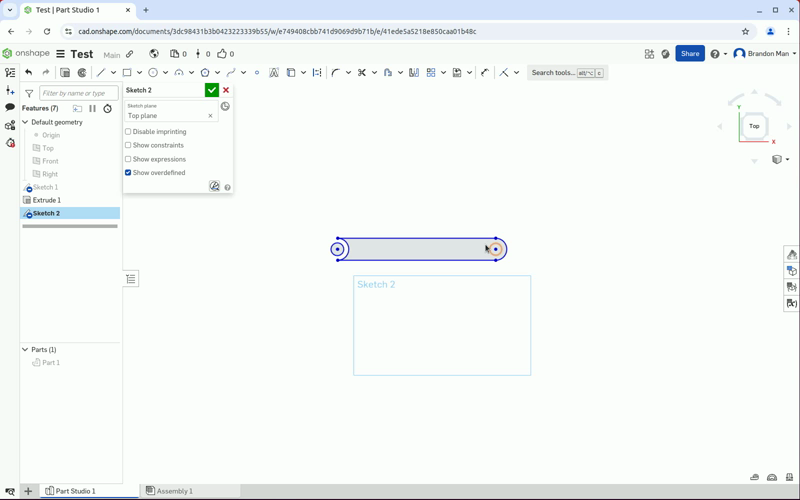
scroll(6)
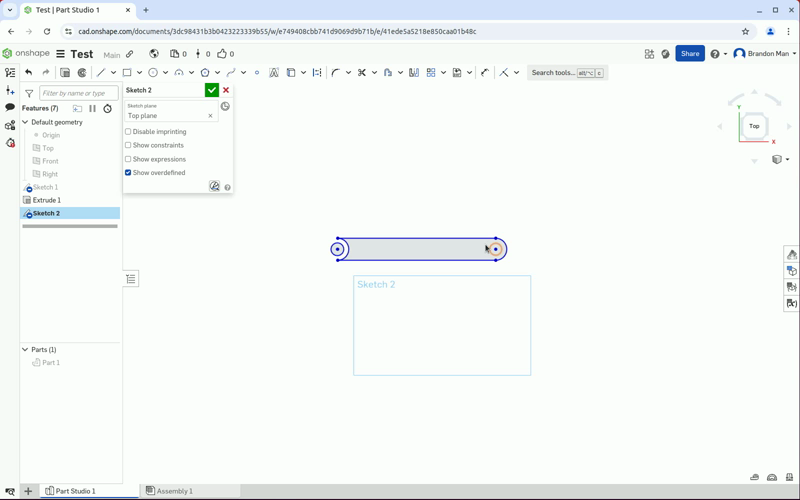
scroll(6)
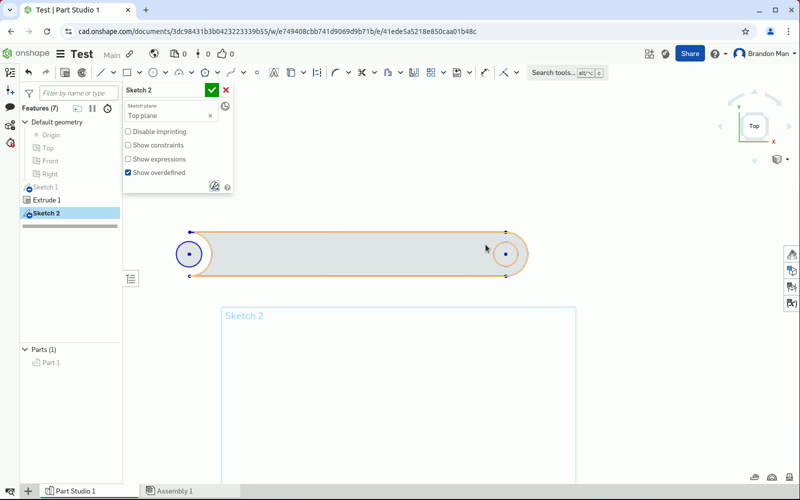
scroll(6)
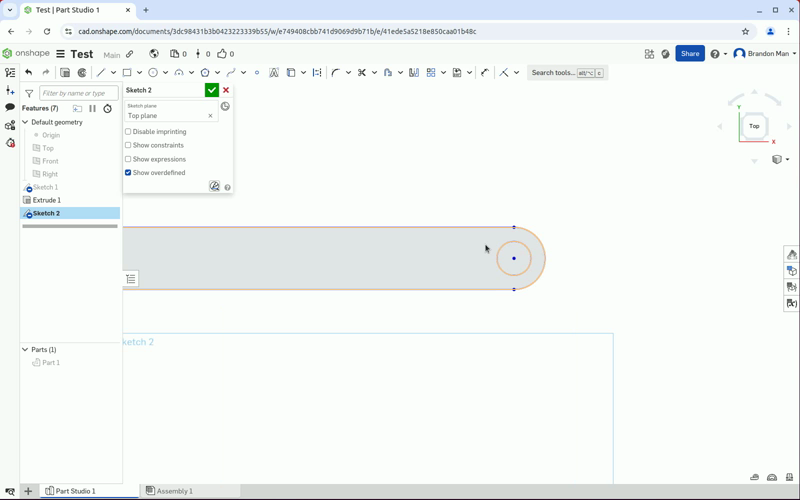
scroll(6)
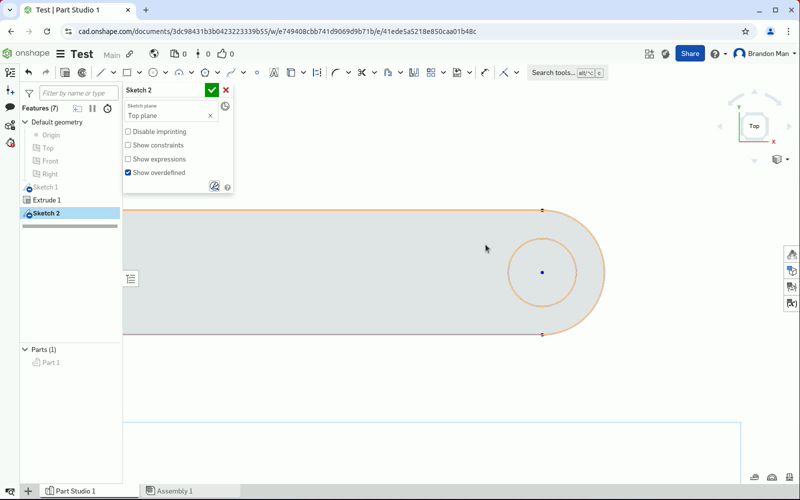
click(485, 244)
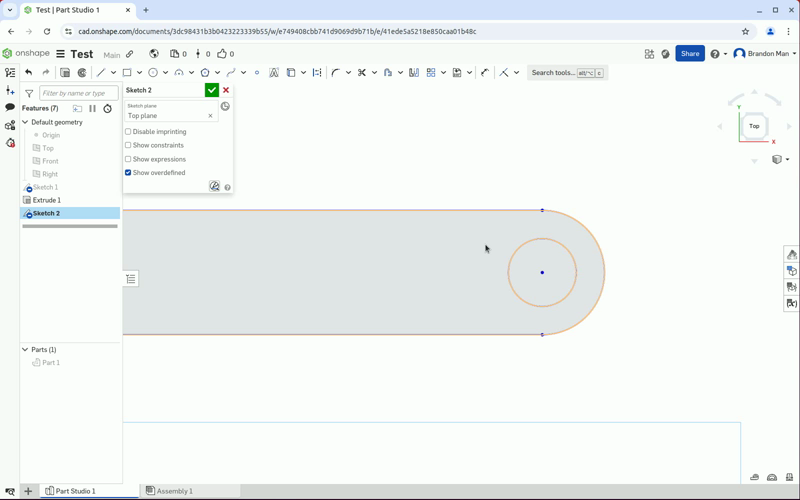
scroll(-6)
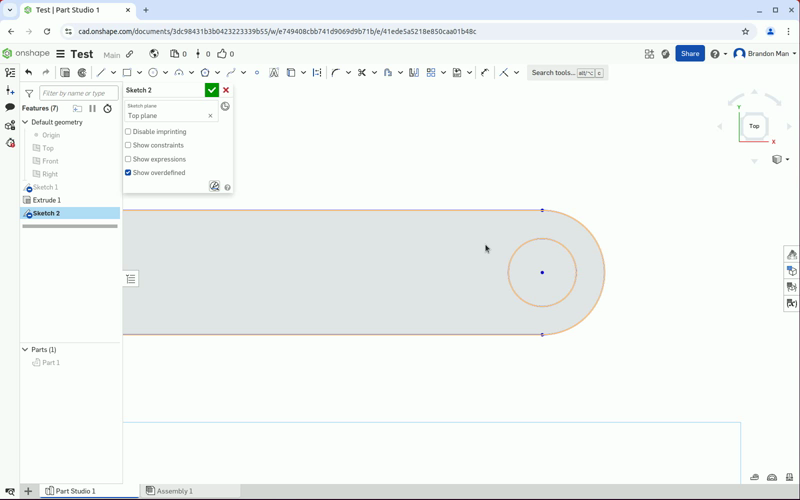
scroll(-6)
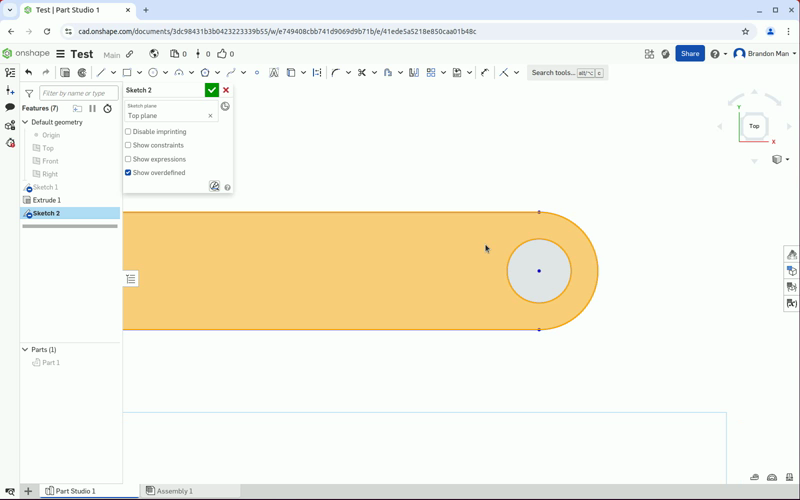
scroll(-6)
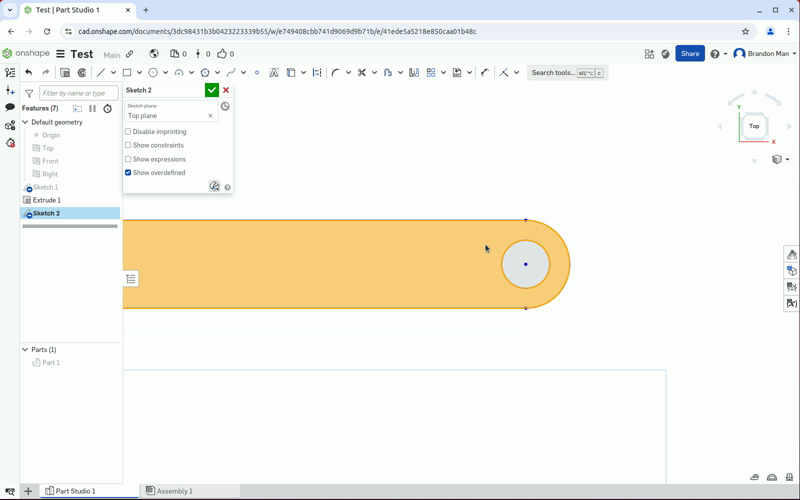
scroll(-6)
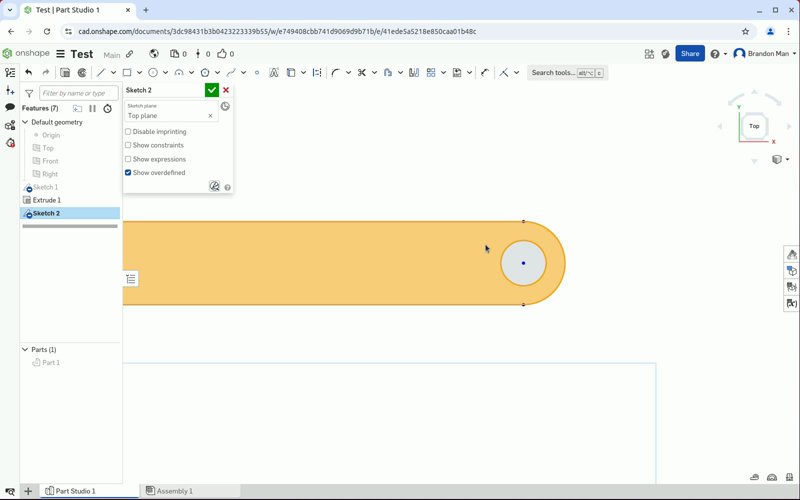
scroll(-6)
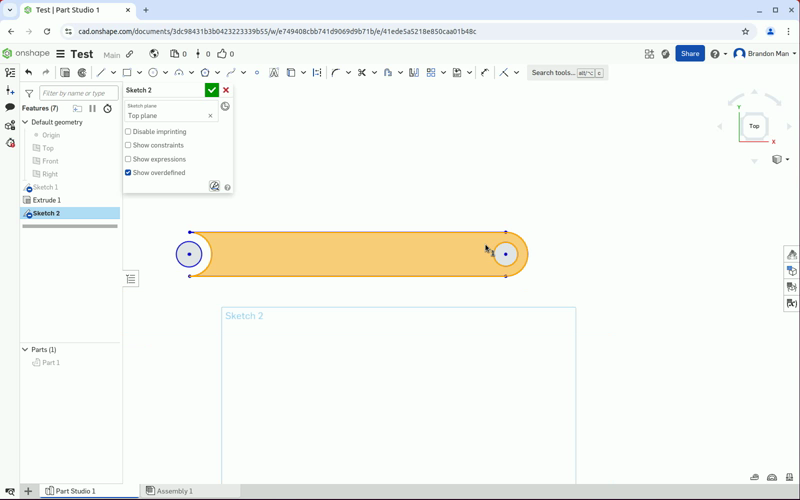
scroll(-6)
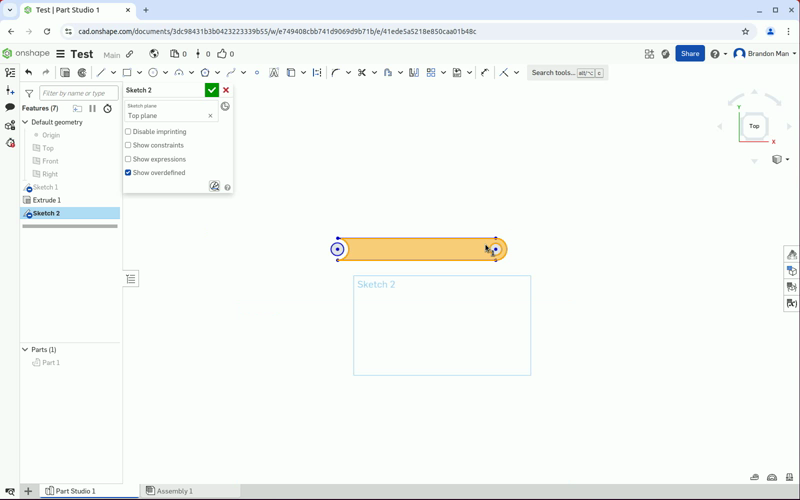
scroll(-6)
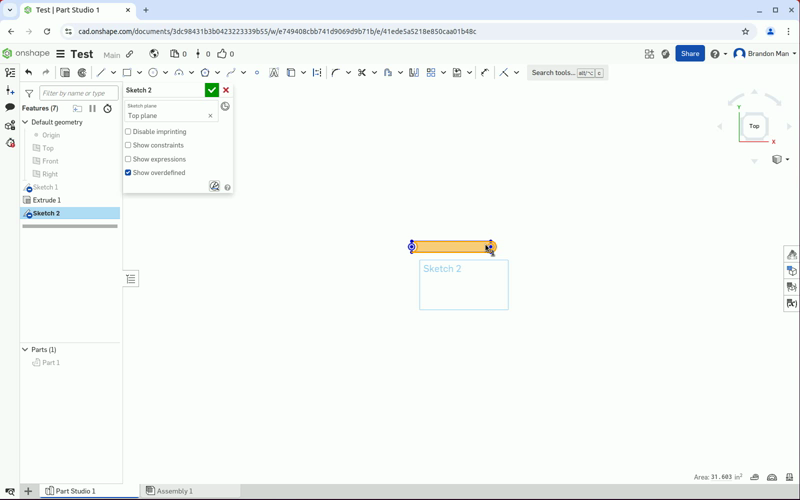
mouse_move(73, 352)
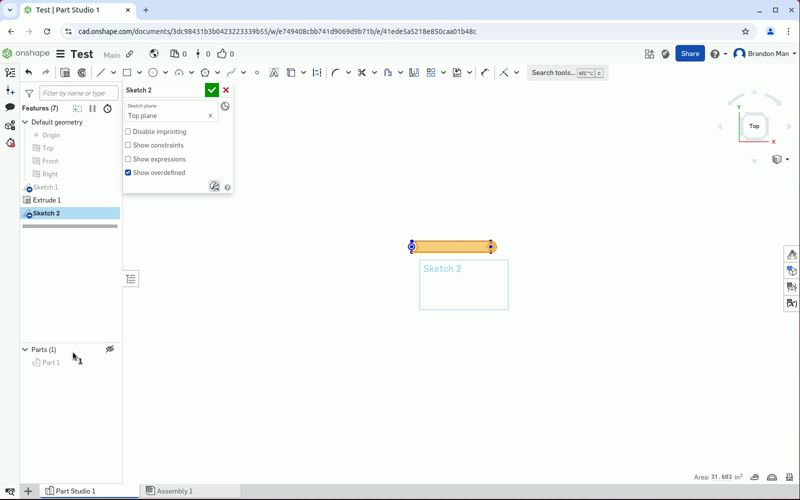
key(shift+y)
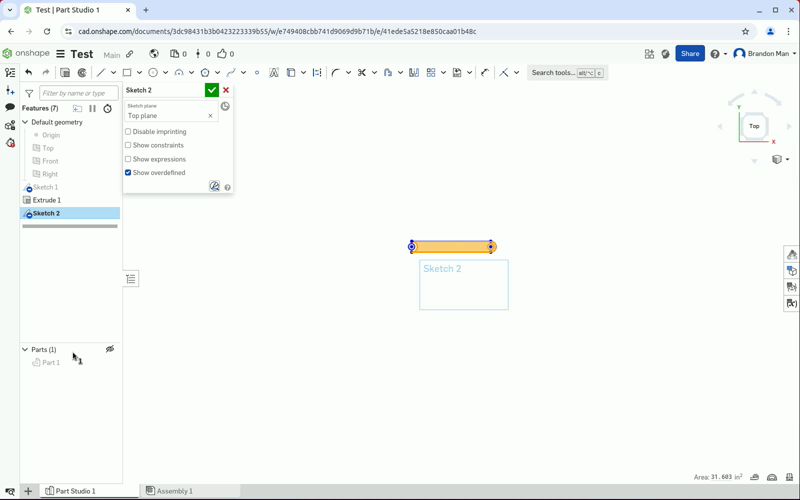
key(shift+e)
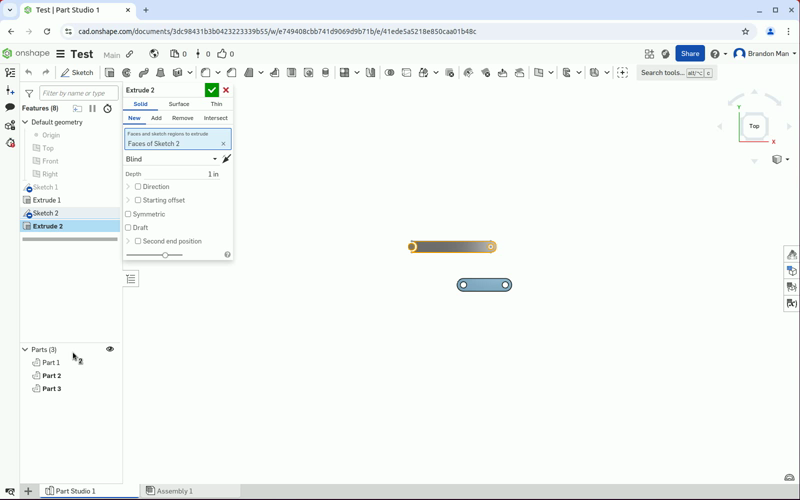
mouse_move(143, 106)
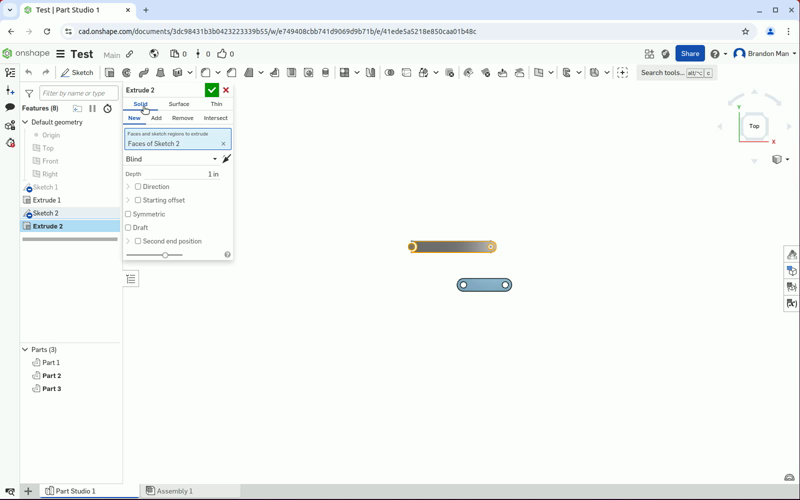
click(143, 106)
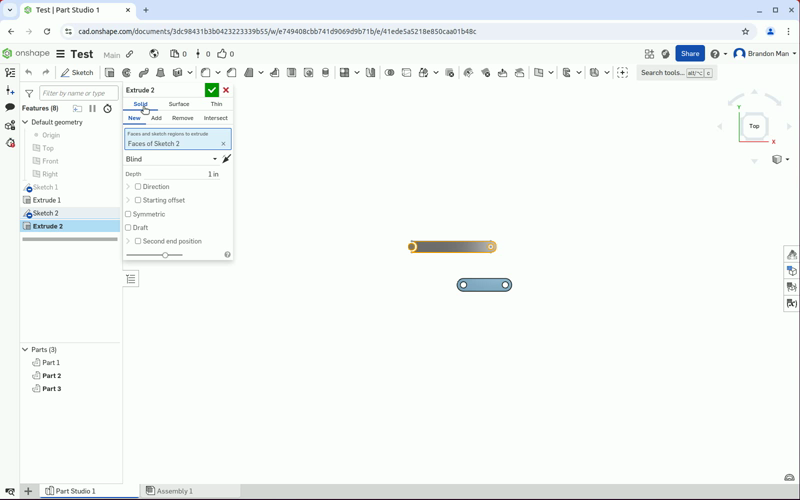
mouse_move(137, 120)
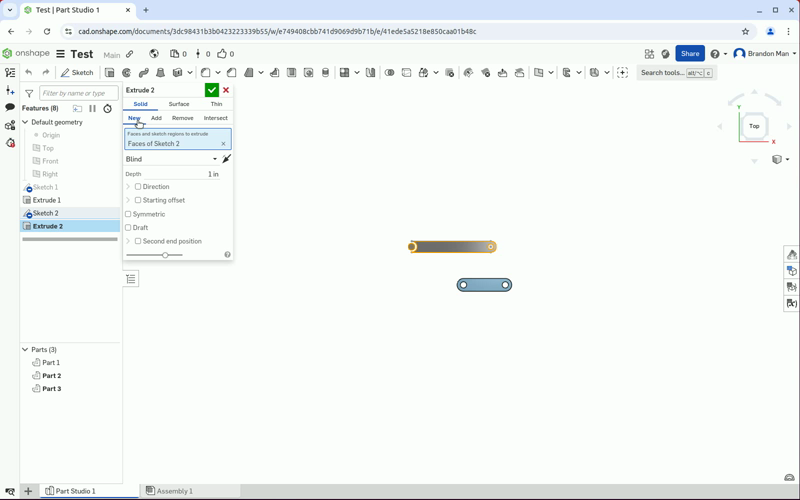
click(137, 120)
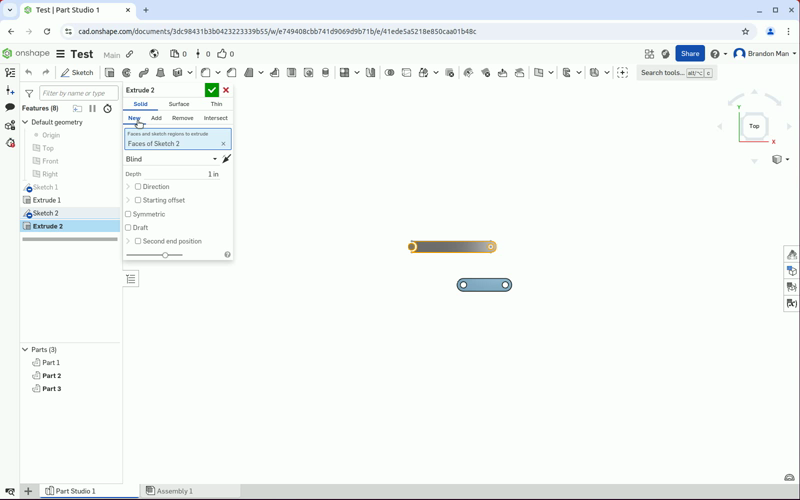
key(tab, 4)
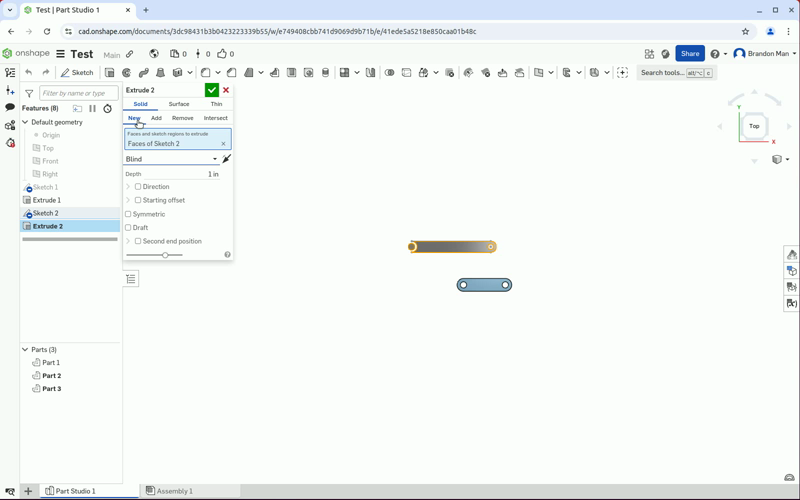
text(0.722)
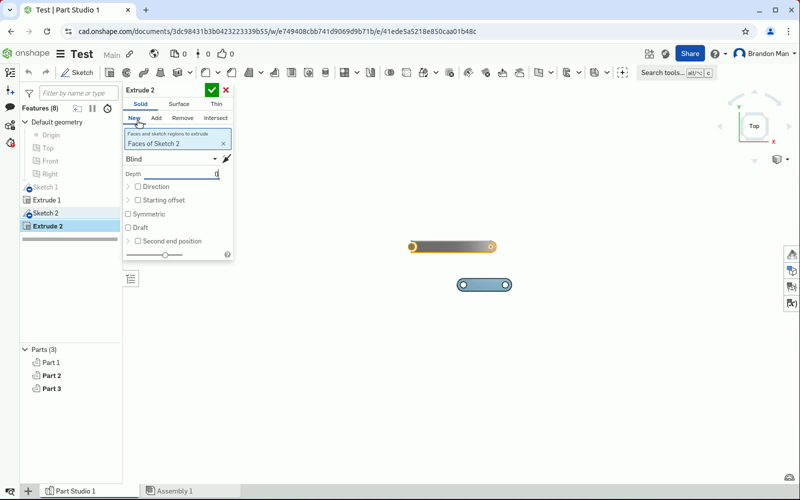
key(enter)
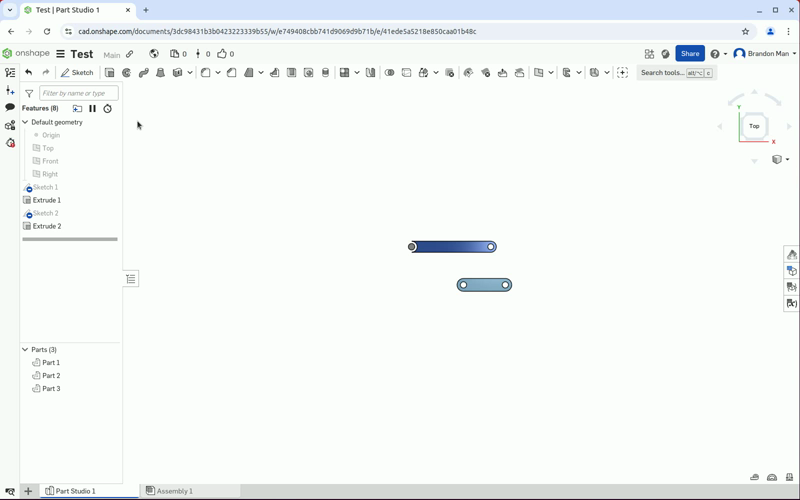
key(shift+h)
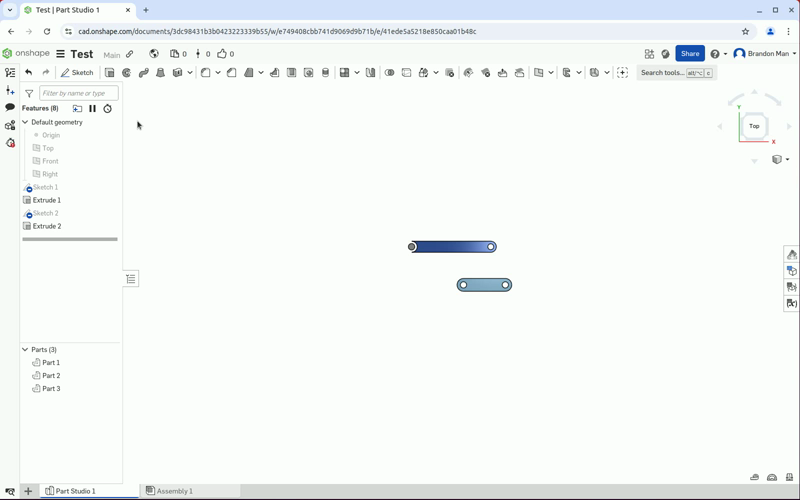
key(shift+h)
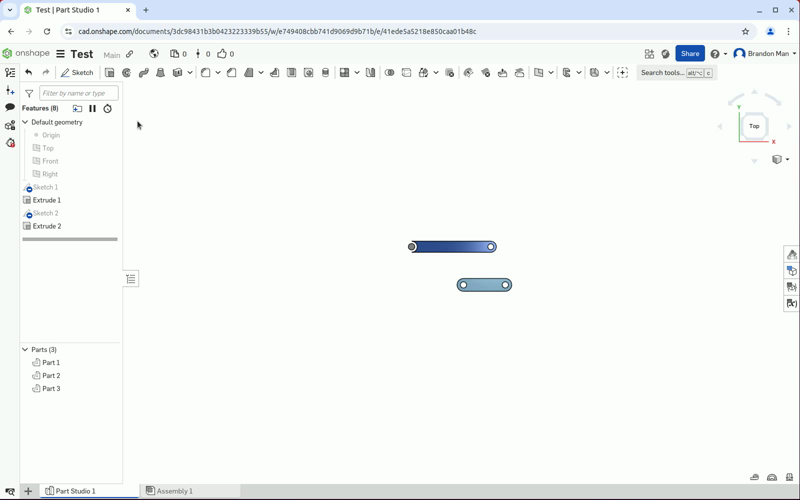
mouse_move(73, 189)
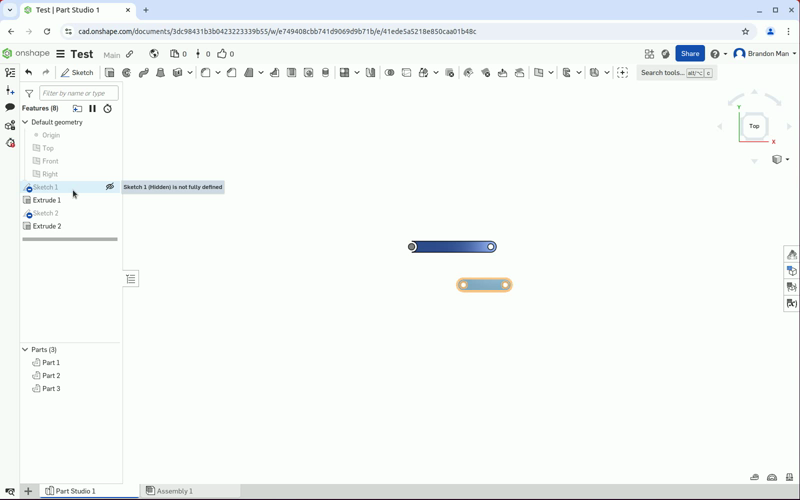
click(73, 189)
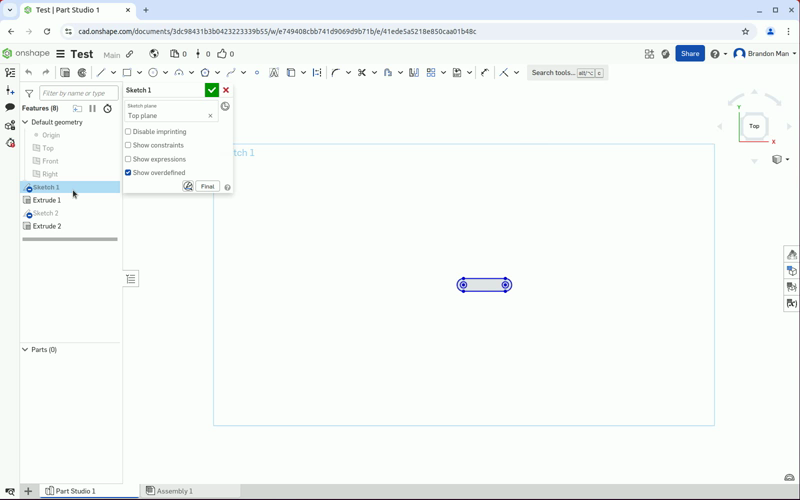
mouse_move(229, 92)
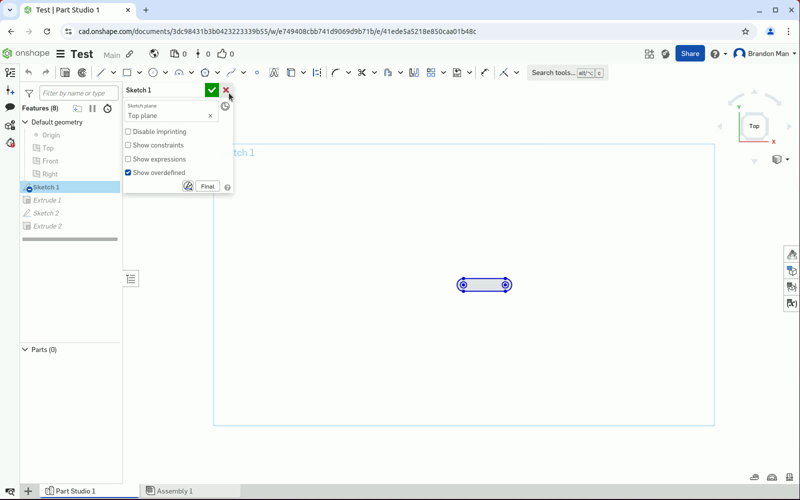
click(229, 92)
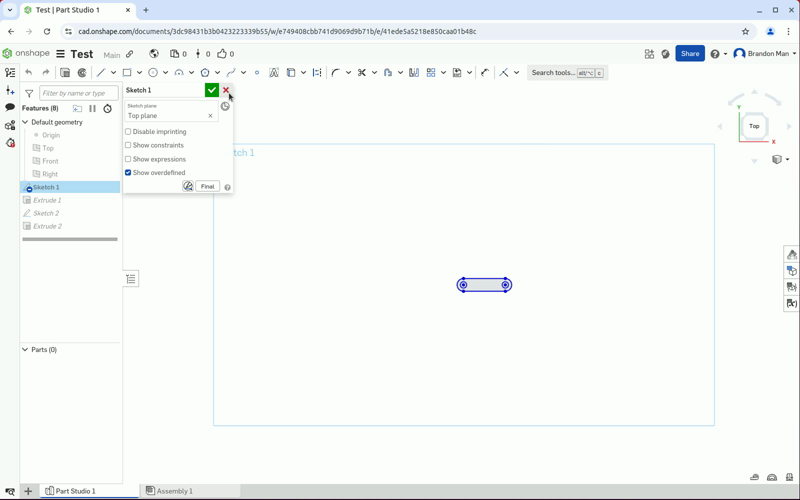
key(shift+s)
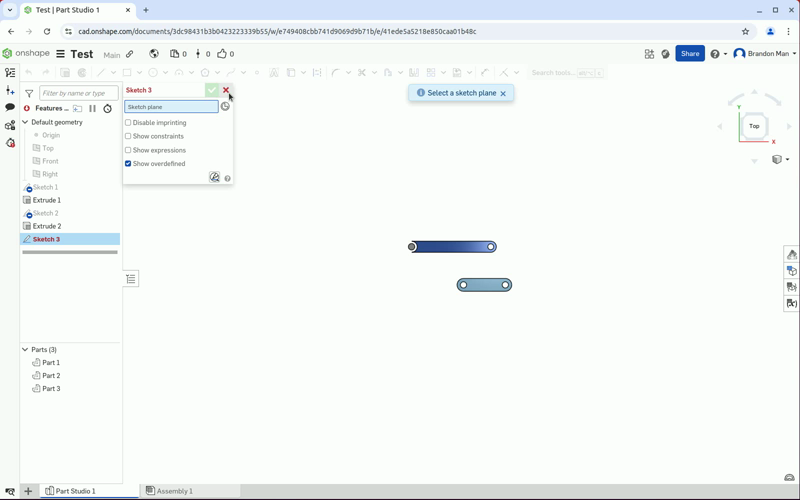
mouse_move(73, 150)
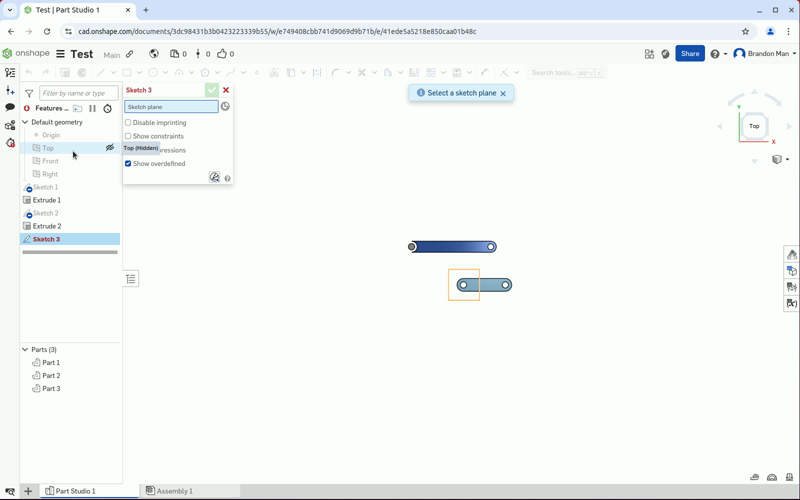
click(73, 150)
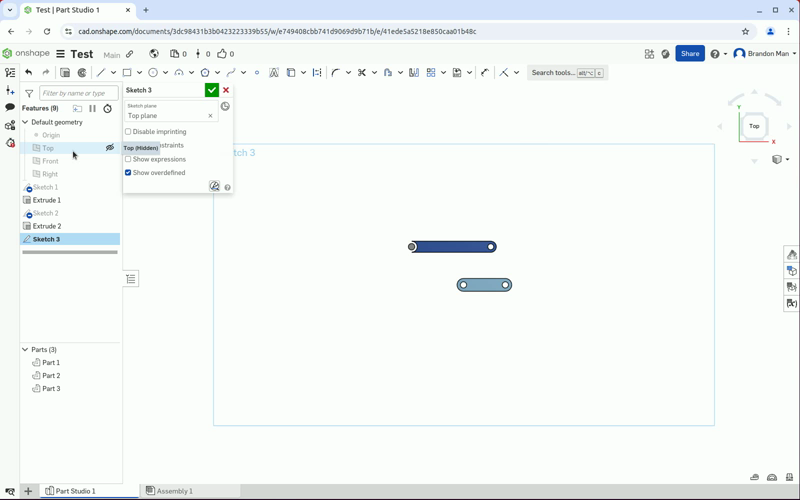
mouse_move(73, 352)
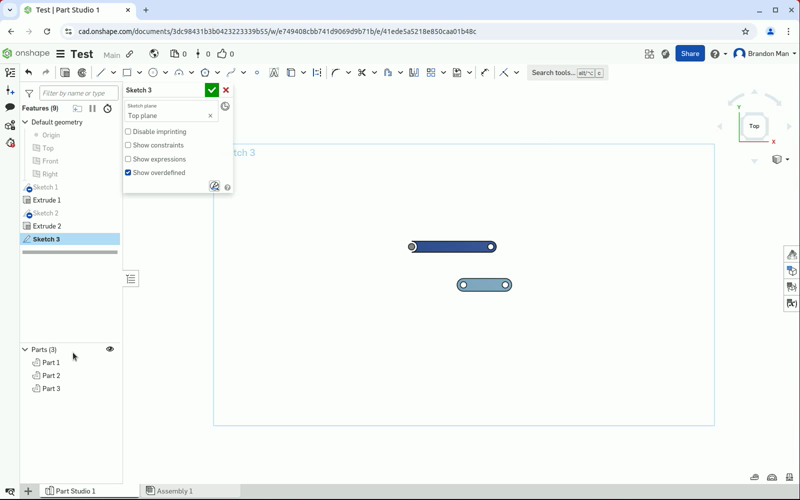
key(y)
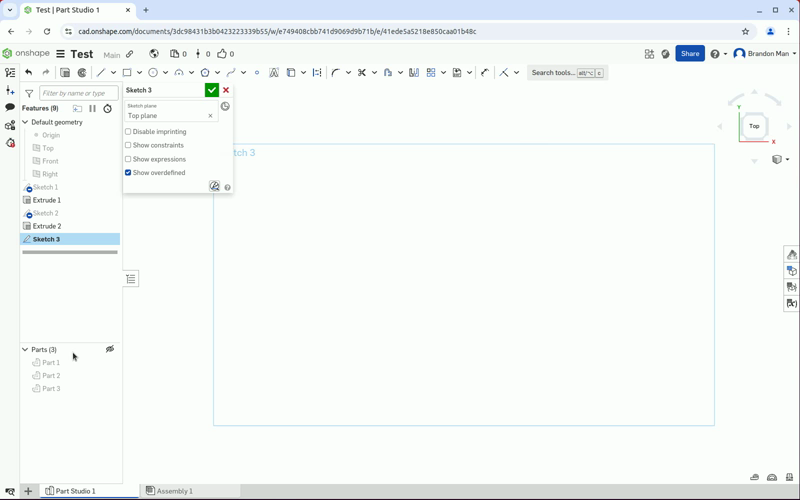
key(c)
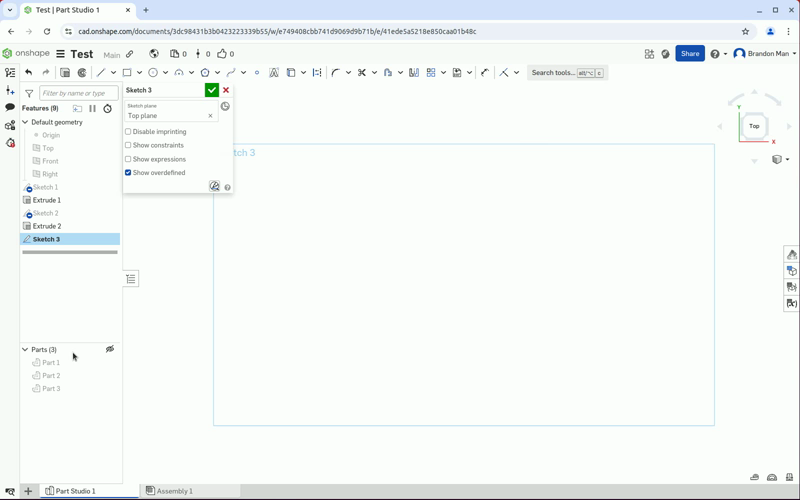
key_down(shift)
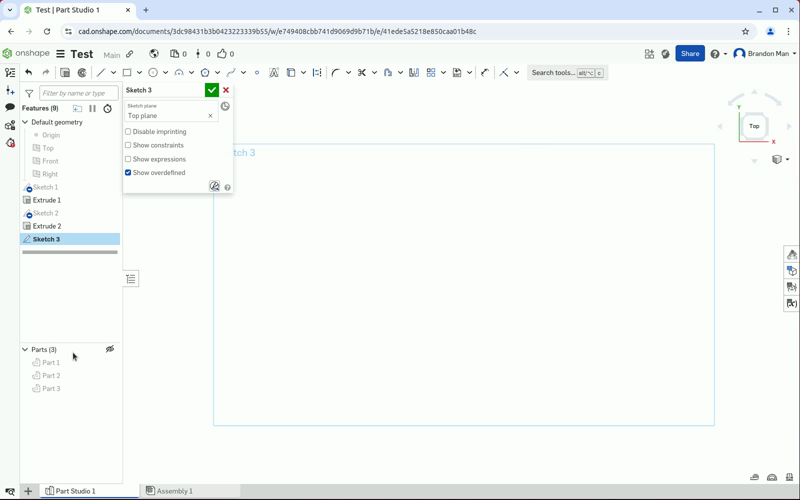
mouse_move(353, 311)
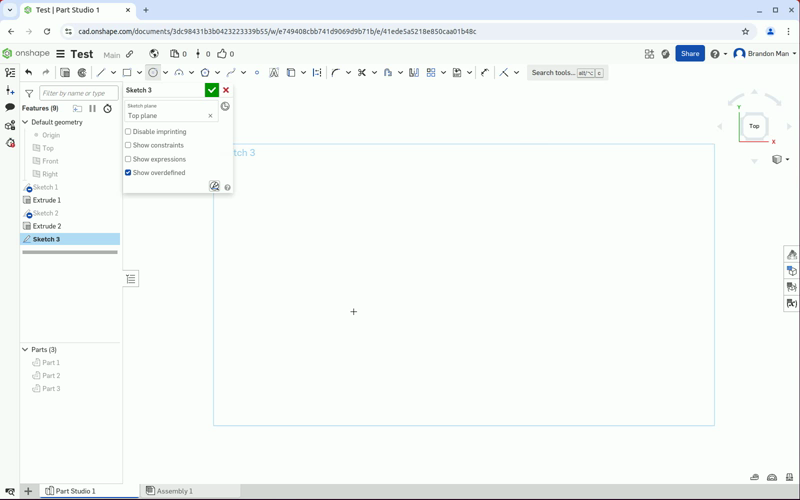
click(353, 311)
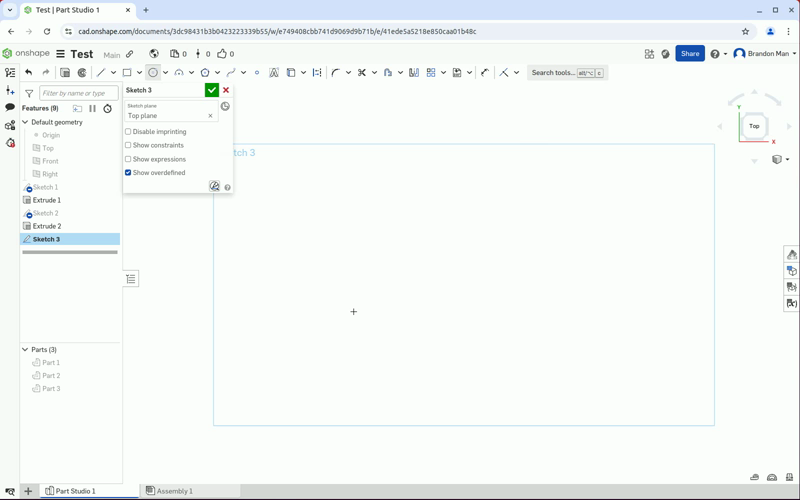
key_up(shift)
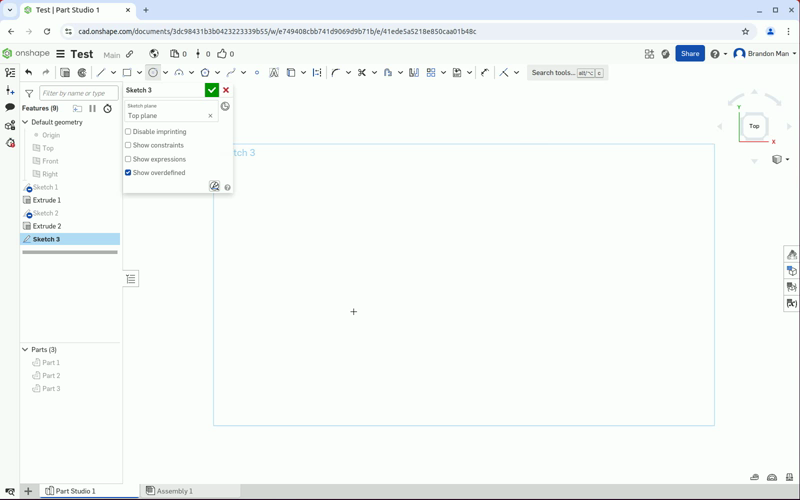
mouse_move(356, 311)
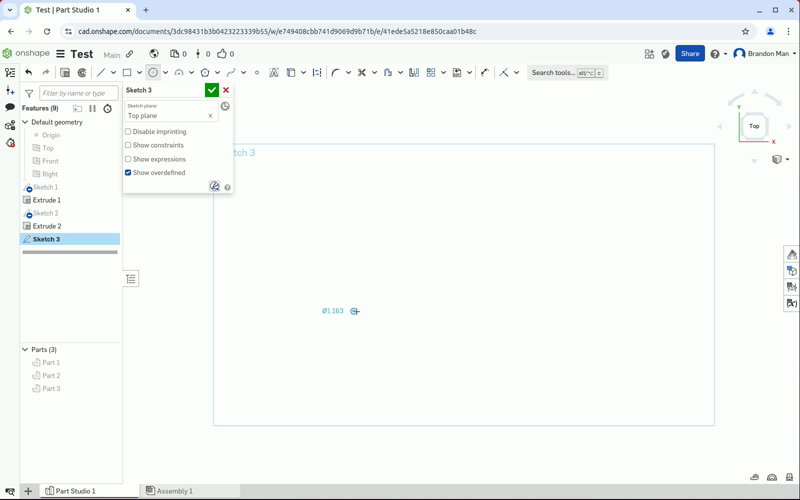
click(356, 311)
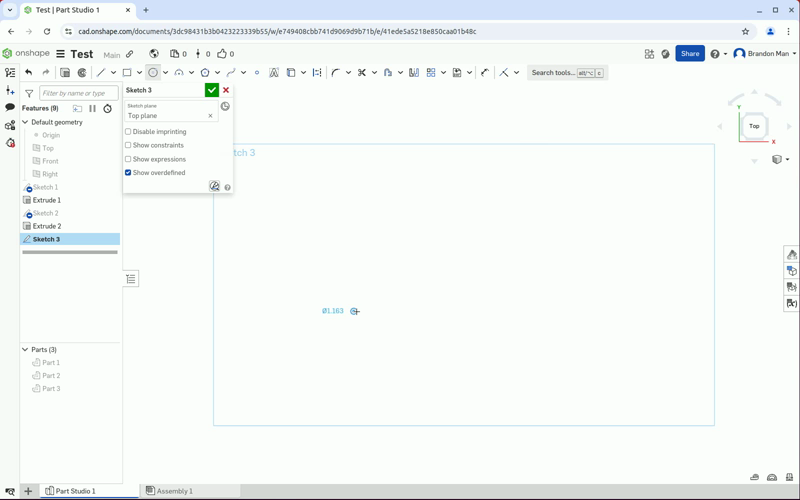
key(esc)
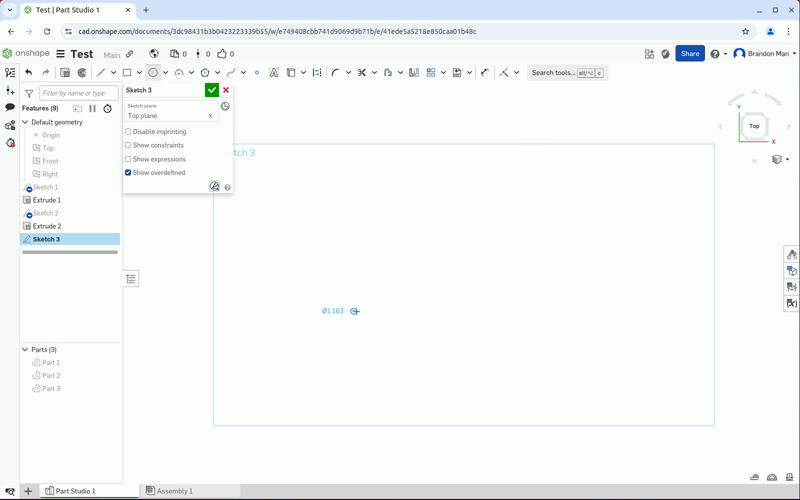
key(l)
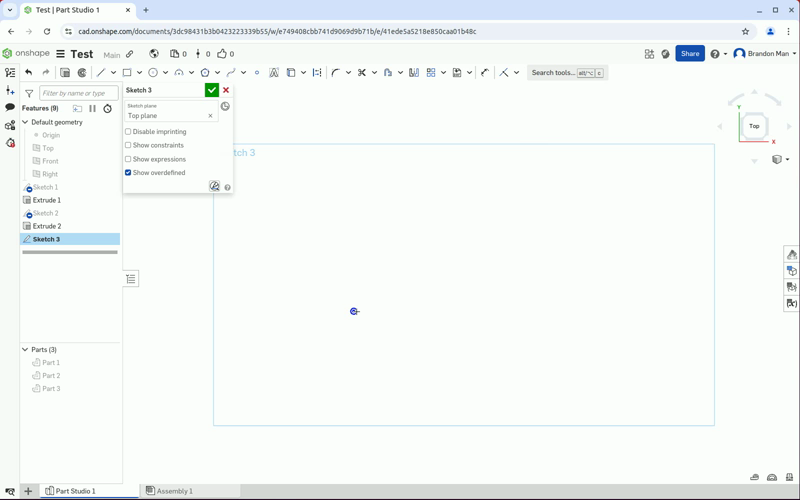
key_down(shift)
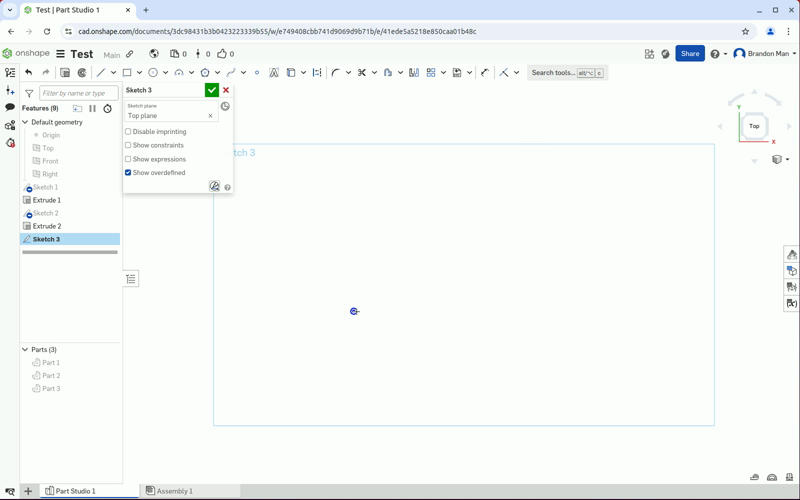
mouse_move(353, 317)
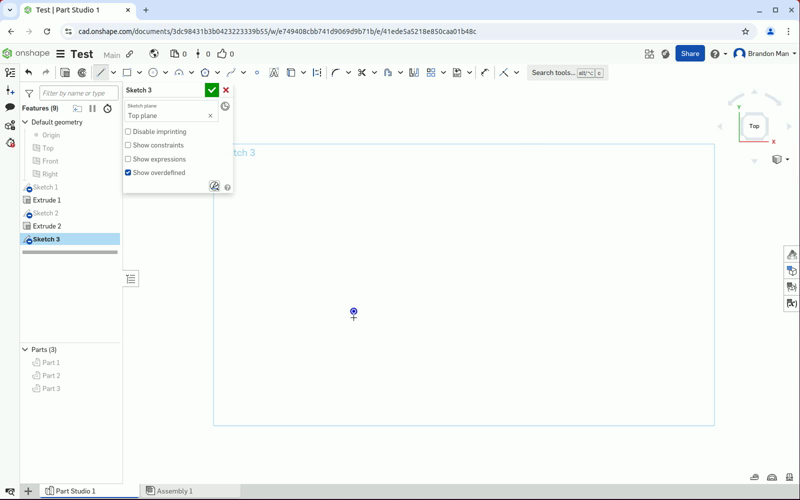
click(353, 317)
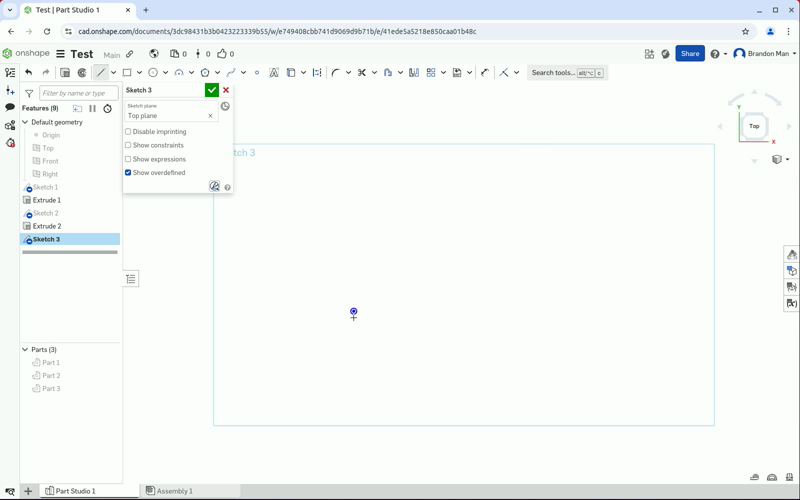
key_up(shift)
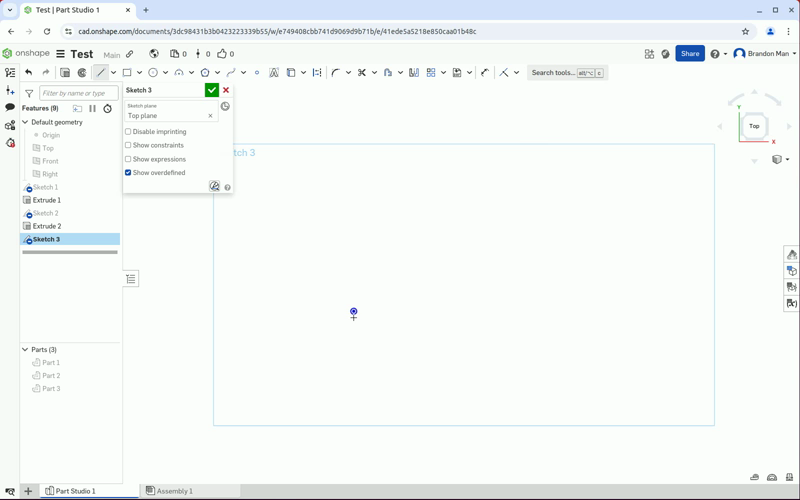
key_down(shift)
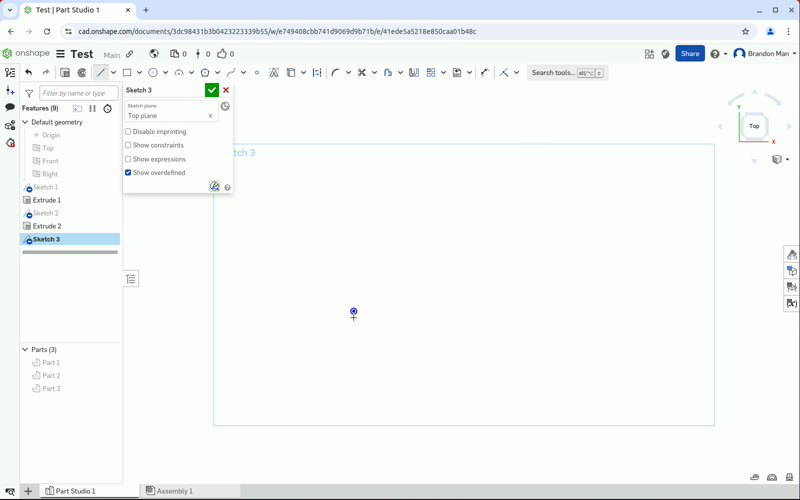
mouse_move(488, 317)
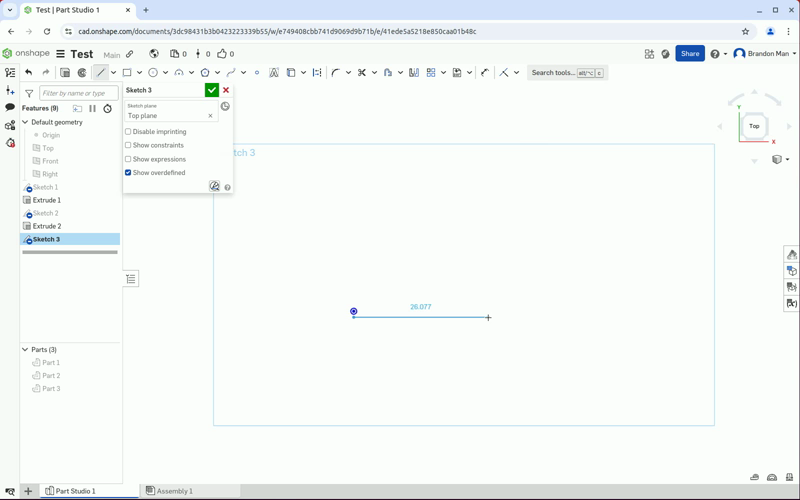
click(488, 317)
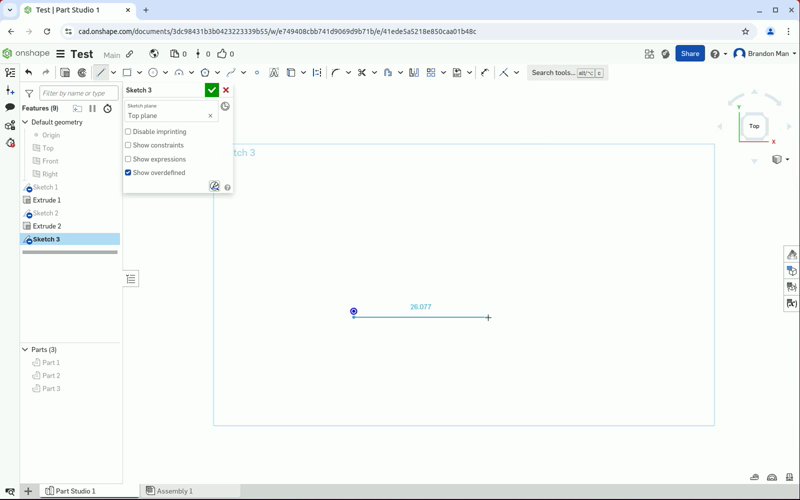
key_up(shift)
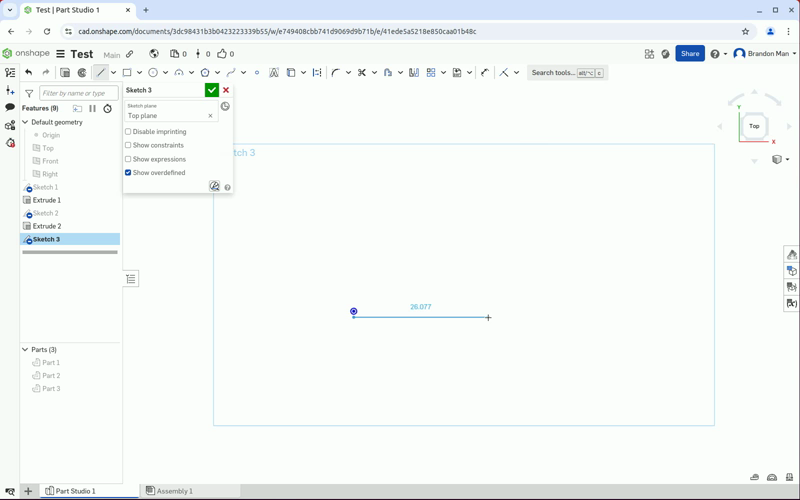
key(esc)
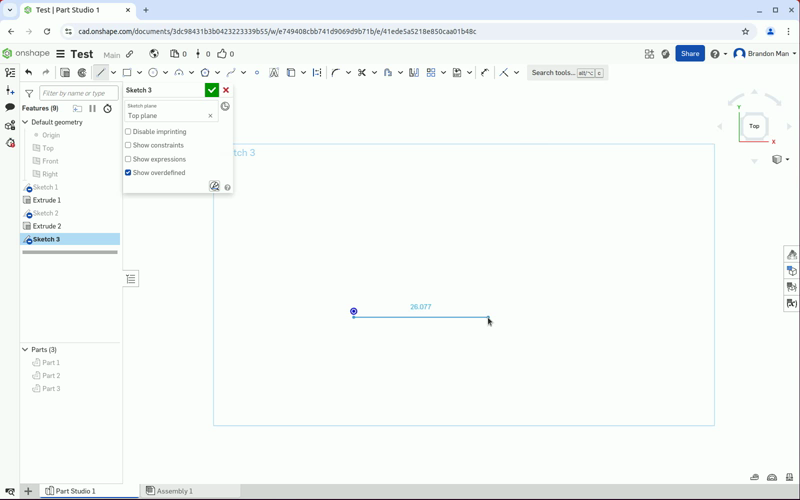
key(a)
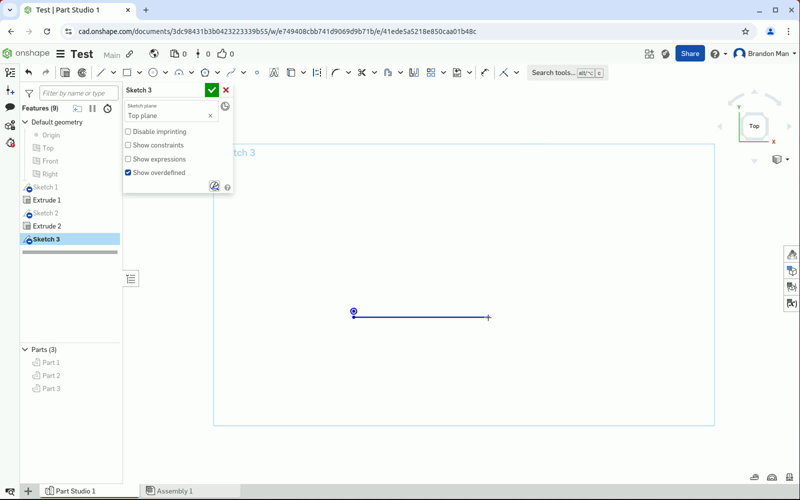
mouse_move(488, 317)
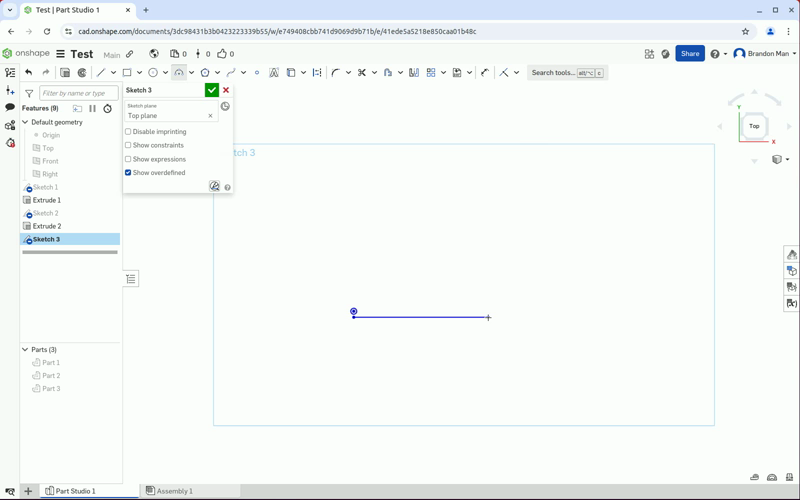
click(488, 317)
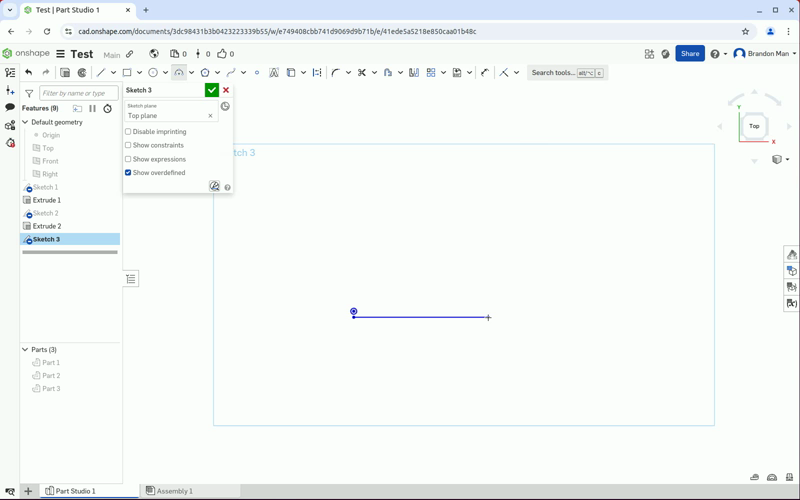
key_down(shift)
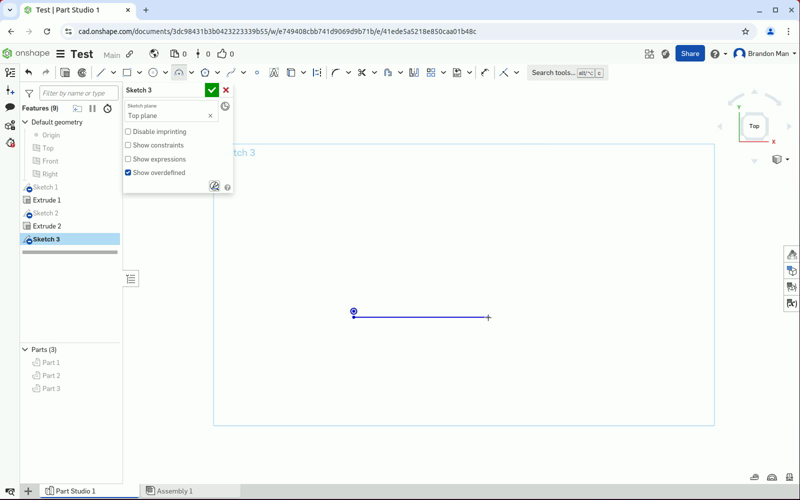
mouse_move(488, 305)
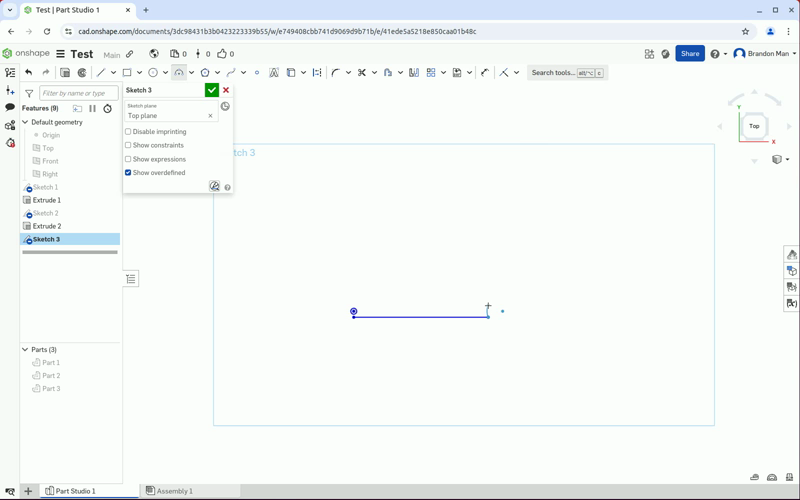
click(488, 305)
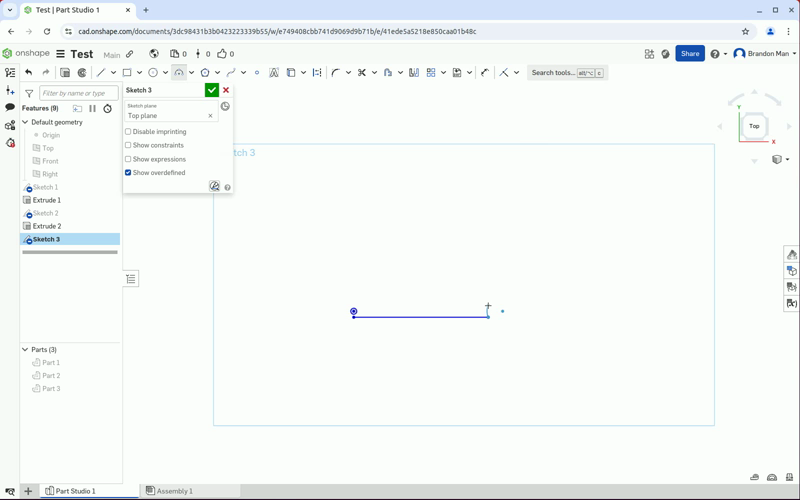
mouse_move(494, 311)
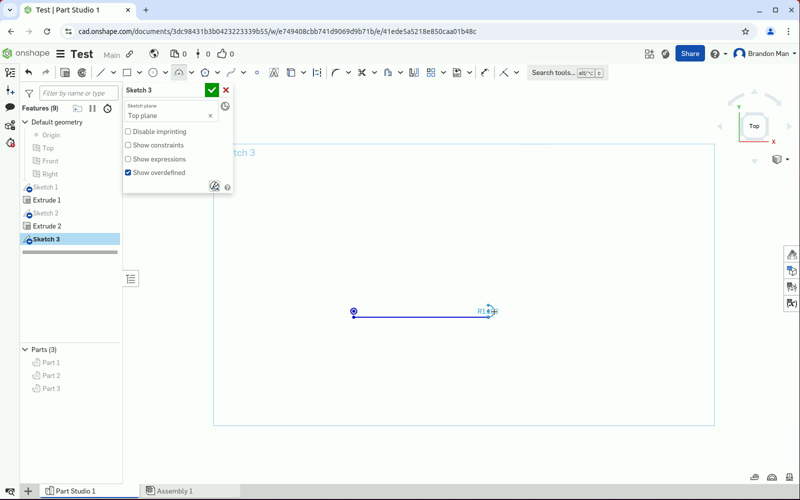
click(494, 311)
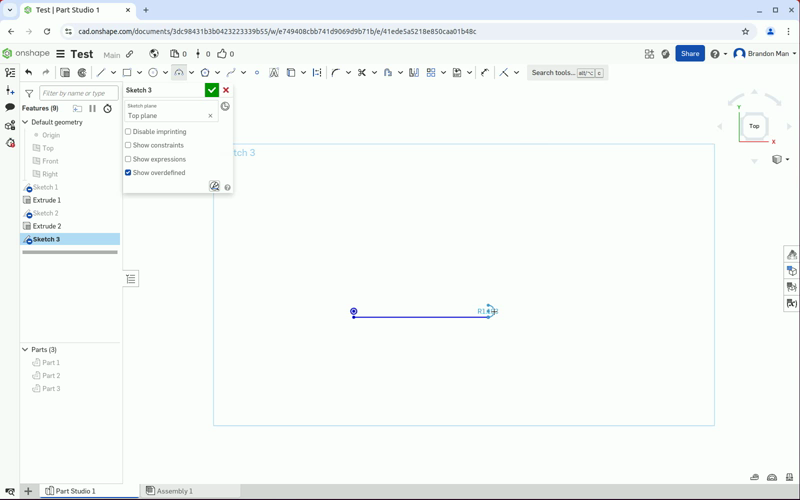
key_up(shift)
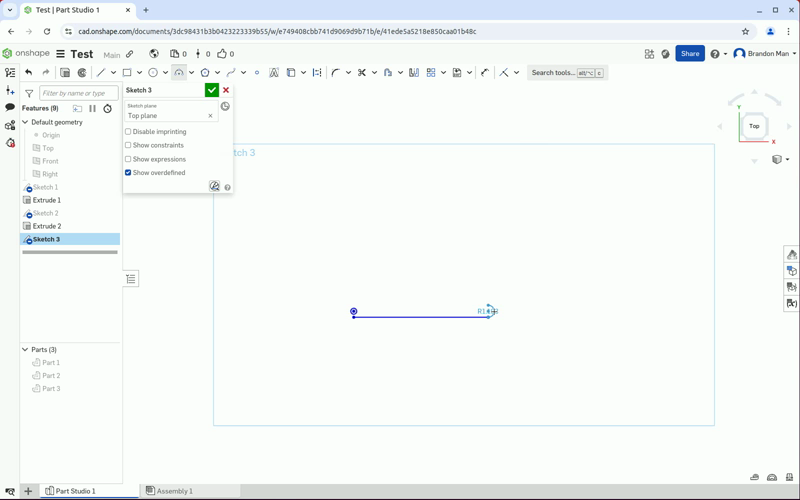
key(esc)
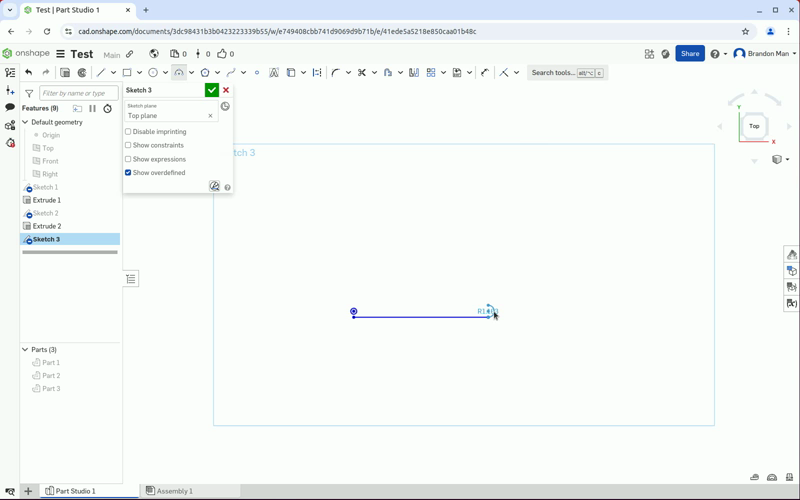
key(l)
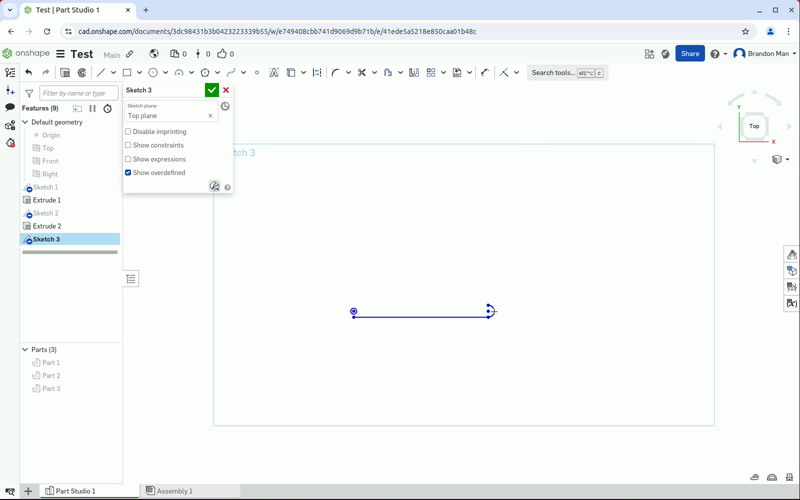
mouse_move(488, 305)
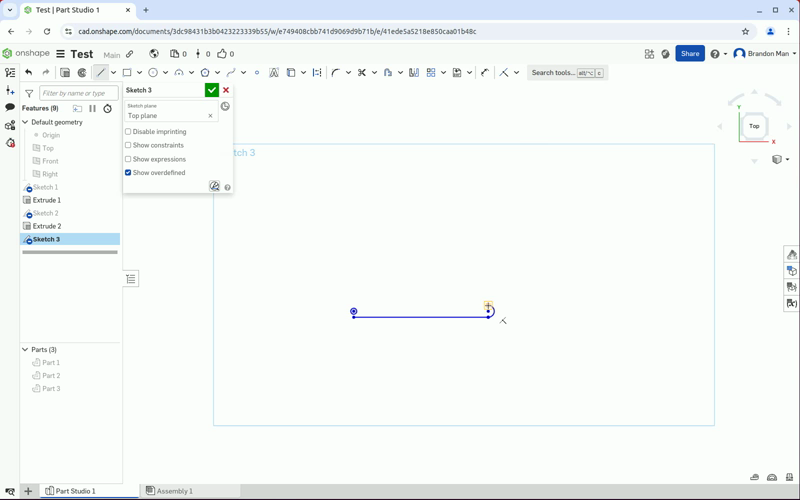
click(488, 305)
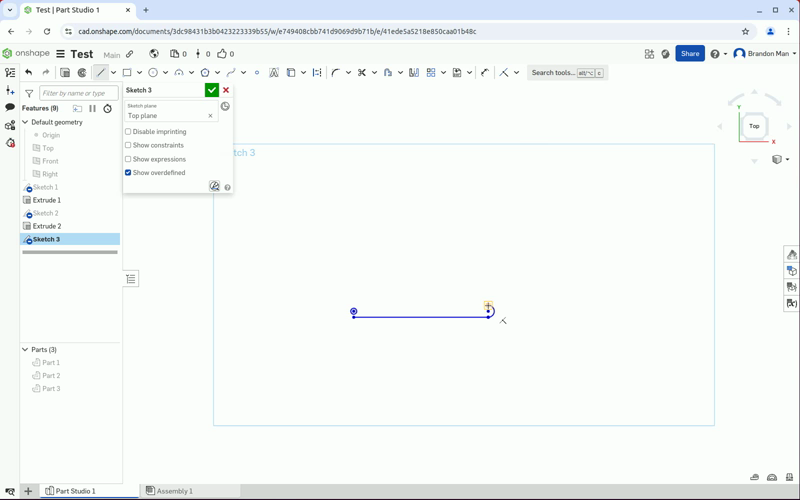
key_down(shift)
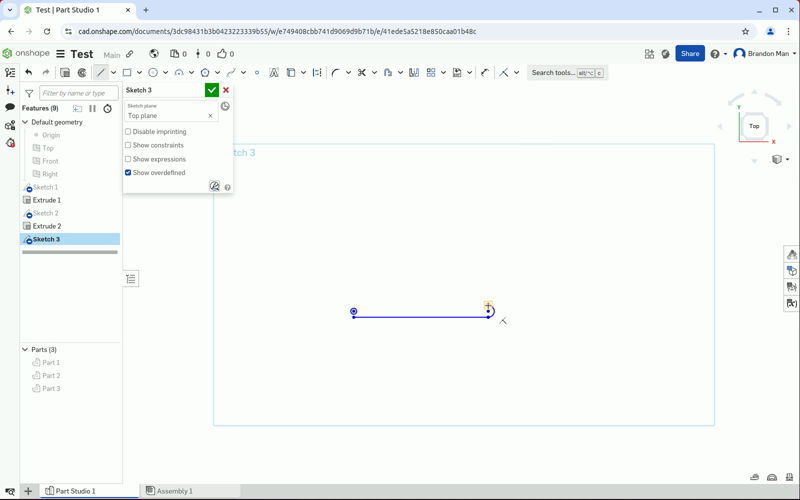
mouse_move(353, 305)
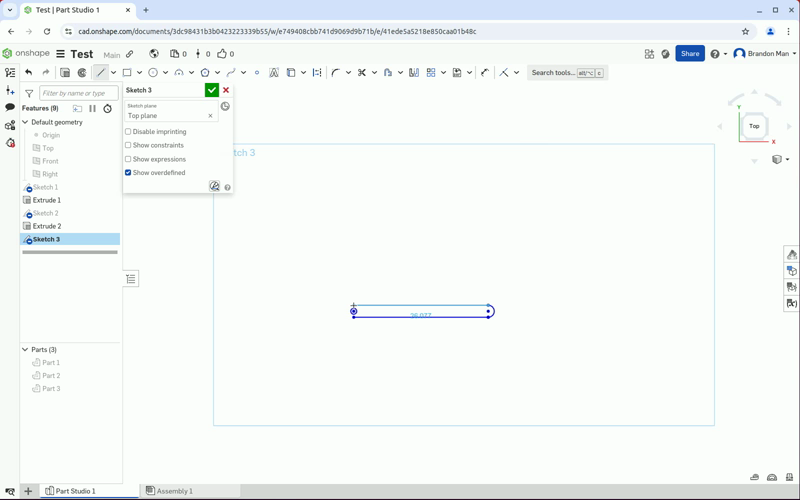
click(353, 305)
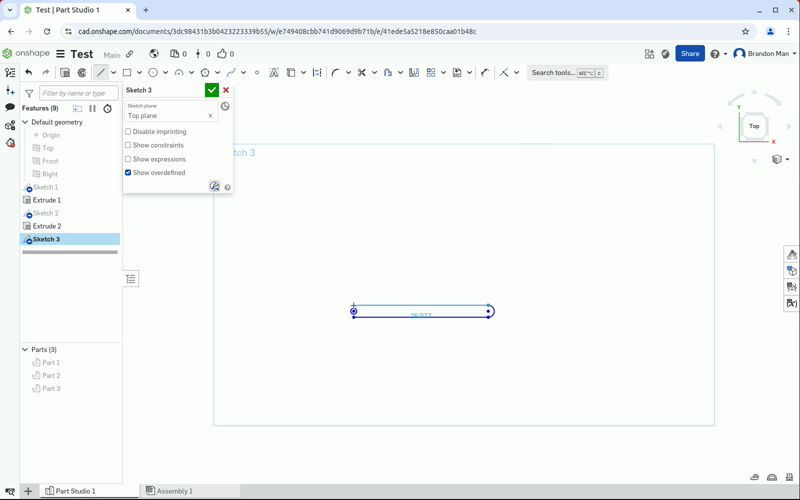
key_up(shift)
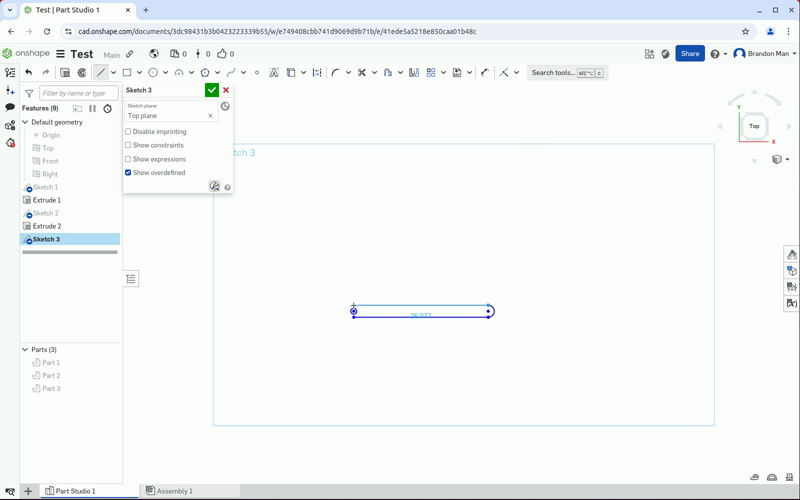
key(esc)
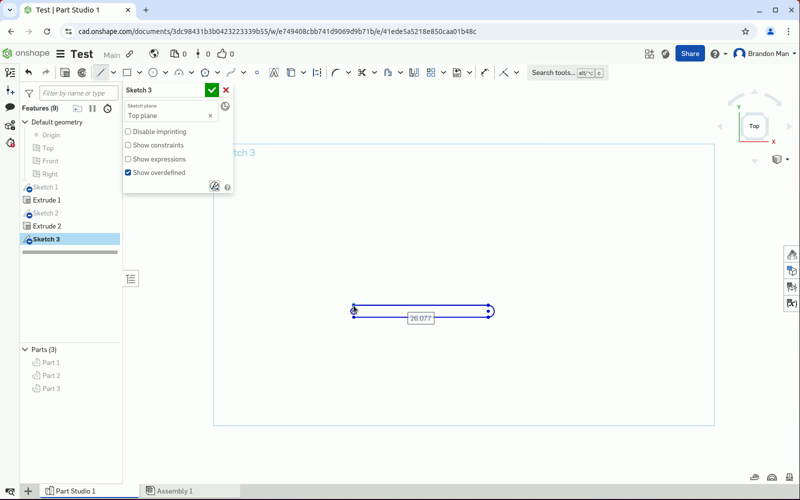
key(a)
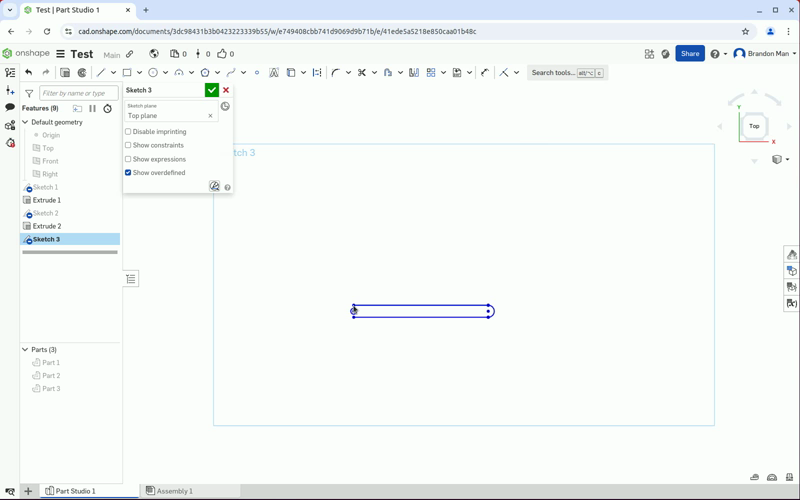
mouse_move(353, 305)
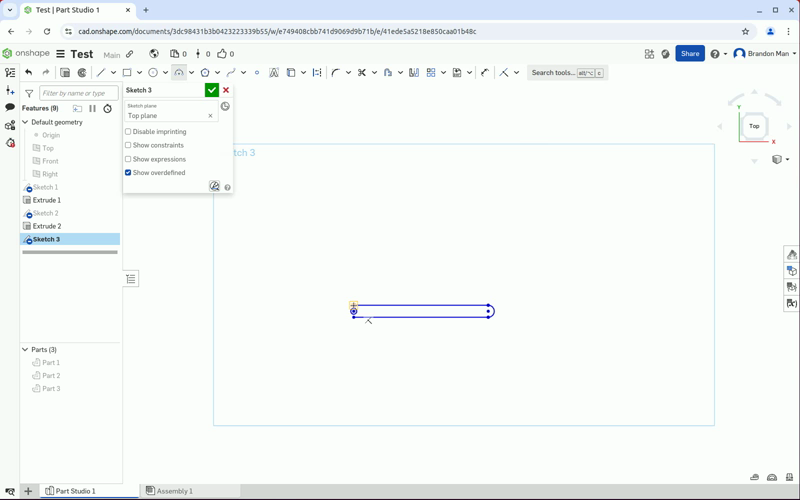
click(353, 305)
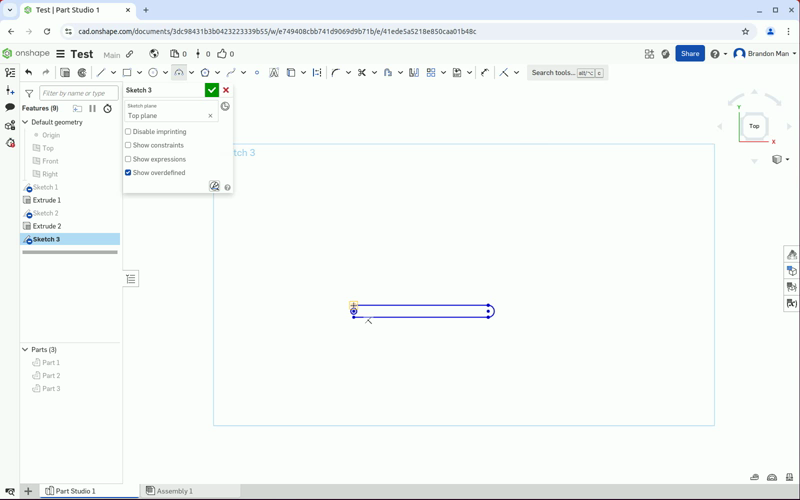
mouse_move(353, 317)
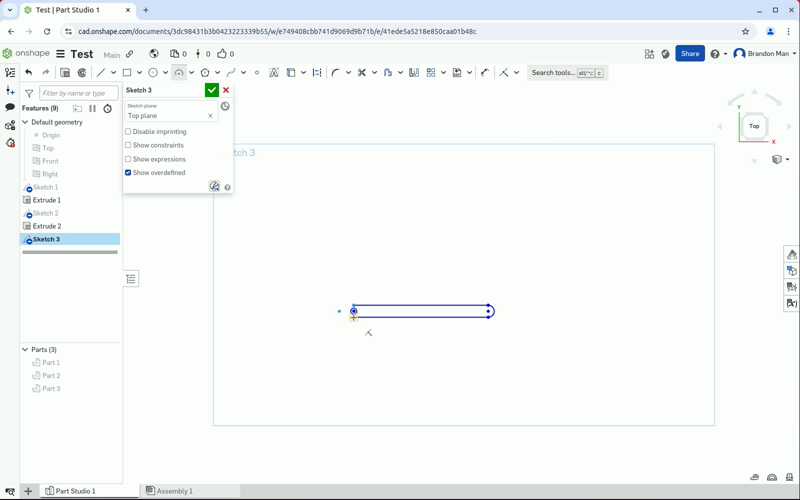
click(353, 317)
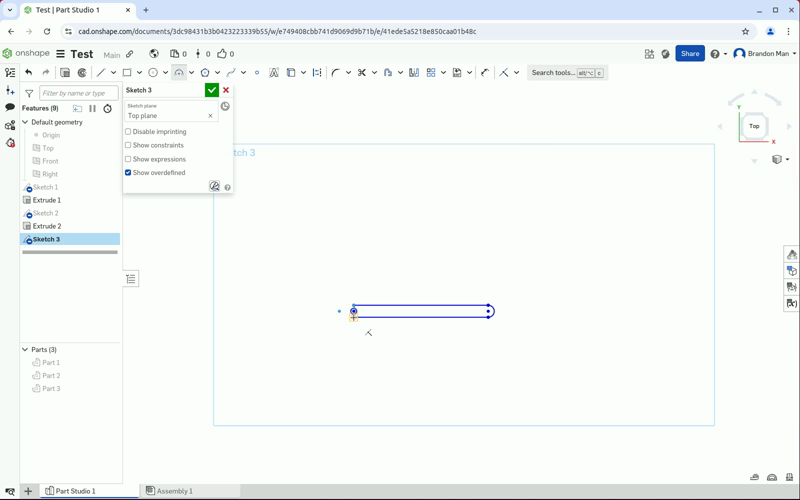
key_down(shift)
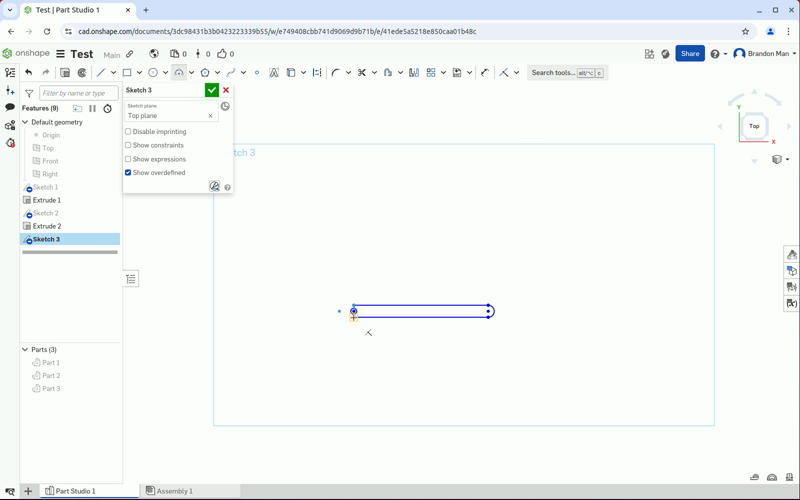
mouse_move(359, 311)
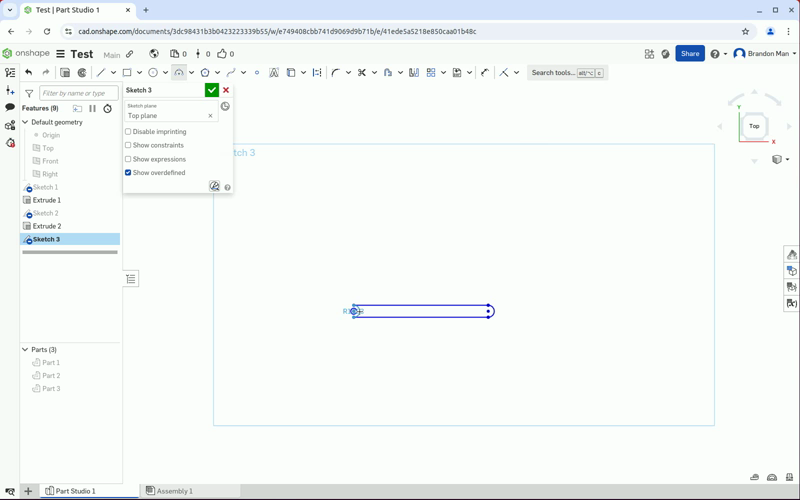
scroll(6)
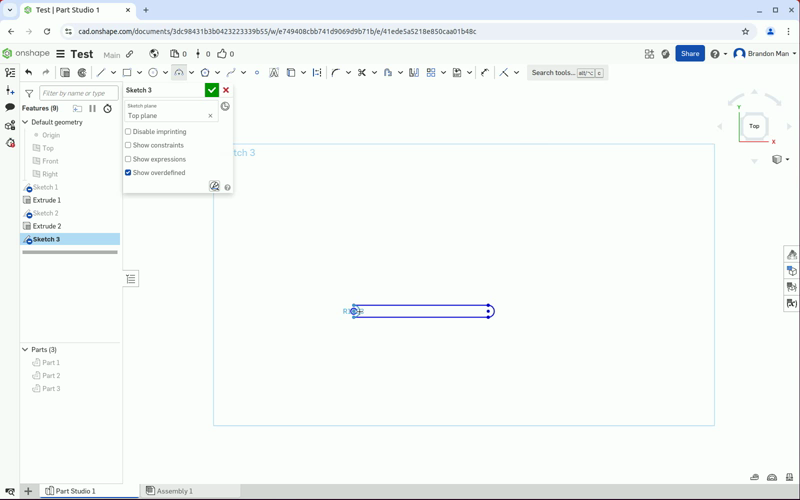
scroll(6)
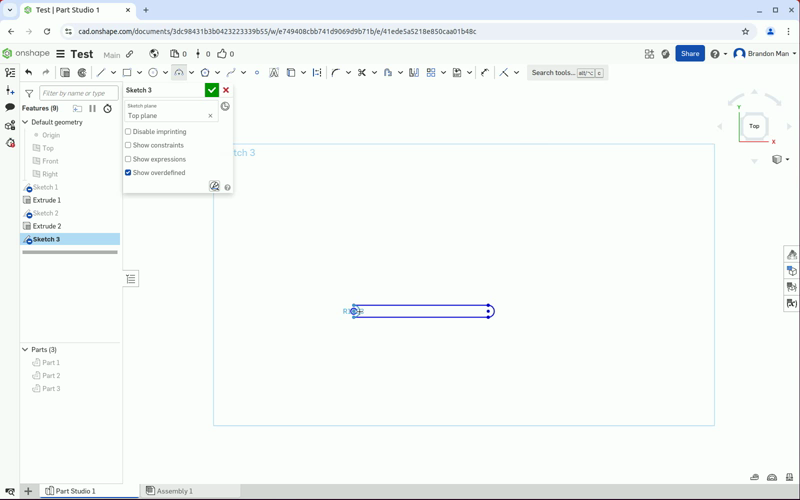
scroll(6)
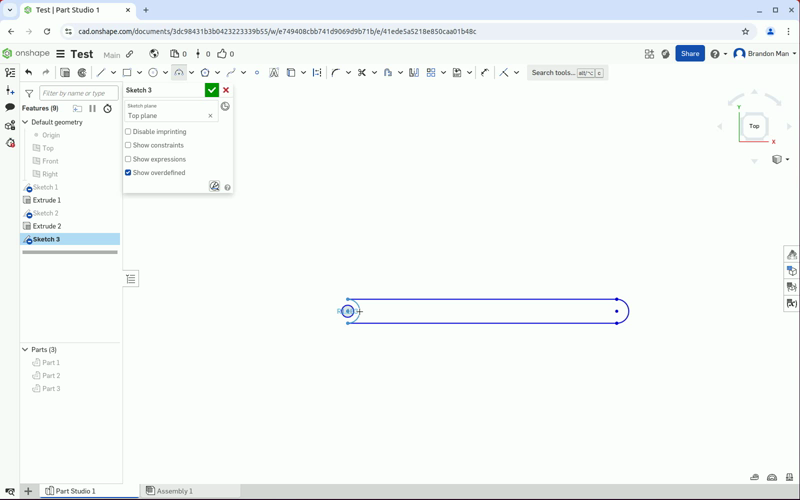
scroll(6)
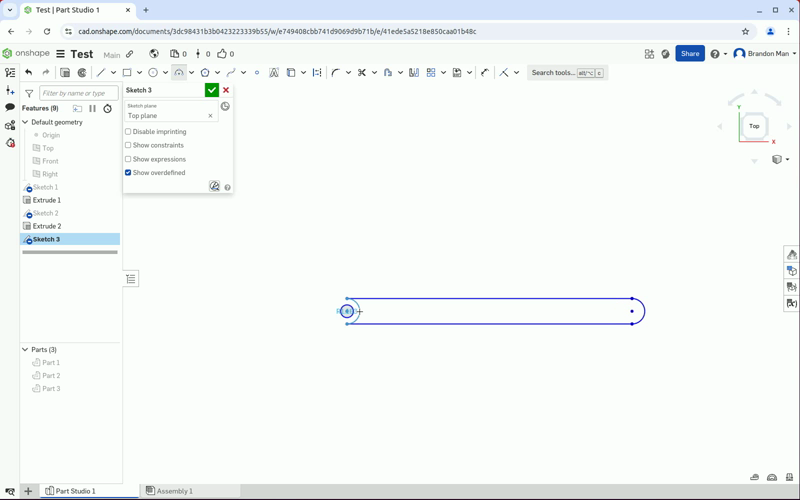
scroll(6)
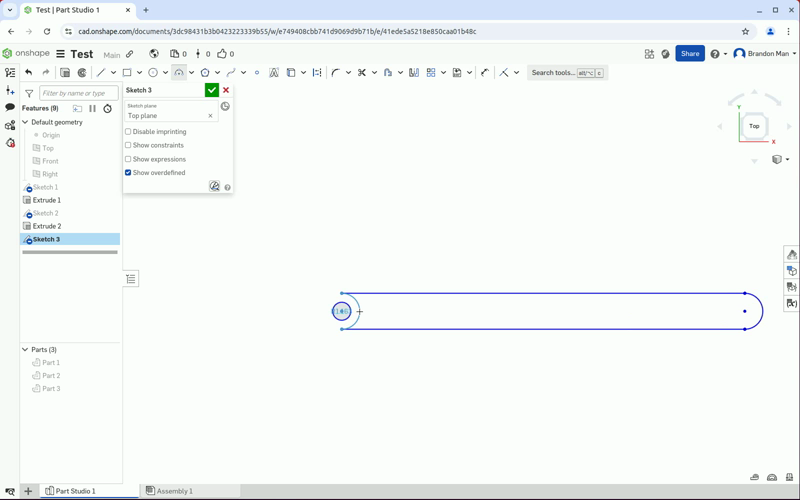
scroll(6)
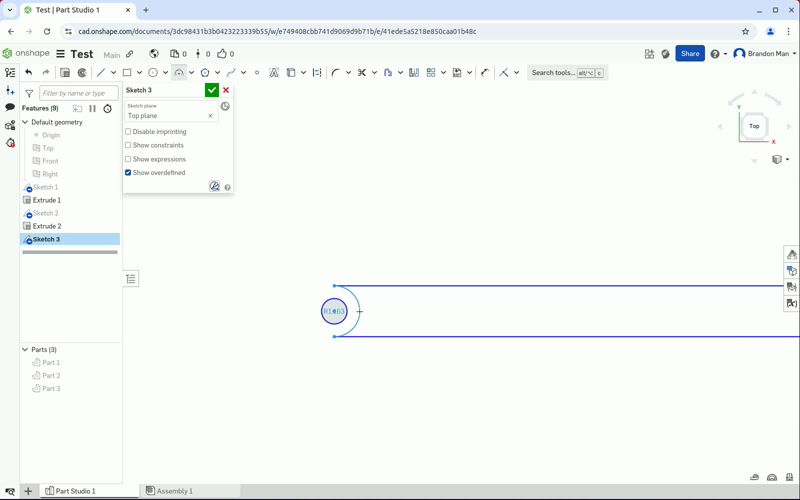
scroll(6)
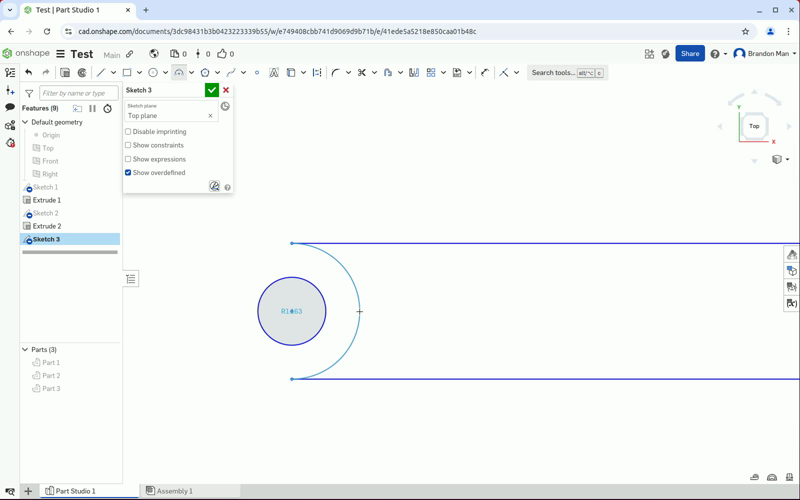
click(359, 311)
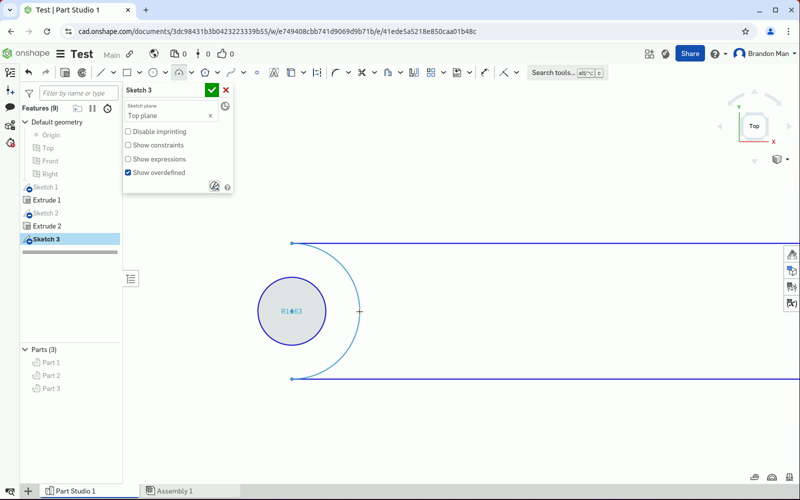
scroll(-6)
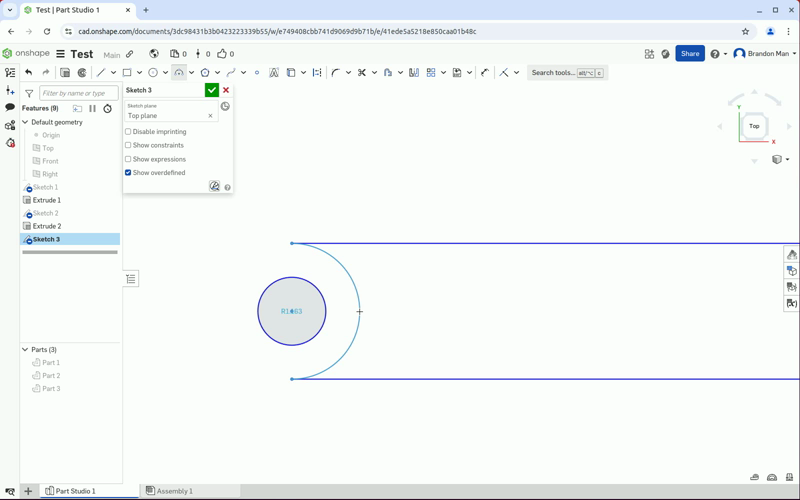
scroll(-6)
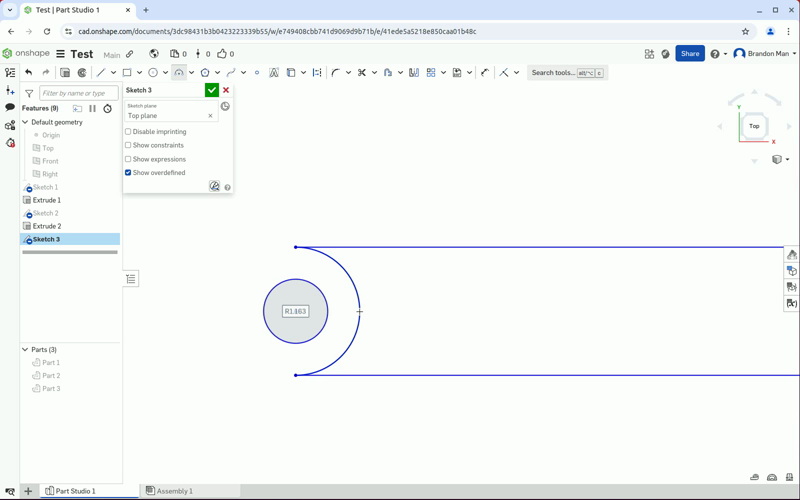
scroll(-6)
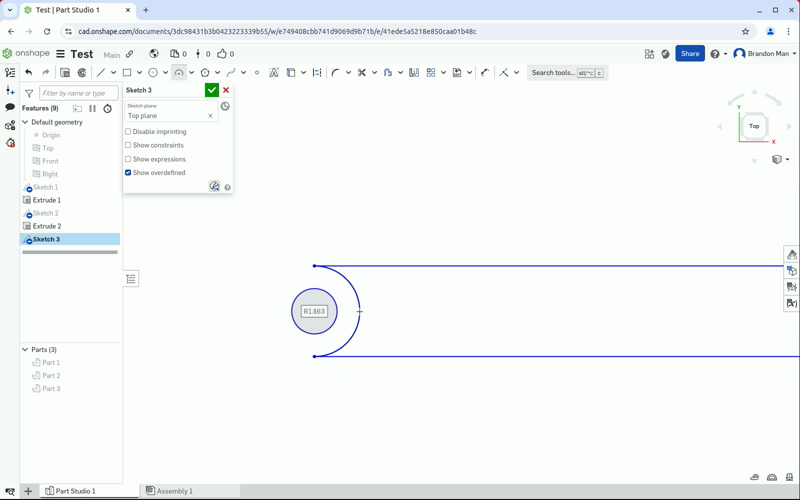
scroll(-6)
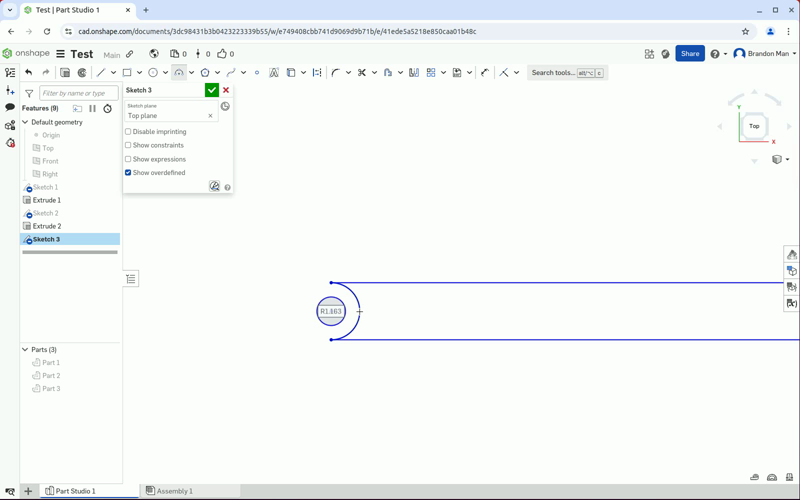
scroll(-6)
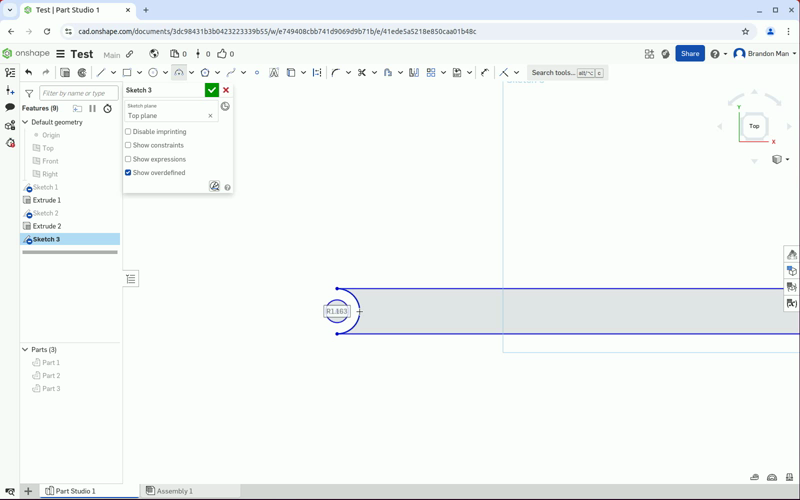
scroll(-6)
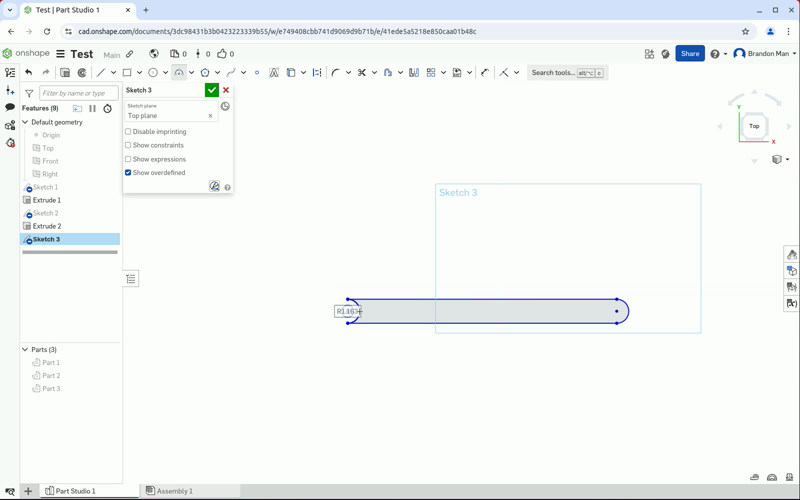
scroll(-6)
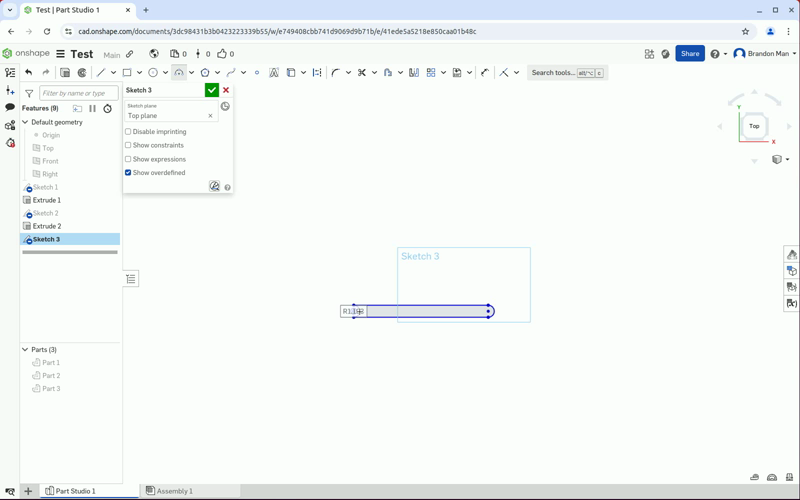
key_up(shift)
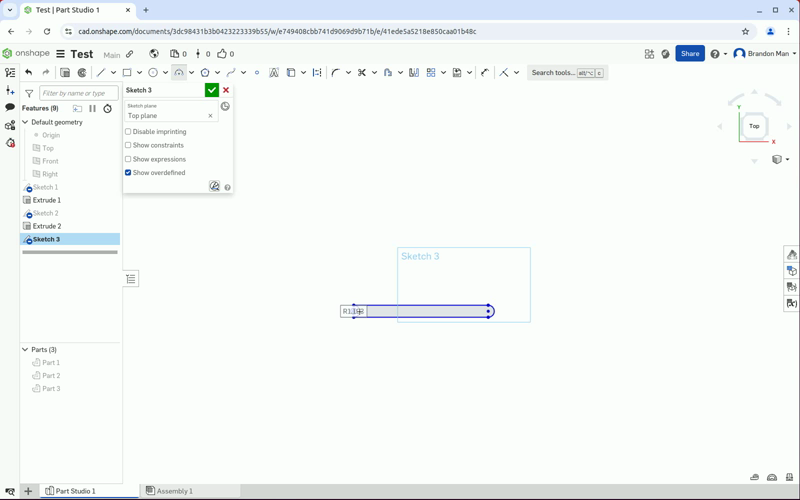
key(esc)
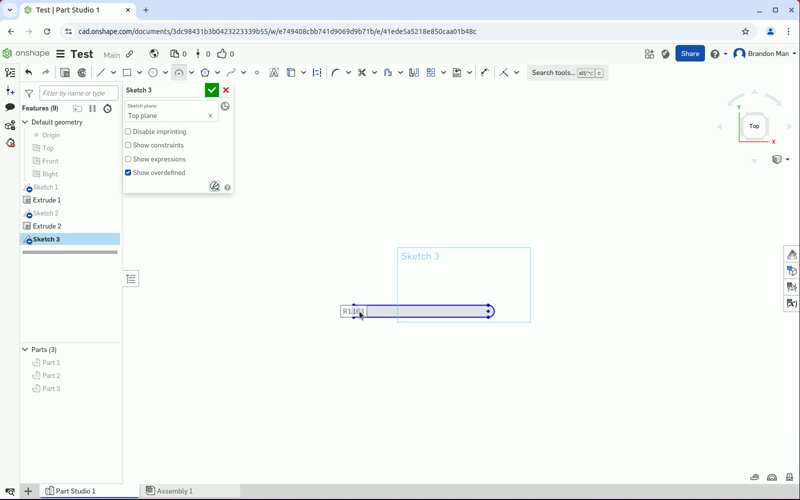
key(c)
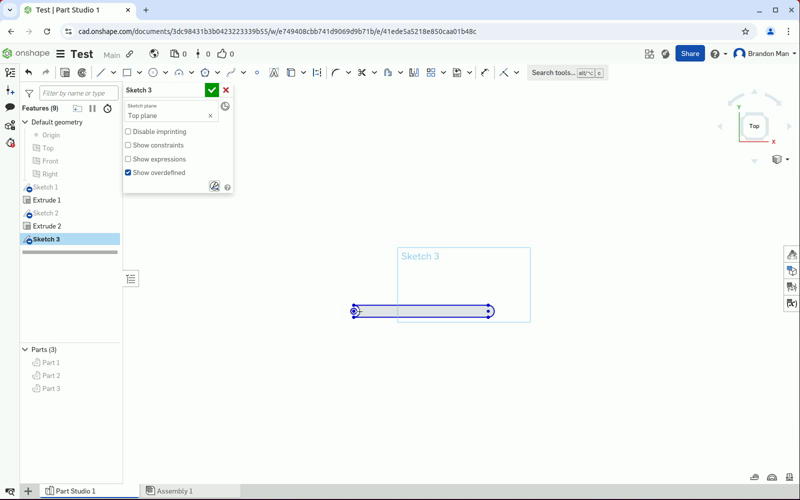
key_down(shift)
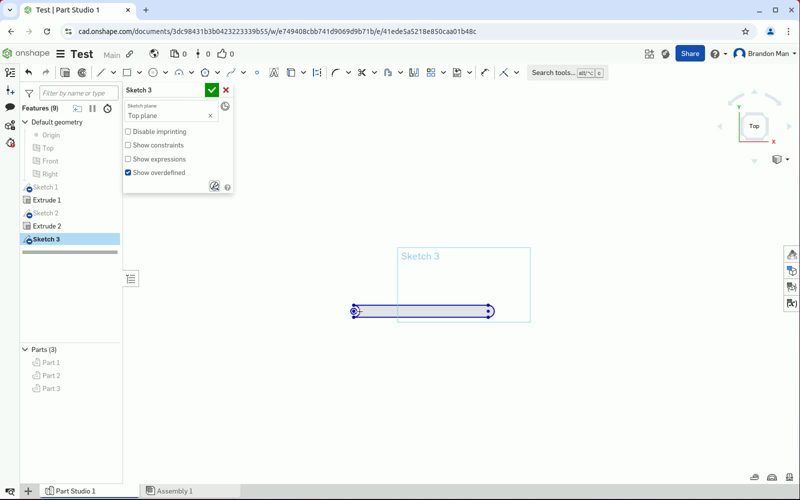
mouse_move(488, 311)
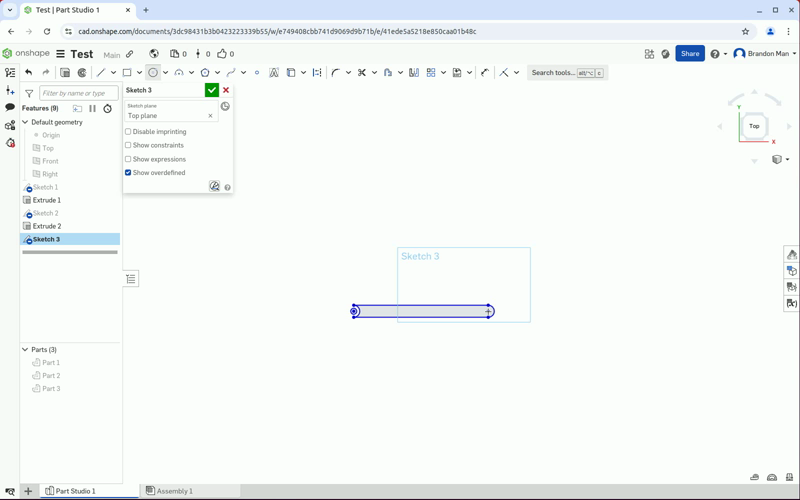
click(488, 311)
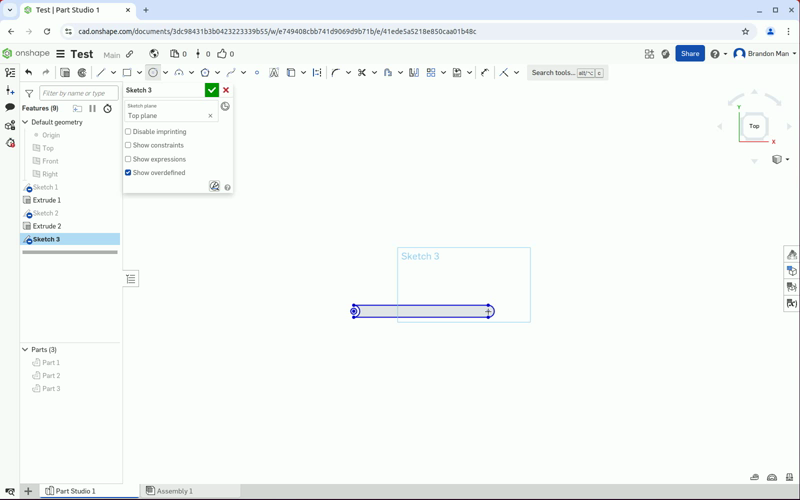
key_up(shift)
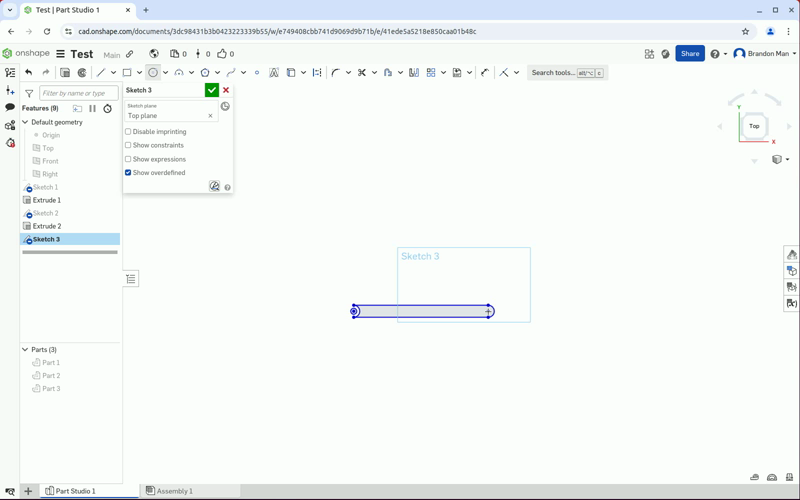
mouse_move(491, 311)
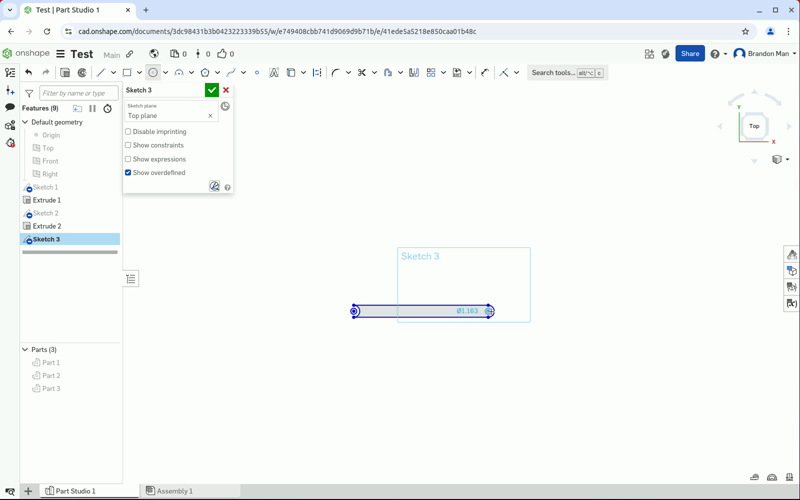
scroll(6)
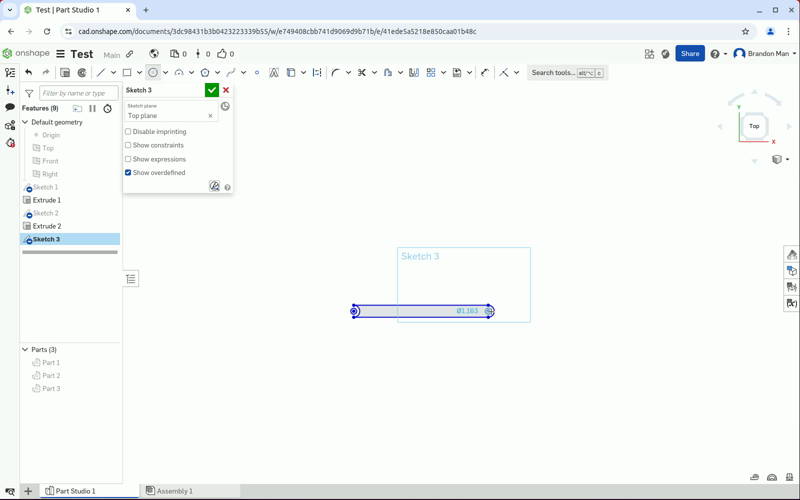
scroll(6)
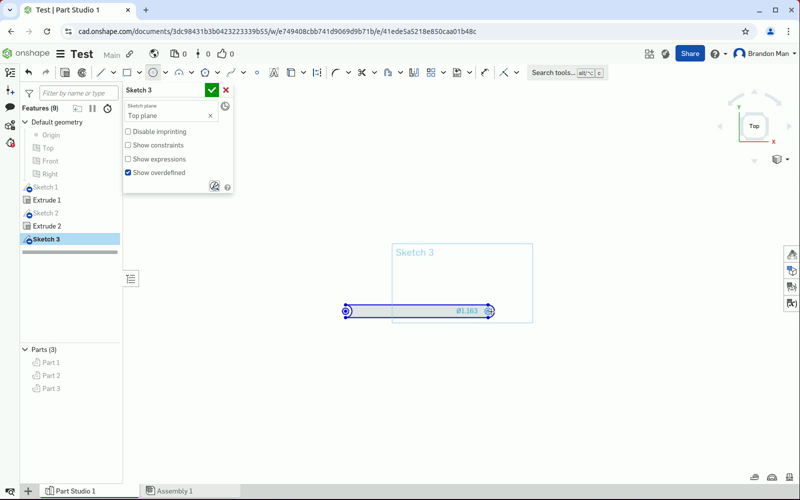
scroll(6)
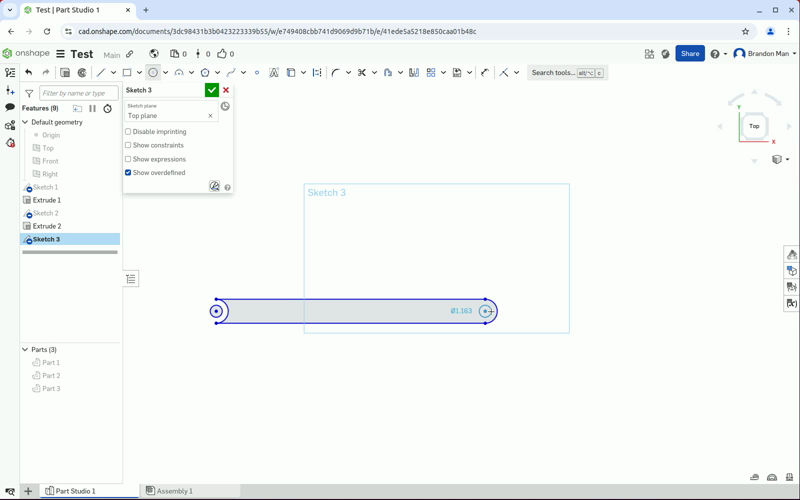
scroll(6)
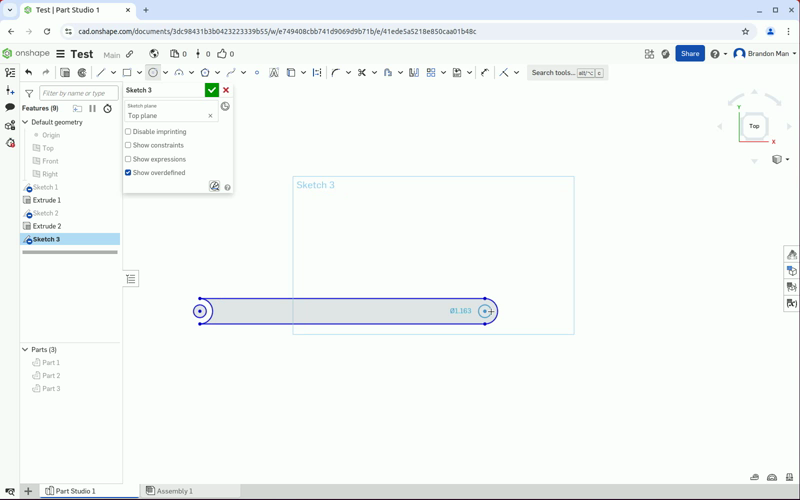
scroll(6)
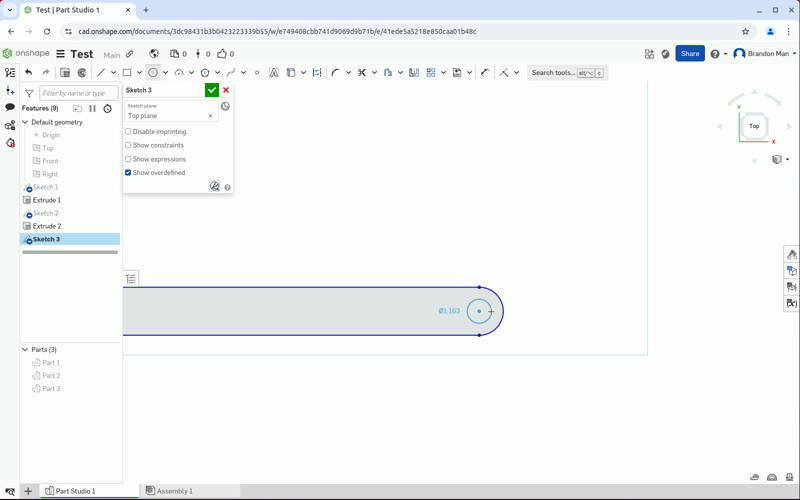
scroll(6)
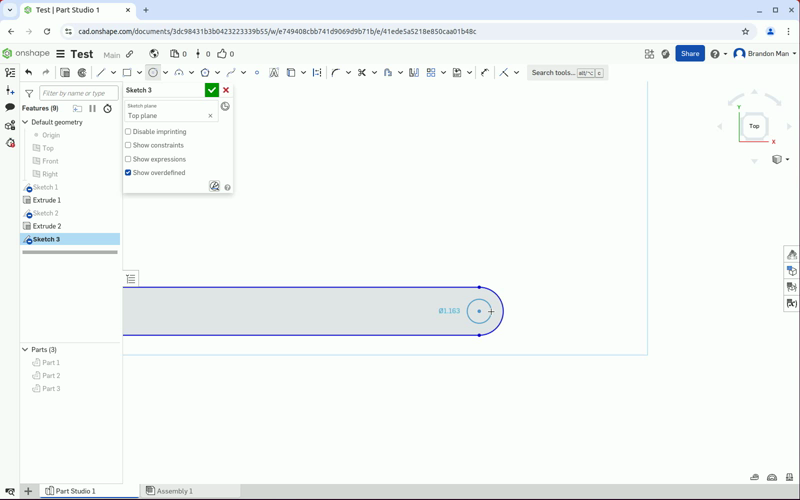
scroll(6)
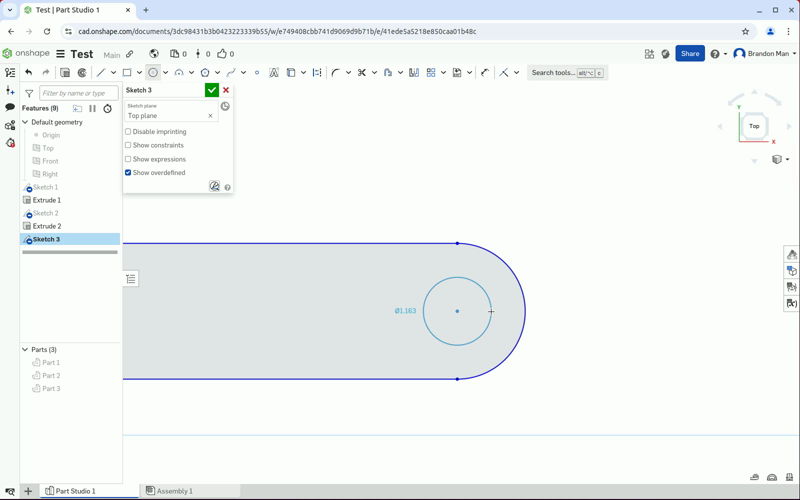
click(491, 311)
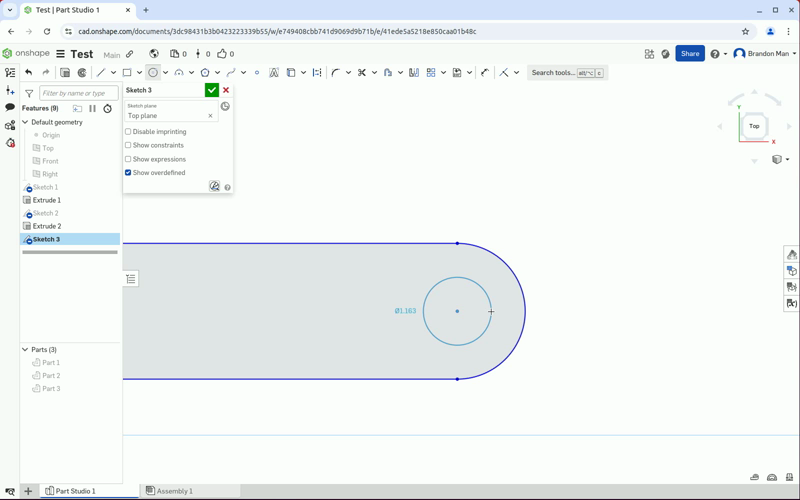
scroll(-6)
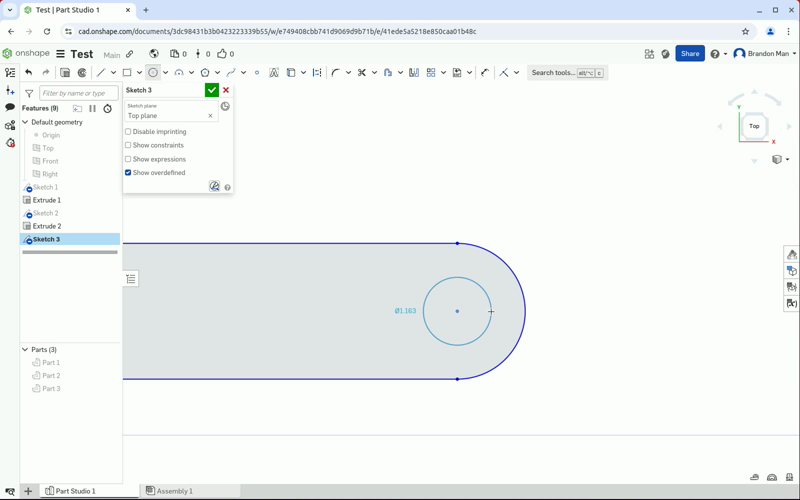
scroll(-6)
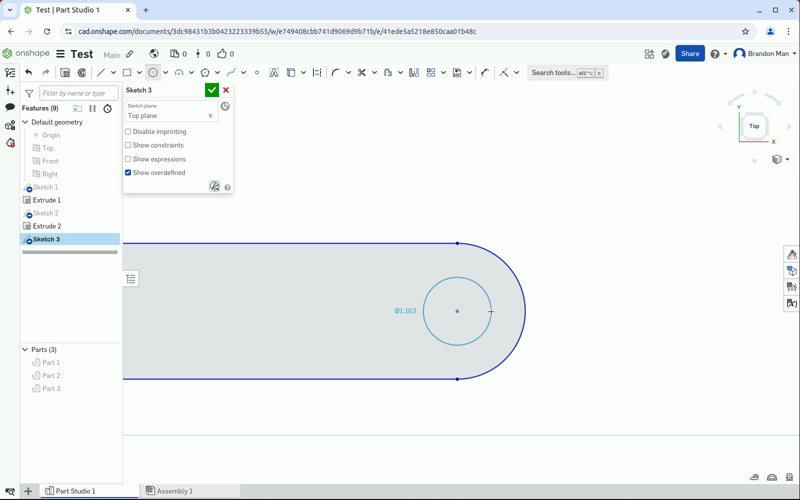
scroll(-6)
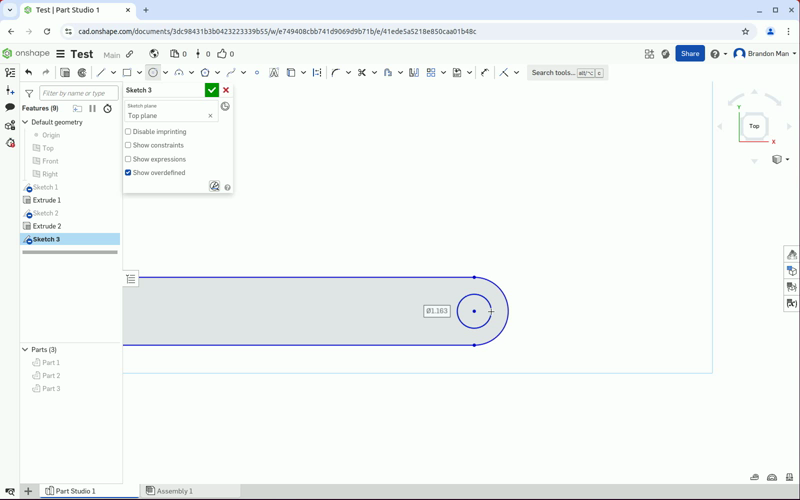
scroll(-6)
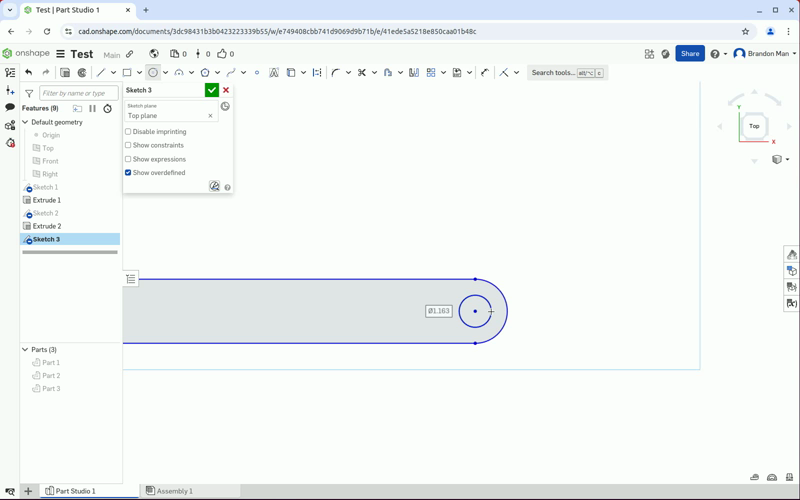
scroll(-6)
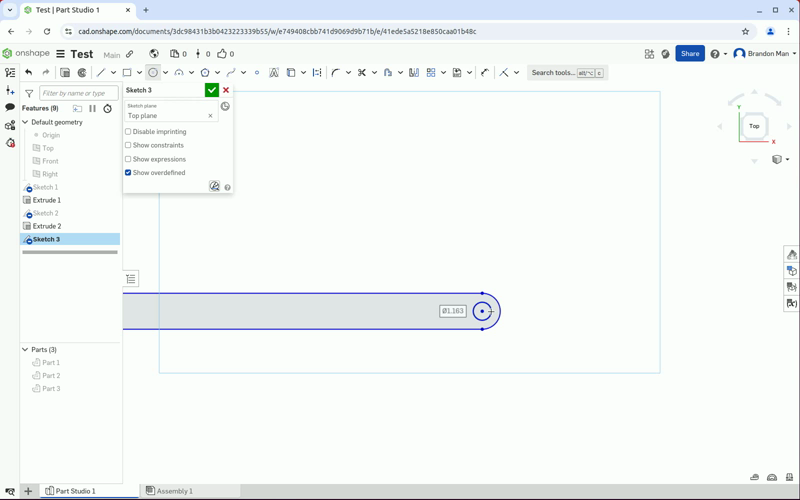
scroll(-6)
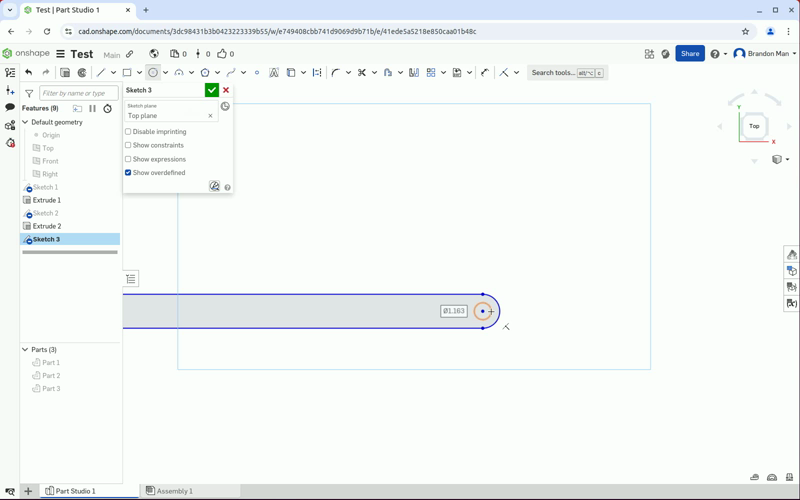
scroll(-6)
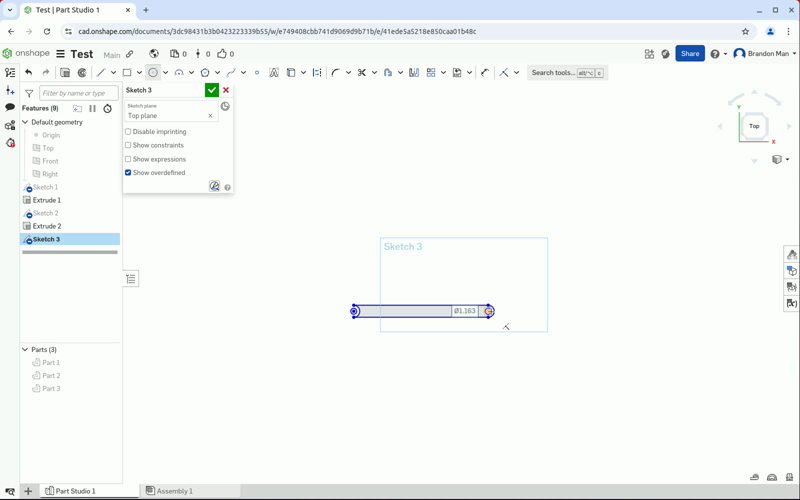
key(esc)
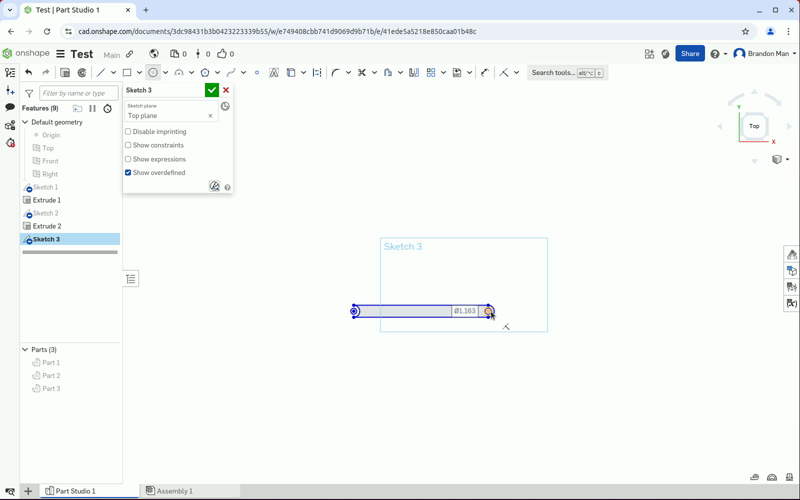
mouse_move(443, 307)
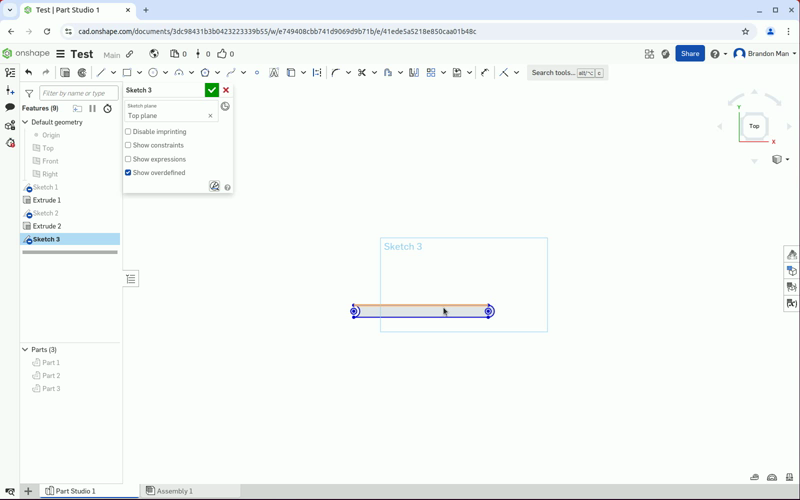
scroll(6)
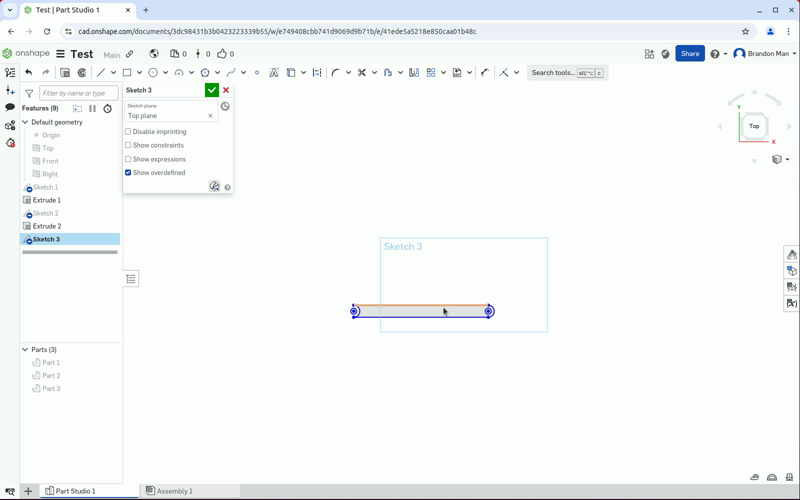
scroll(6)
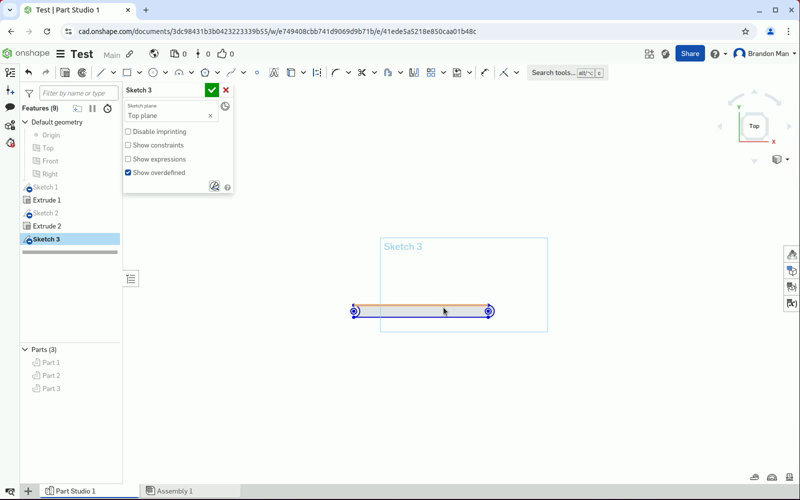
scroll(6)
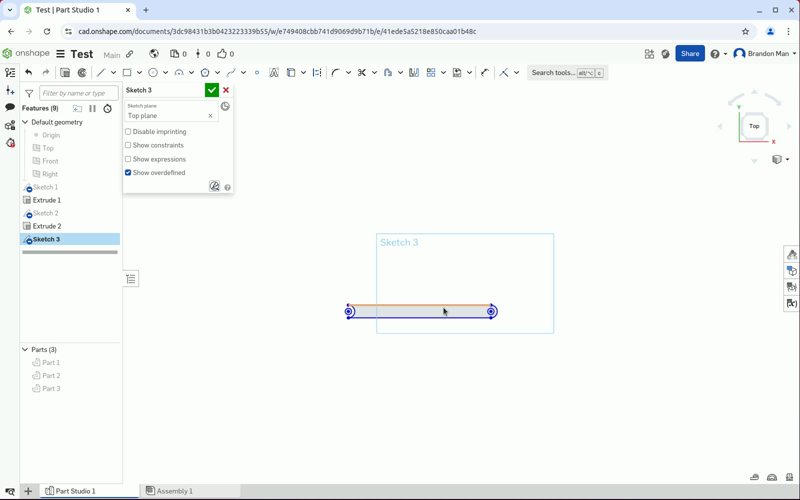
scroll(6)
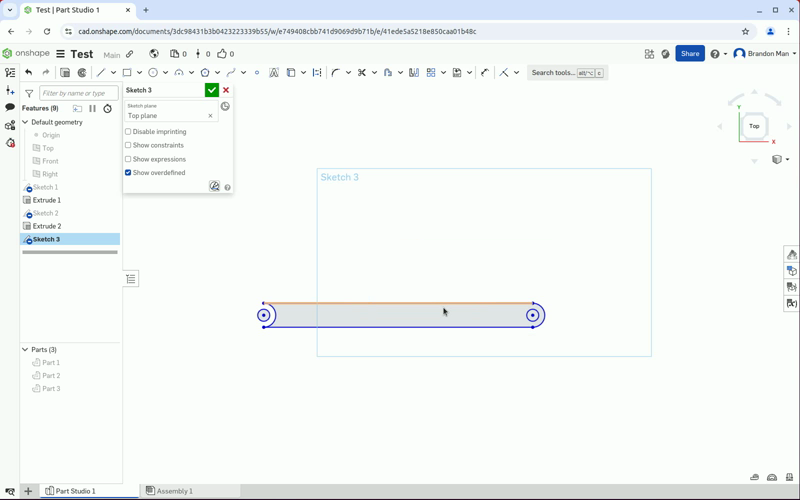
scroll(6)
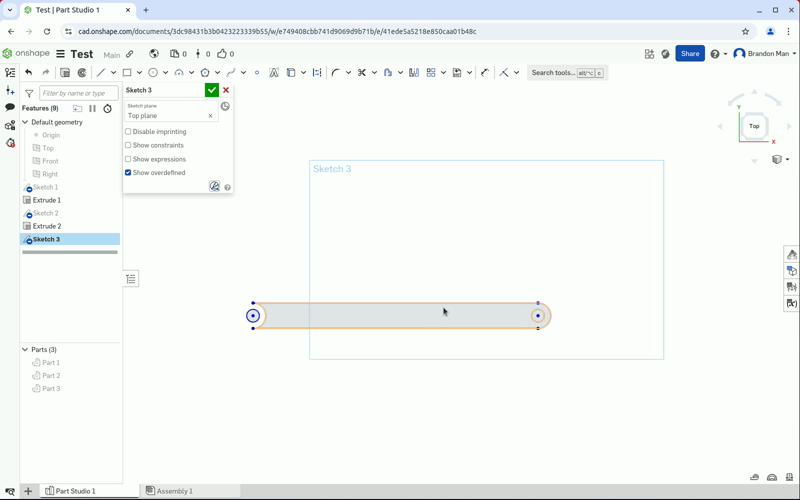
scroll(6)
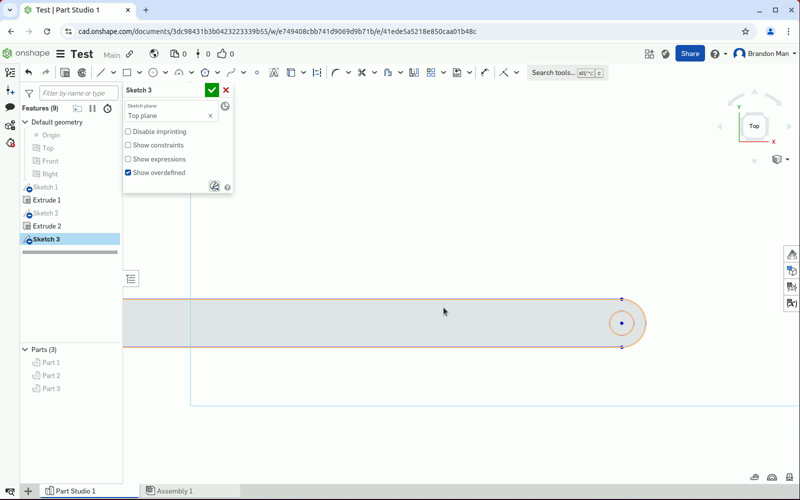
scroll(6)
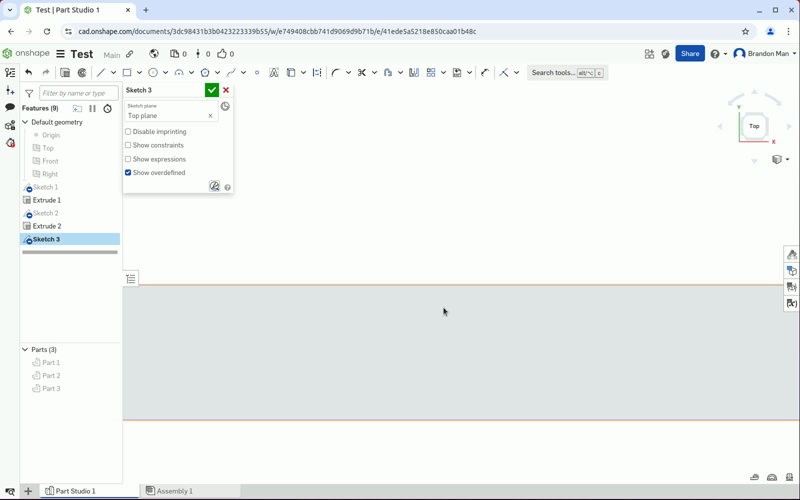
click(443, 307)
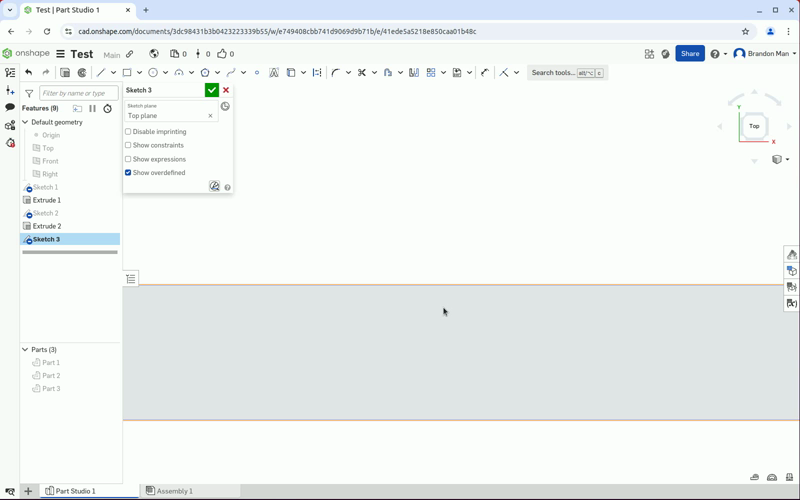
scroll(-6)
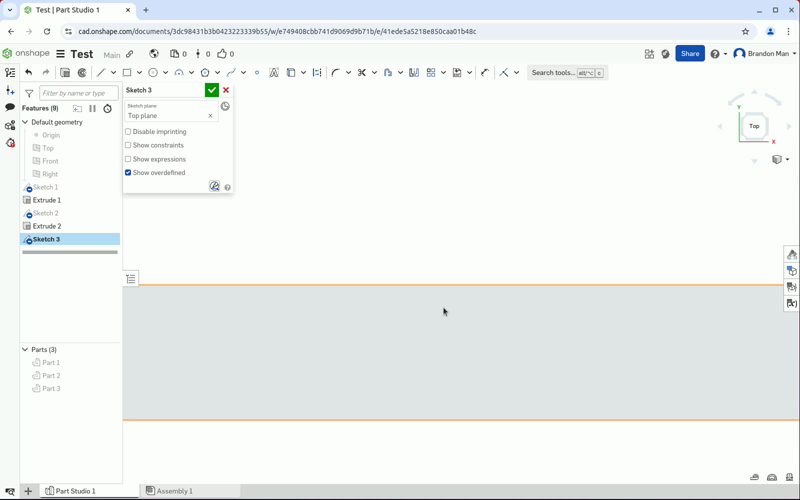
scroll(-6)
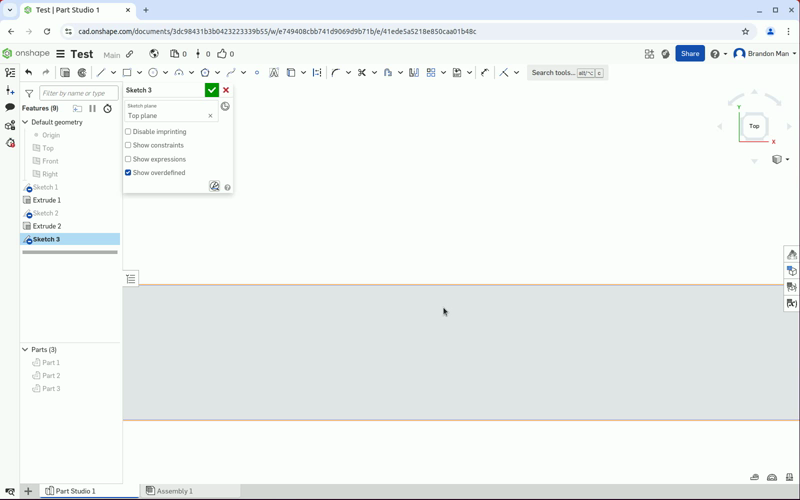
scroll(-6)
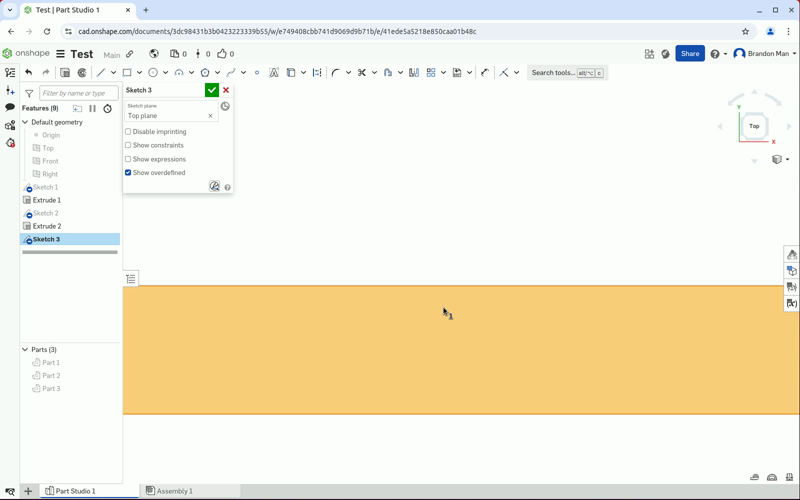
scroll(-6)
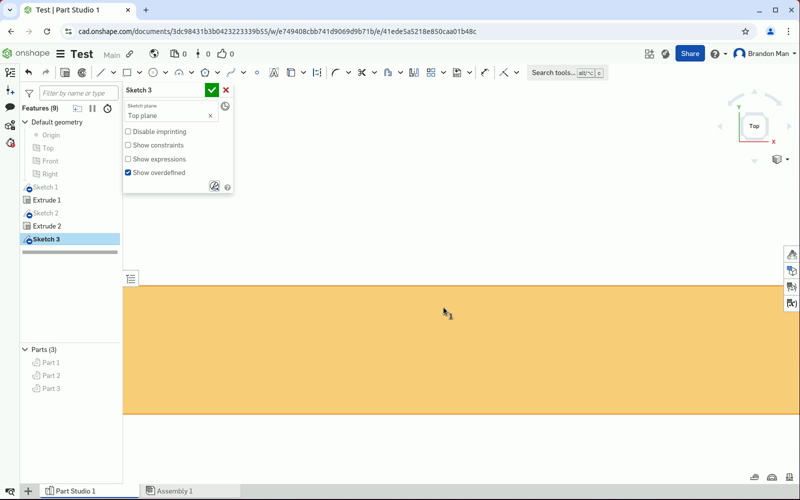
scroll(-6)
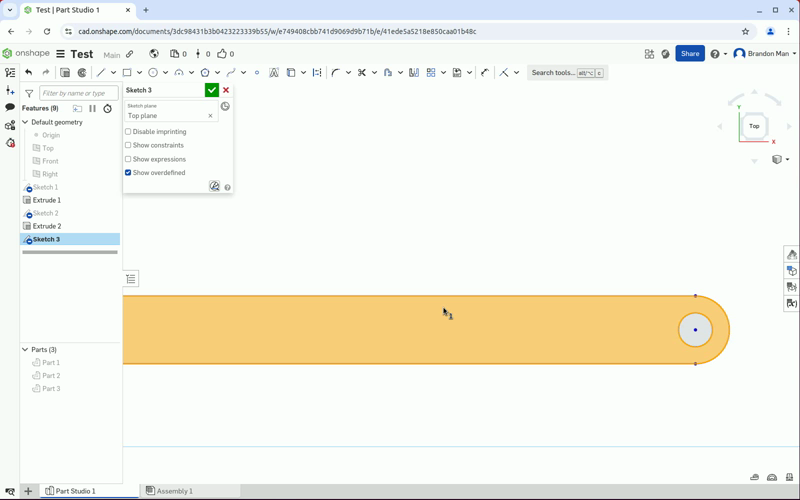
scroll(-6)
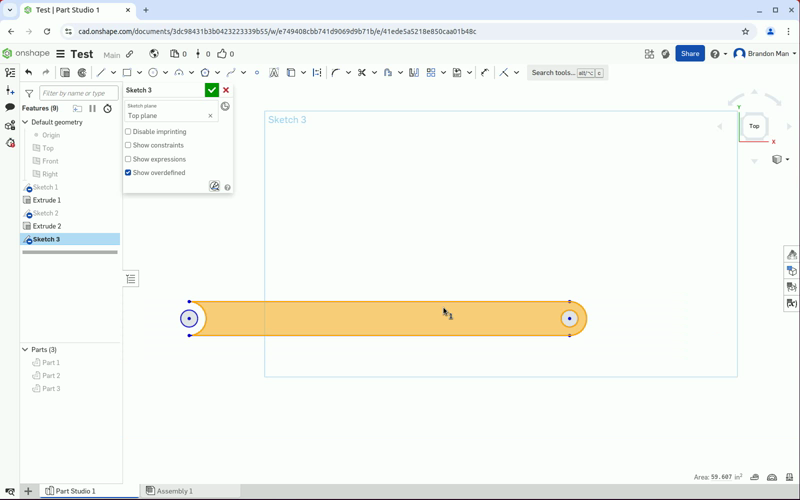
scroll(-6)
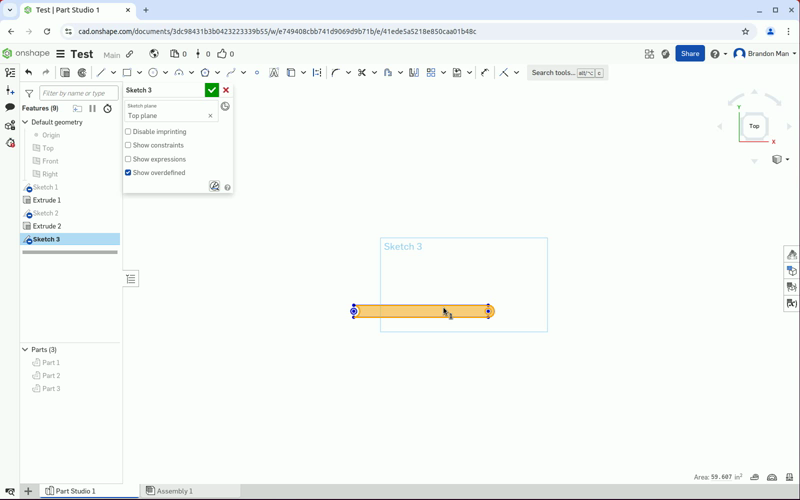
mouse_move(73, 352)
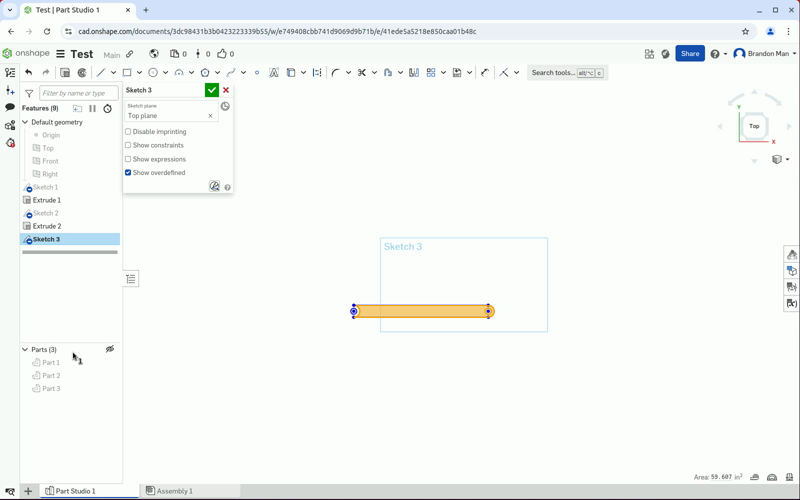
key(shift+y)
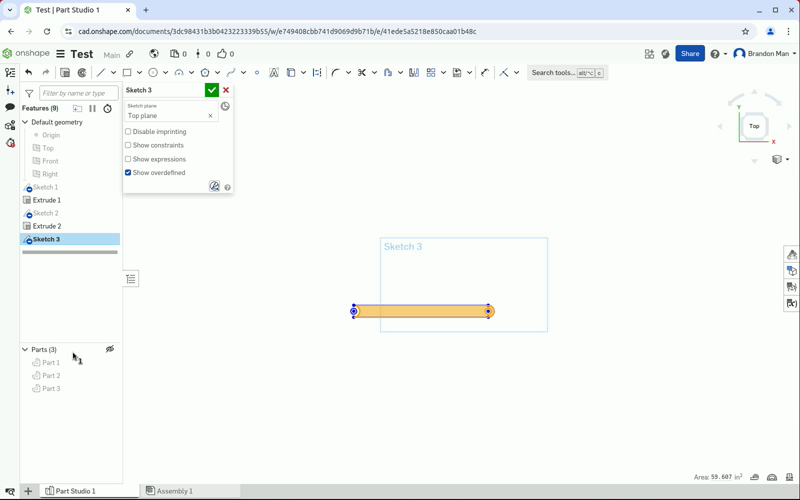
key(shift+e)
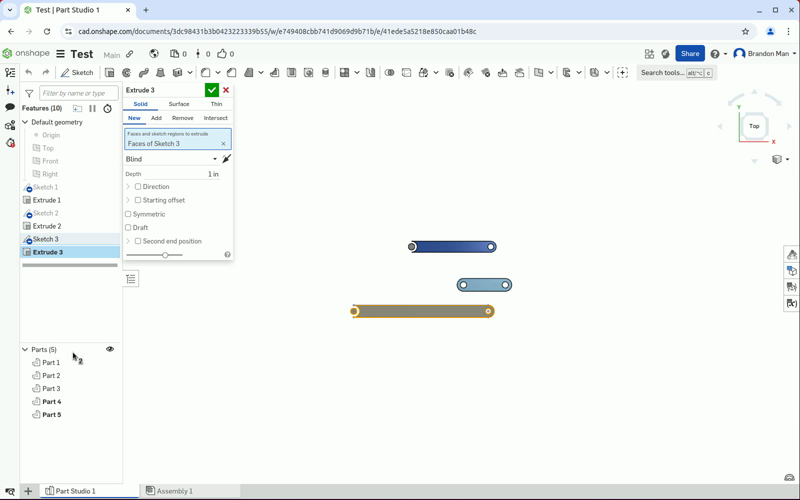
mouse_move(143, 106)
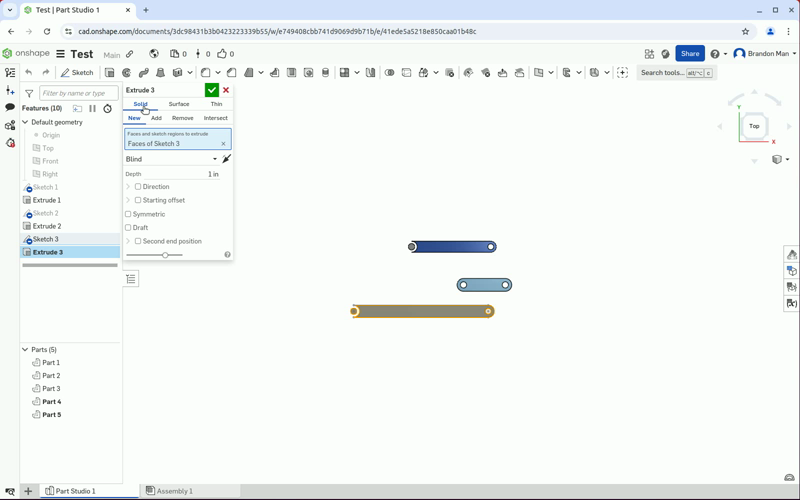
click(143, 106)
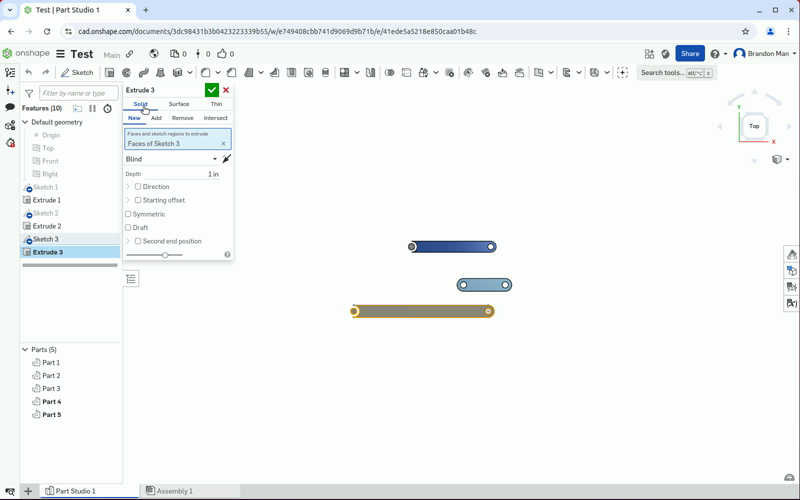
mouse_move(137, 120)
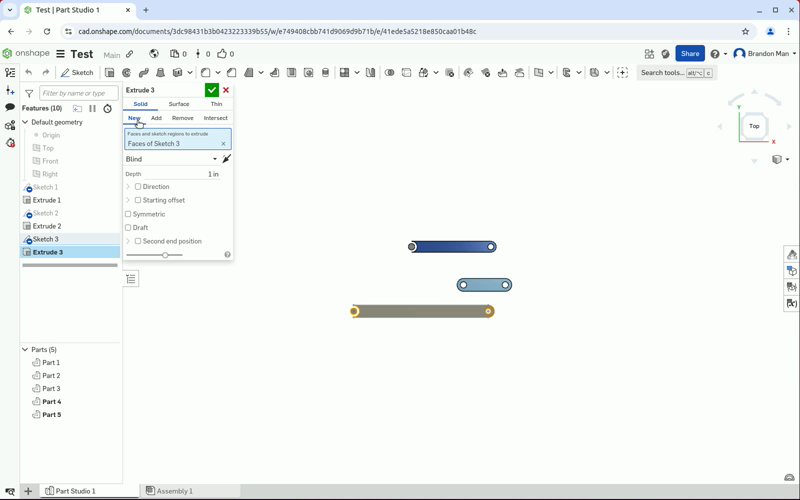
click(137, 120)
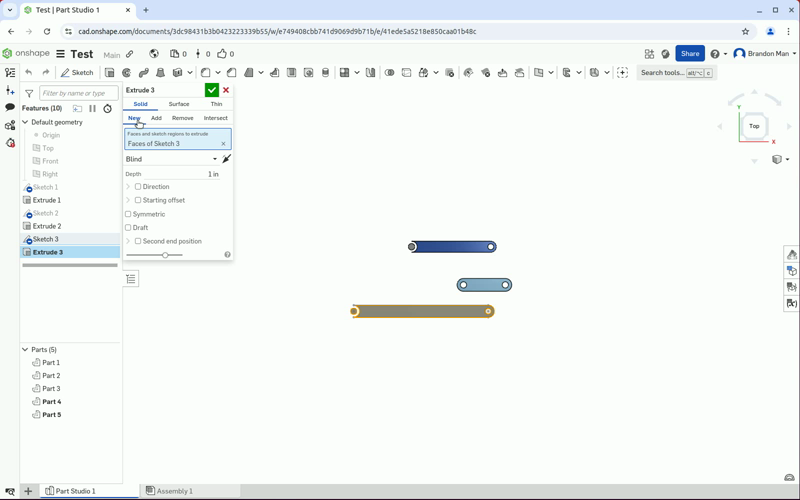
key(tab, 4)
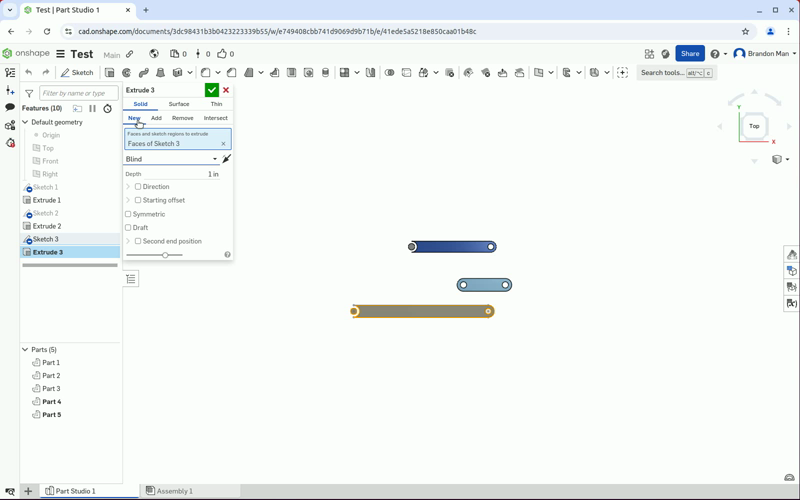
text(0.722)
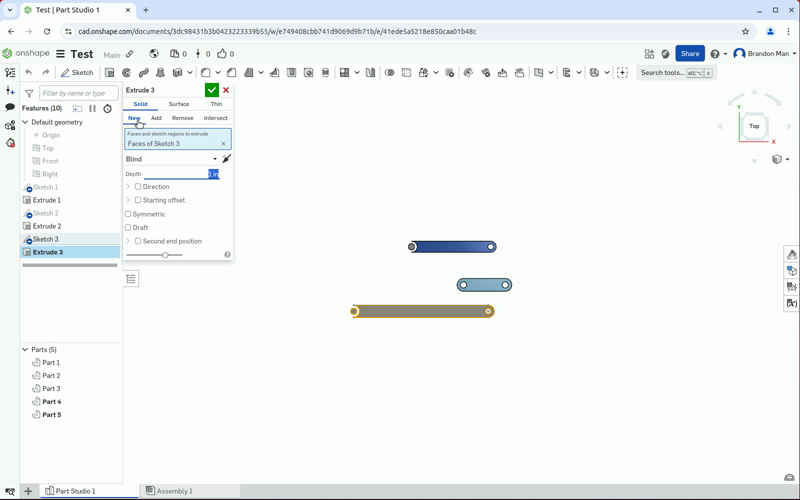
key(enter)
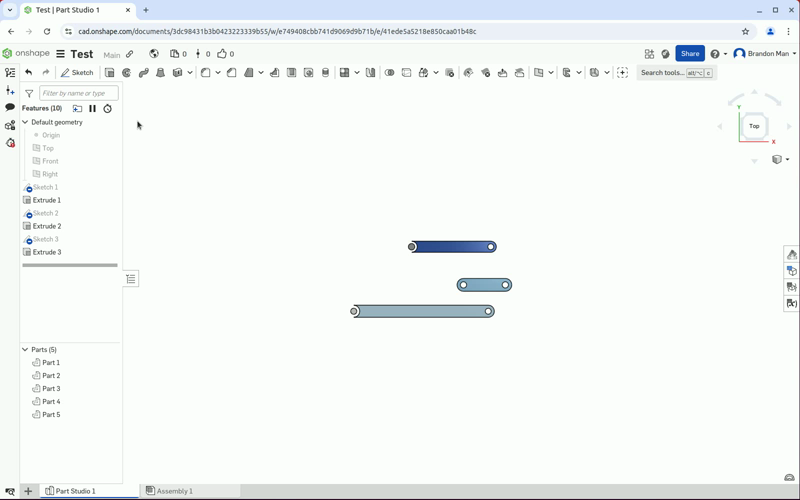
key(shift+h)
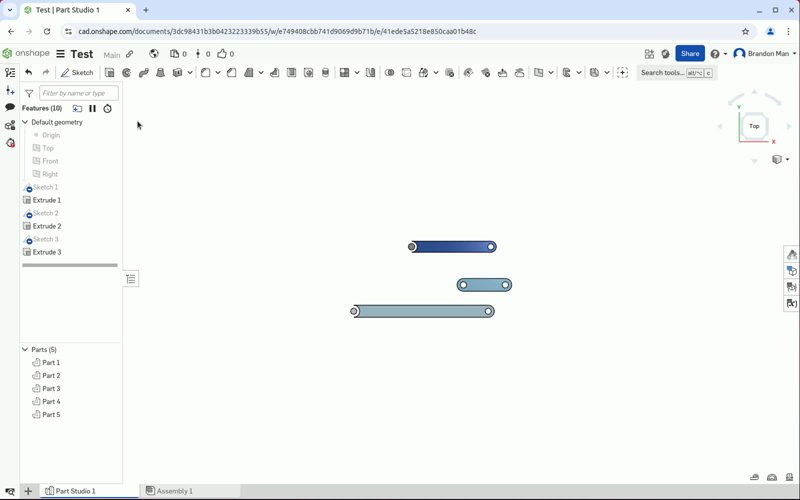
key(shift+h)
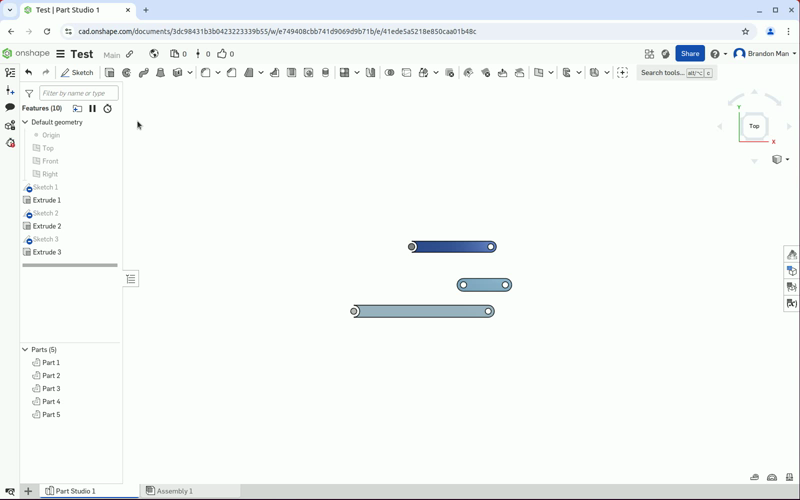
mouse_move(73, 189)
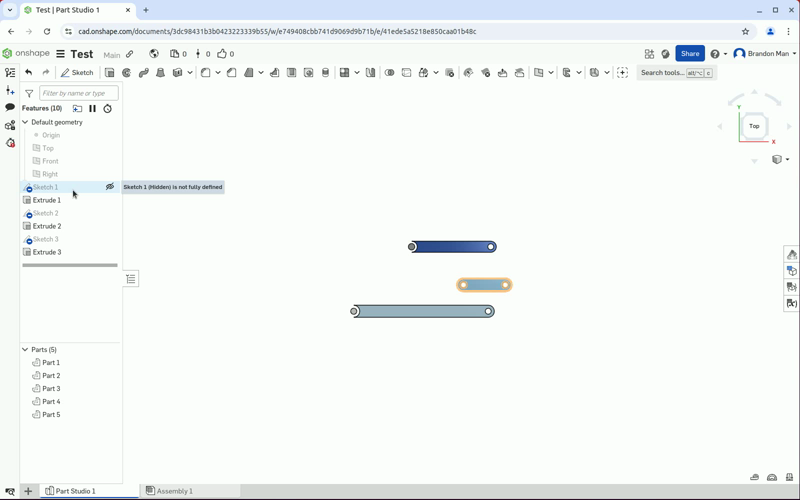
click(73, 189)
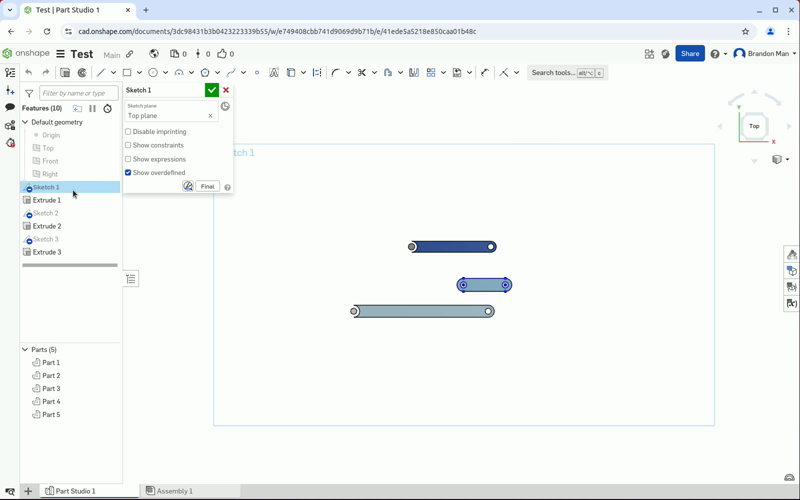
mouse_move(229, 92)
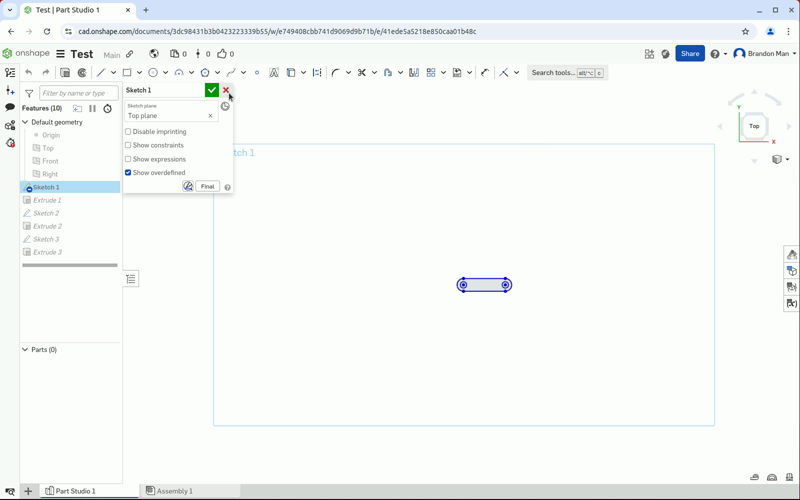
click(229, 92)
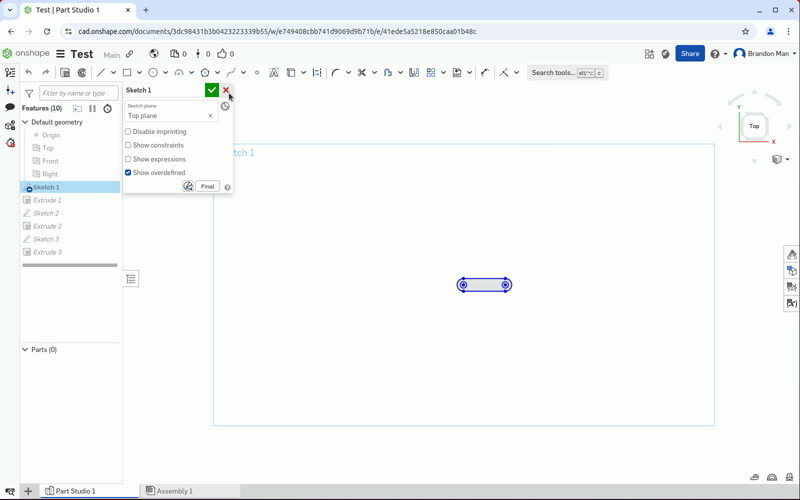
key(shift+s)
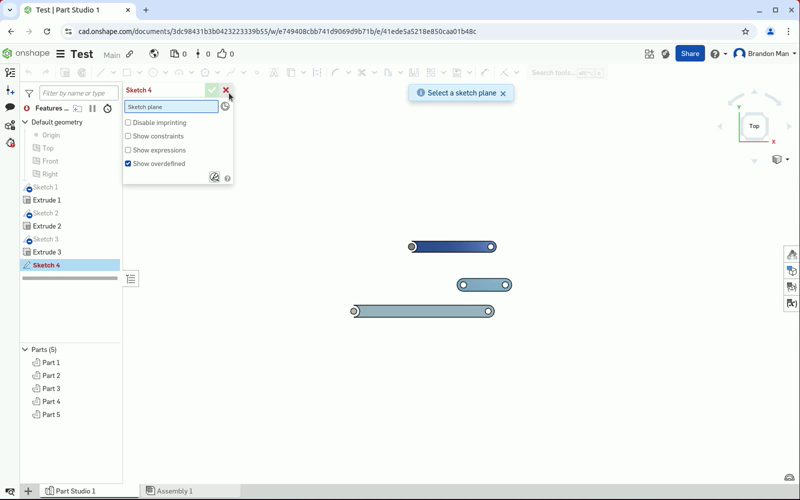
mouse_move(73, 150)
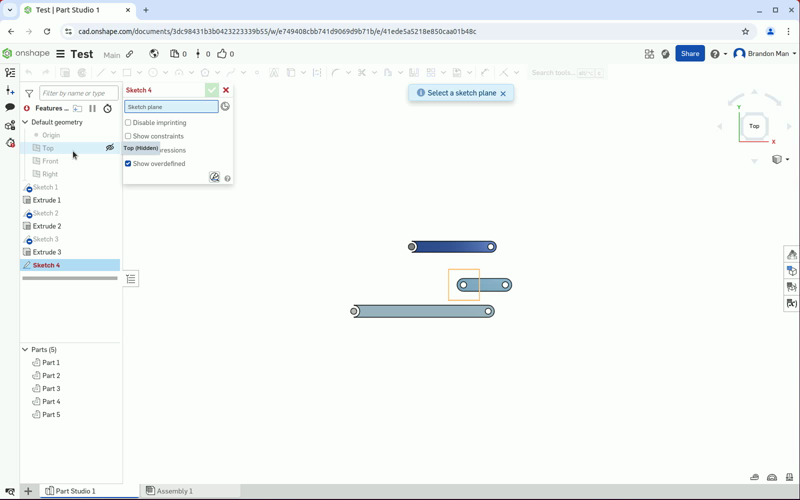
click(73, 150)
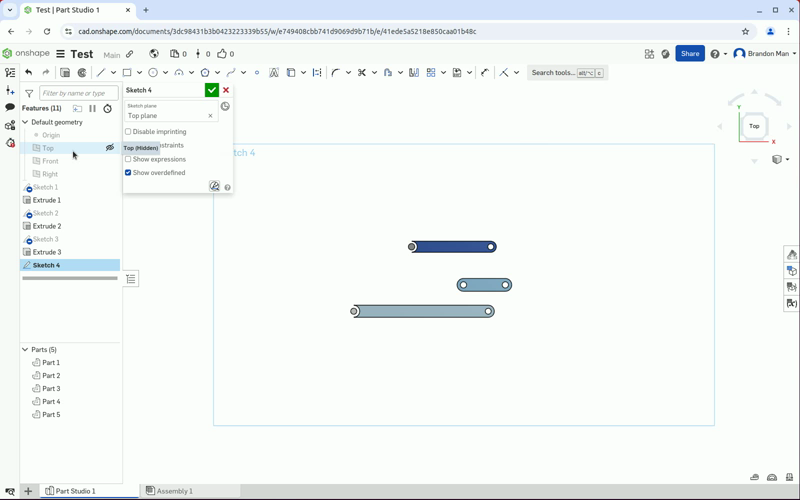
mouse_move(73, 352)
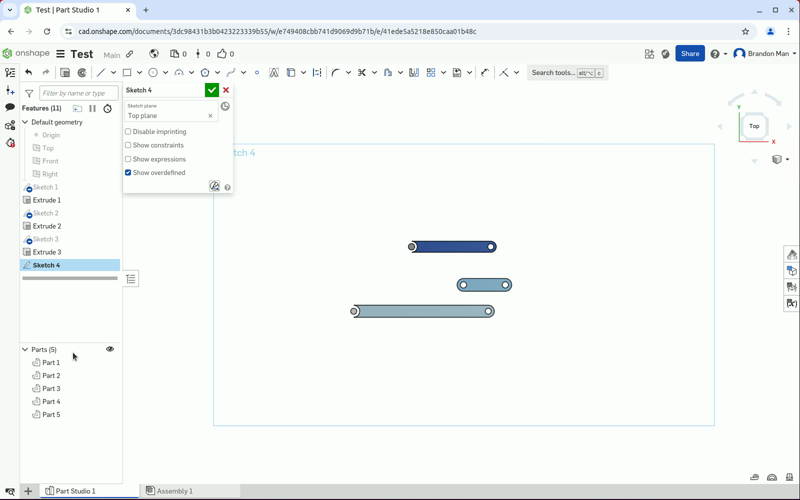
key(y)
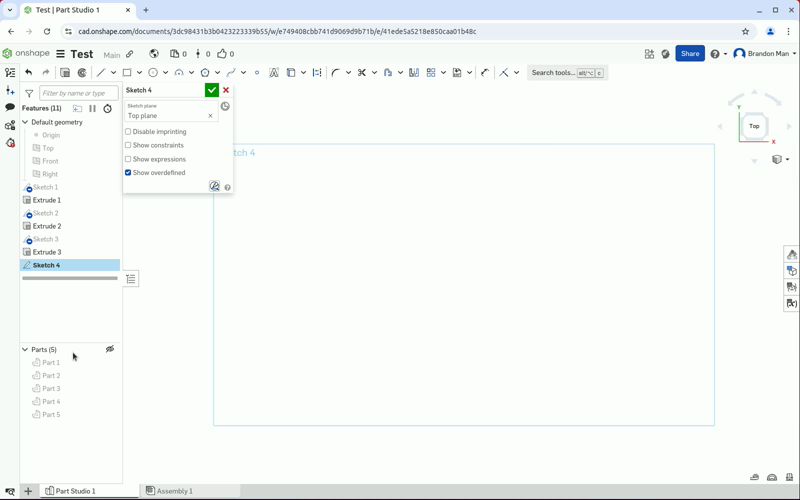
key(c)
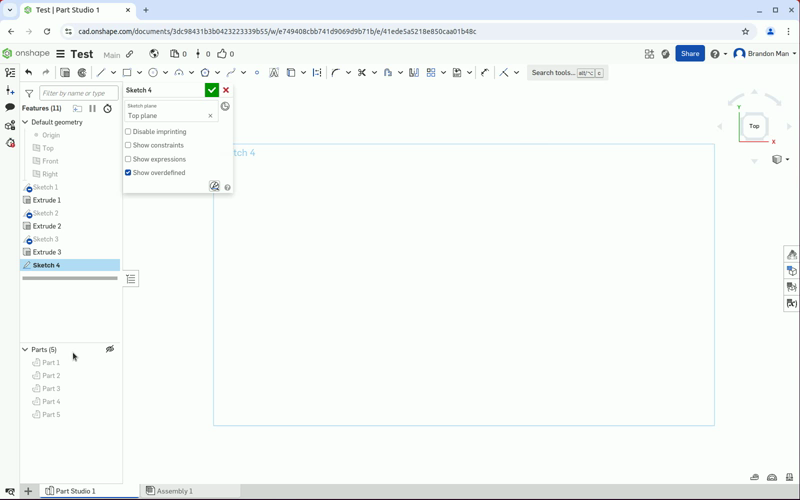
key_down(shift)
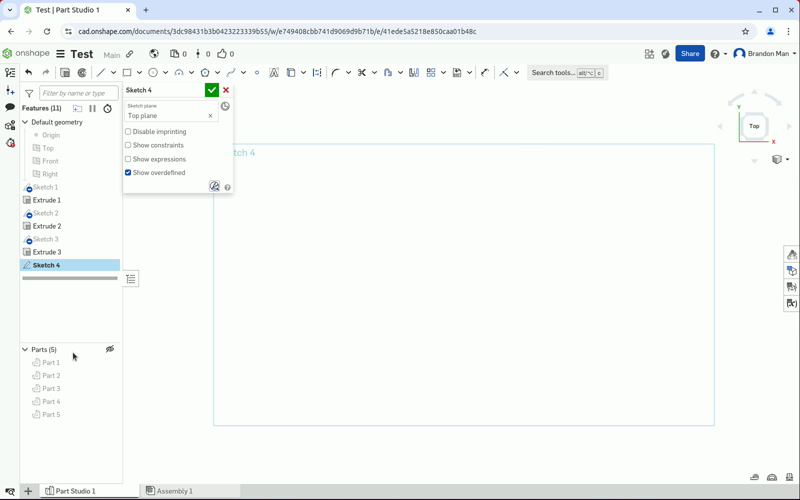
mouse_move(393, 265)
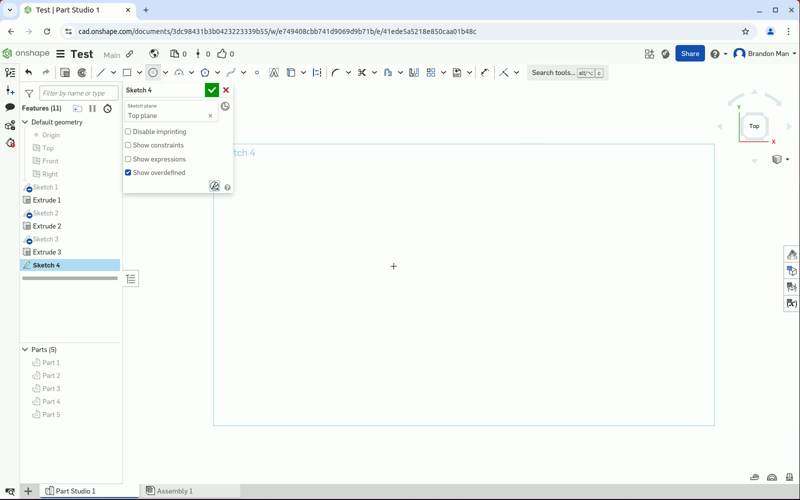
click(393, 265)
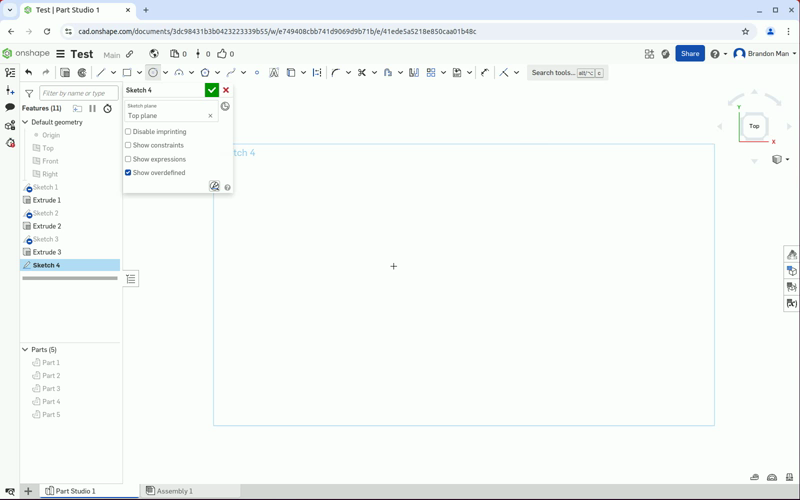
key_up(shift)
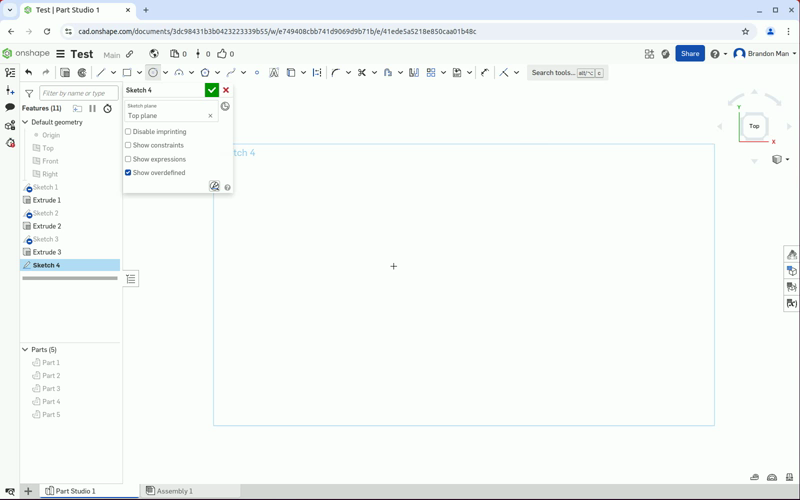
mouse_move(397, 265)
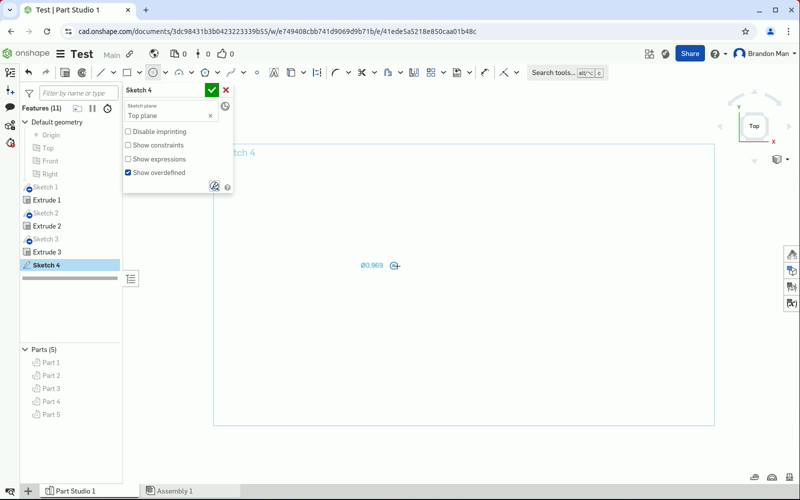
click(397, 265)
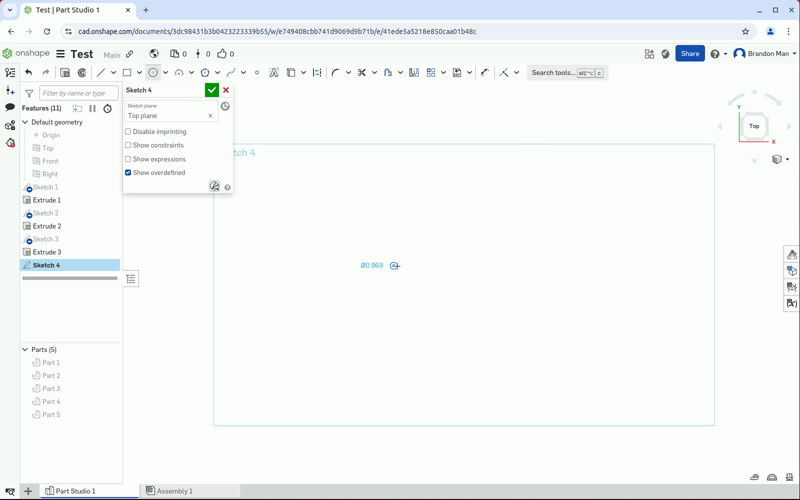
key(esc)
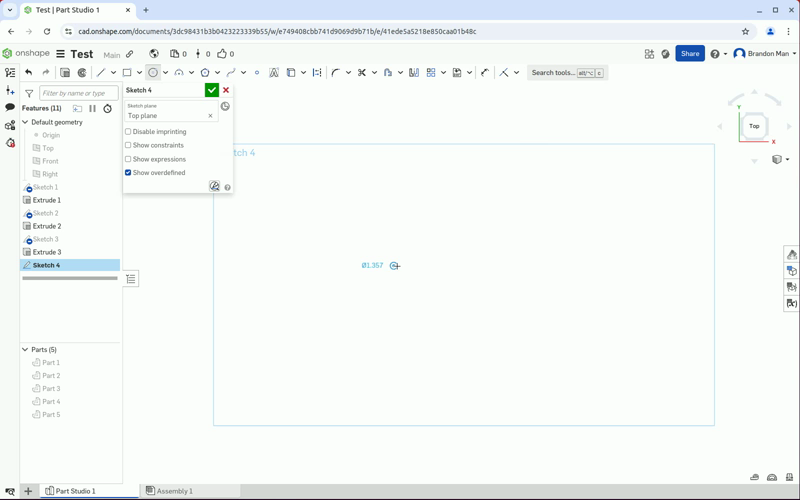
key(l)
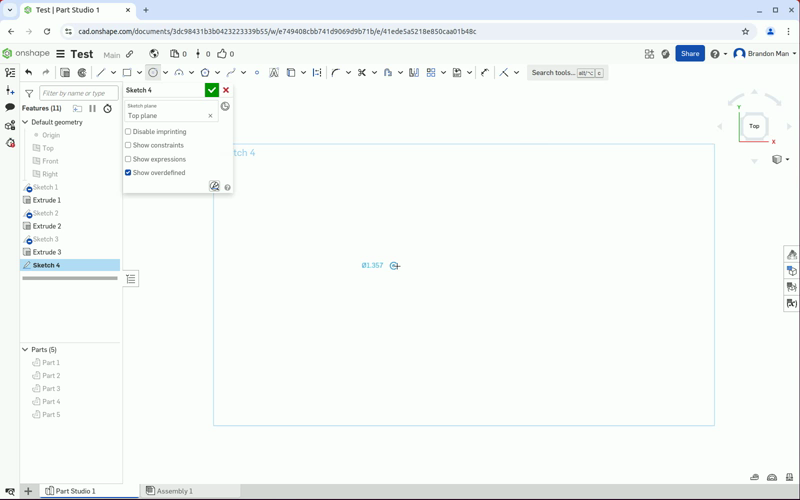
key_down(shift)
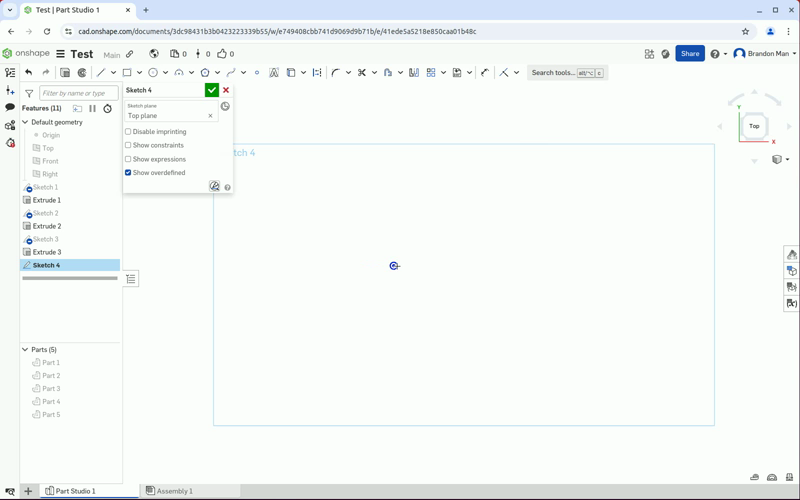
mouse_move(393, 270)
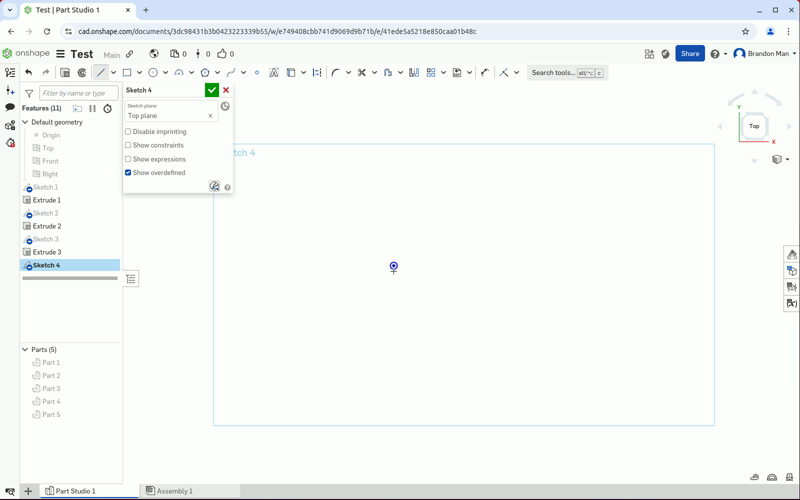
click(393, 270)
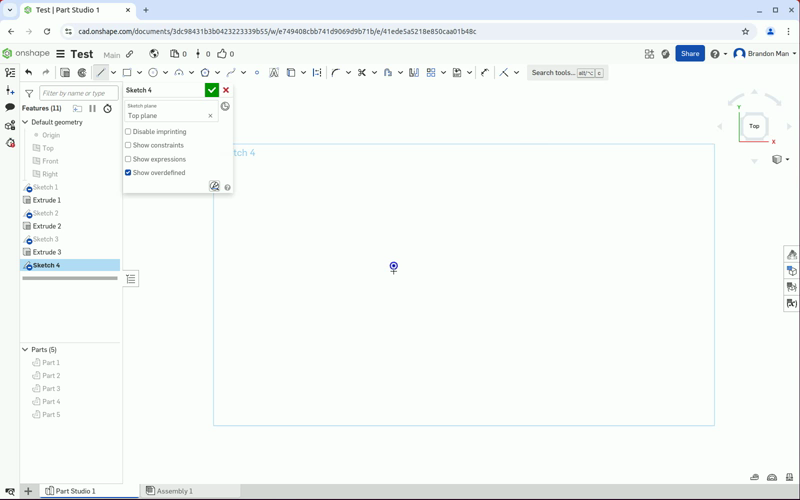
key_up(shift)
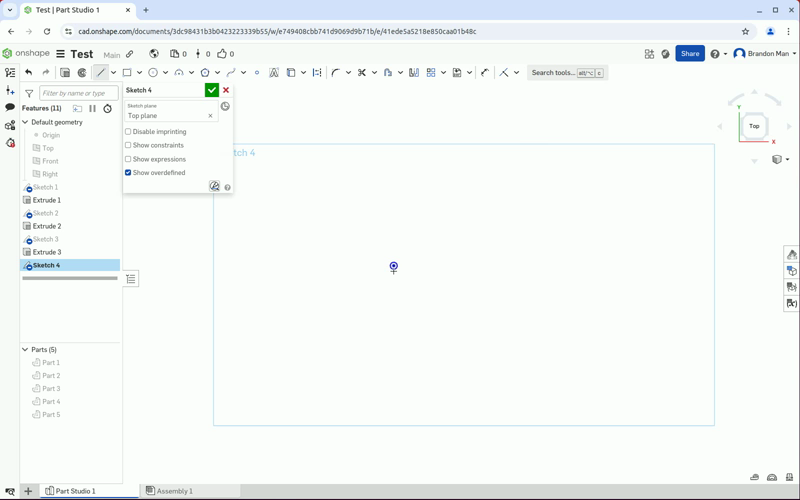
key_down(shift)
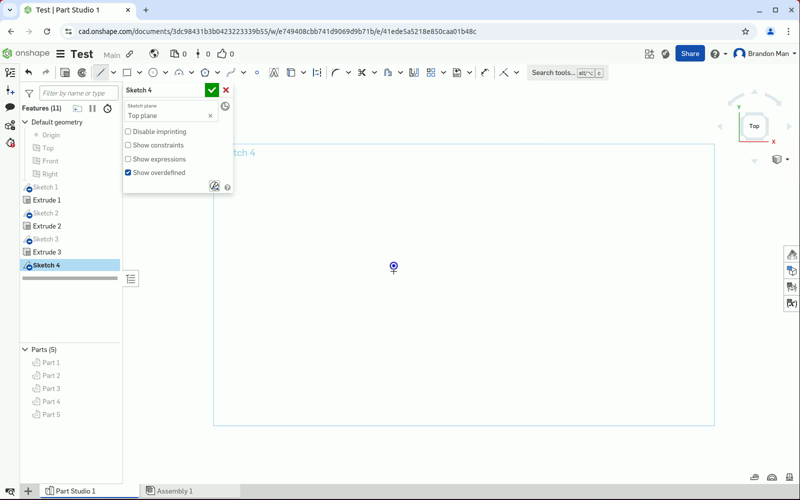
mouse_move(490, 270)
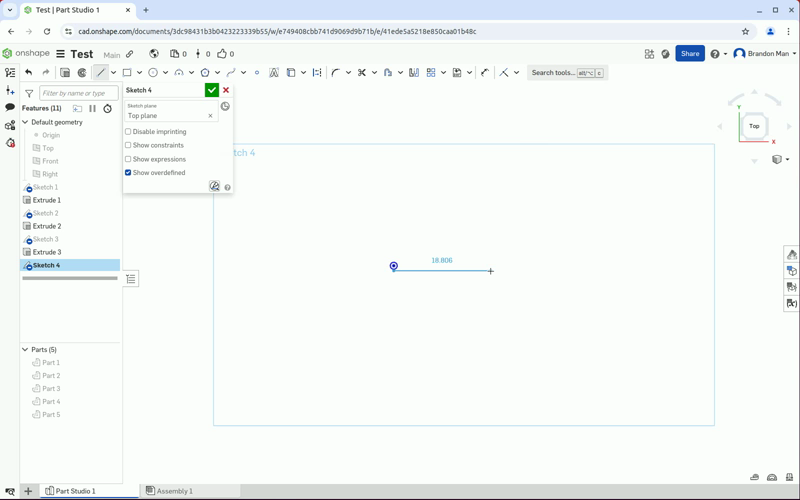
click(490, 270)
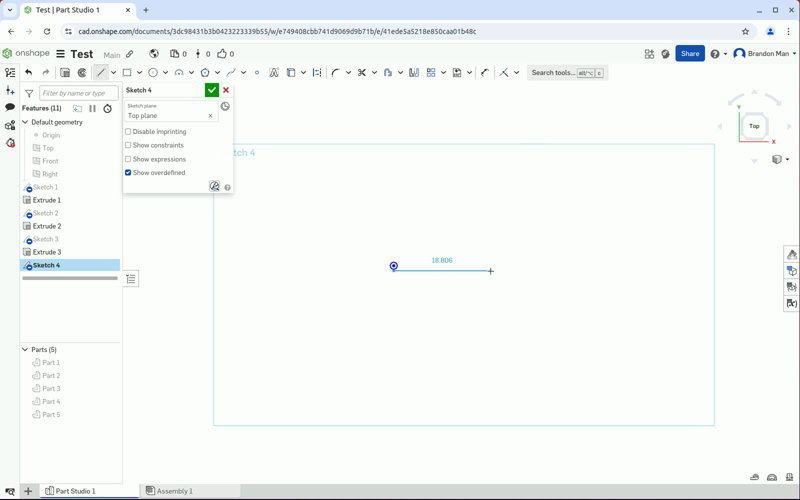
key_up(shift)
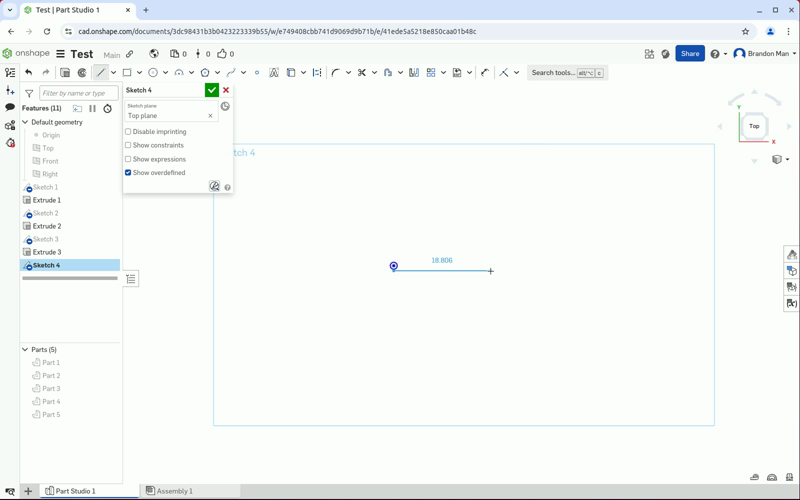
key(esc)
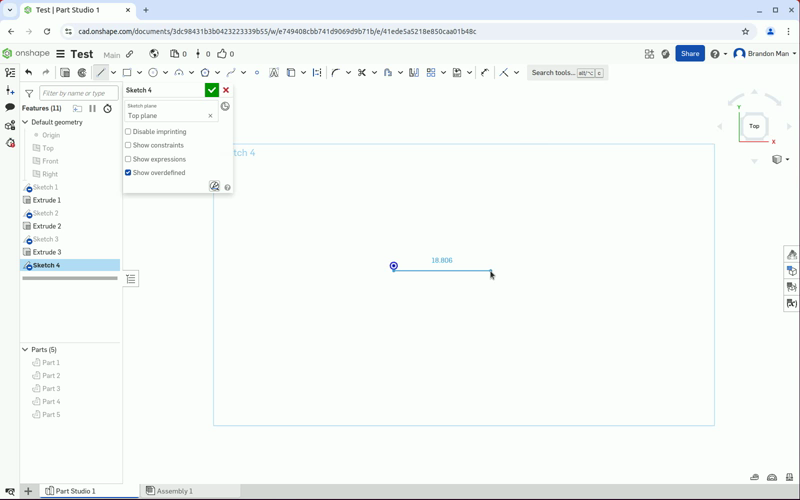
key(a)
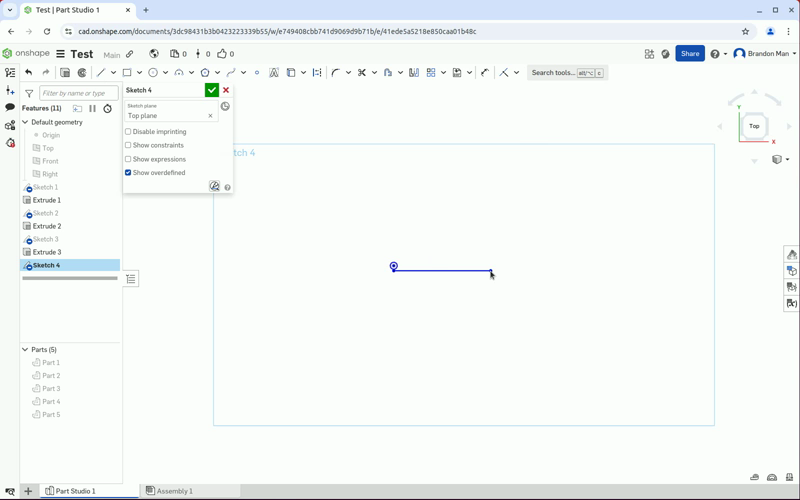
mouse_move(490, 270)
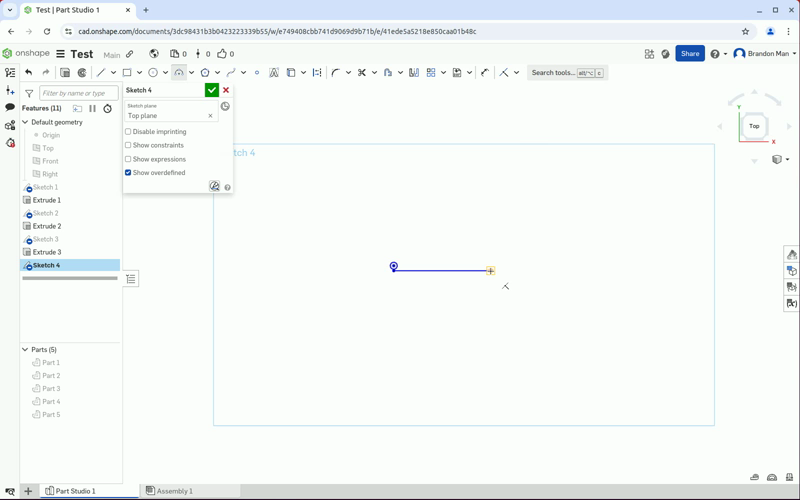
click(490, 270)
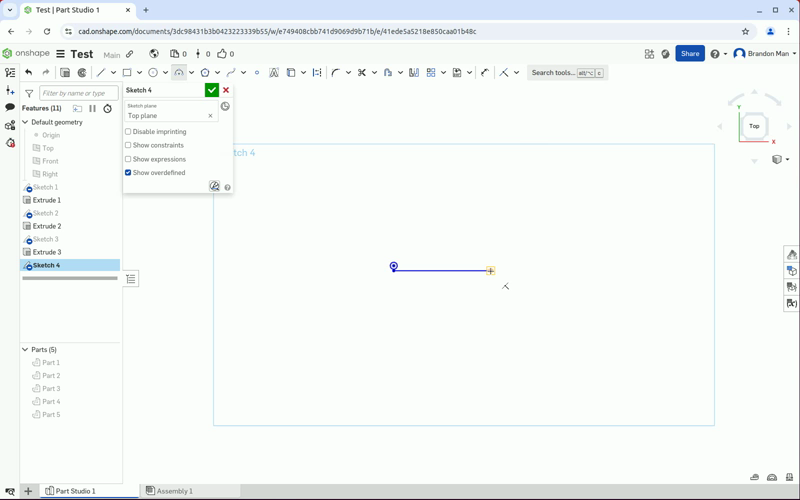
key_down(shift)
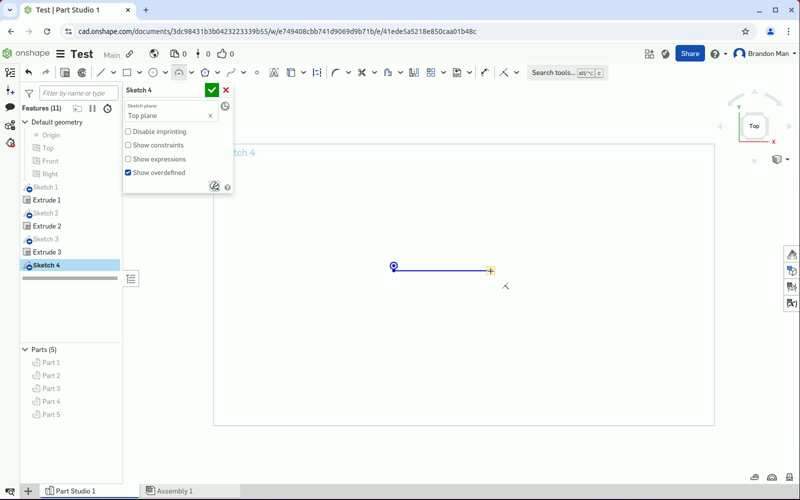
mouse_move(490, 259)
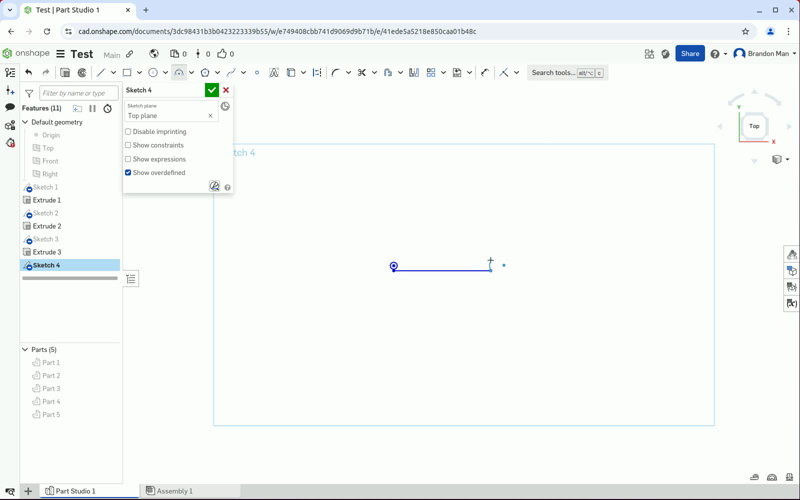
click(490, 259)
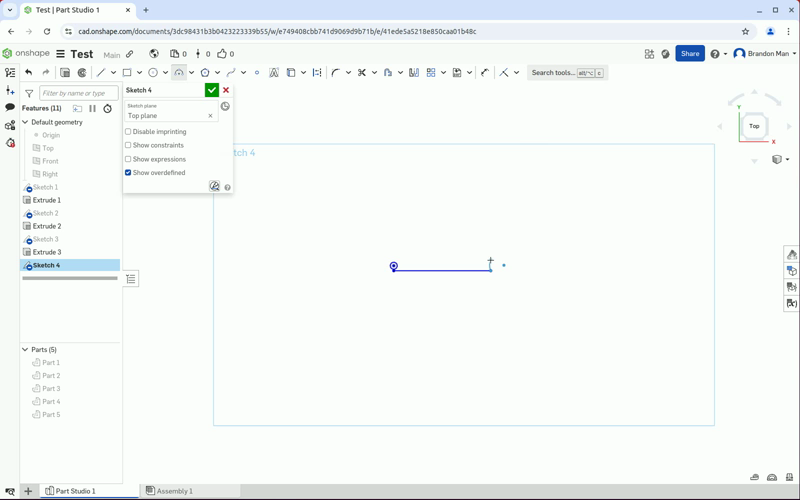
mouse_move(495, 265)
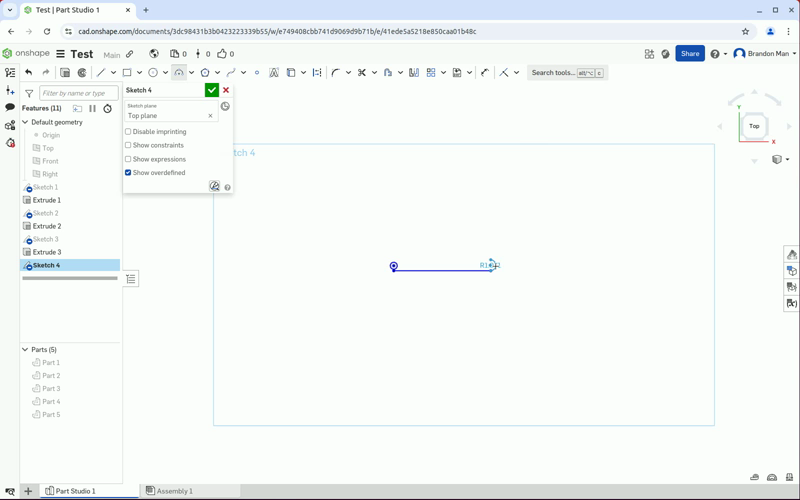
click(495, 265)
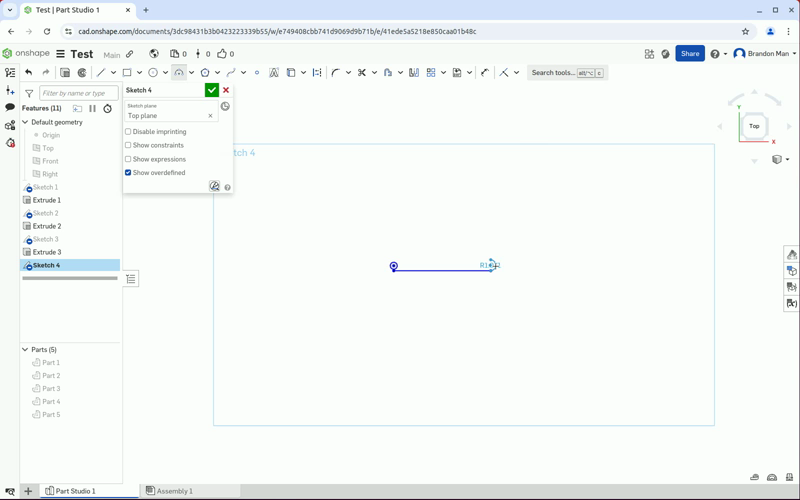
key_up(shift)
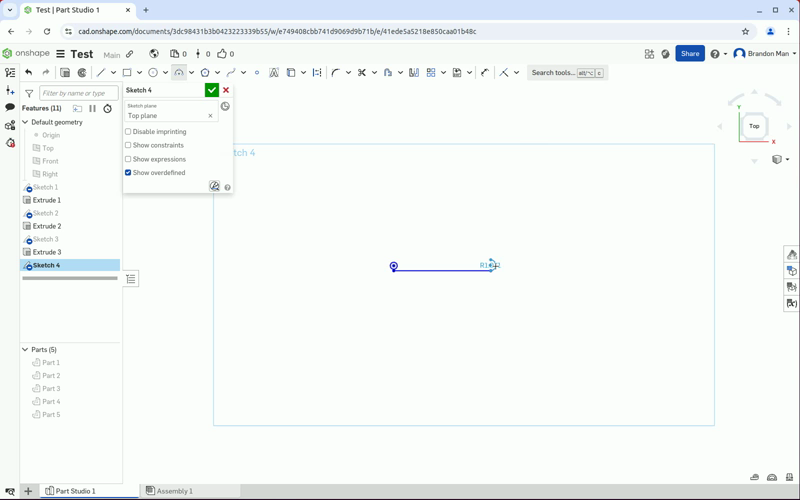
key(esc)
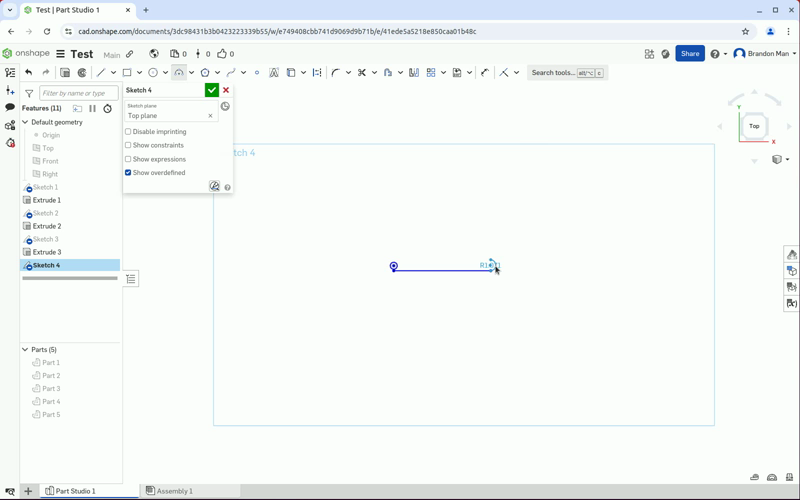
key(l)
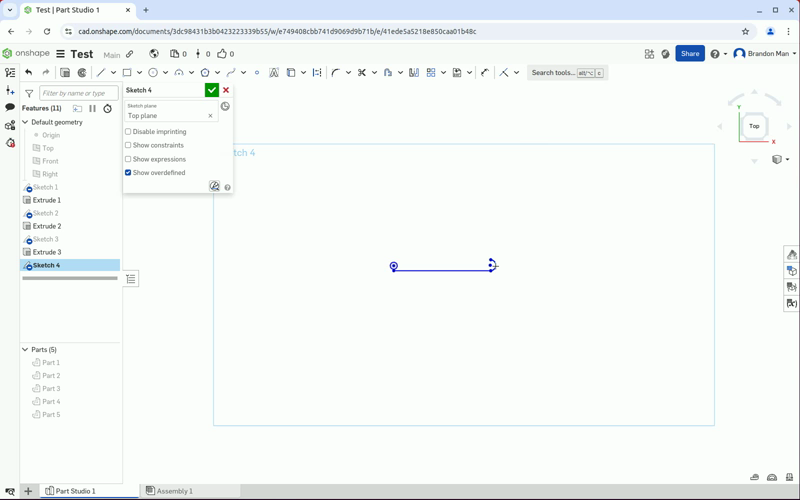
mouse_move(490, 259)
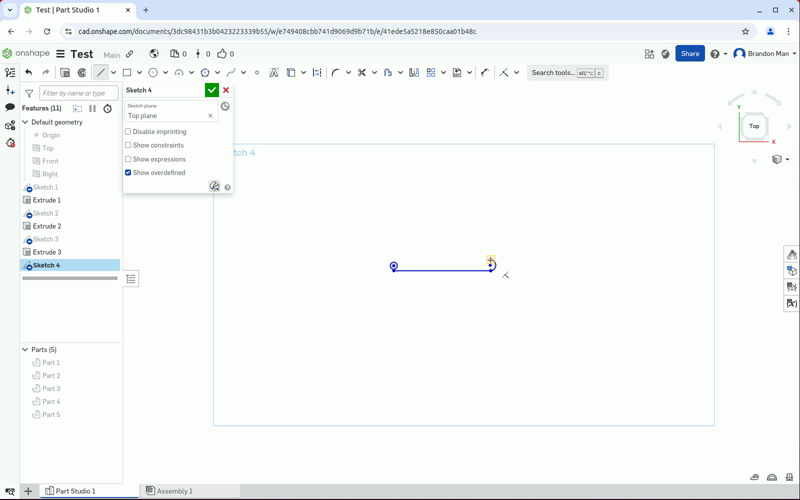
click(490, 259)
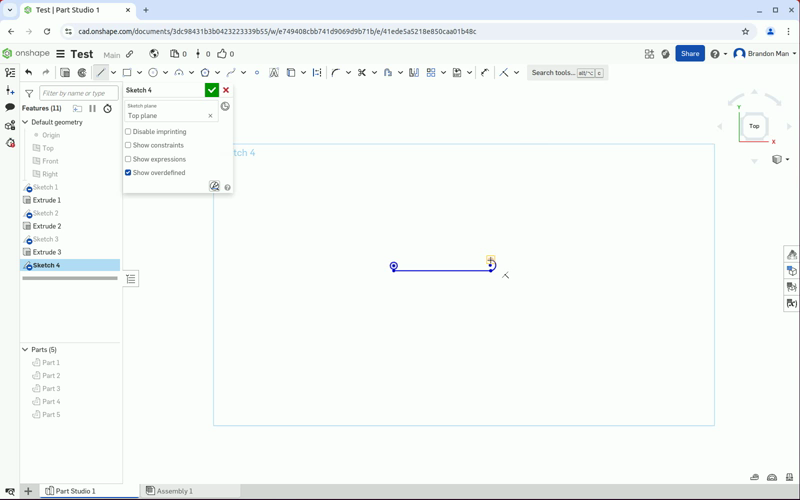
key_down(shift)
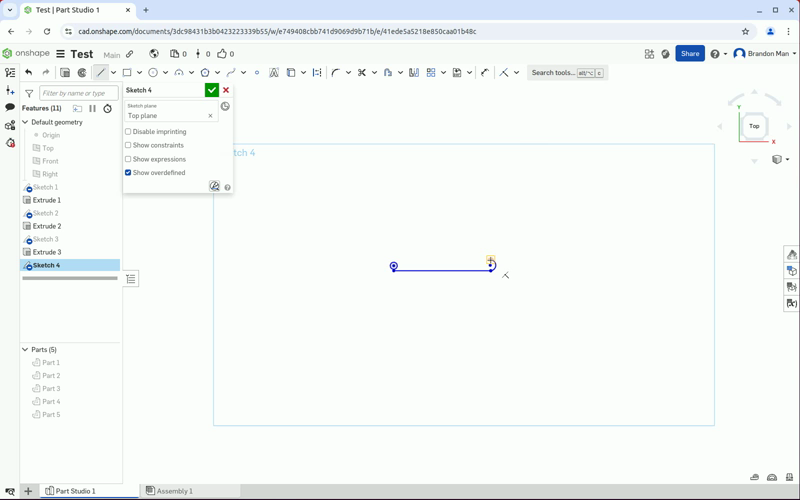
mouse_move(393, 259)
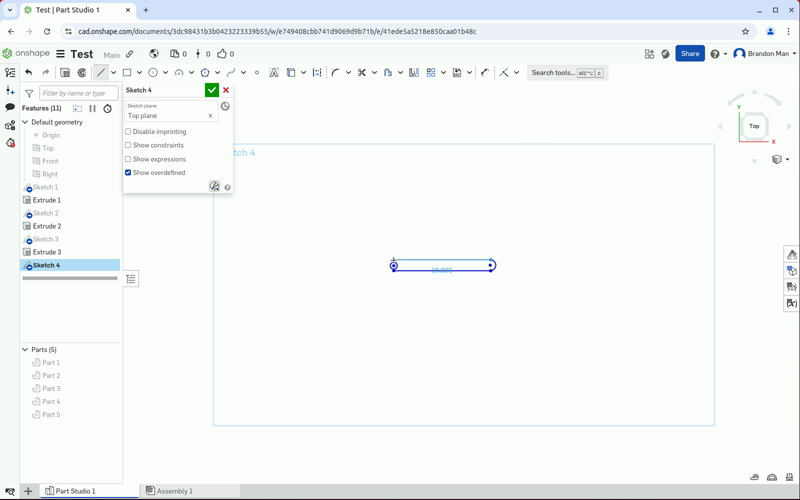
click(393, 259)
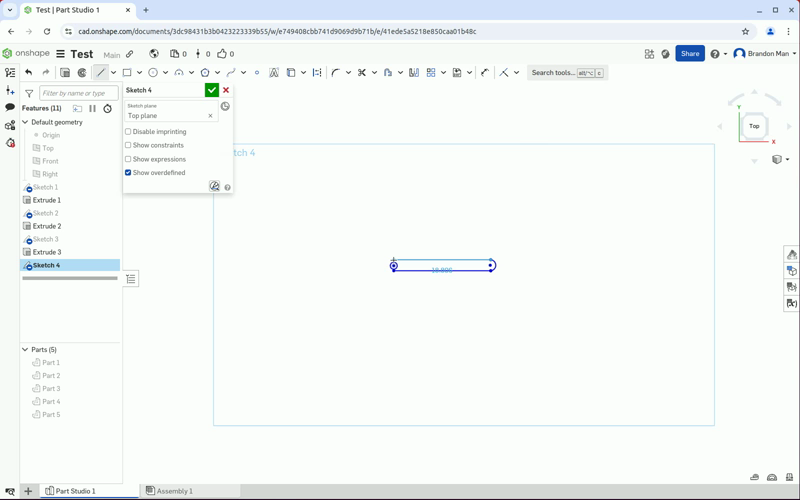
key_up(shift)
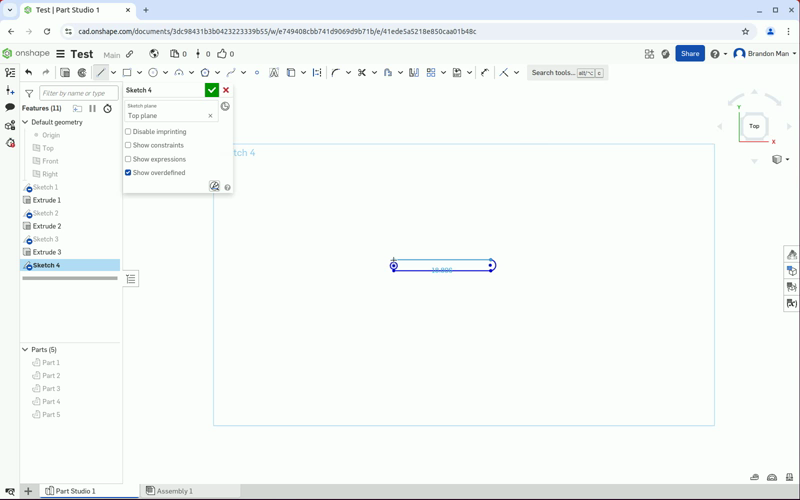
key(esc)
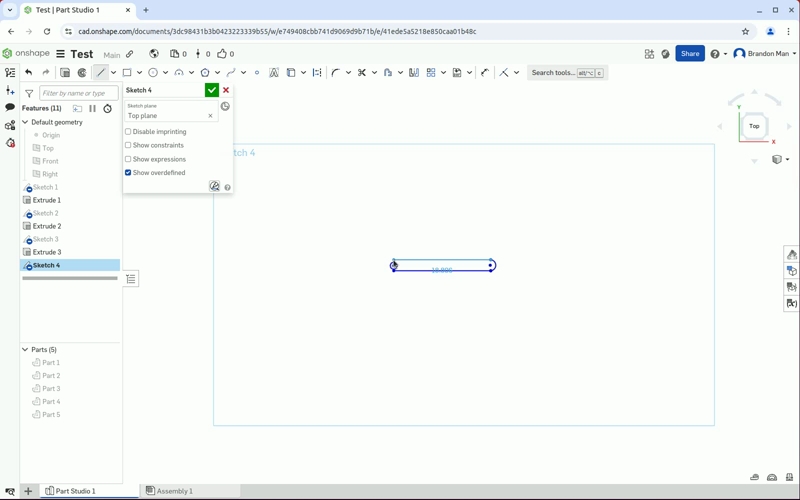
key(a)
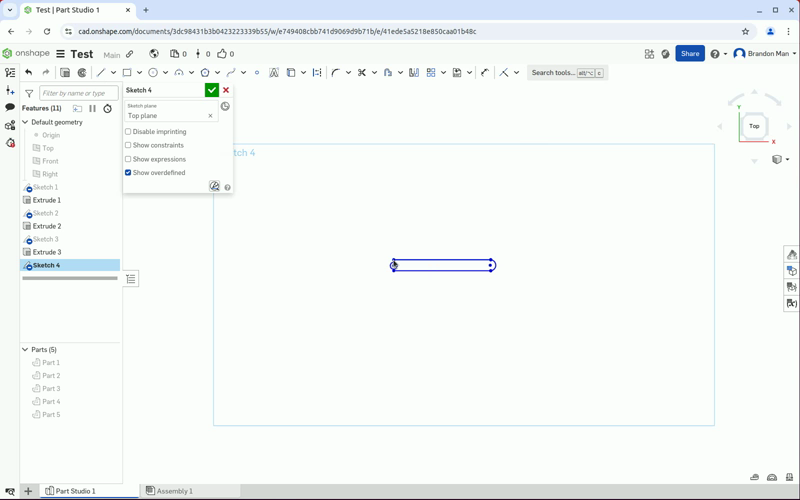
mouse_move(393, 259)
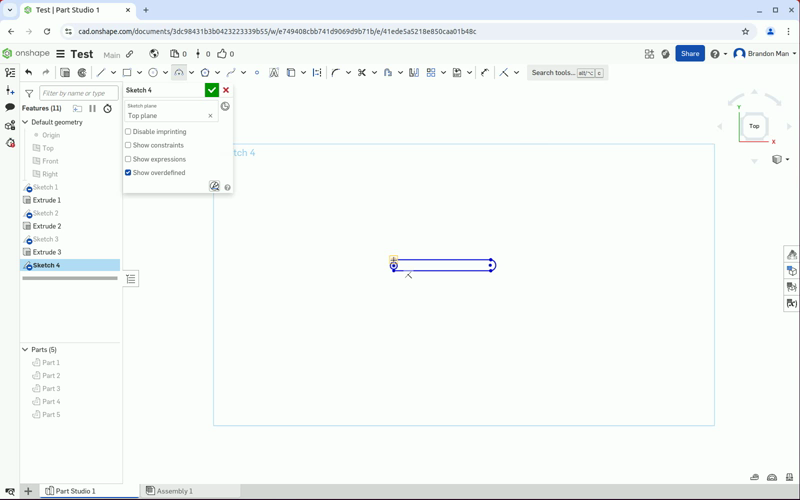
click(393, 259)
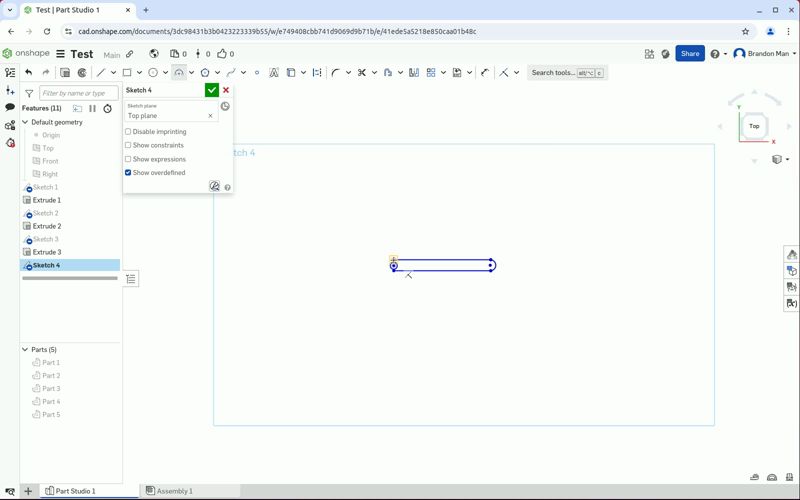
mouse_move(393, 270)
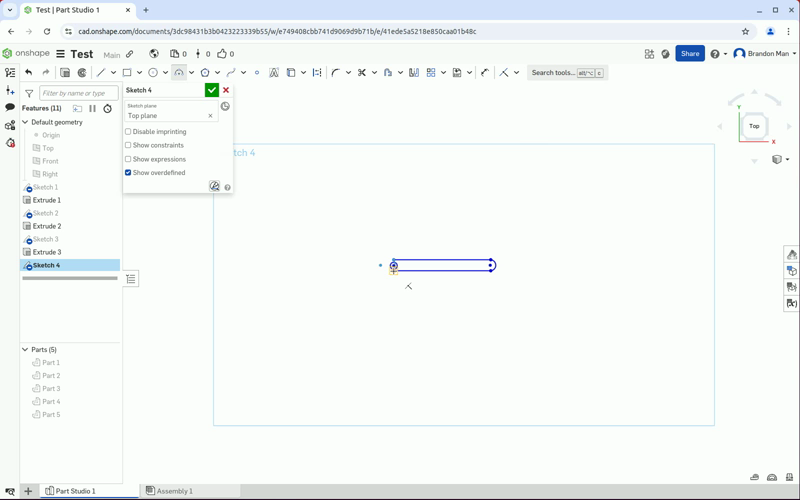
click(393, 270)
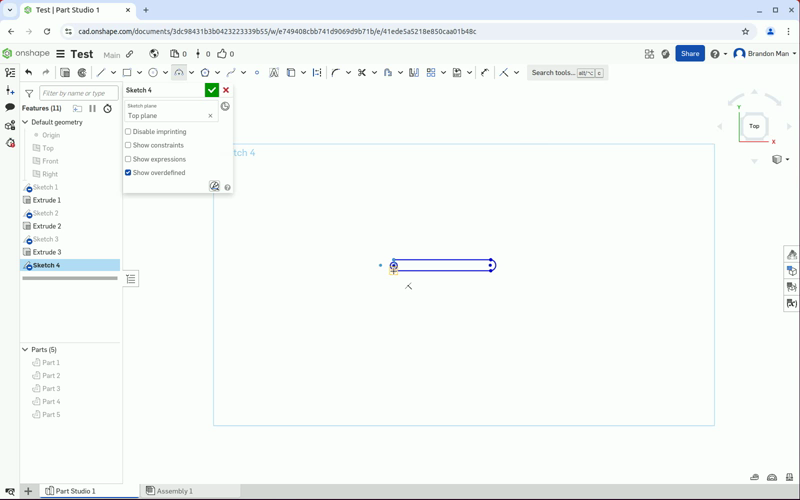
key_down(shift)
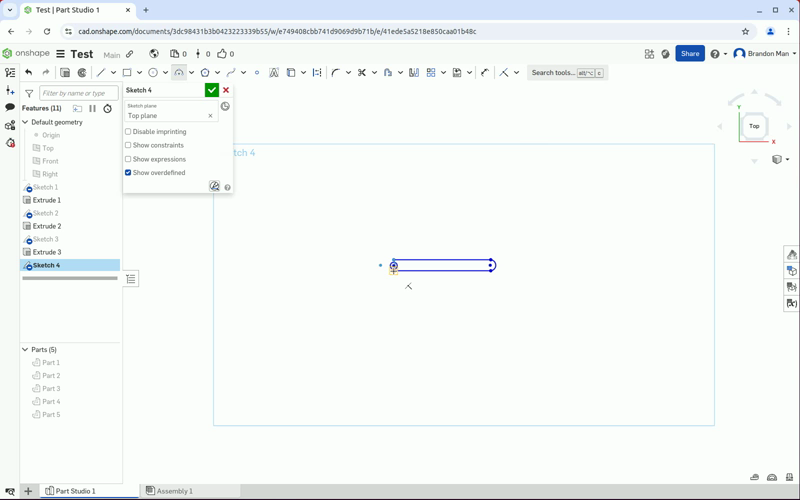
mouse_move(399, 265)
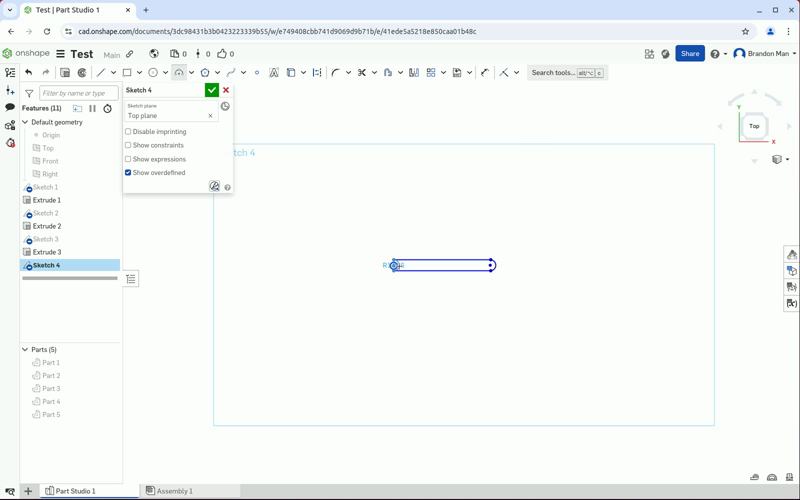
scroll(6)
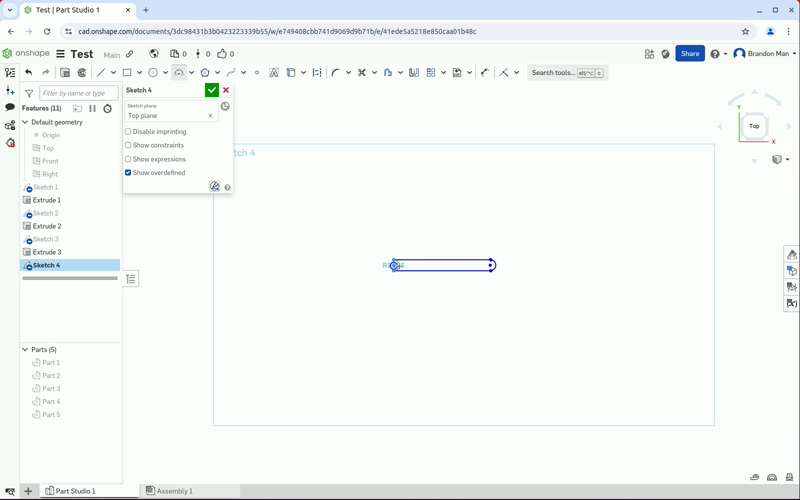
scroll(6)
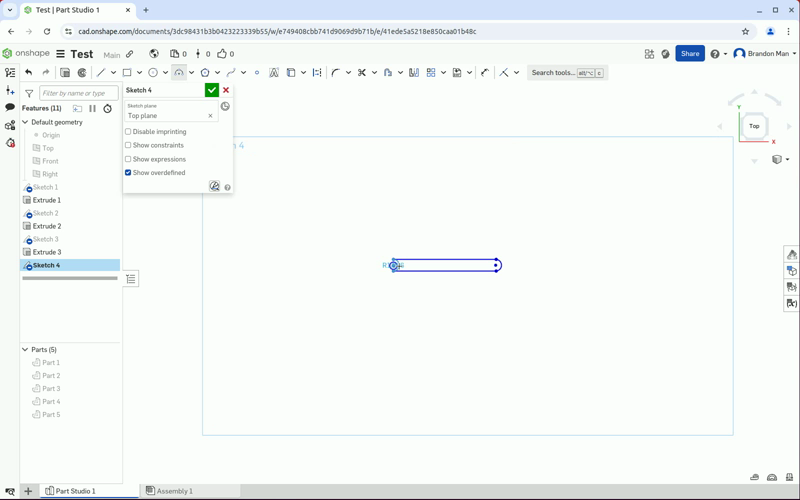
scroll(6)
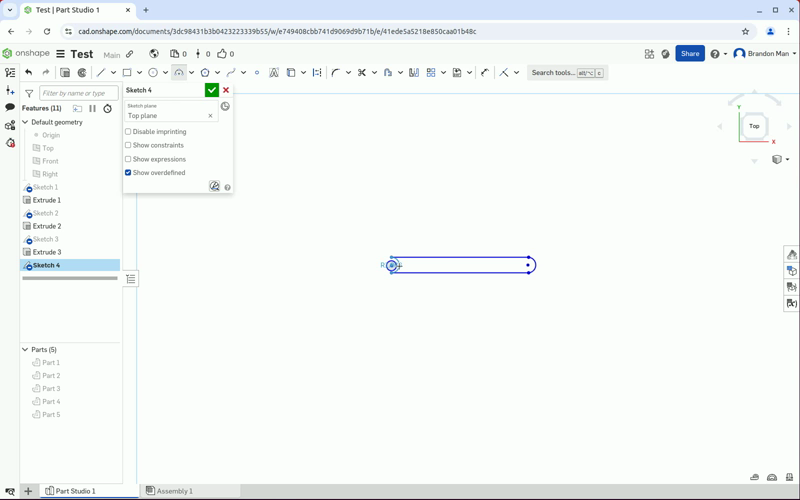
scroll(6)
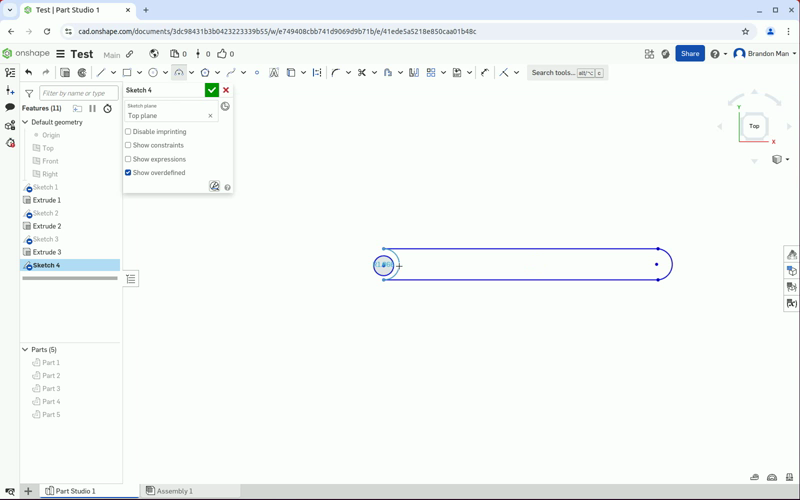
scroll(6)
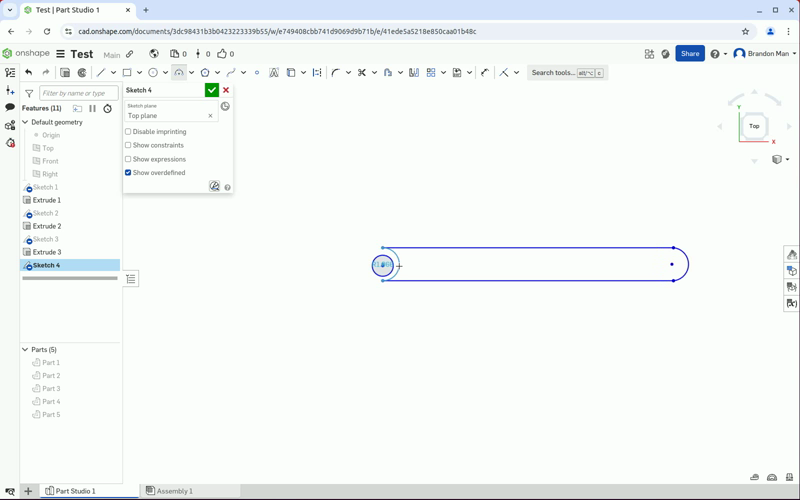
scroll(6)
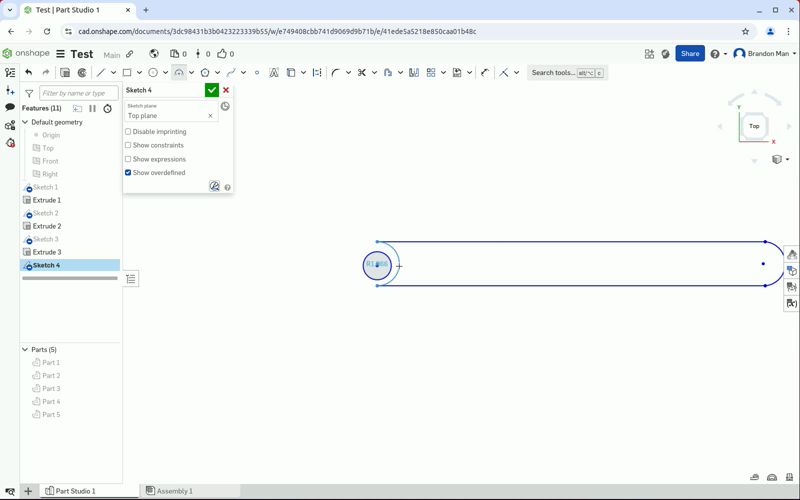
scroll(6)
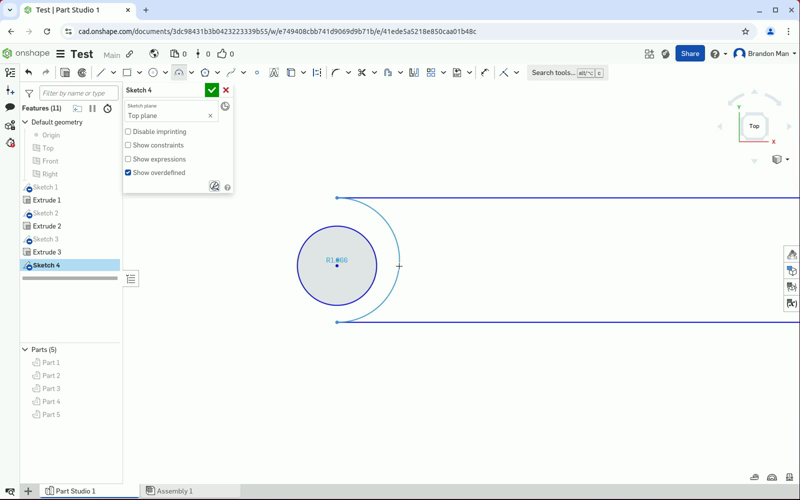
click(399, 265)
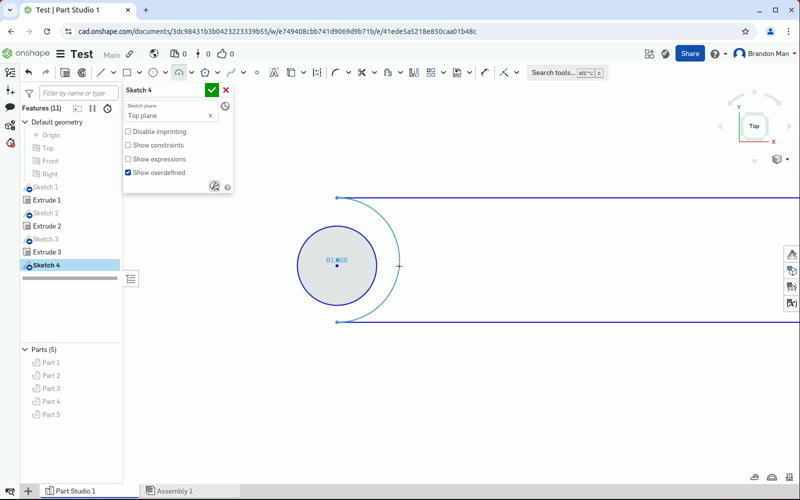
scroll(-6)
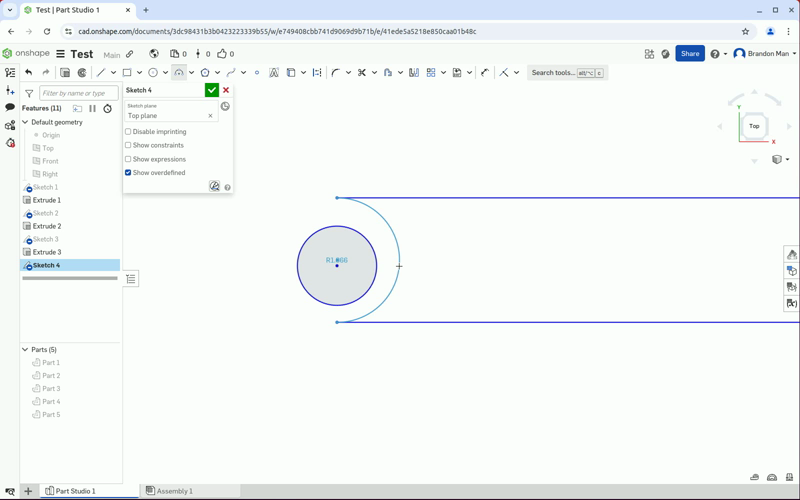
scroll(-6)
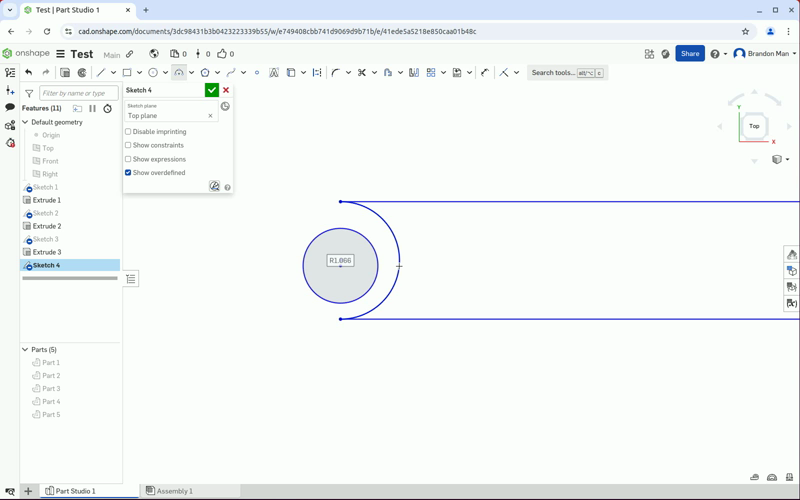
scroll(-6)
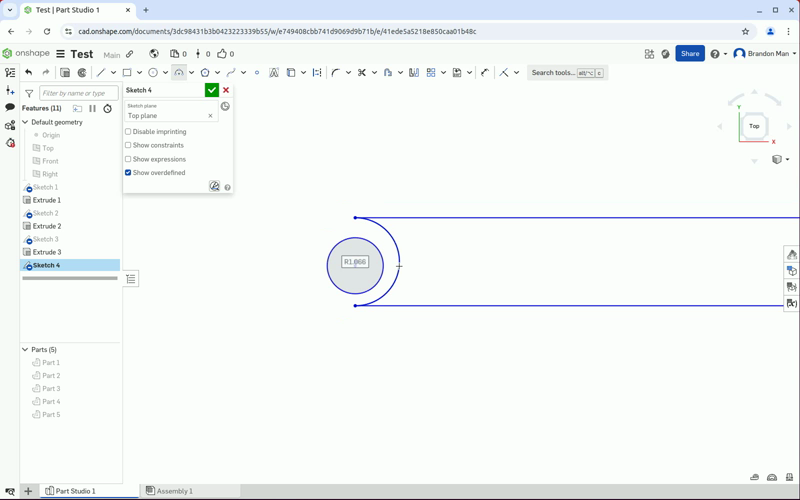
scroll(-6)
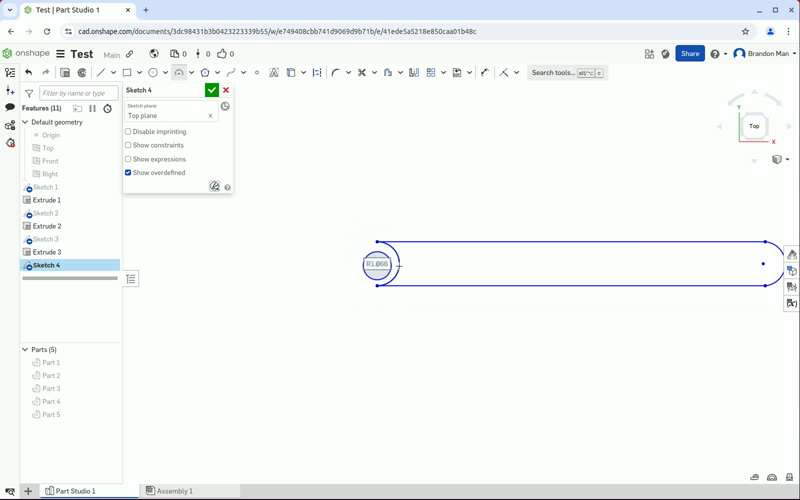
scroll(-6)
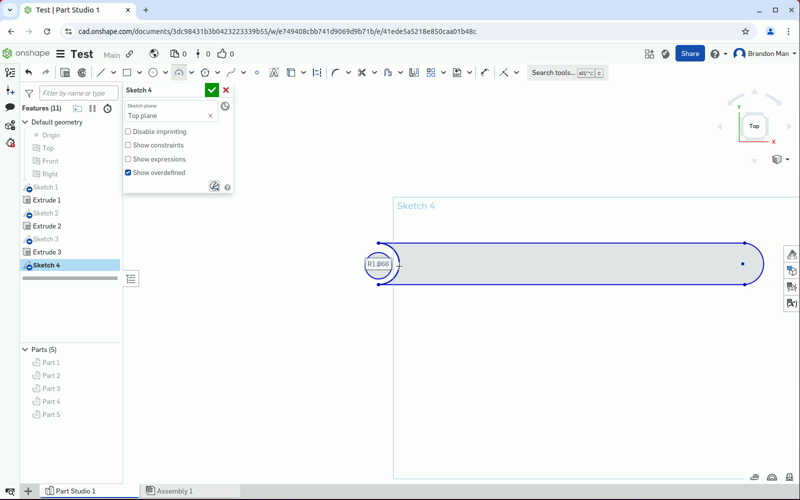
scroll(-6)
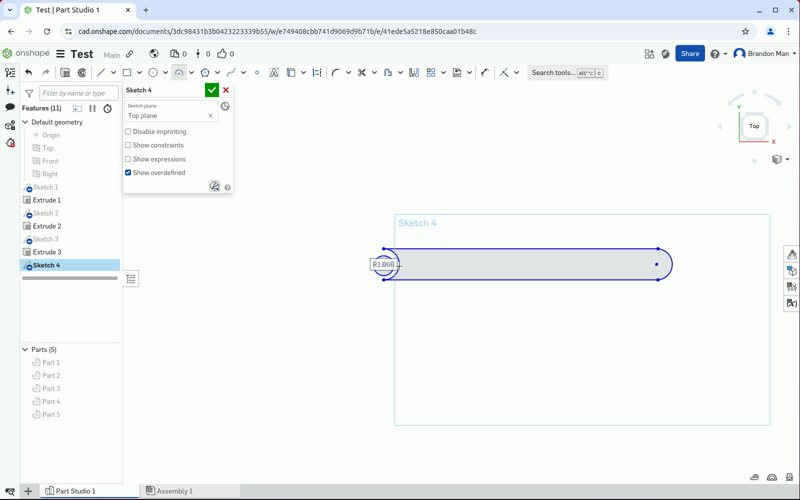
scroll(-6)
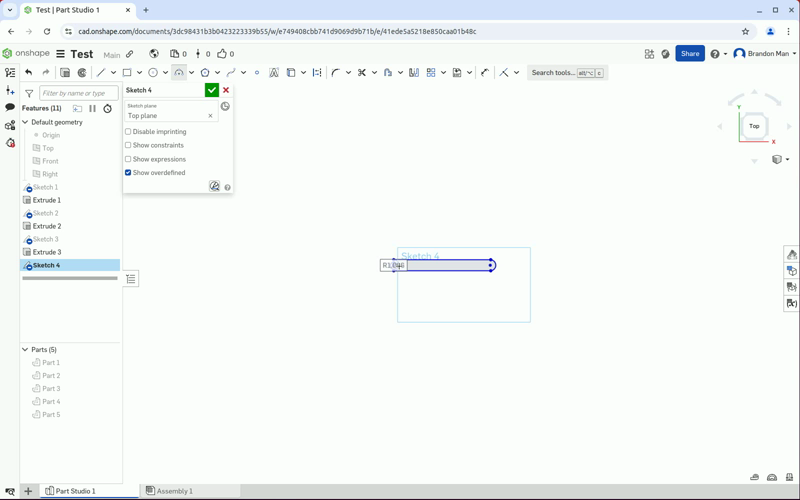
key_up(shift)
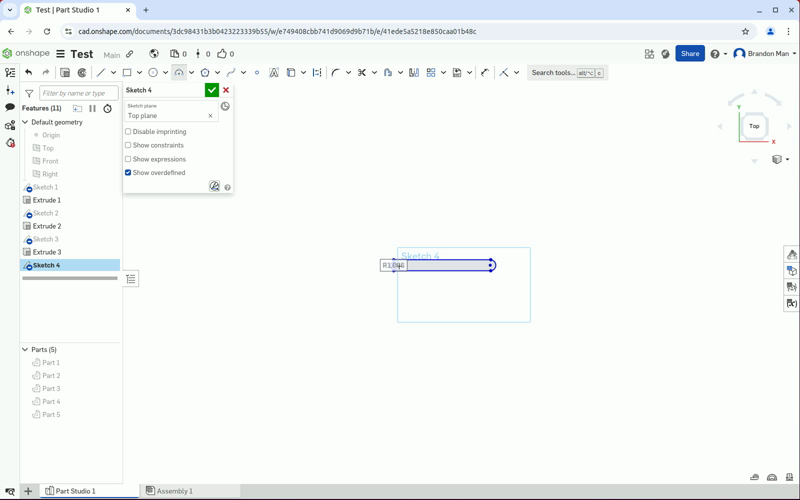
key(esc)
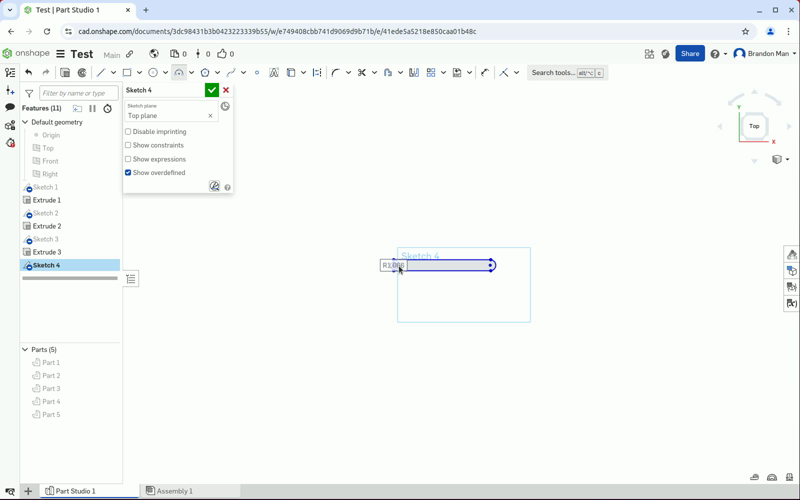
key(c)
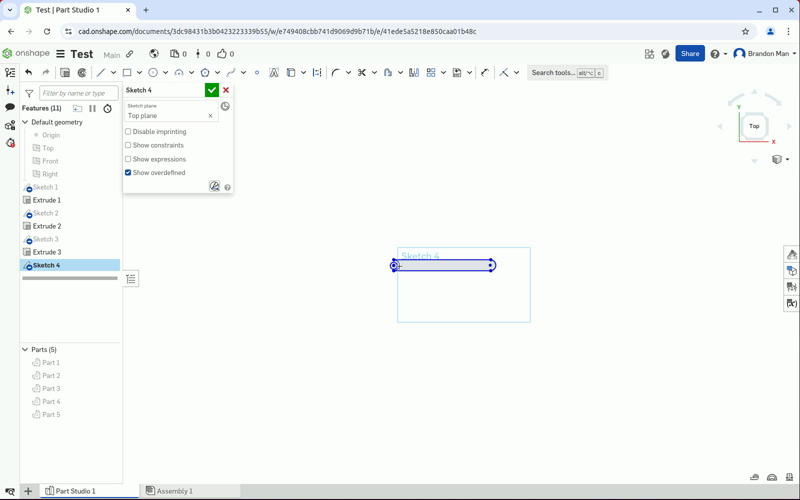
key_down(shift)
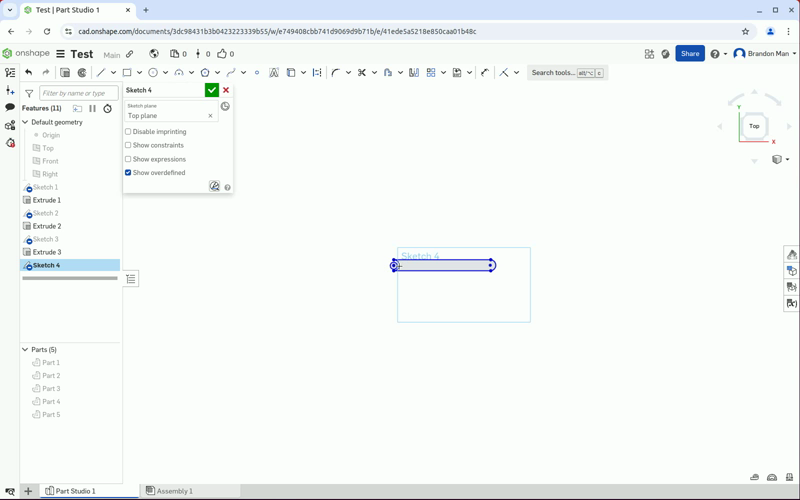
mouse_move(490, 265)
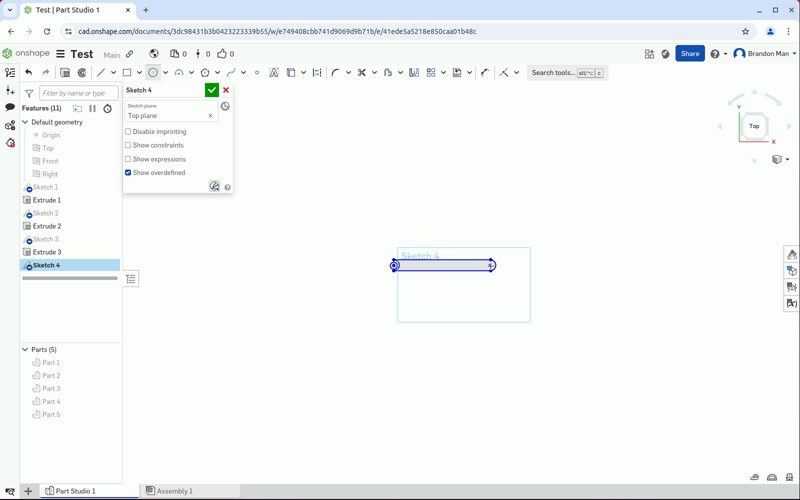
click(490, 265)
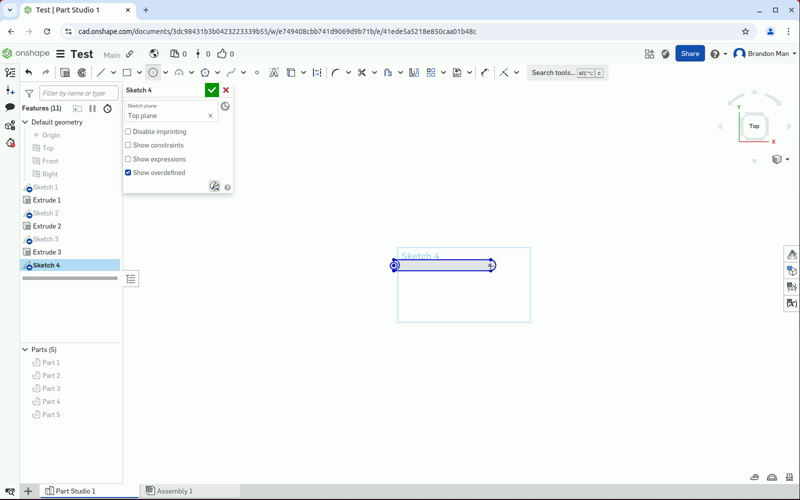
key_up(shift)
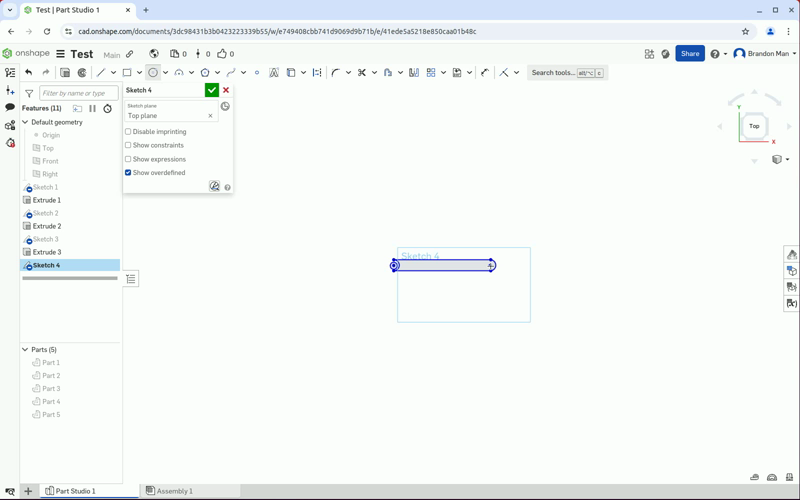
mouse_move(493, 265)
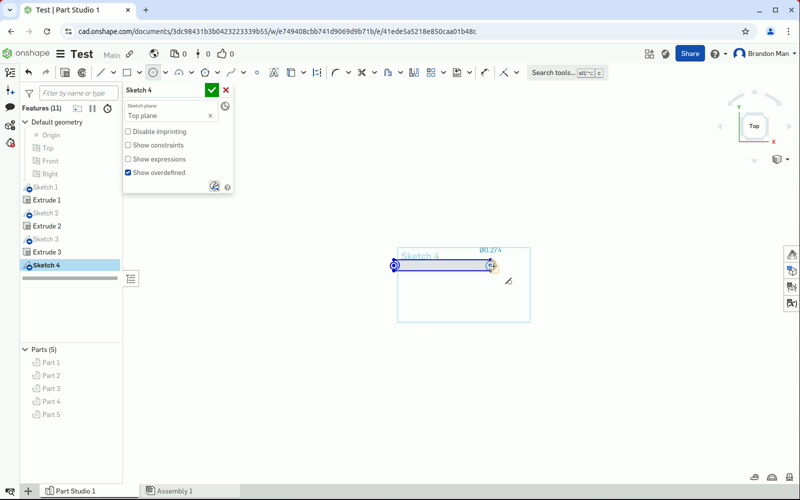
scroll(6)
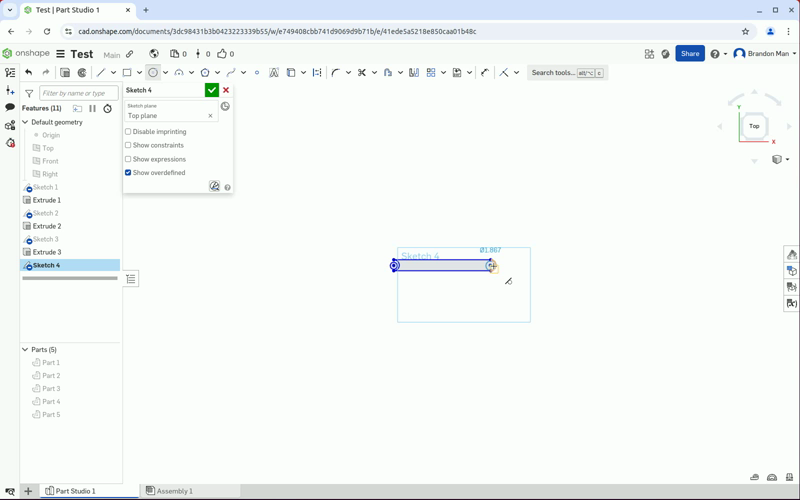
scroll(6)
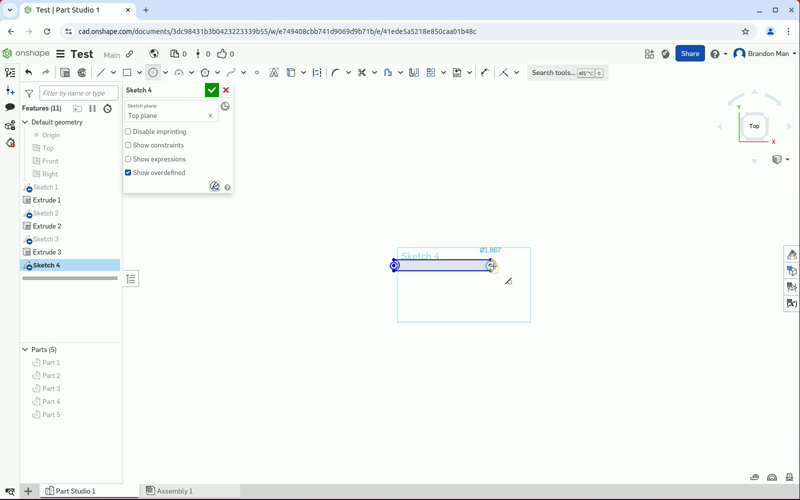
scroll(6)
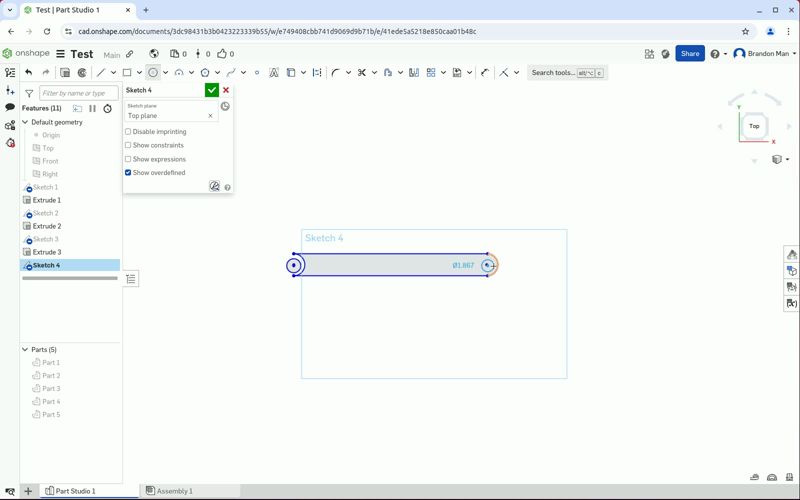
scroll(6)
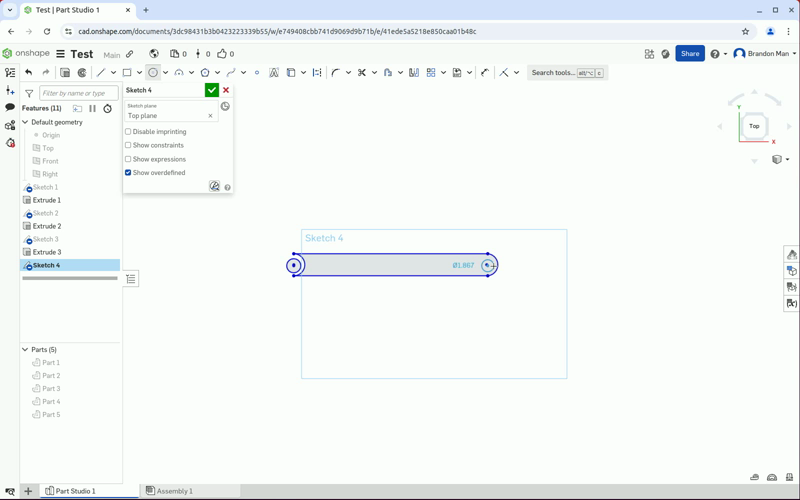
scroll(6)
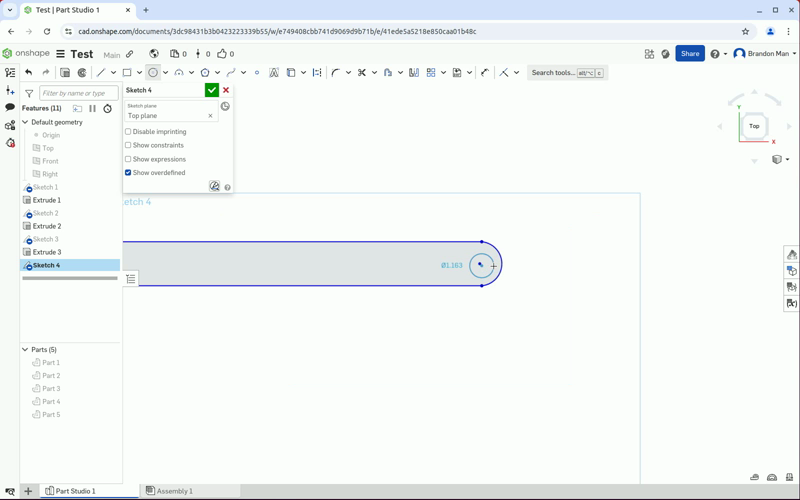
scroll(6)
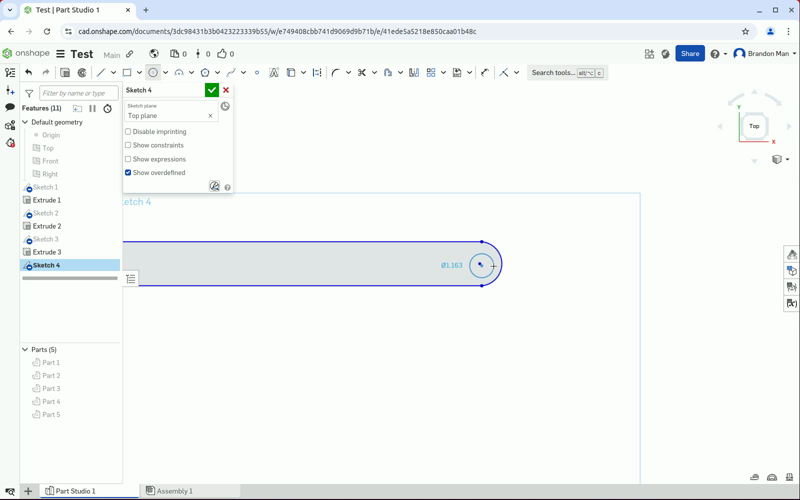
scroll(6)
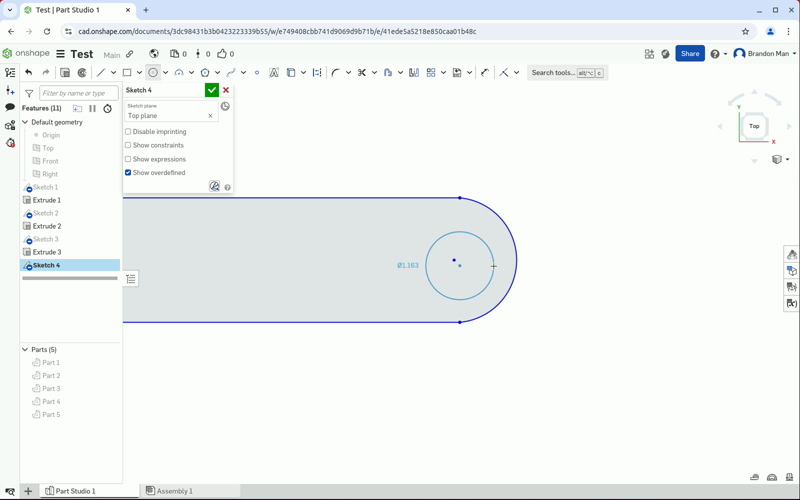
click(493, 265)
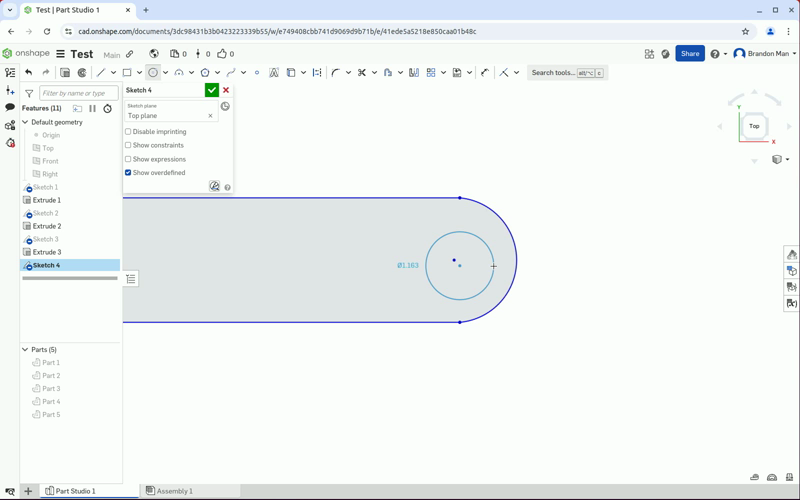
scroll(-6)
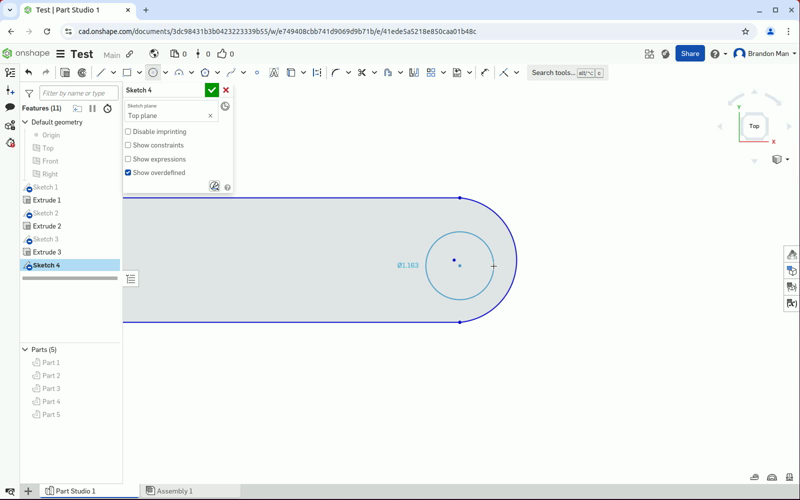
scroll(-6)
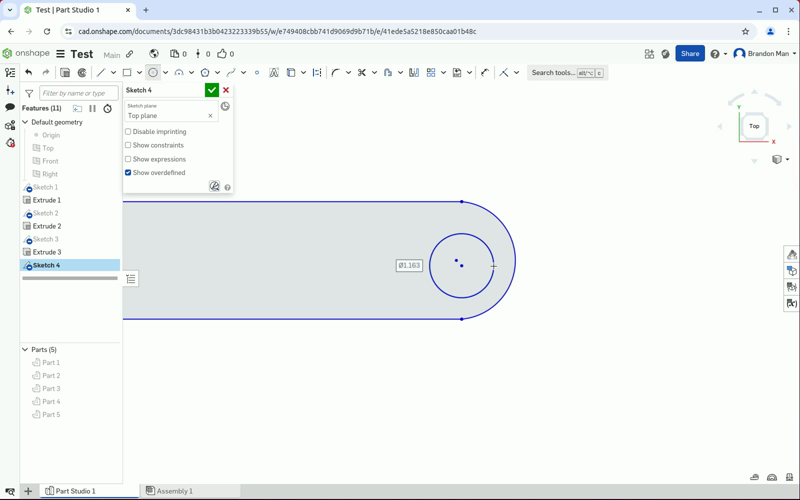
scroll(-6)
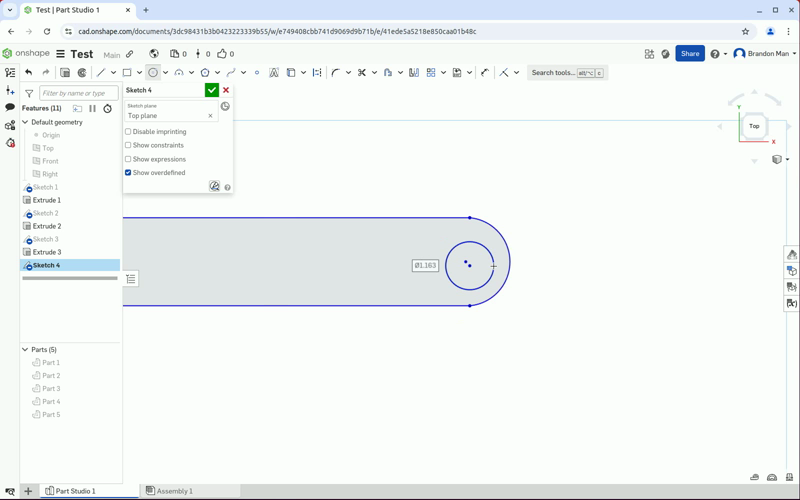
scroll(-6)
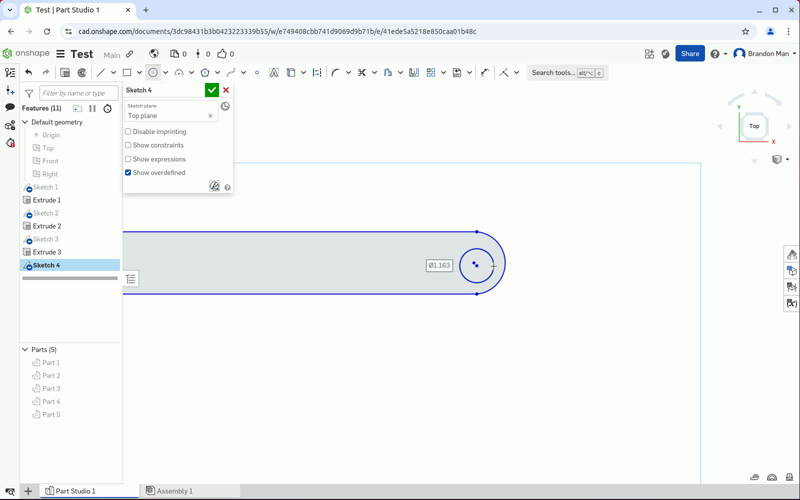
scroll(-6)
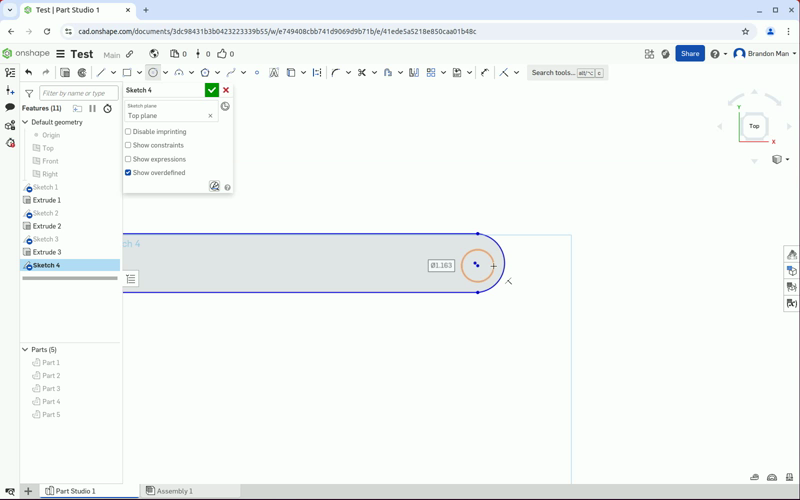
scroll(-6)
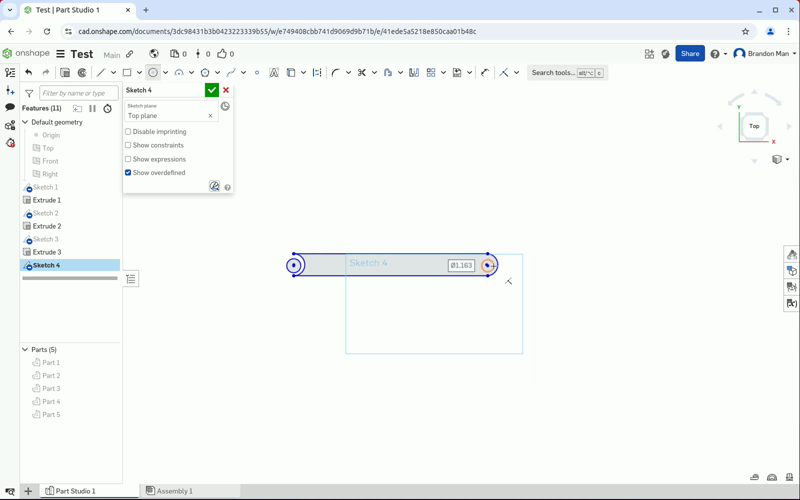
scroll(-6)
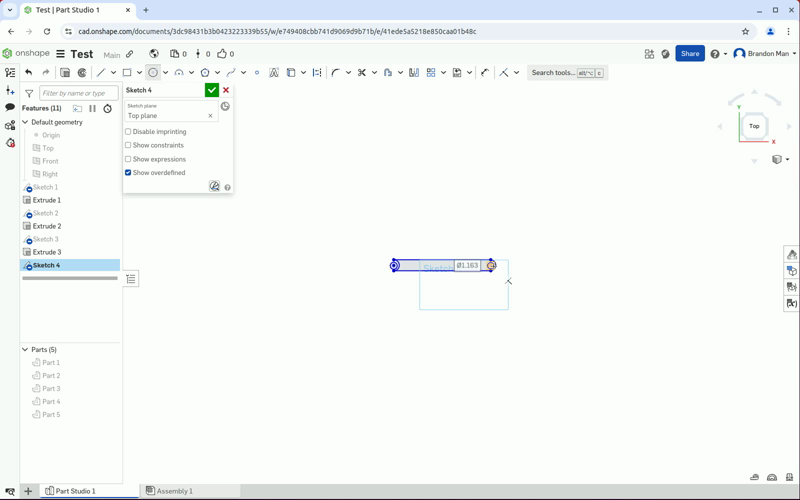
key(esc)
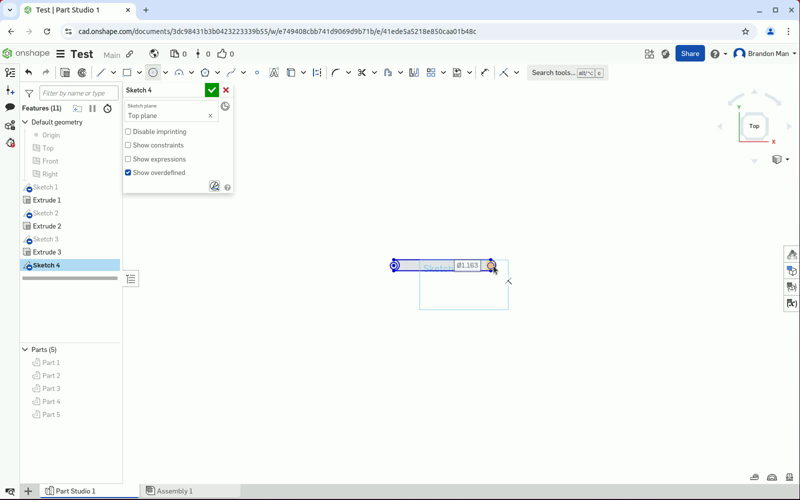
mouse_move(478, 270)
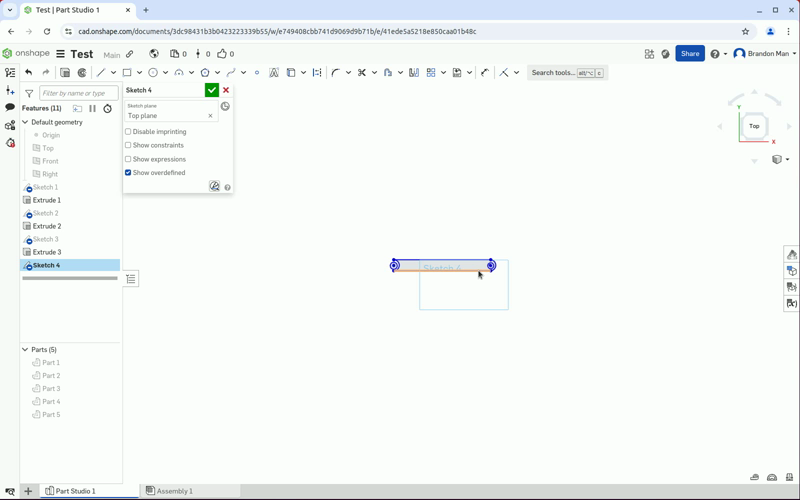
scroll(6)
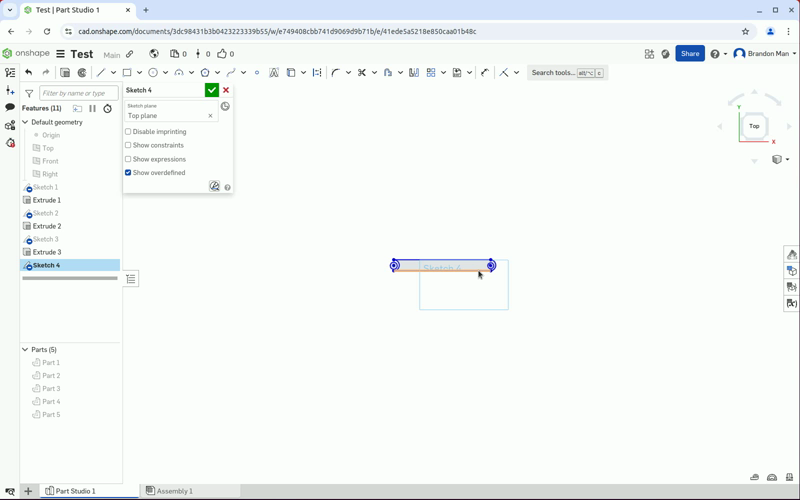
scroll(6)
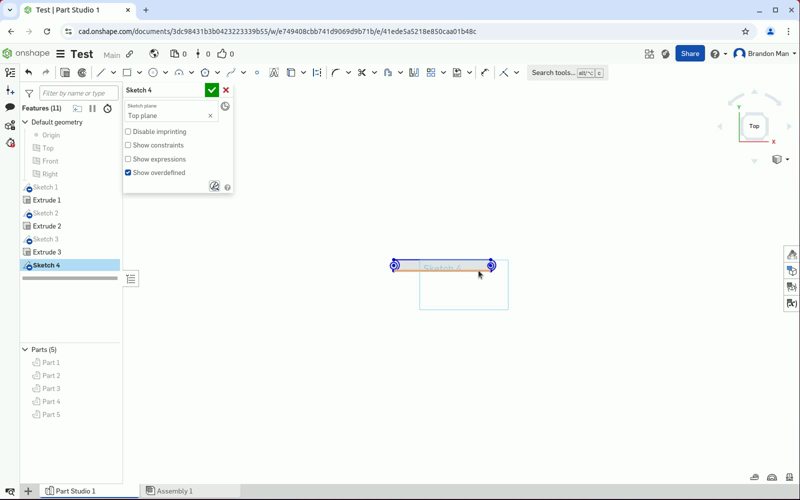
scroll(6)
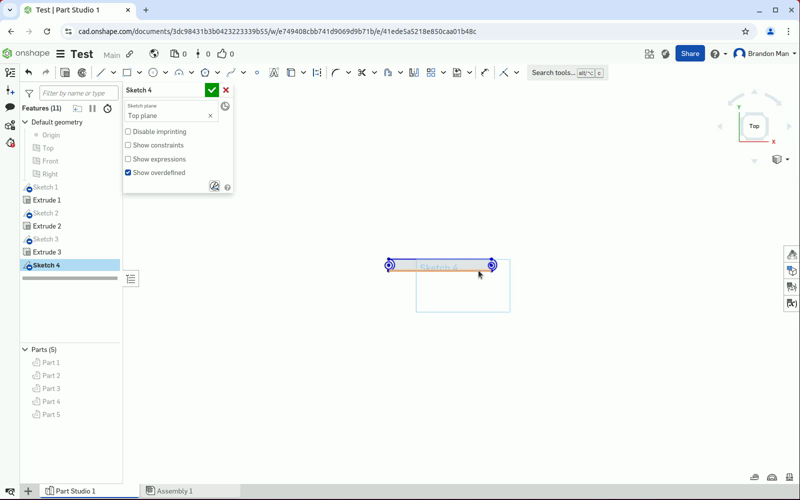
scroll(6)
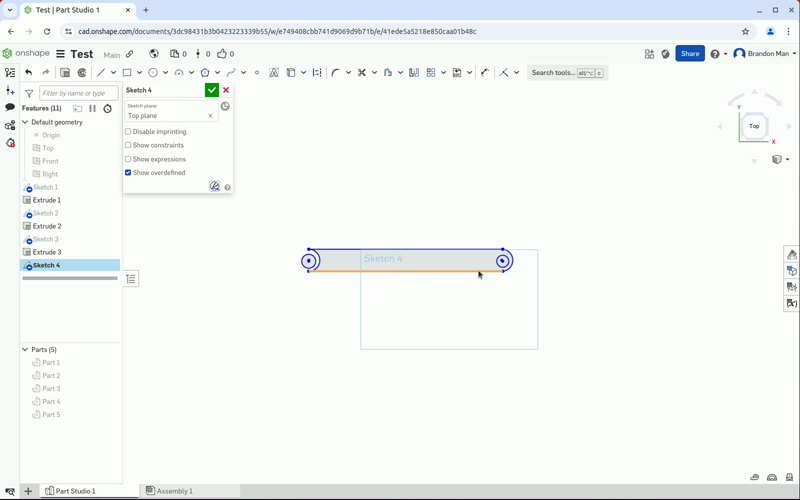
scroll(6)
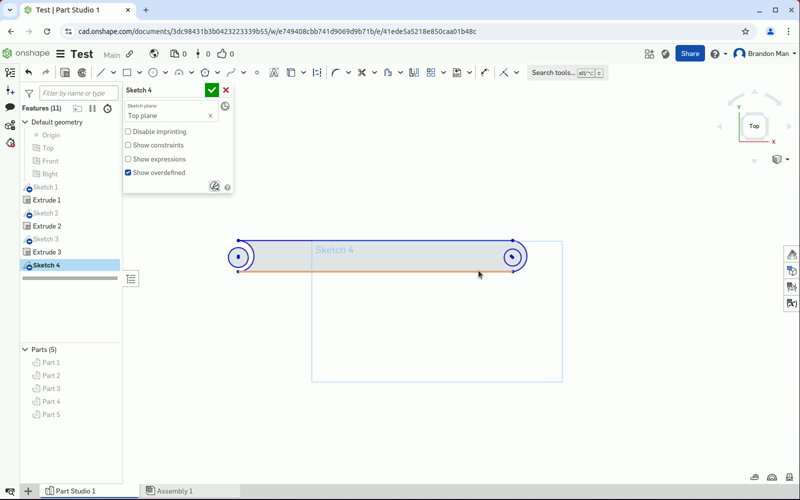
scroll(6)
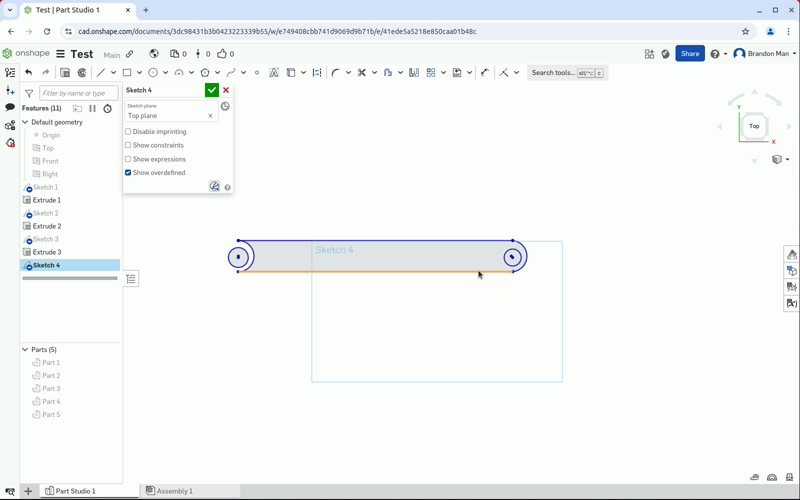
scroll(6)
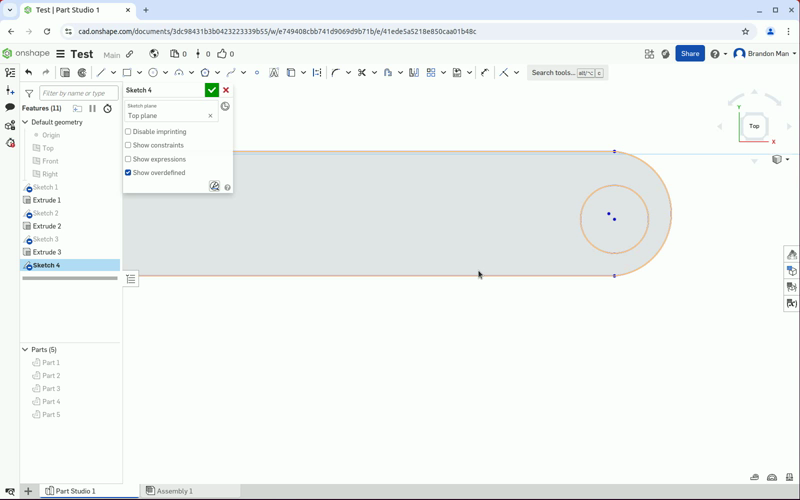
click(478, 270)
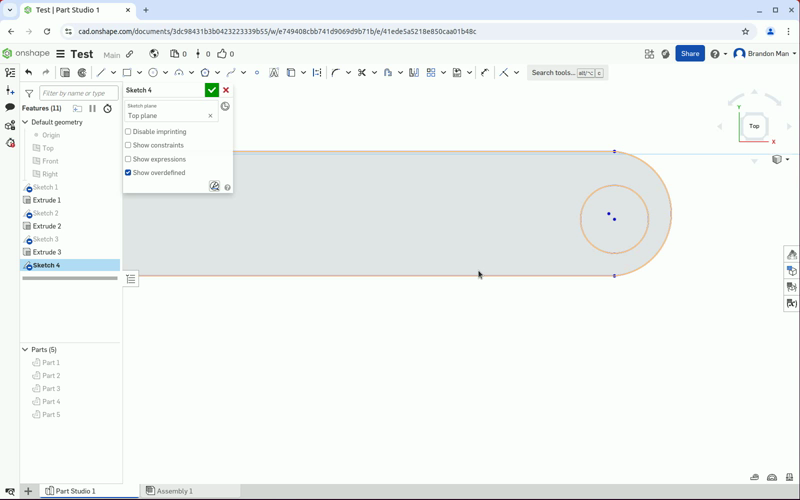
scroll(-6)
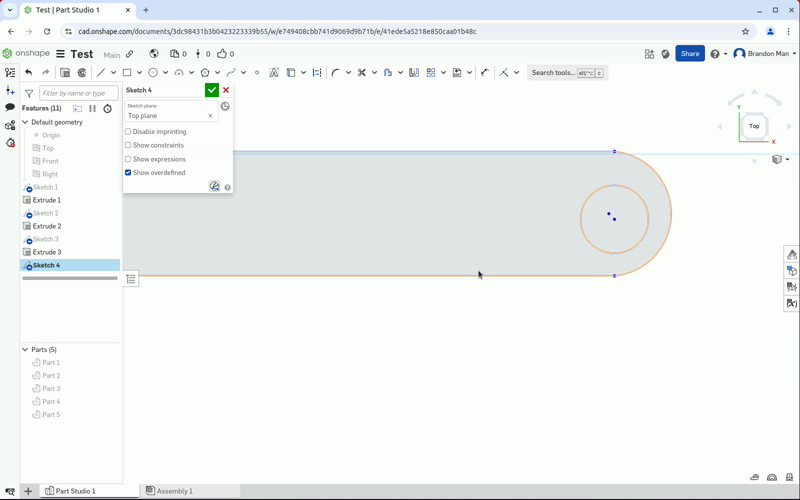
scroll(-6)
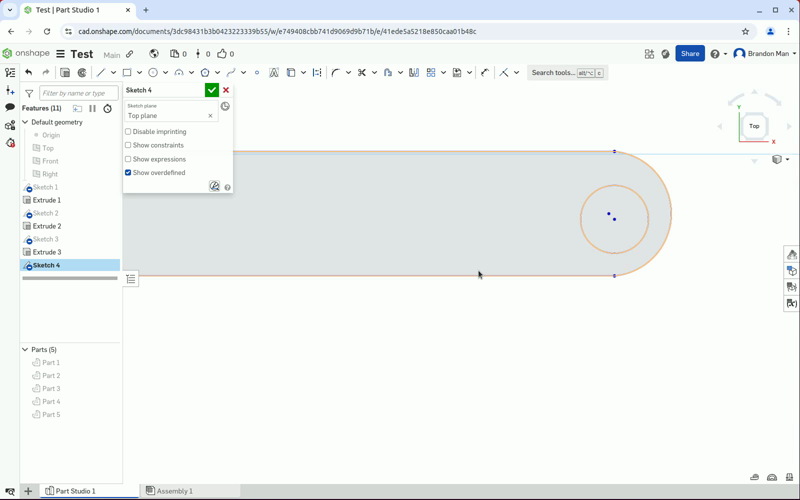
scroll(-6)
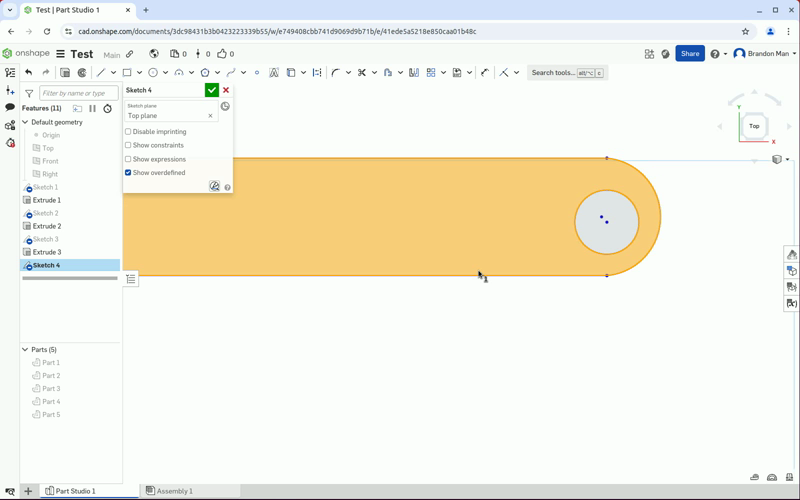
scroll(-6)
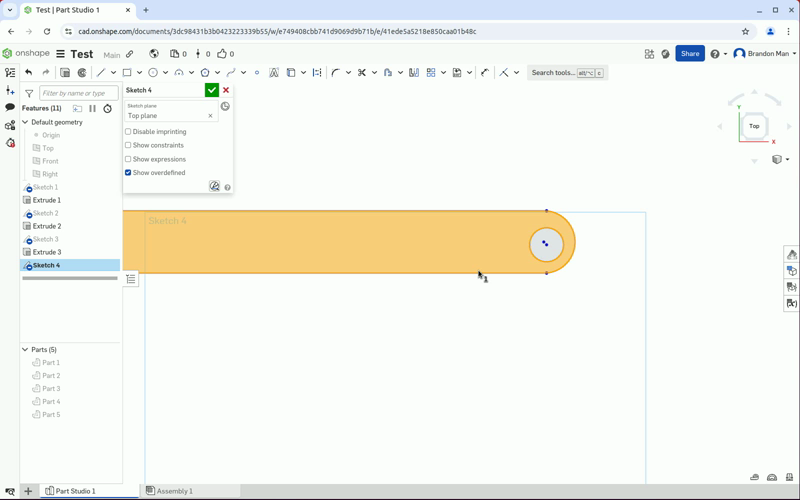
scroll(-6)
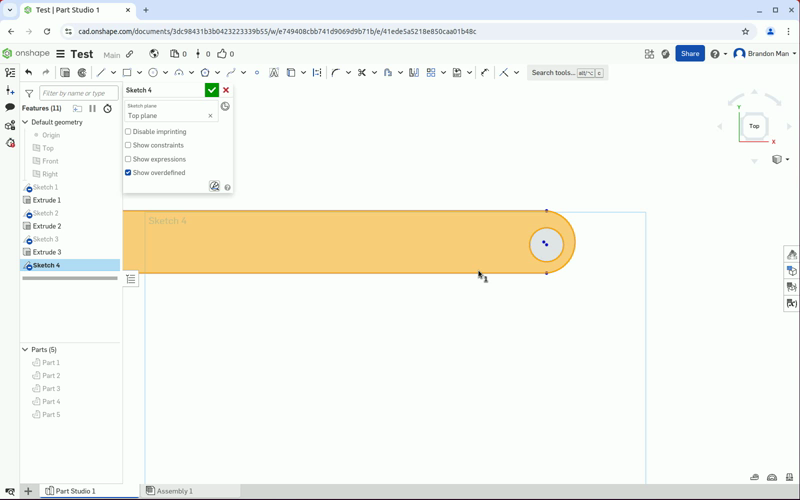
scroll(-6)
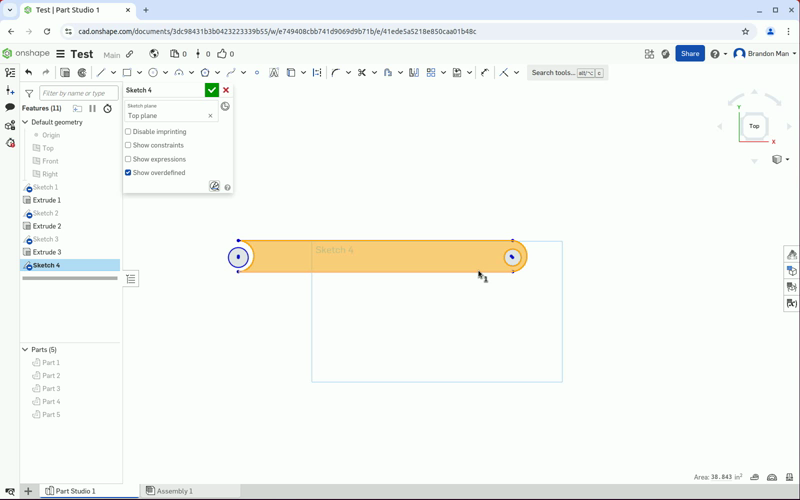
scroll(-6)
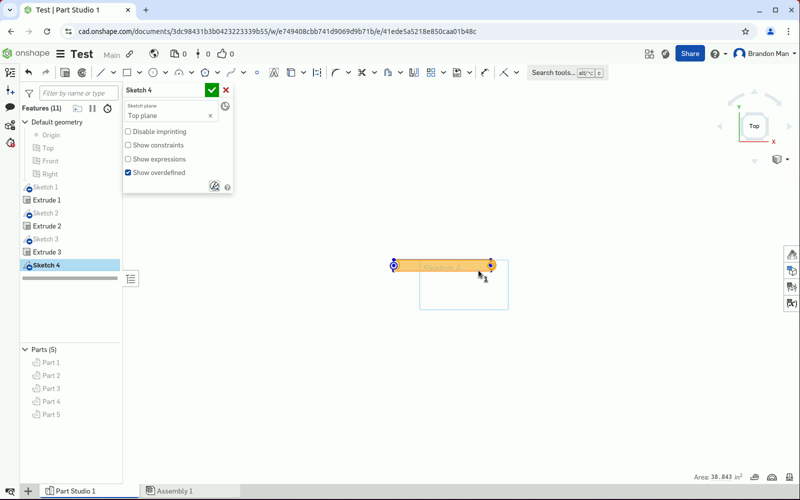
mouse_move(73, 352)
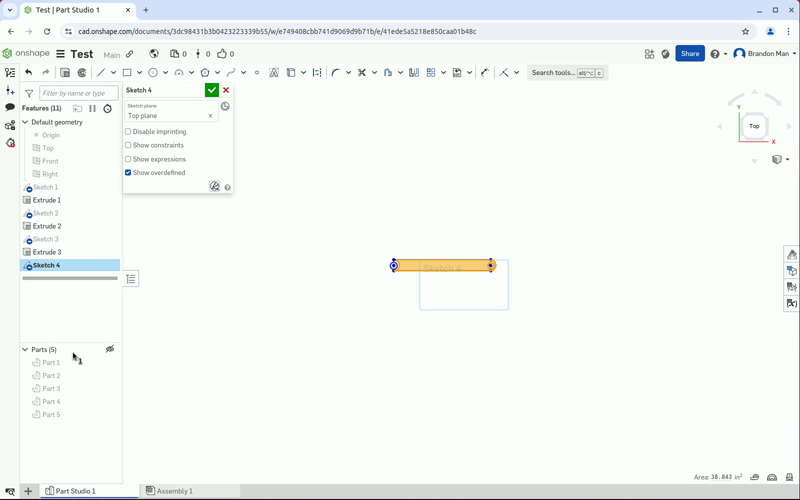
key(shift+y)
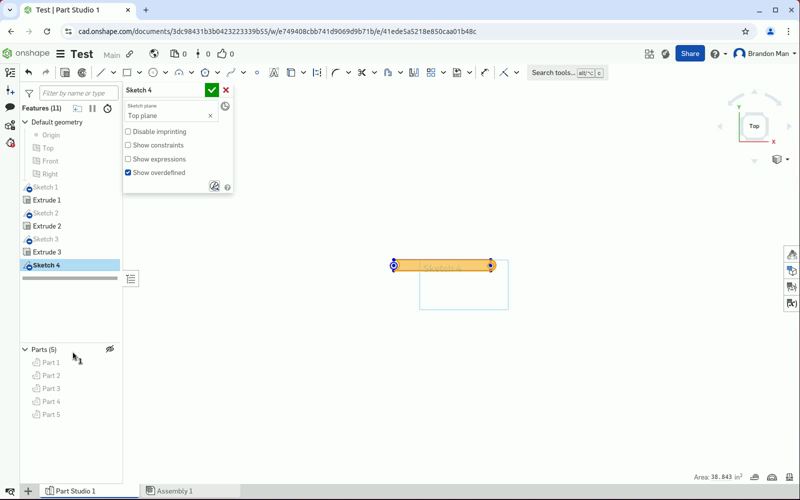
key(shift+e)
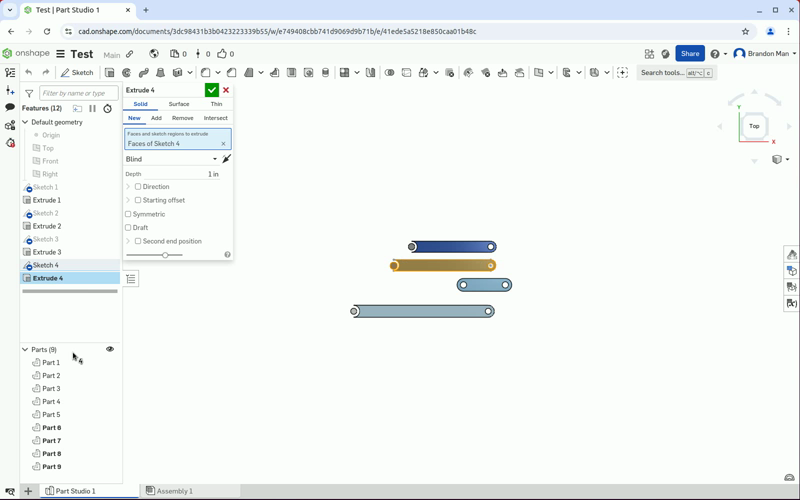
mouse_move(143, 106)
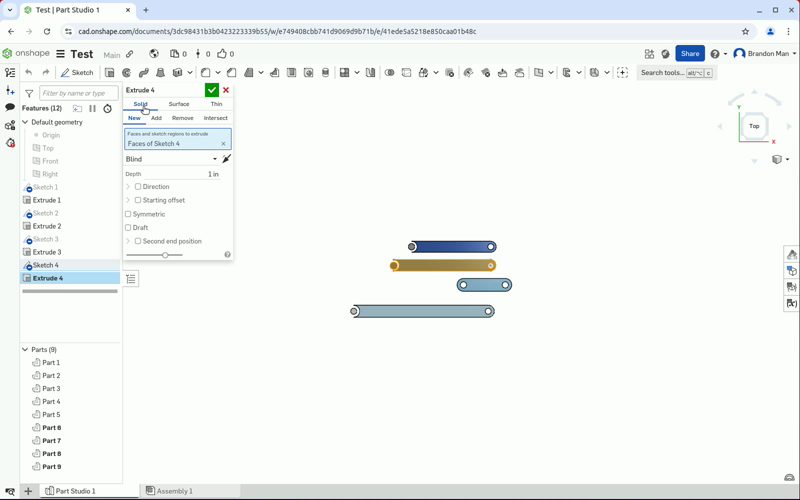
click(143, 106)
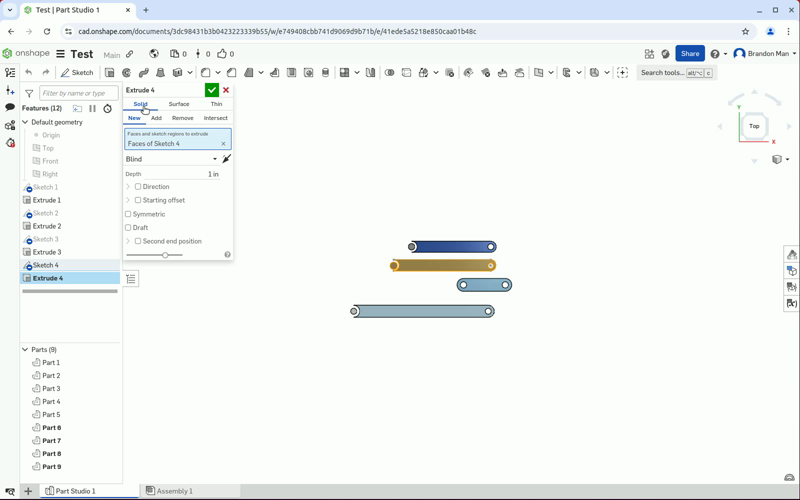
mouse_move(137, 120)
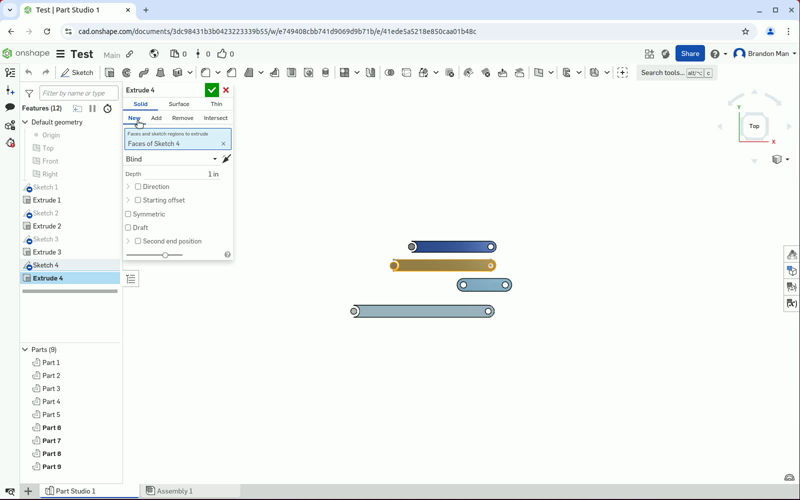
click(137, 120)
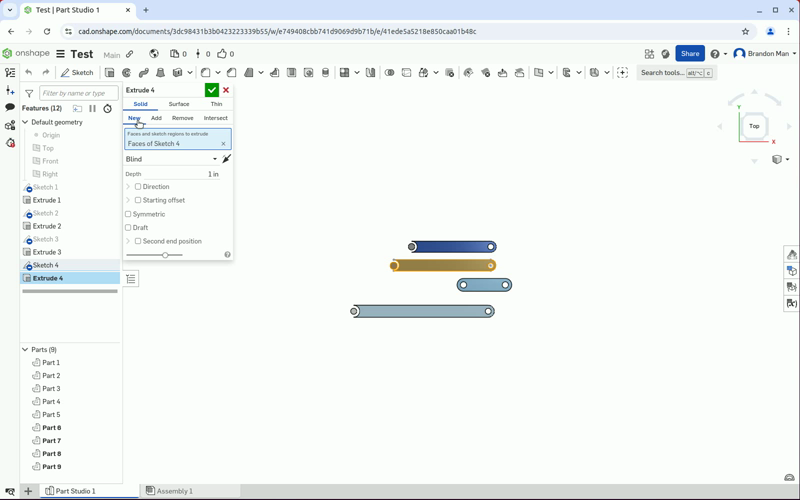
key(tab, 4)
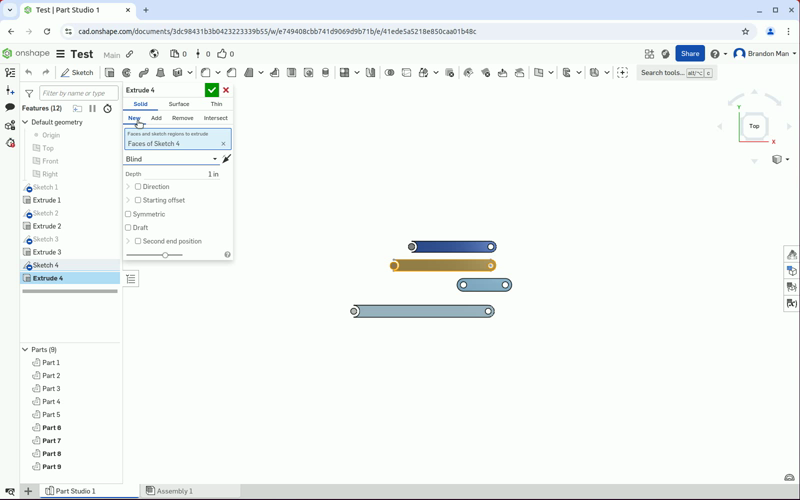
text(0.722)
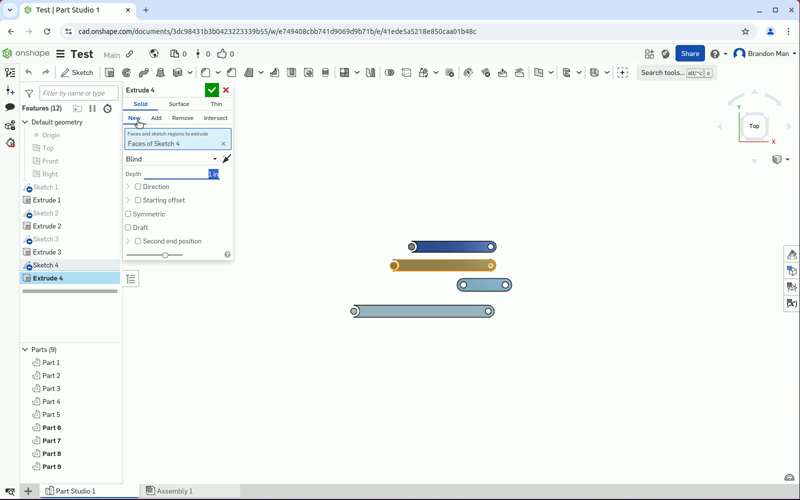
key(enter)
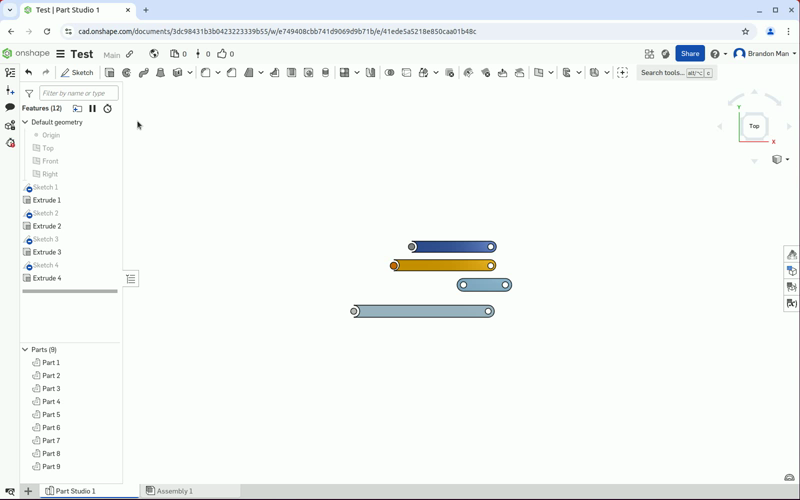
key(shift+h)
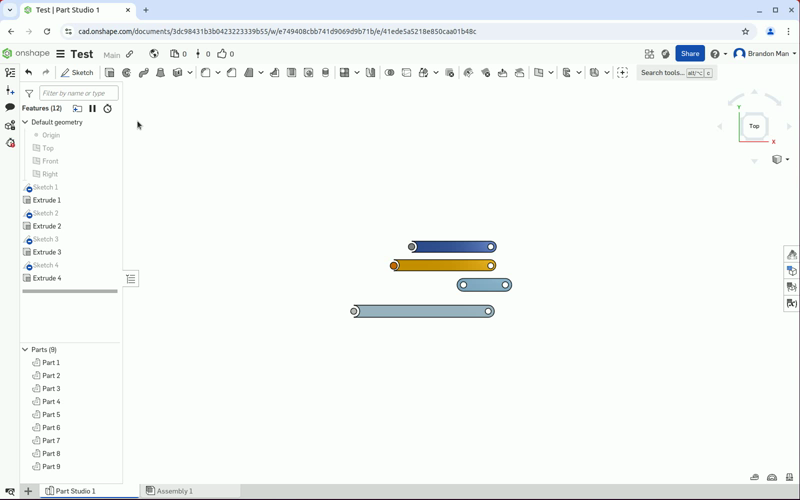
key(shift+h)
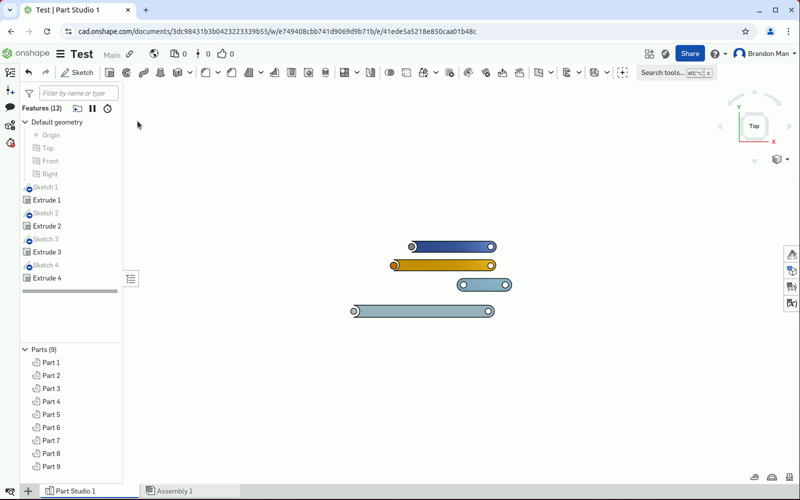
mouse_move(73, 189)
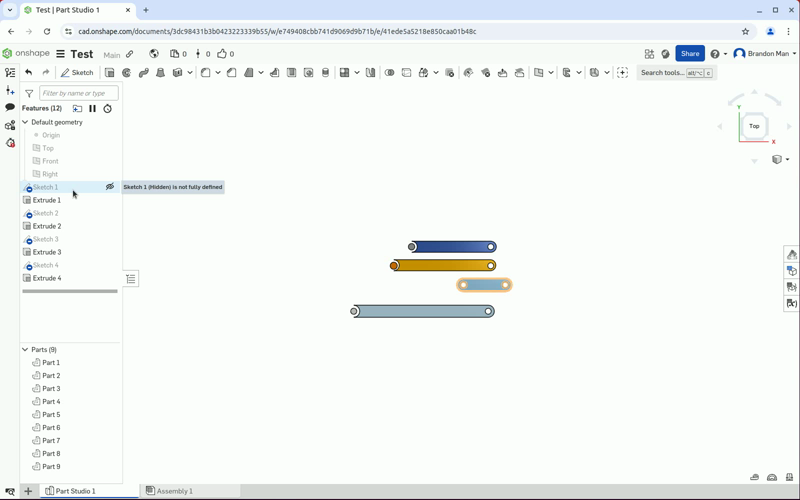
click(73, 189)
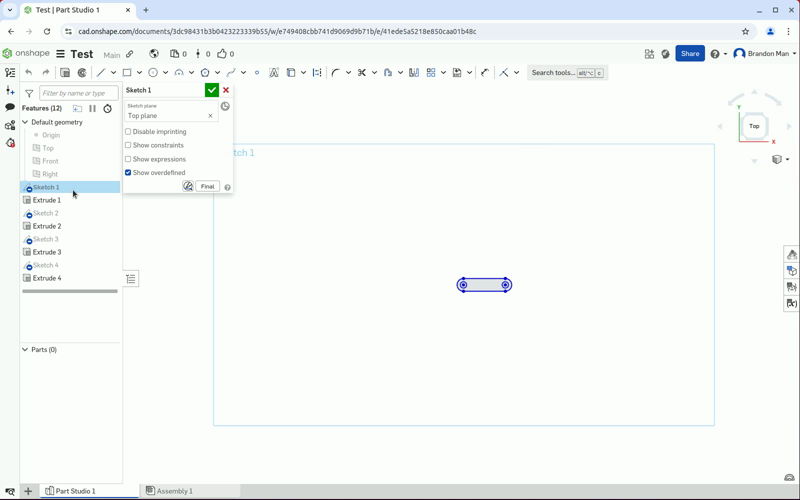
mouse_move(229, 92)
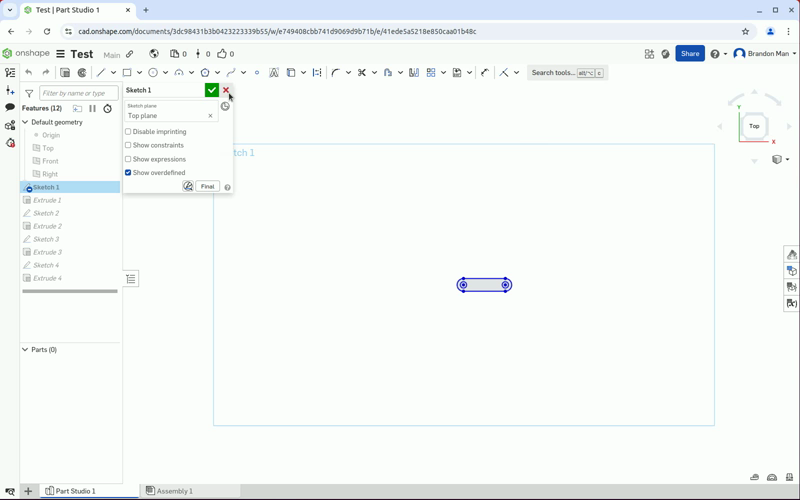
click(229, 92)
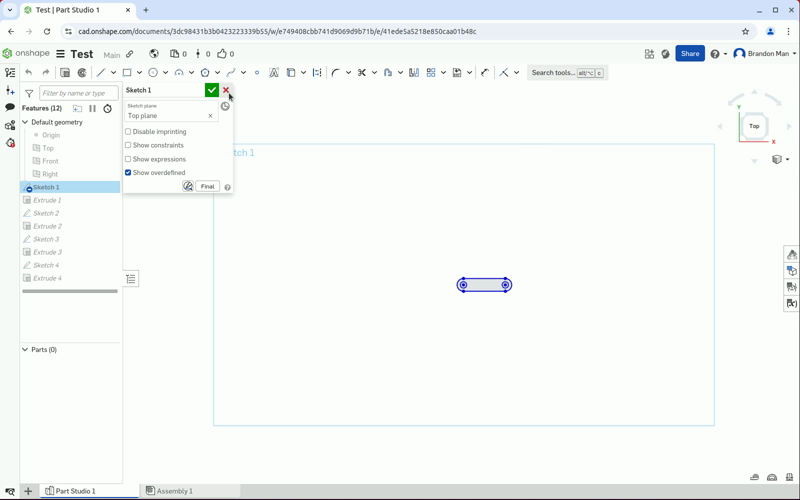
key(shift+s)
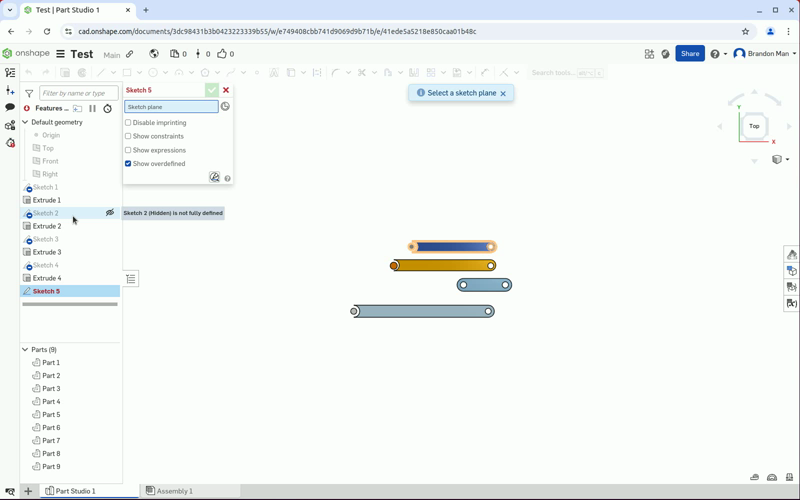
scroll(3)
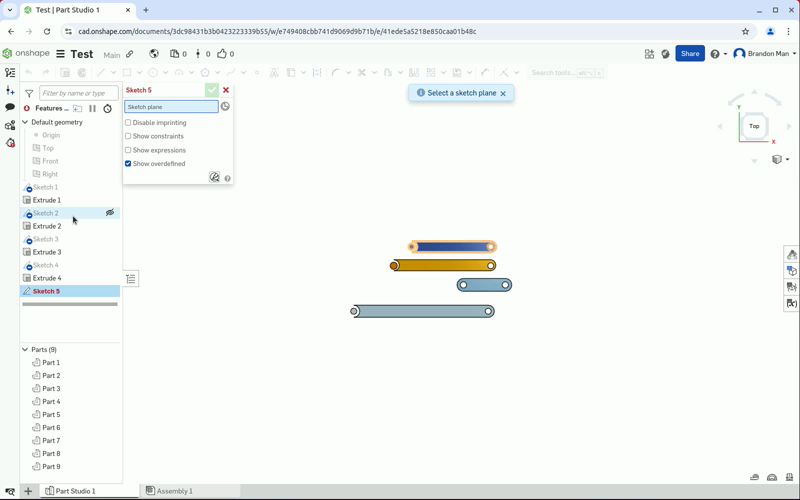
mouse_move(73, 150)
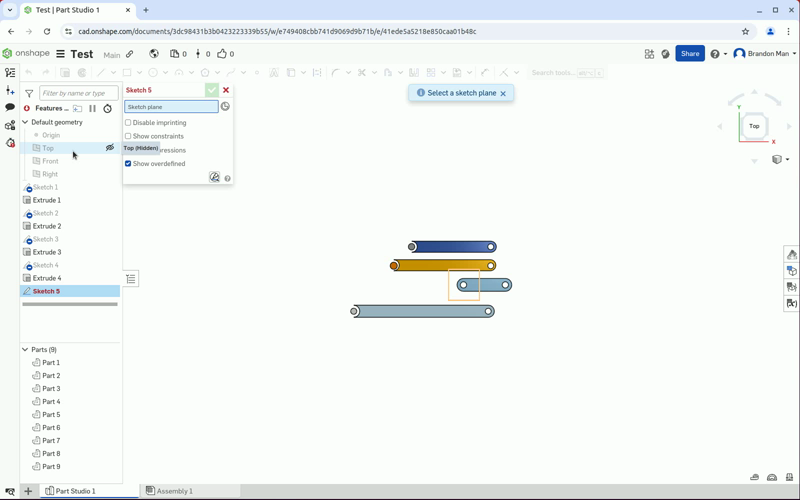
click(73, 150)
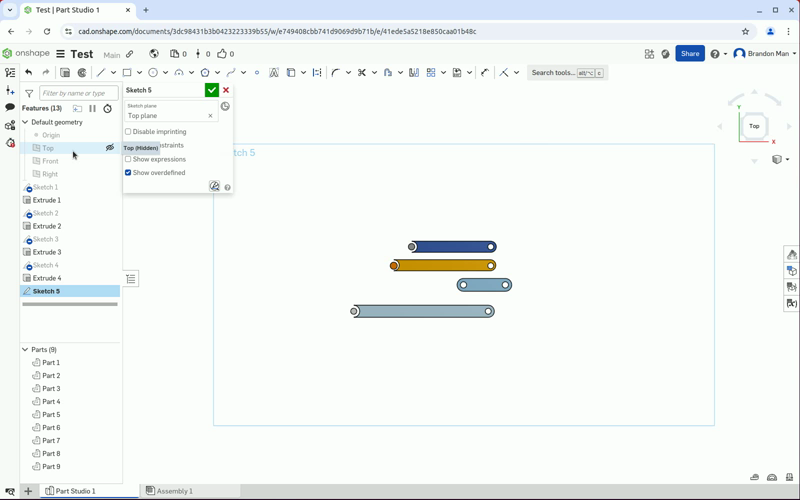
mouse_move(73, 352)
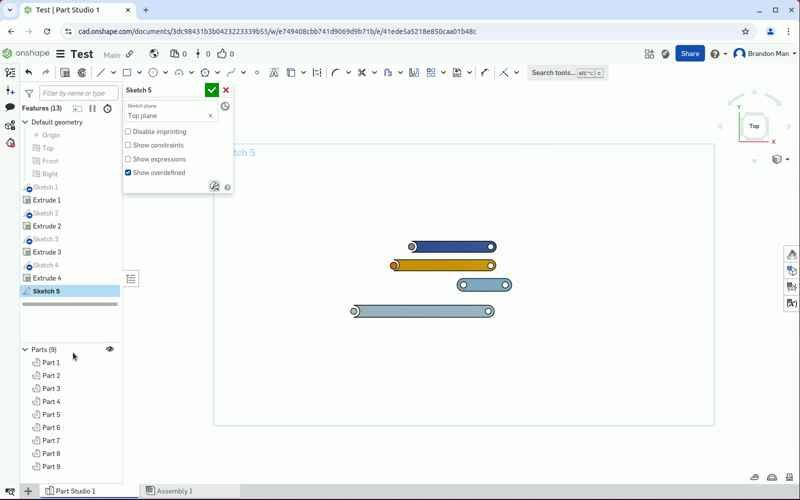
key(y)
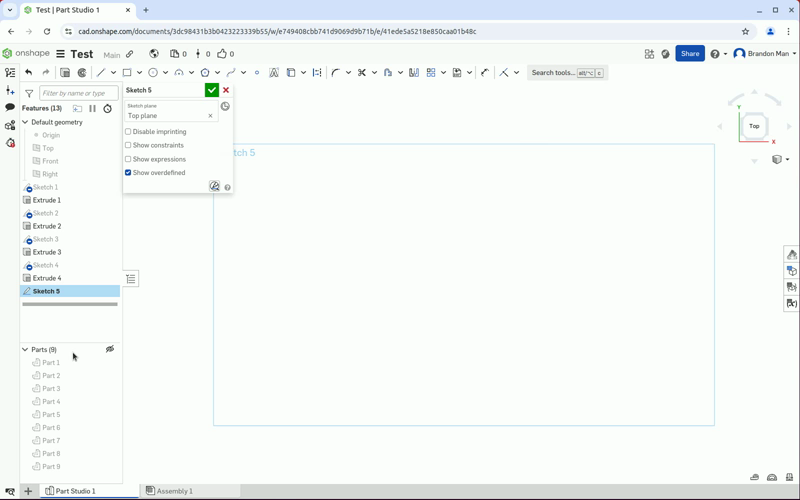
key(c)
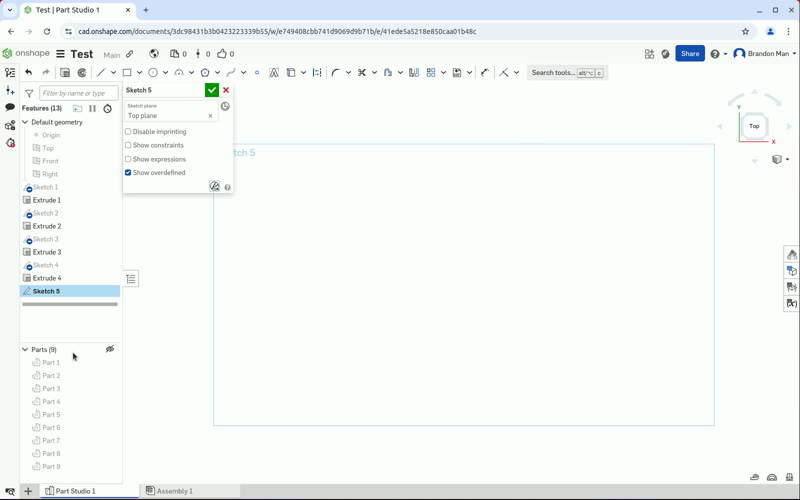
key_down(shift)
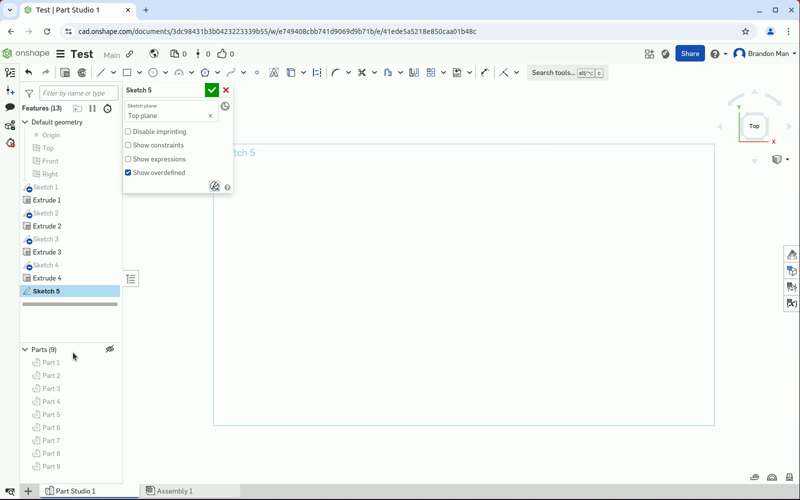
mouse_move(420, 293)
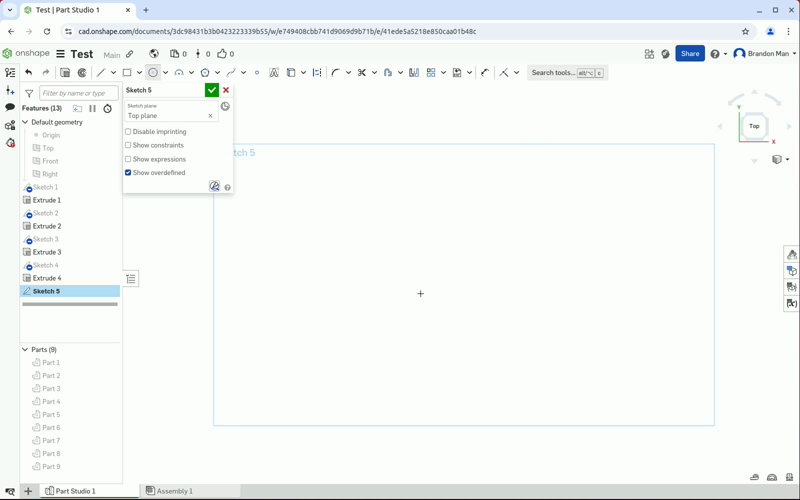
click(420, 293)
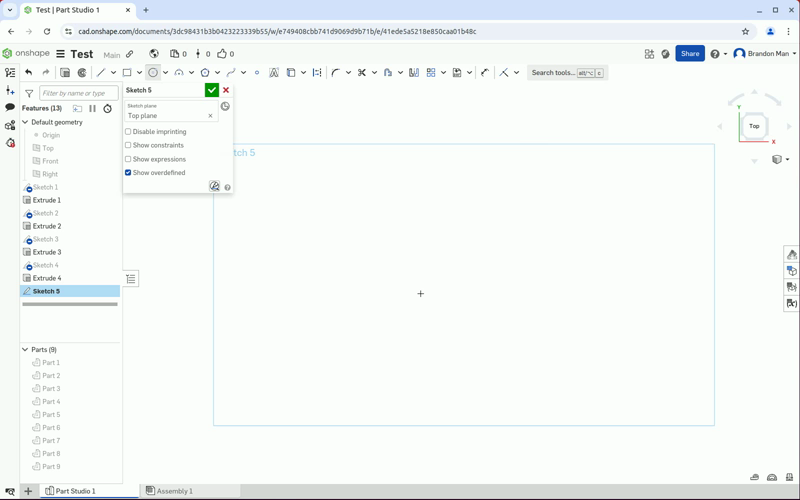
key_up(shift)
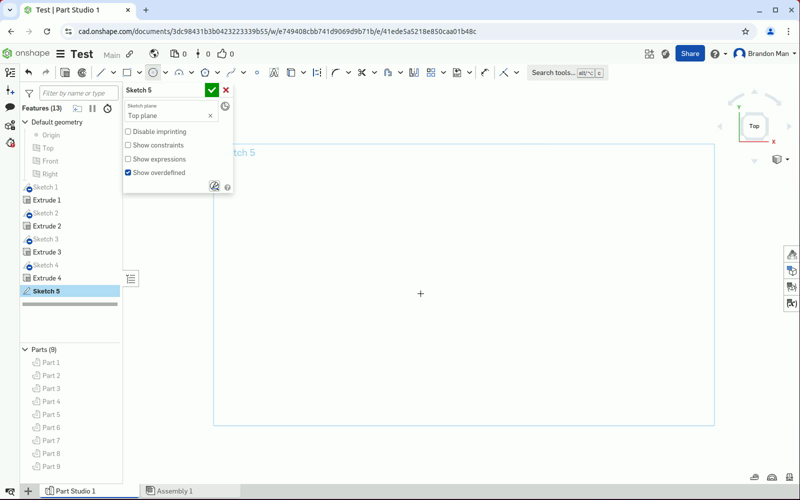
mouse_move(424, 293)
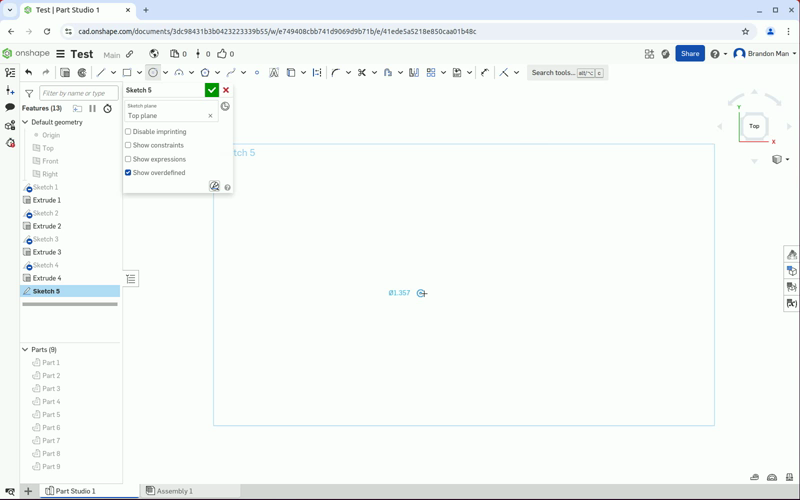
click(424, 293)
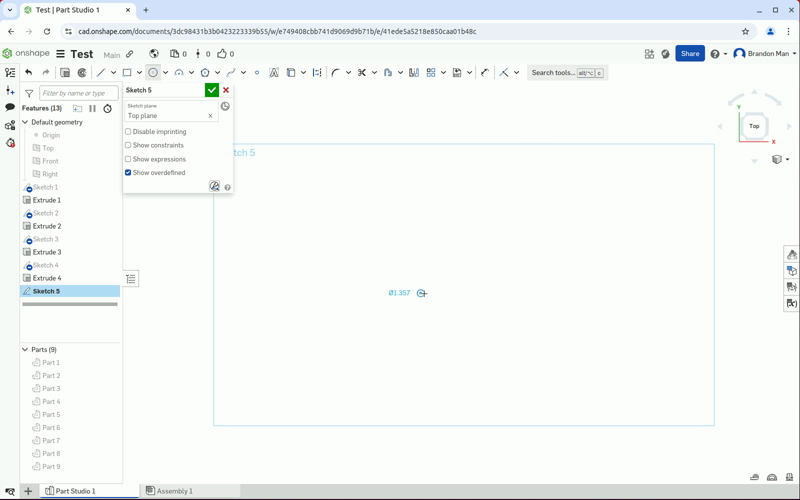
key(esc)
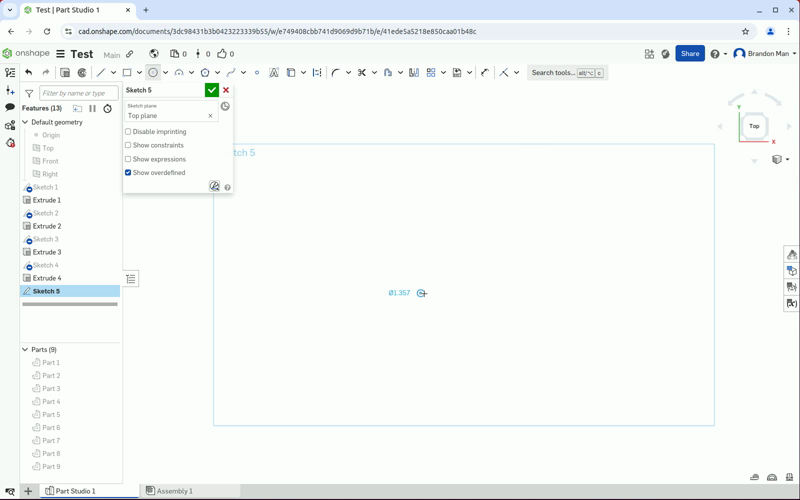
mouse_move(418, 293)
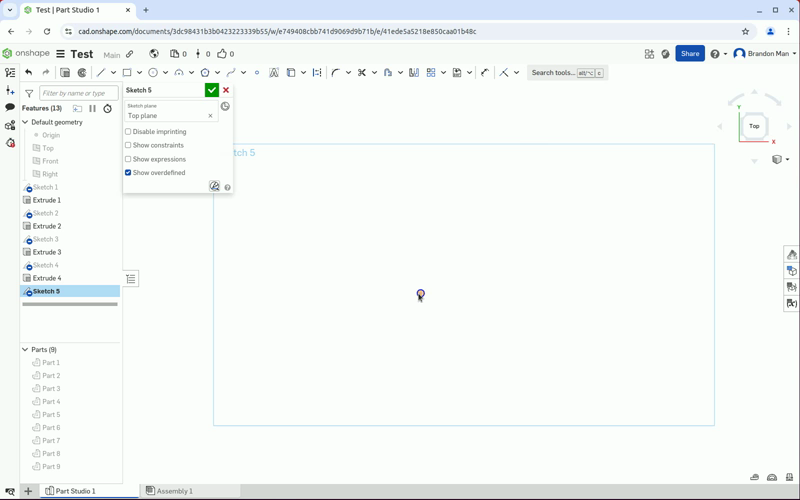
scroll(6)
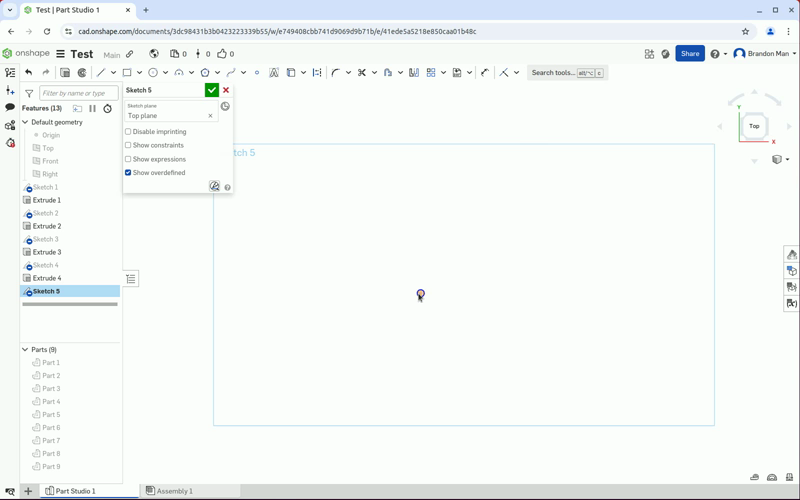
scroll(6)
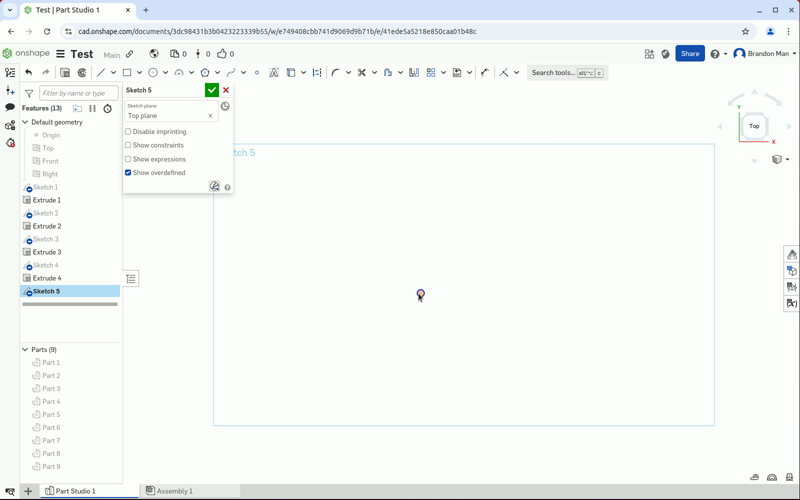
scroll(6)
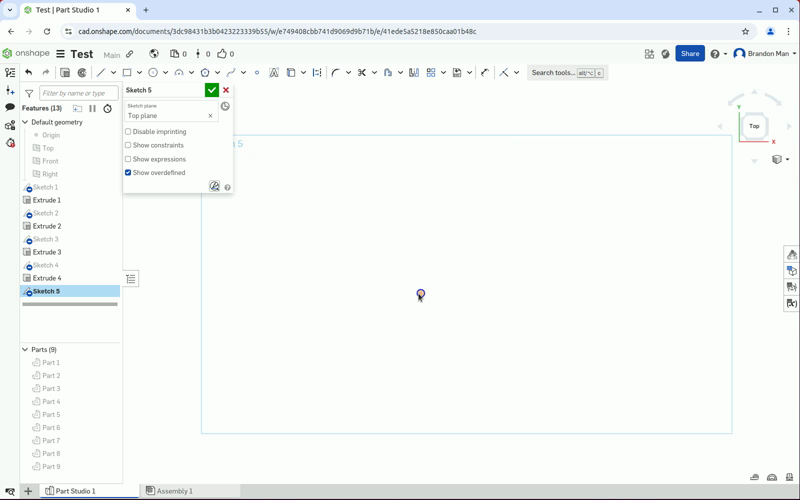
scroll(6)
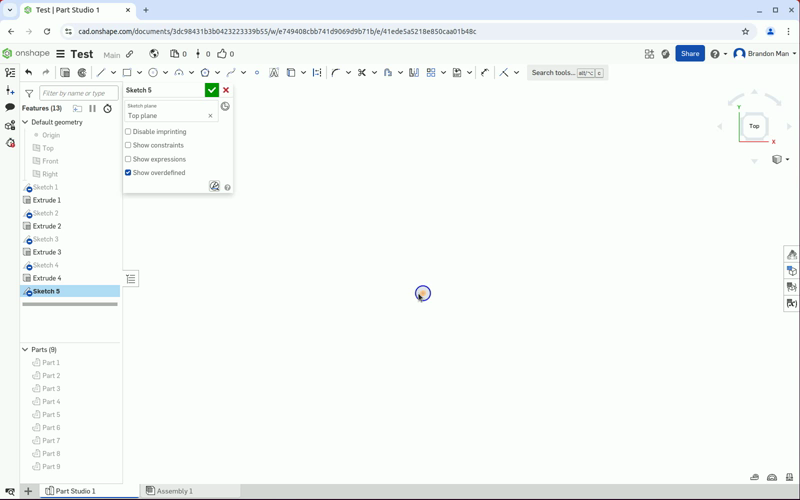
scroll(6)
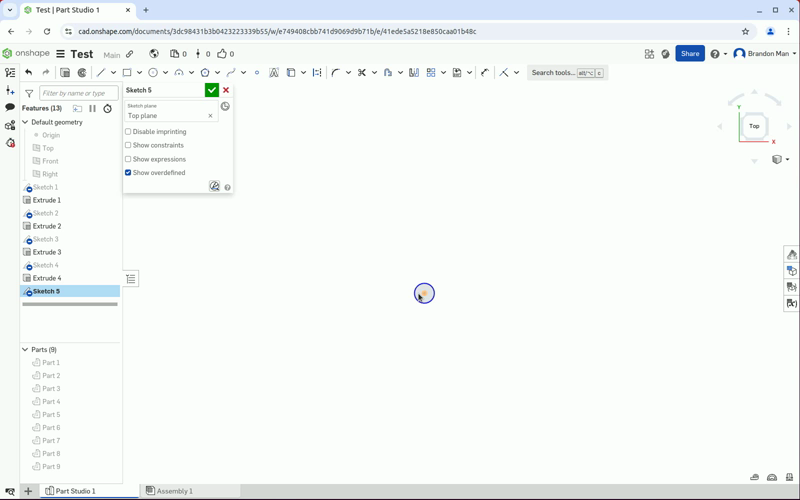
scroll(6)
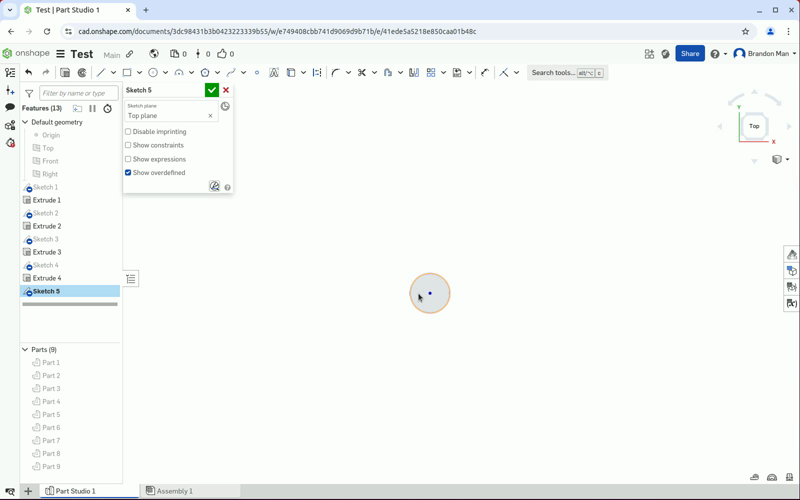
scroll(6)
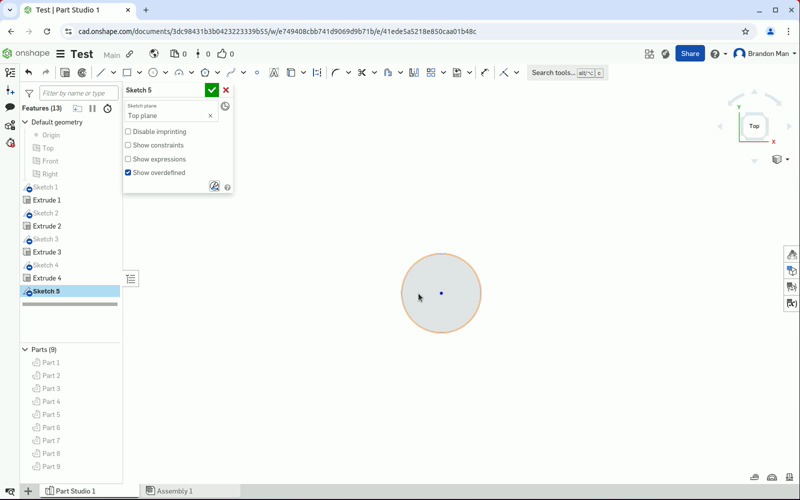
click(418, 293)
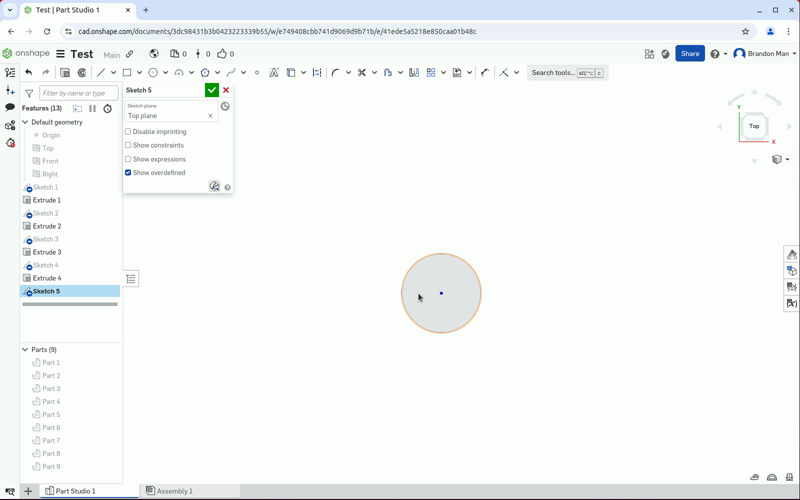
scroll(-6)
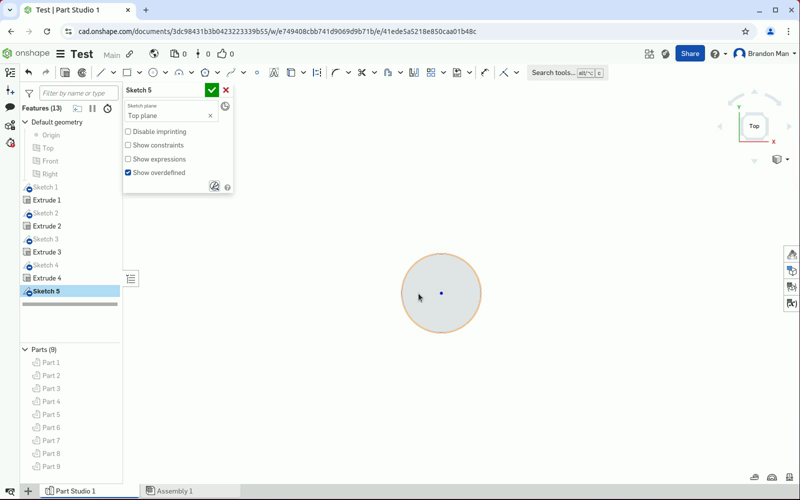
scroll(-6)
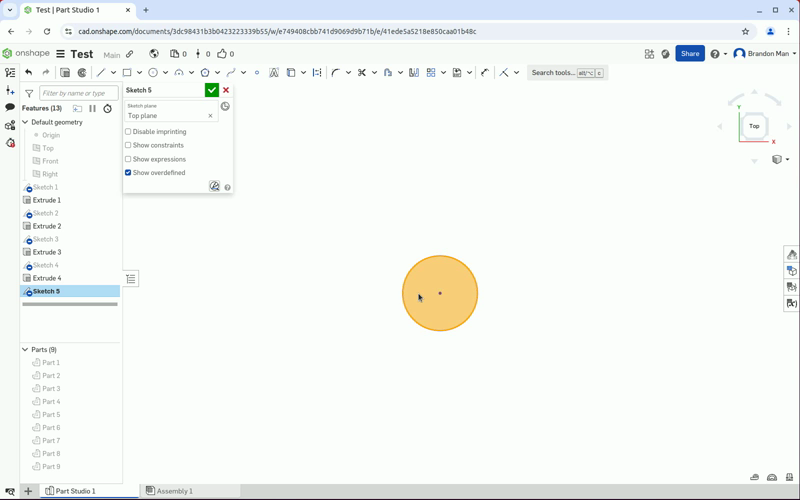
scroll(-6)
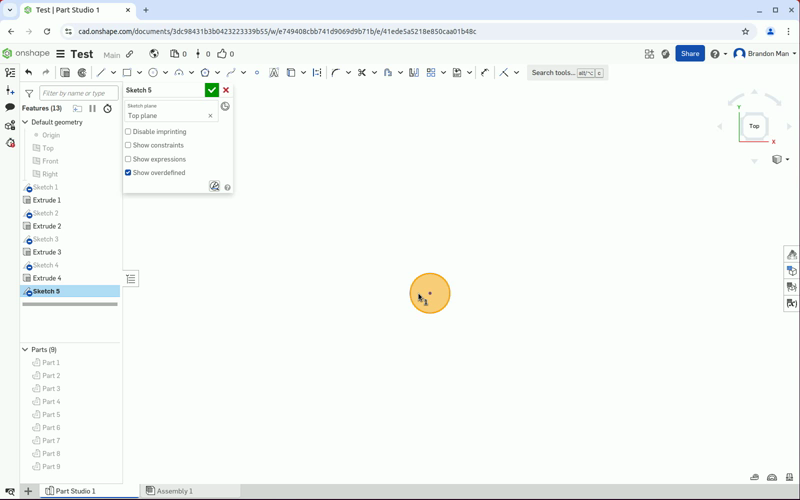
scroll(-6)
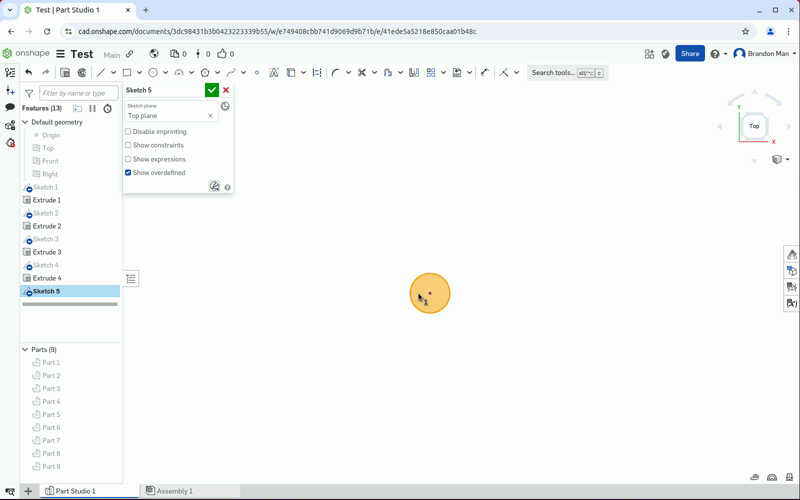
scroll(-6)
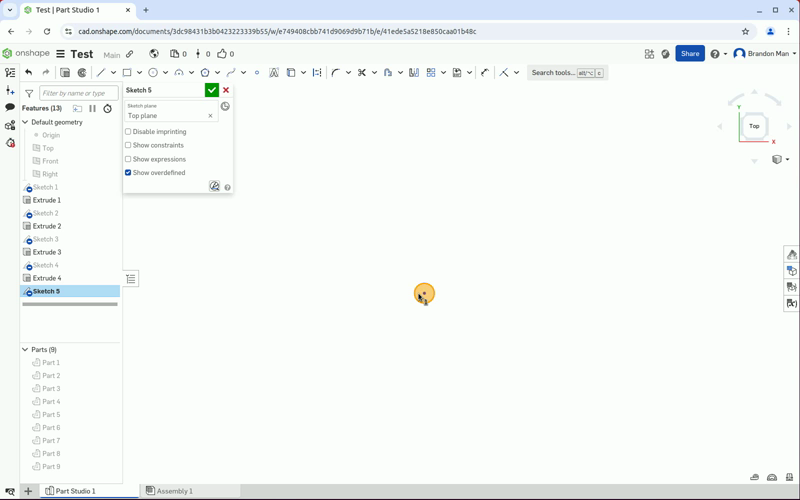
scroll(-6)
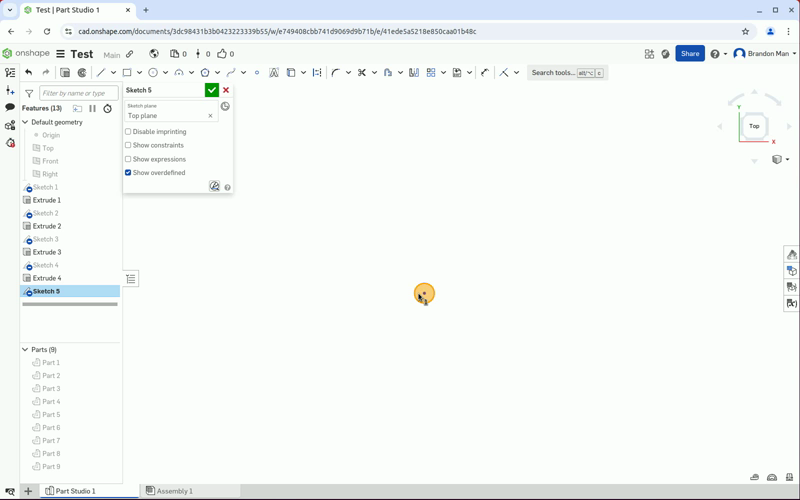
scroll(-6)
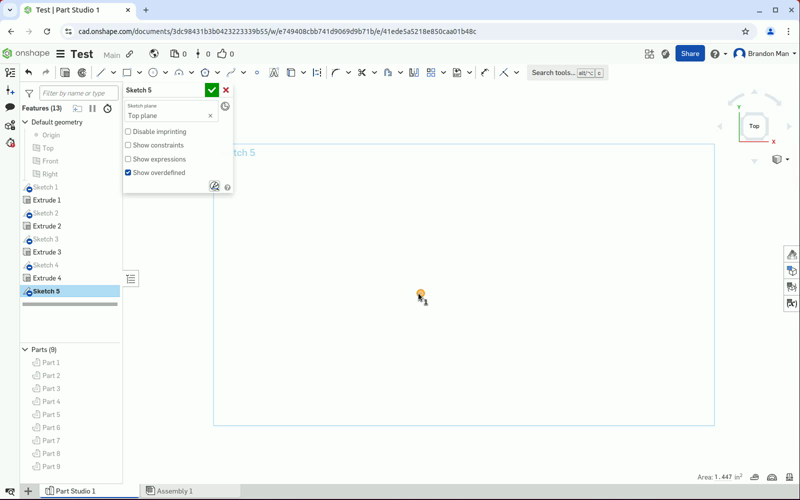
mouse_move(73, 352)
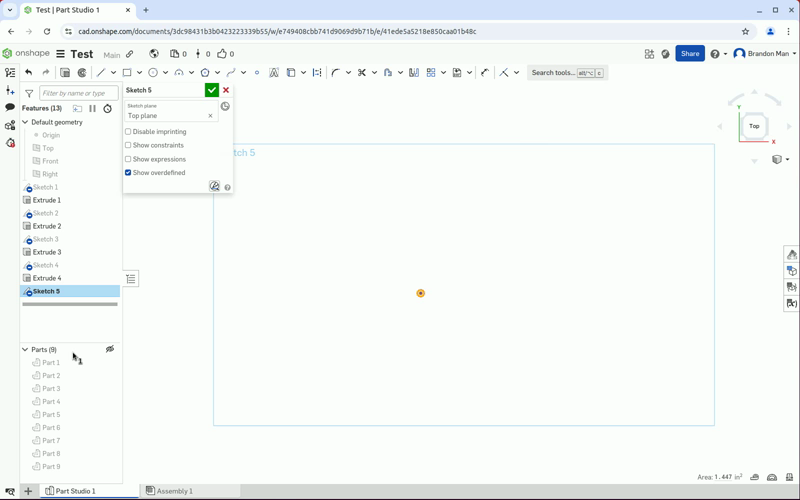
key(shift+y)
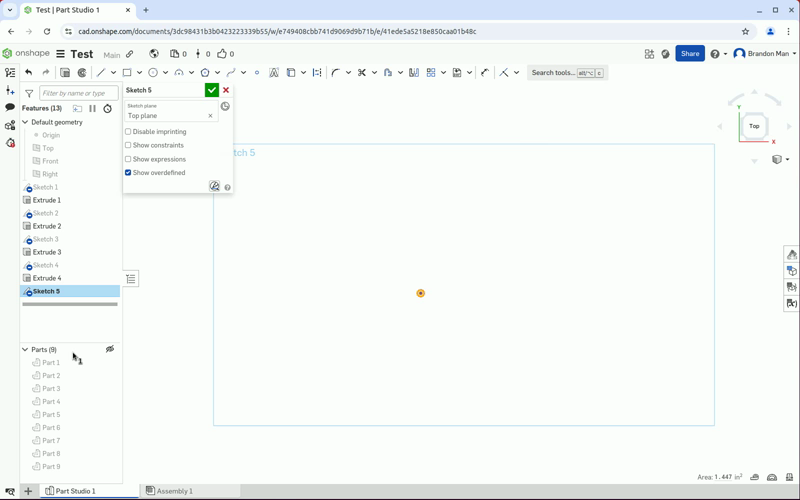
key(shift+e)
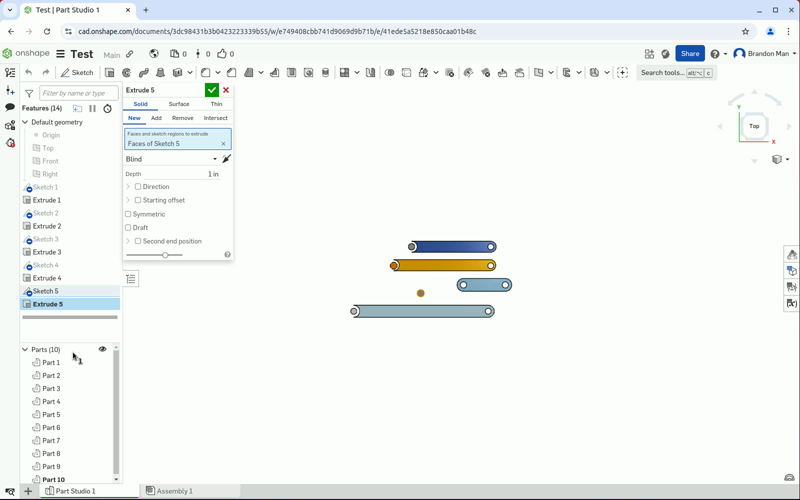
mouse_move(143, 106)
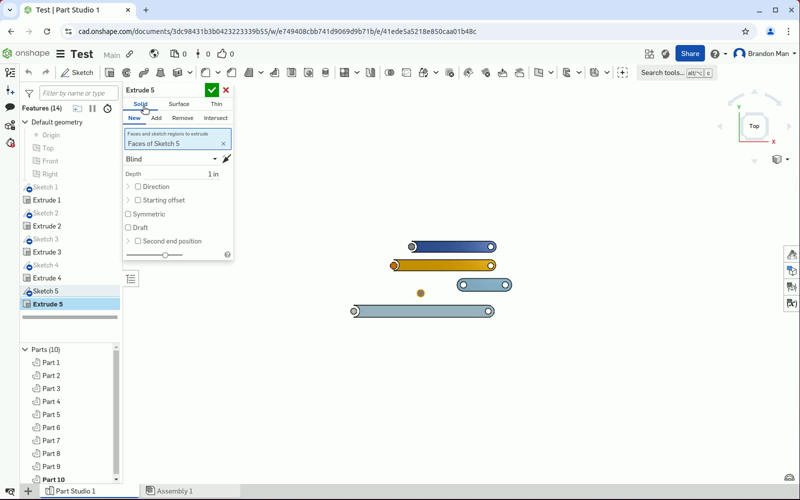
click(143, 106)
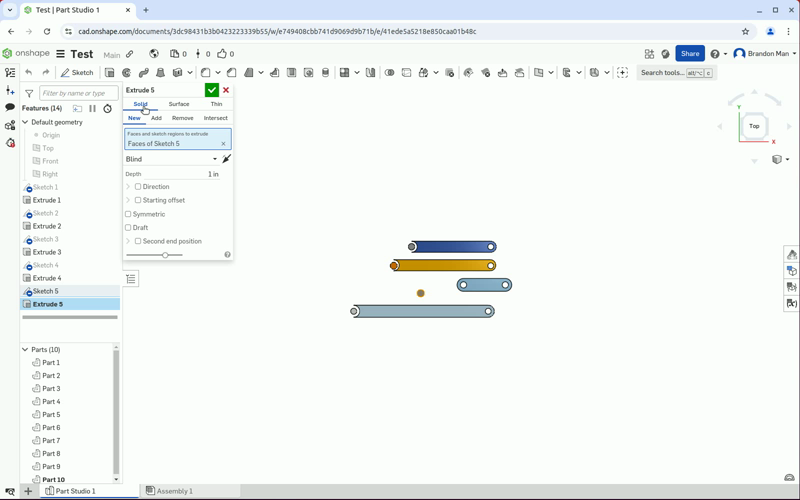
mouse_move(137, 120)
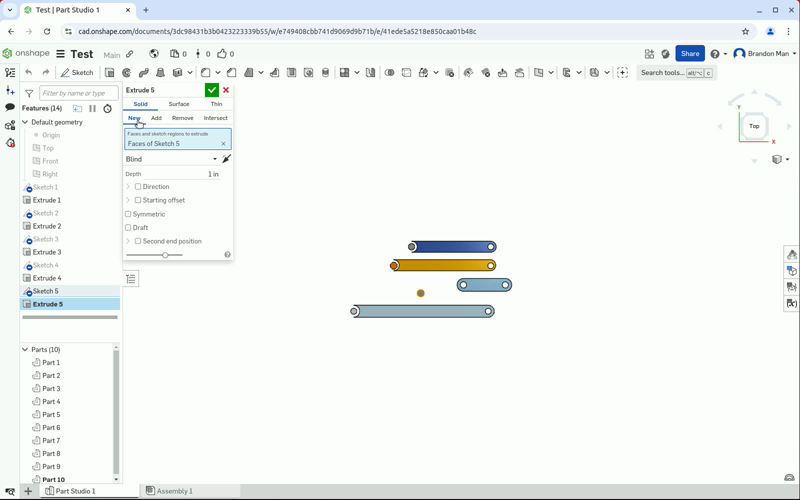
click(137, 120)
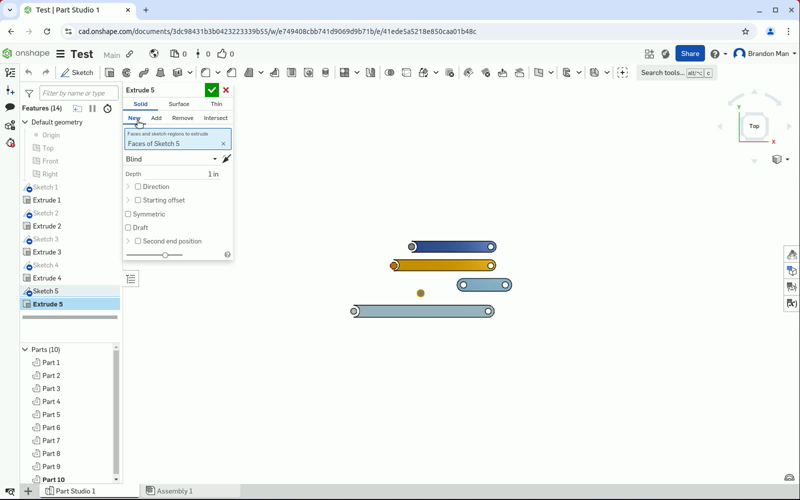
key(tab, 4)
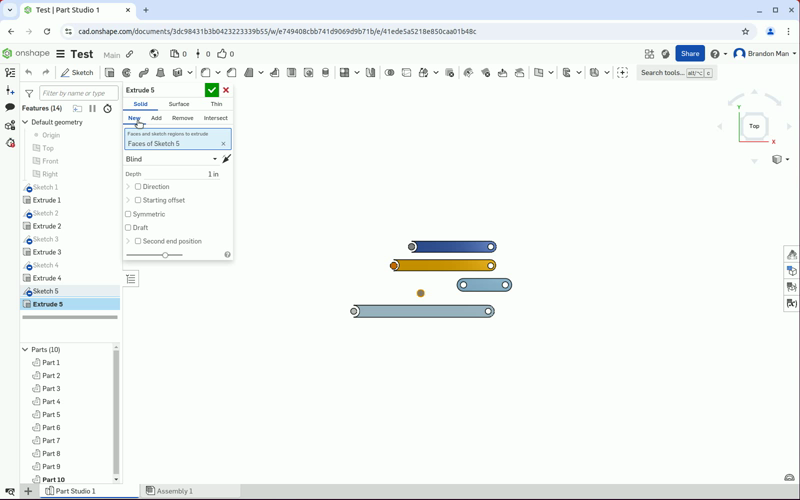
text(1.685)
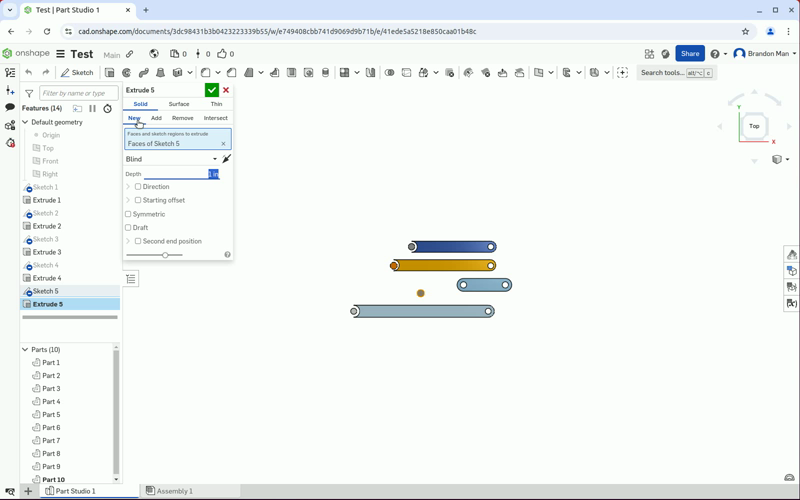
key(enter)
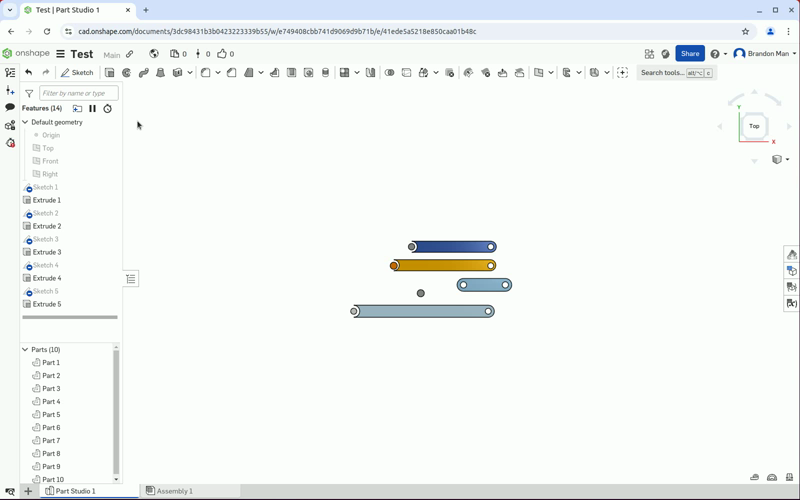
key(shift+h)
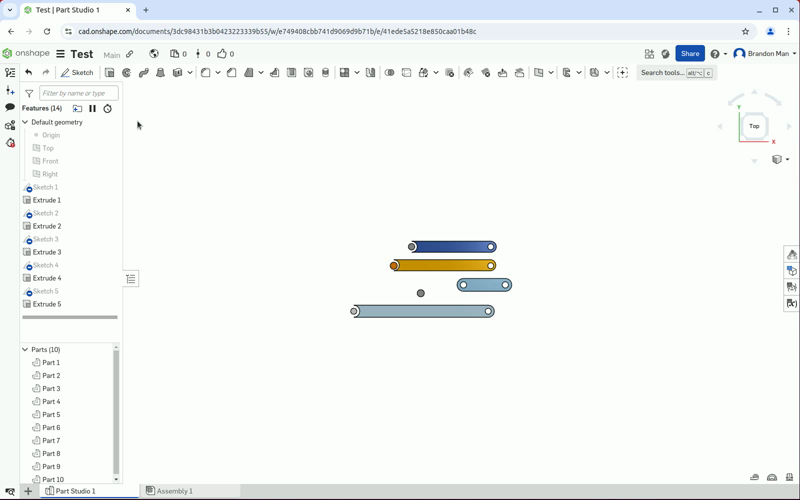
key(shift+h)
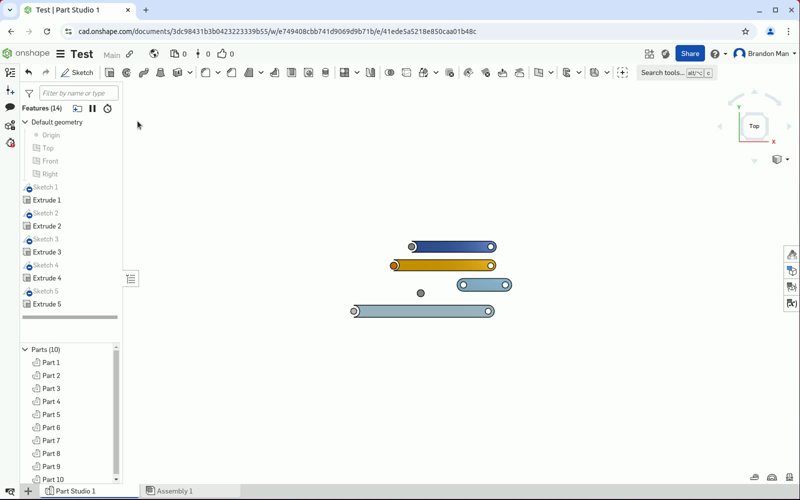
key(shift+7)
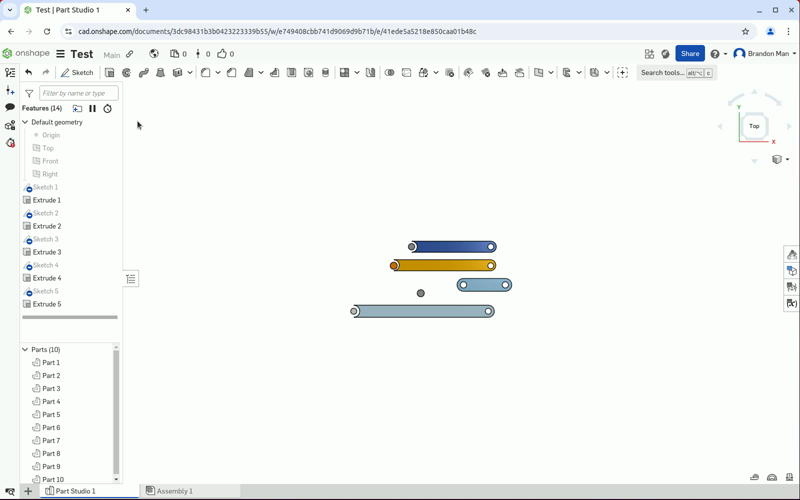
key(up, 3)
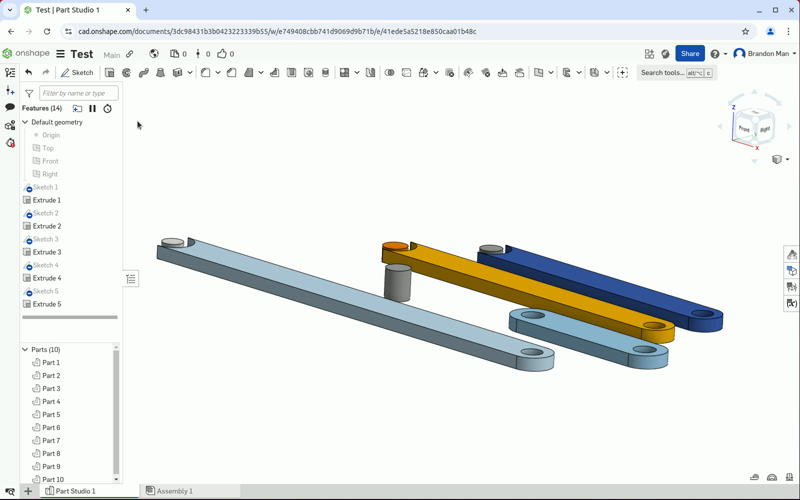
key(left, 3)
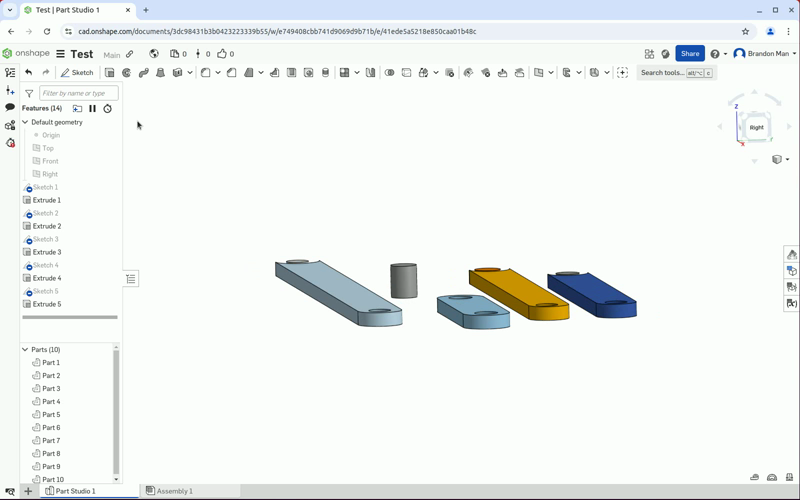
key(right, 3)
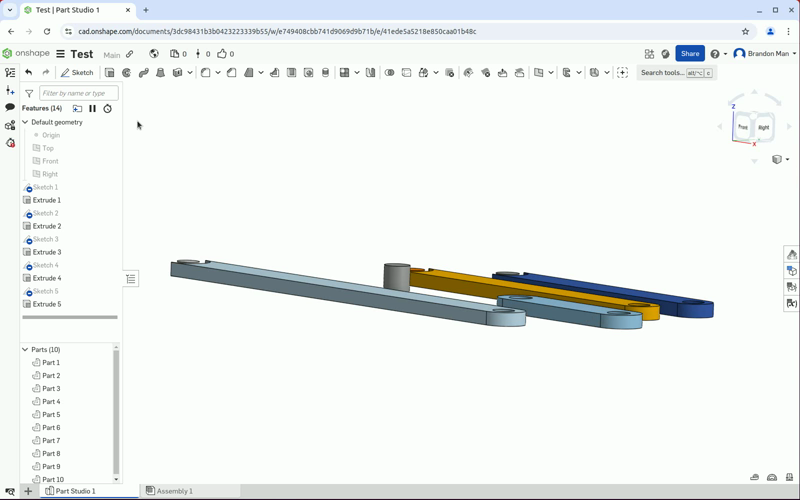
key(down, 3)
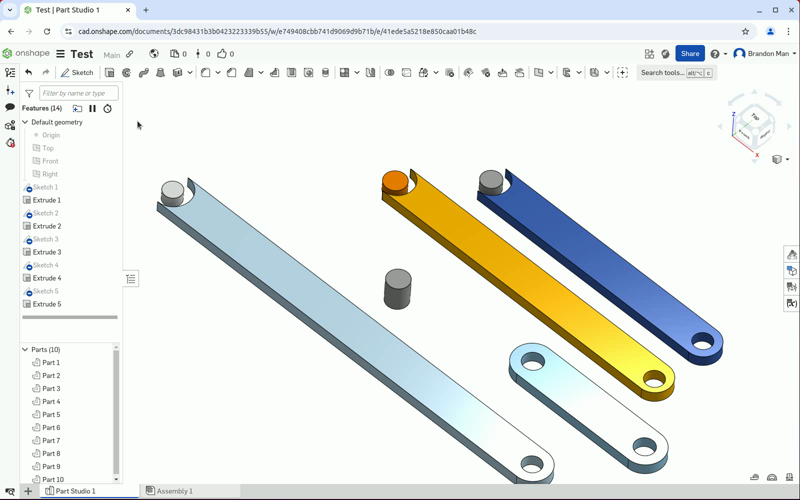
mouse_move(73, 189)
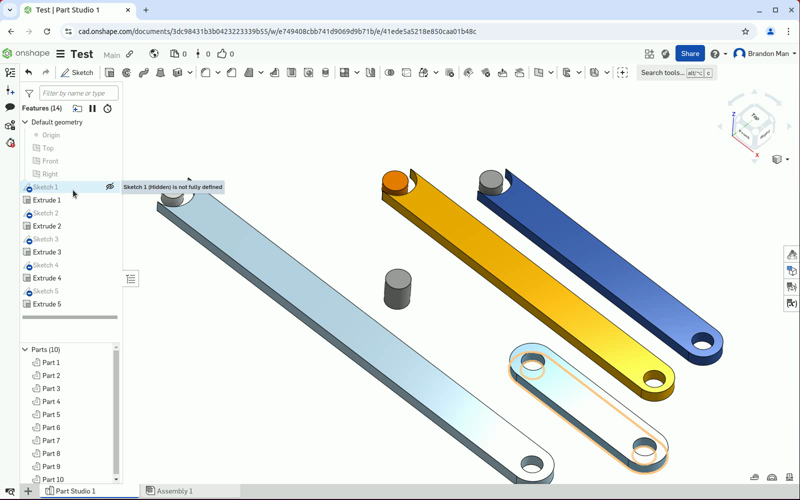
click(73, 189)